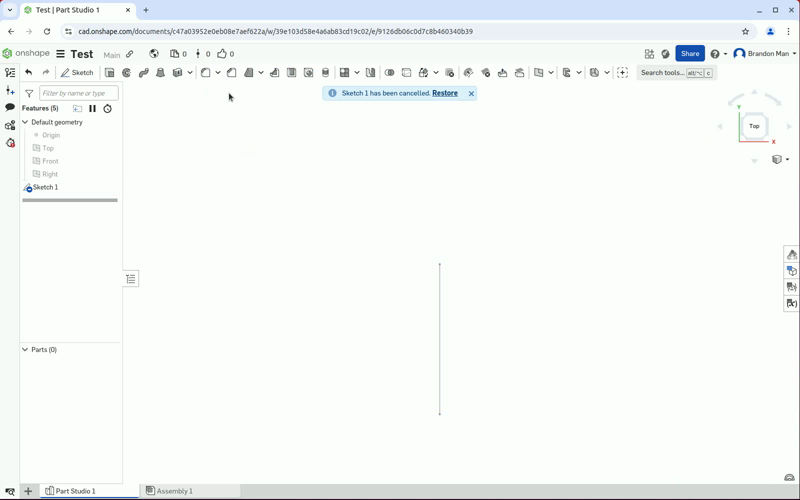
key(shift+h)
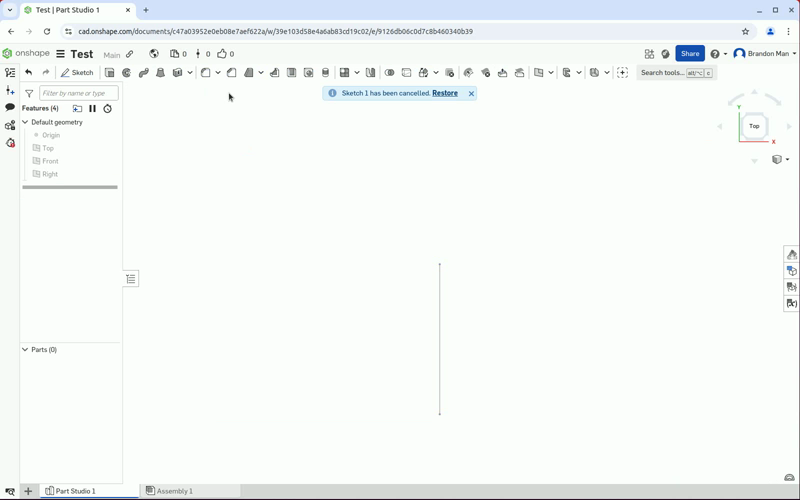
key(shift+s)
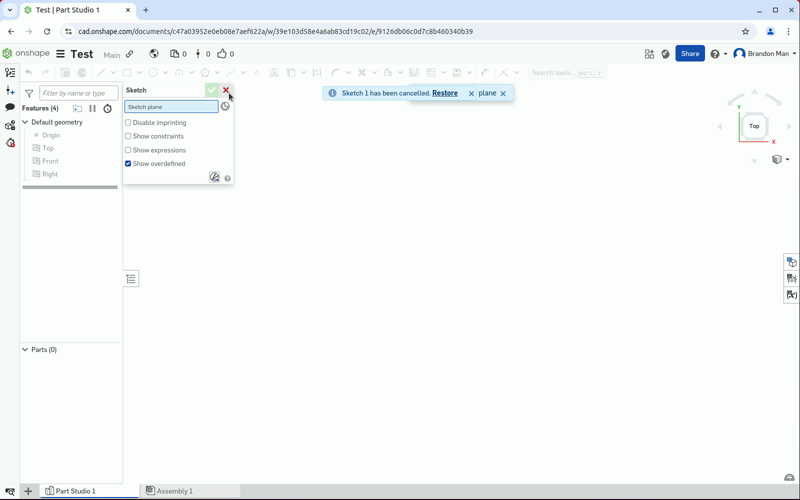
mouse_move(73, 150)
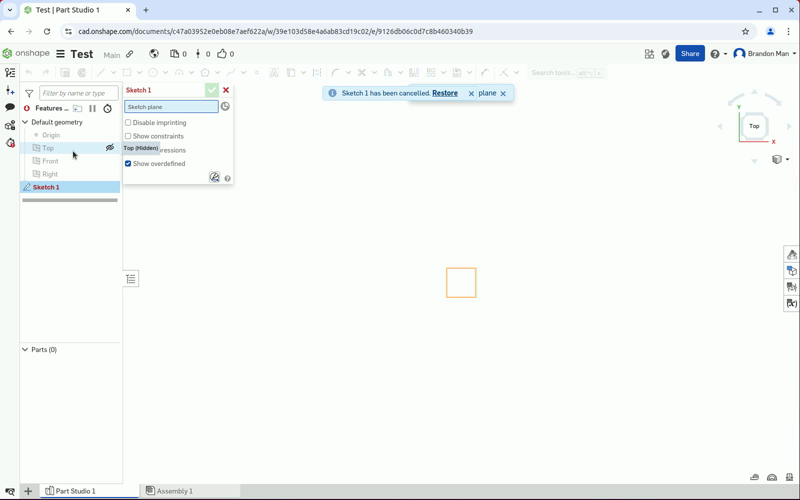
click(73, 150)
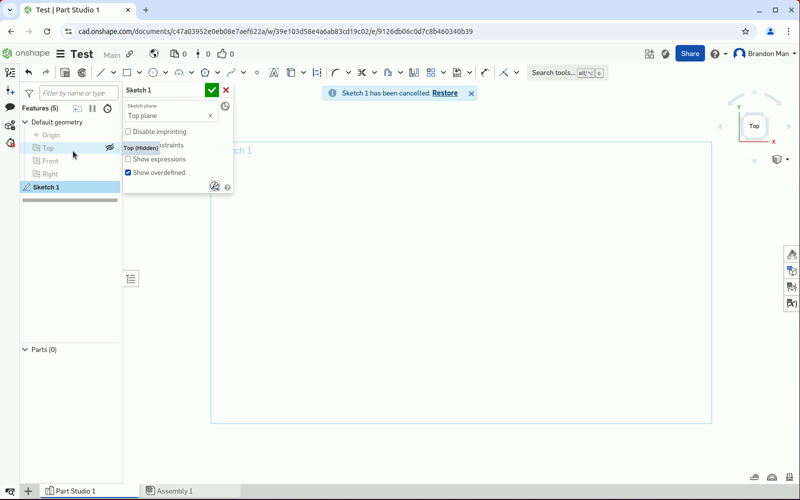
mouse_move(73, 352)
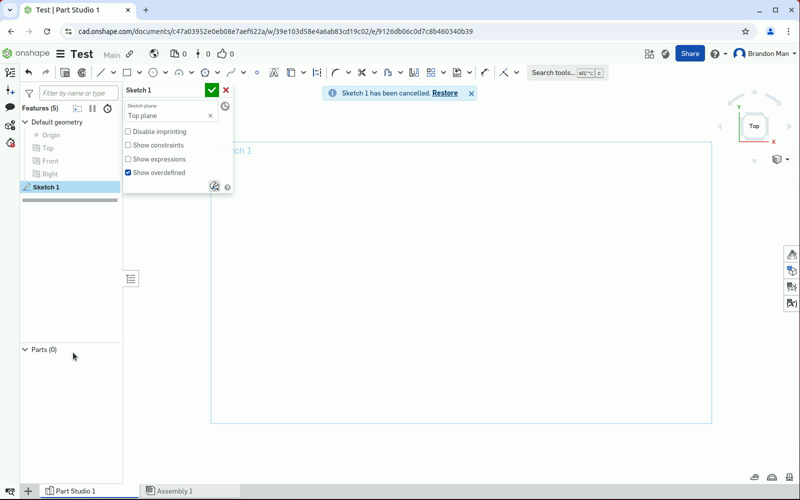
key(y)
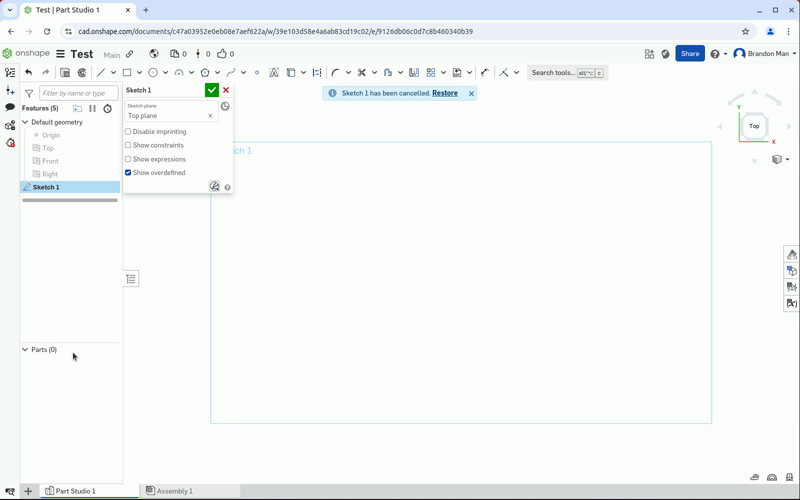
key(a)
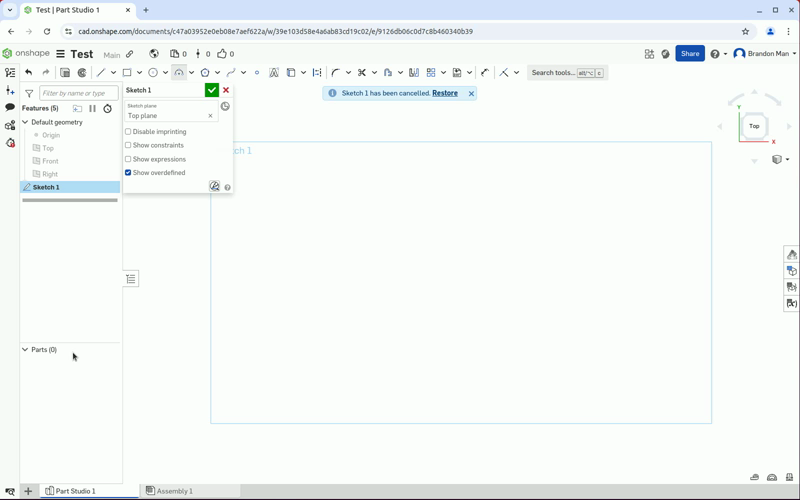
key_down(shift)
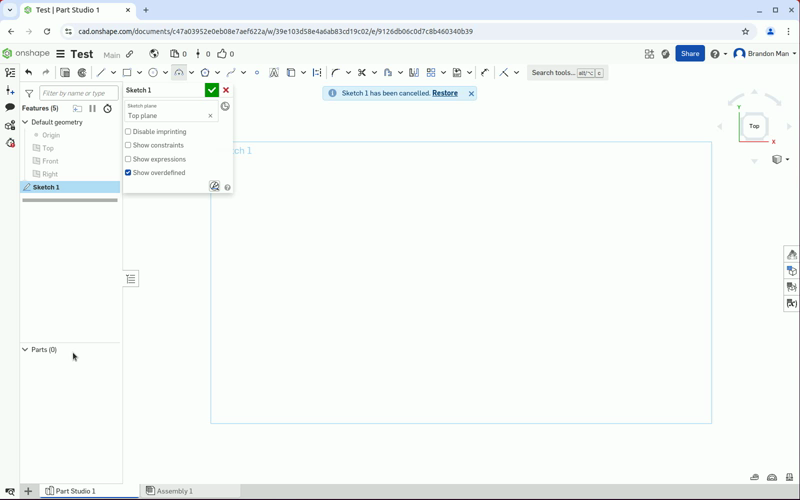
mouse_move(459, 241)
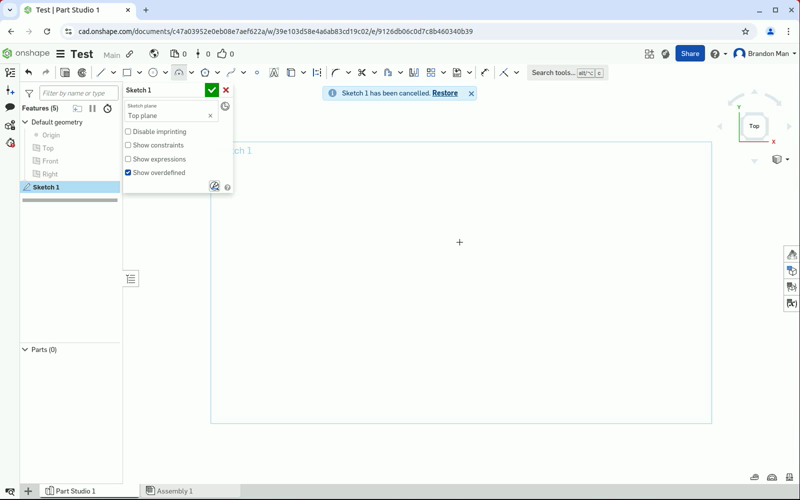
click(459, 241)
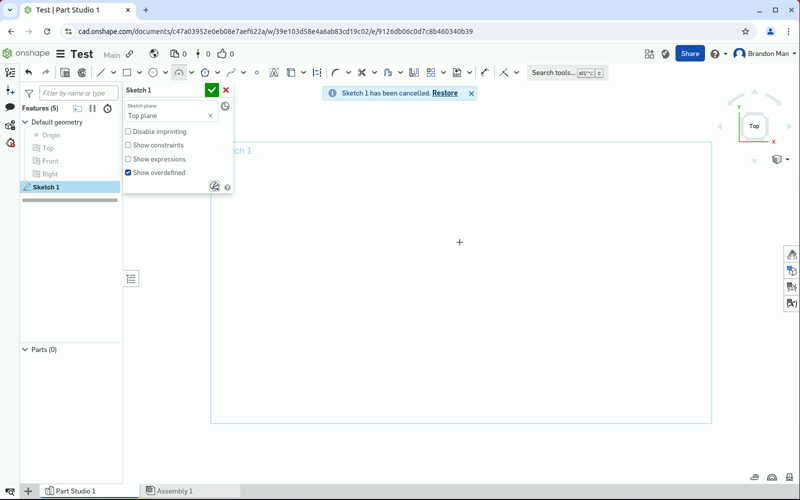
key_up(shift)
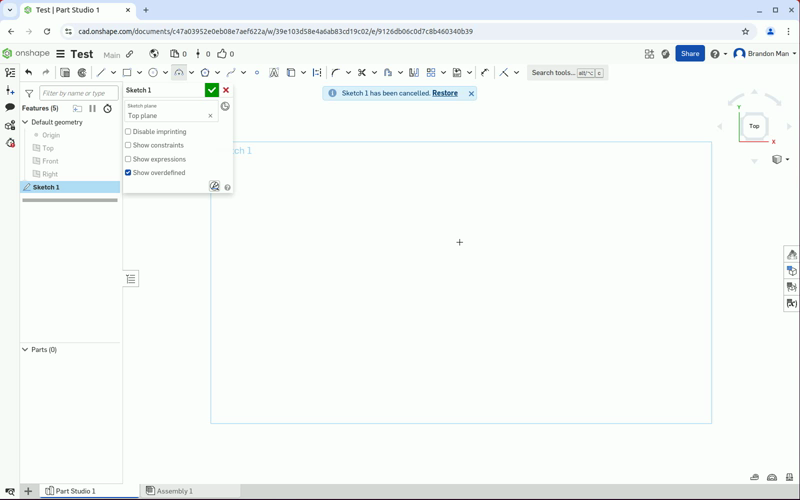
key_down(shift)
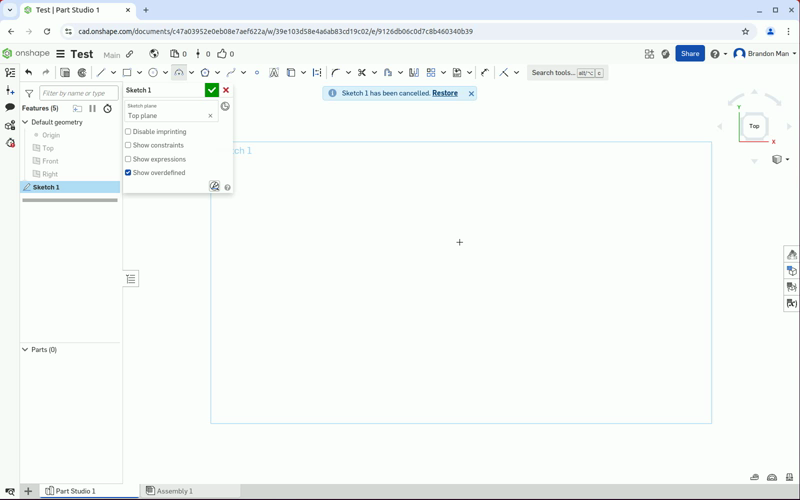
mouse_move(486, 266)
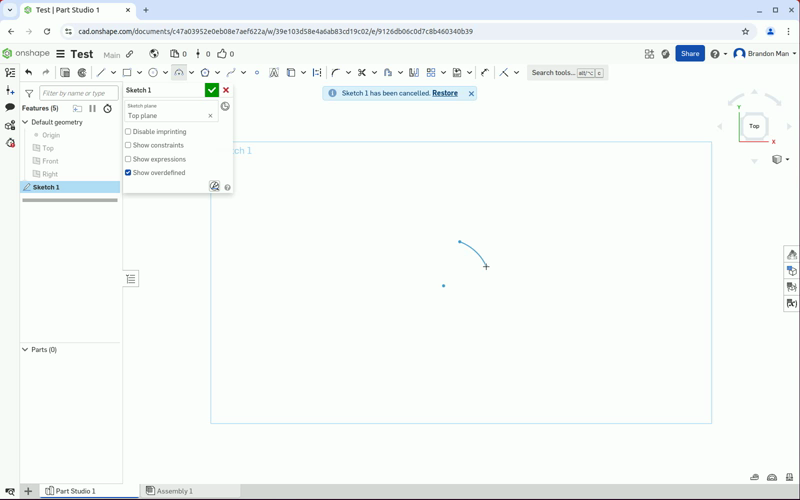
click(486, 266)
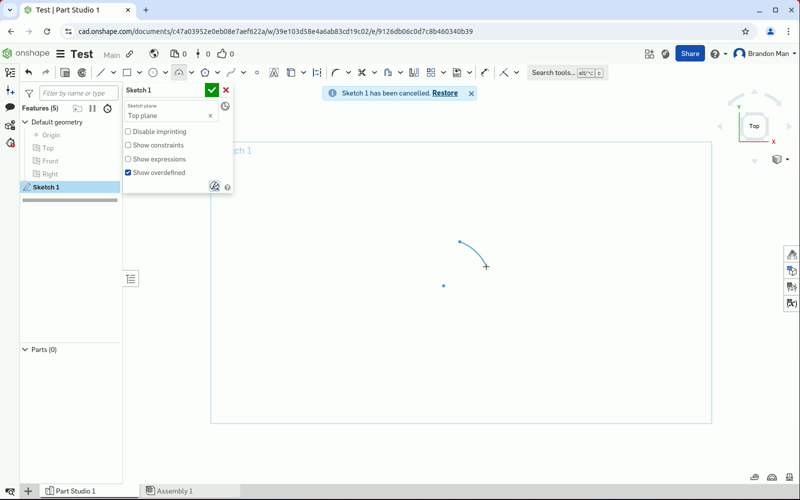
mouse_move(476, 250)
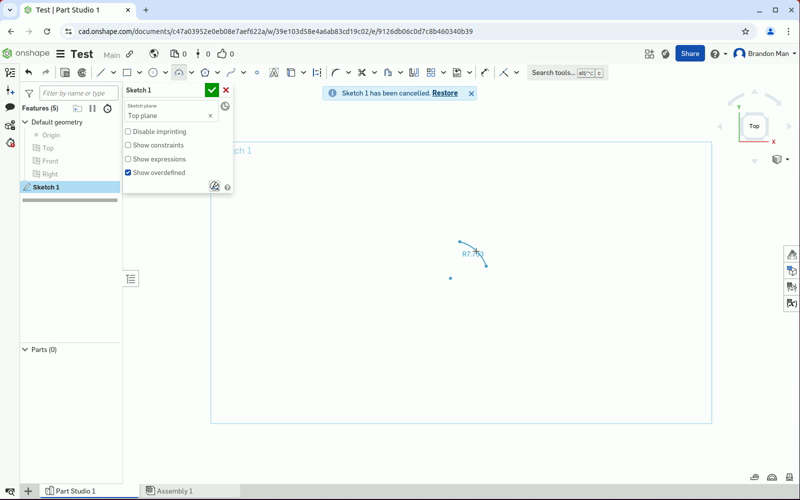
click(476, 250)
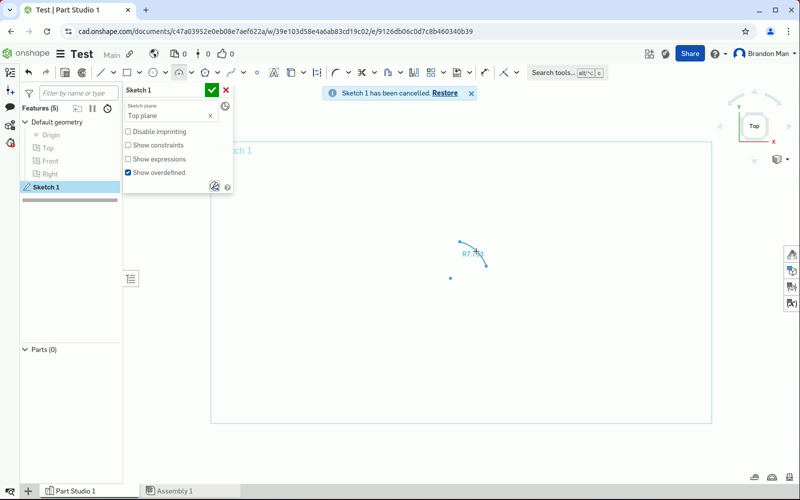
key_up(shift)
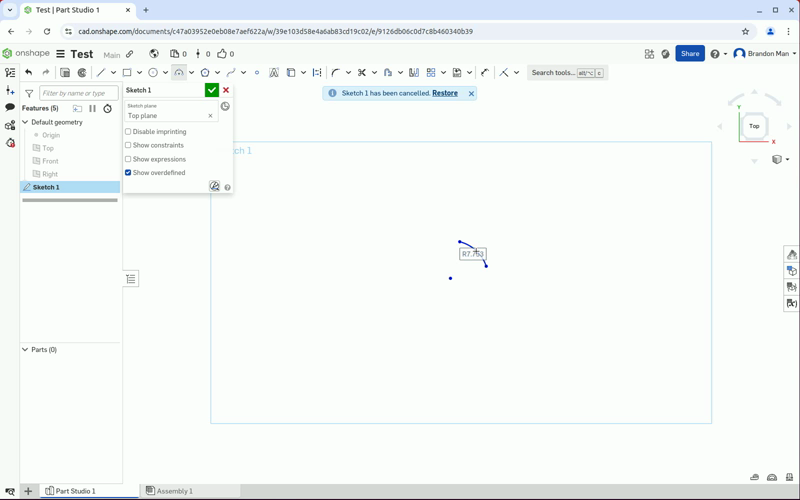
mouse_move(486, 266)
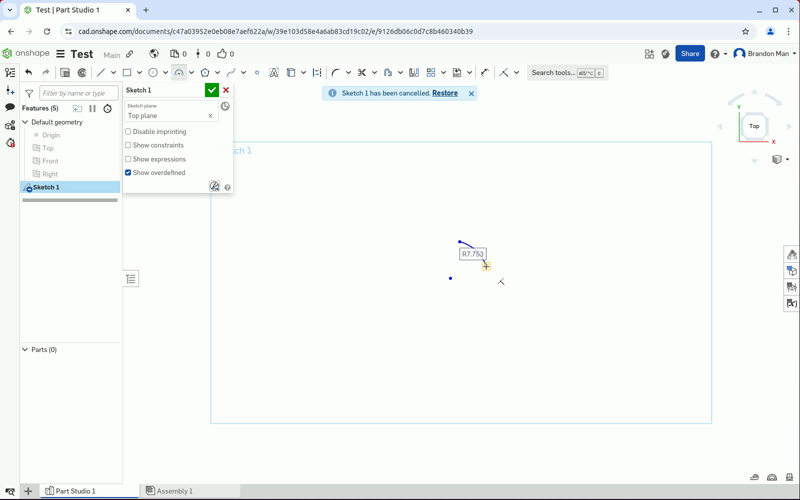
click(486, 266)
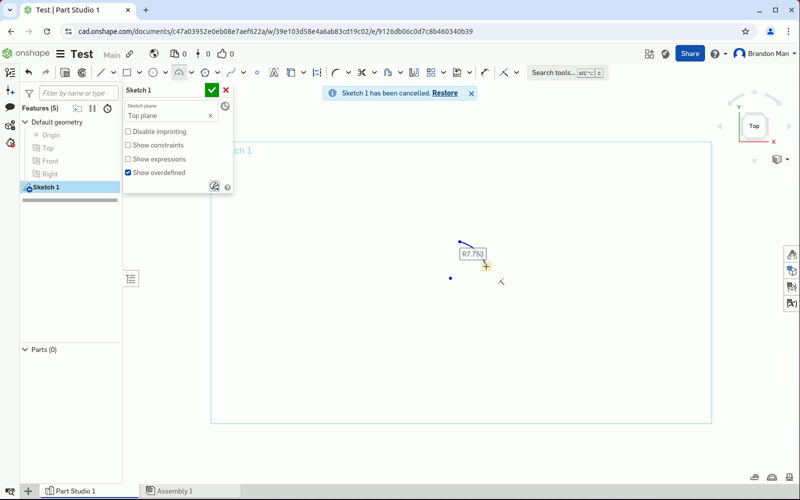
key_down(shift)
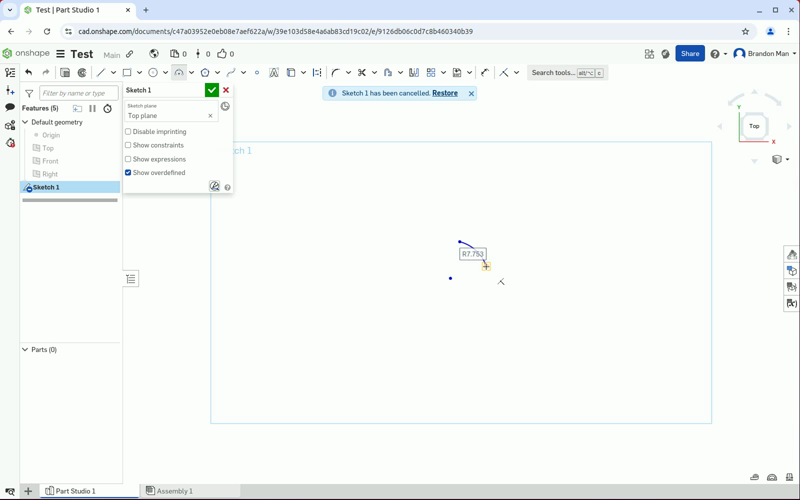
mouse_move(495, 301)
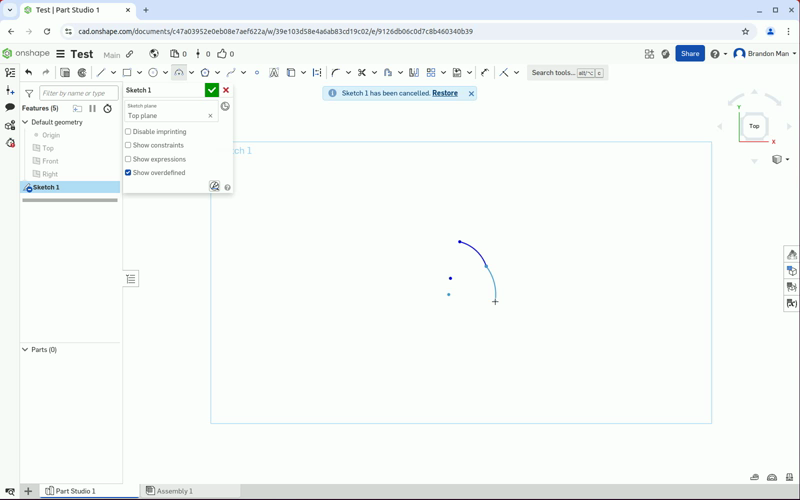
click(495, 301)
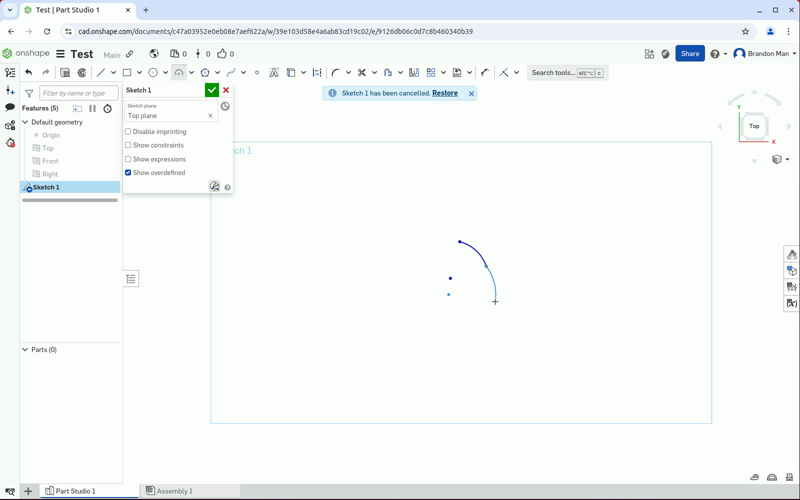
mouse_move(495, 282)
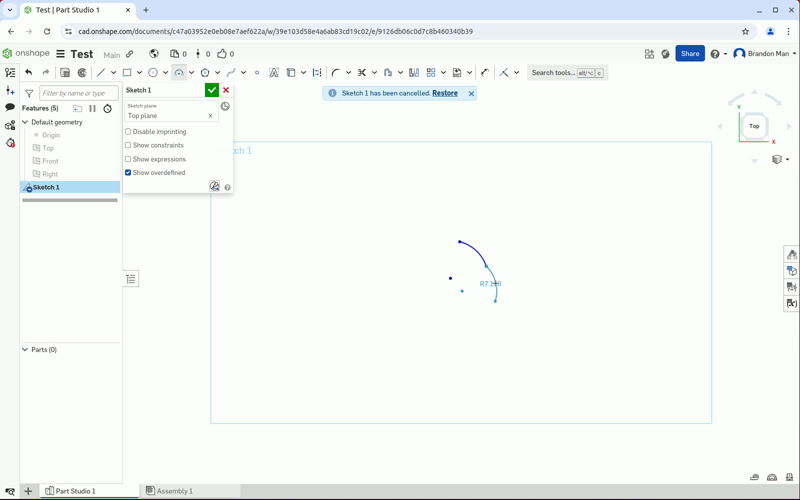
click(495, 282)
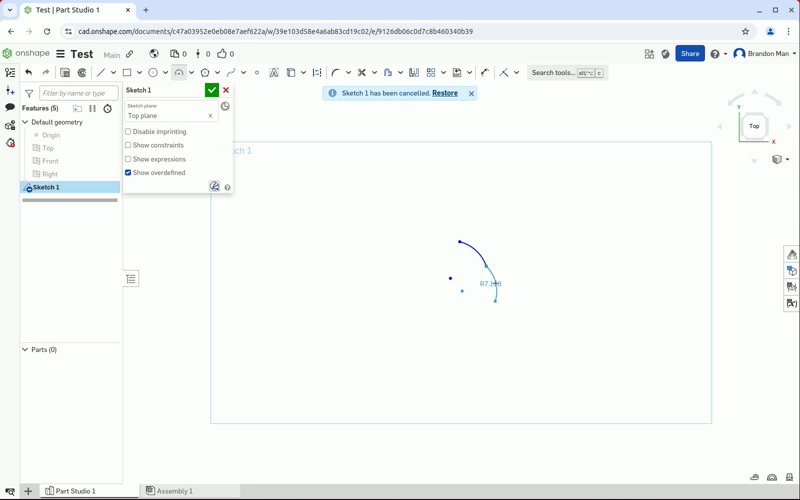
key_up(shift)
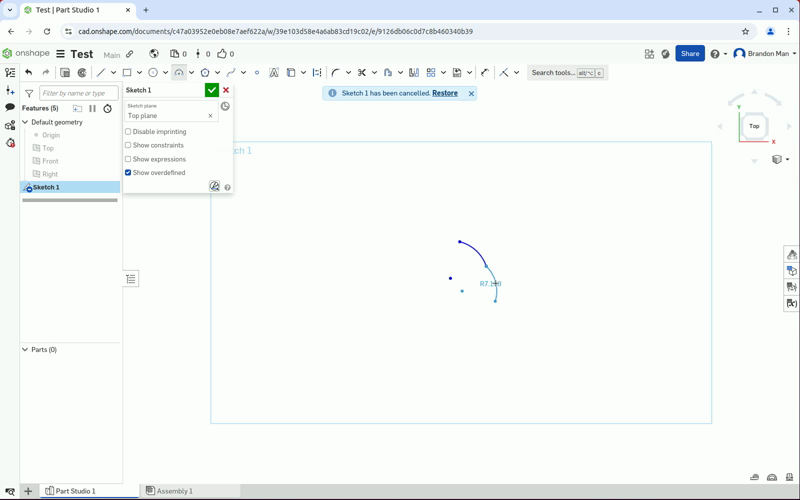
mouse_move(495, 301)
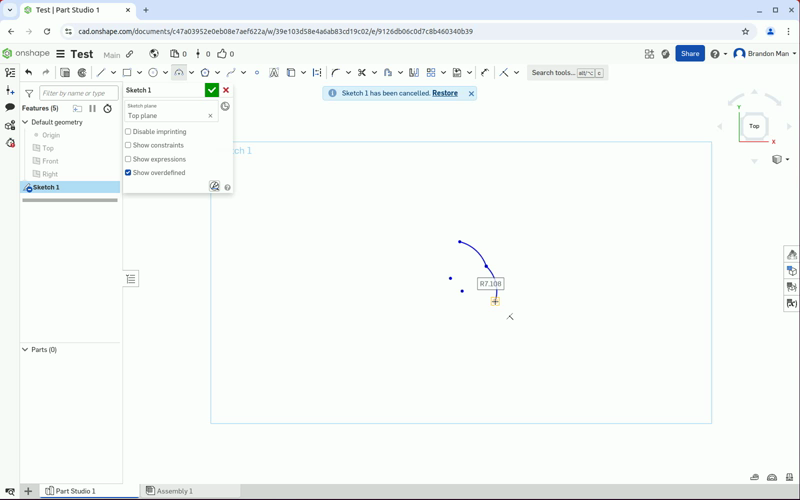
click(495, 301)
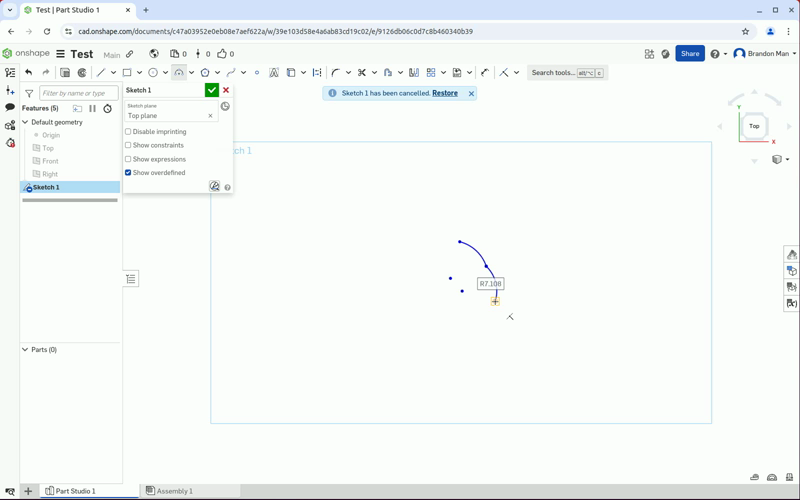
mouse_move(459, 241)
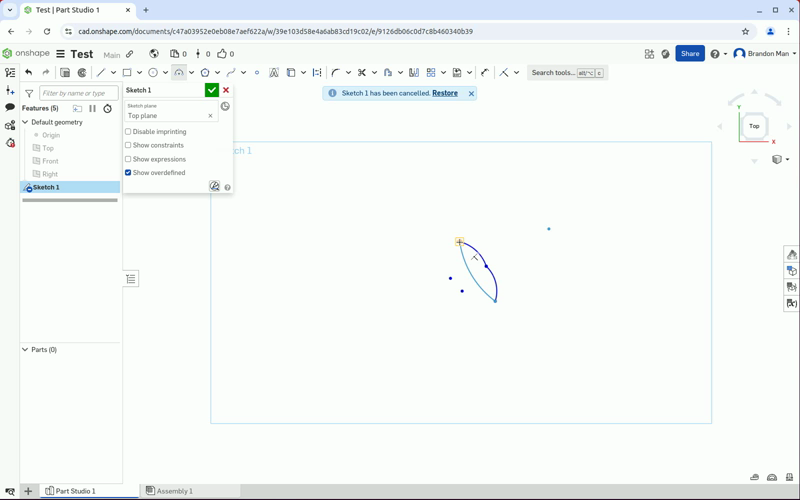
click(459, 241)
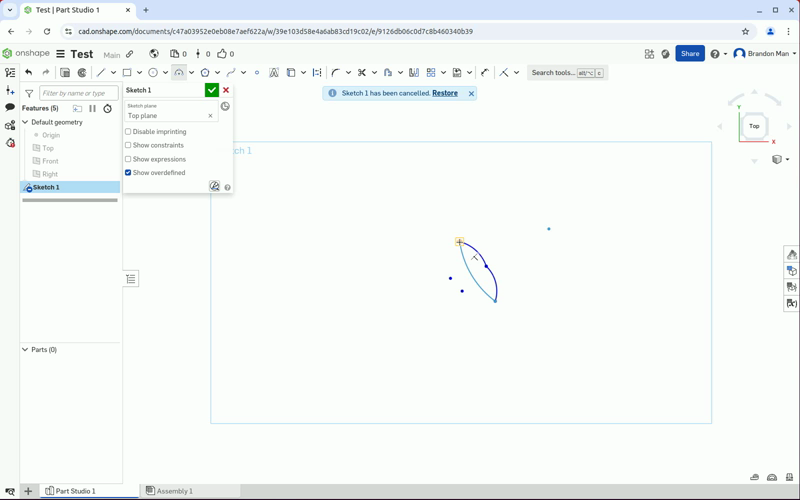
key_down(shift)
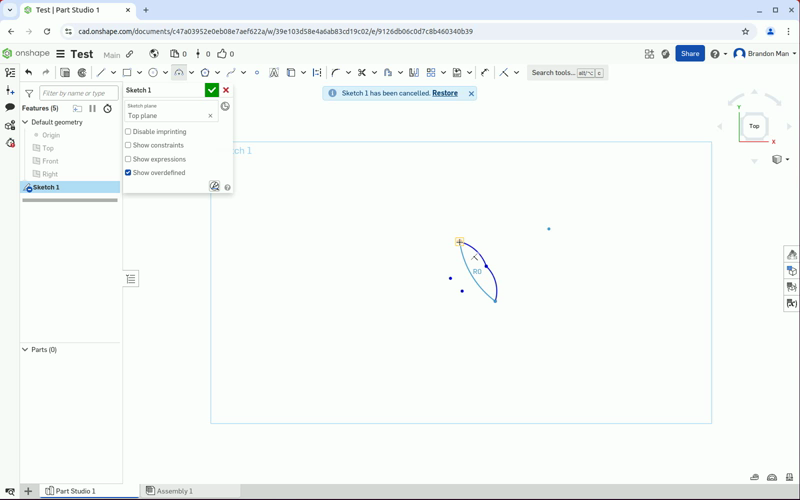
mouse_move(498, 258)
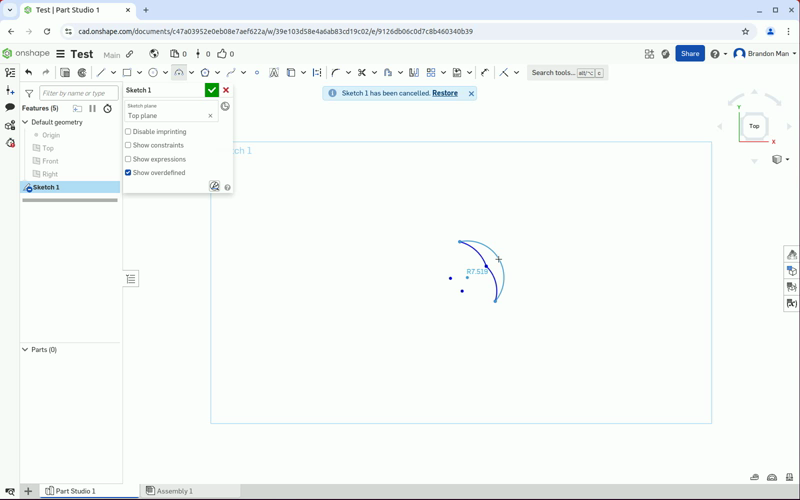
click(498, 258)
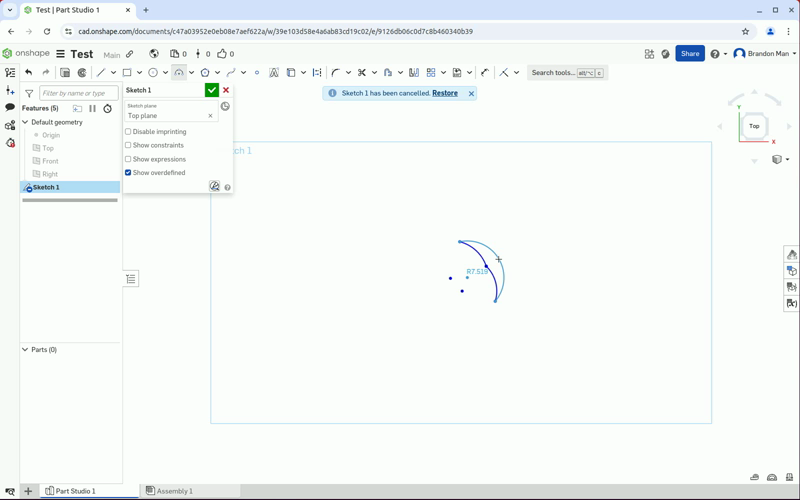
key_up(shift)
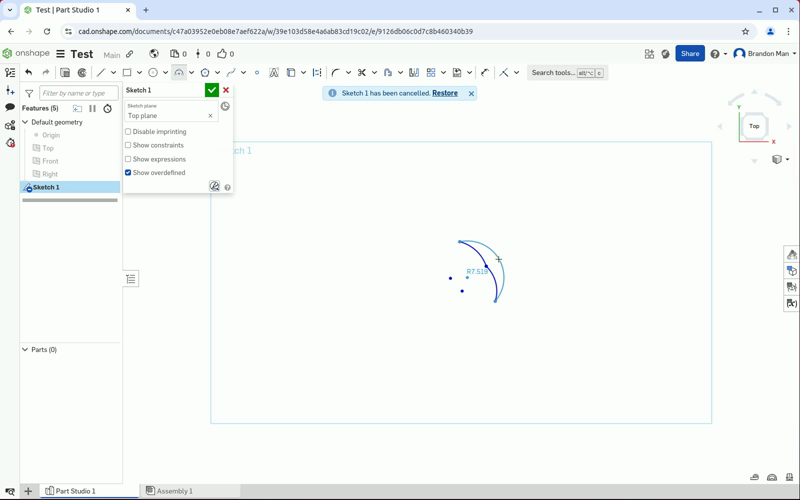
key(esc)
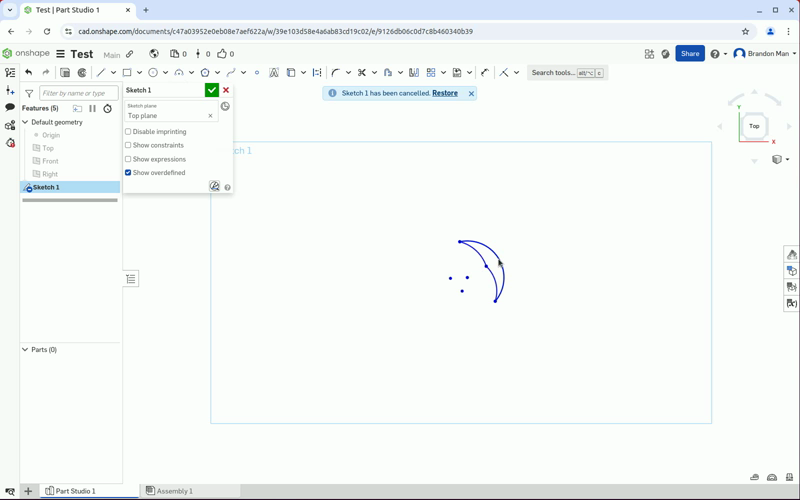
mouse_move(484, 247)
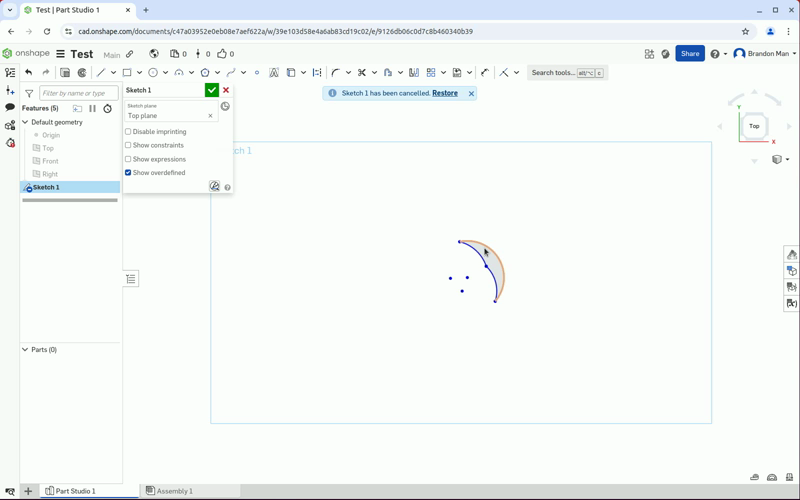
scroll(6)
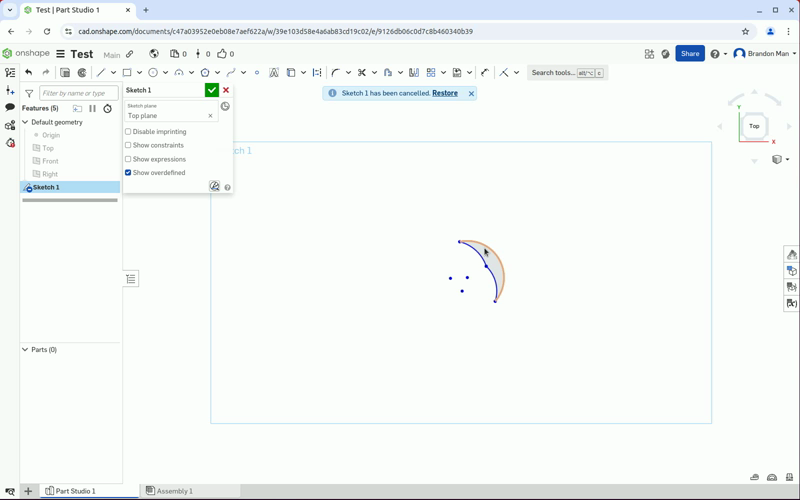
scroll(6)
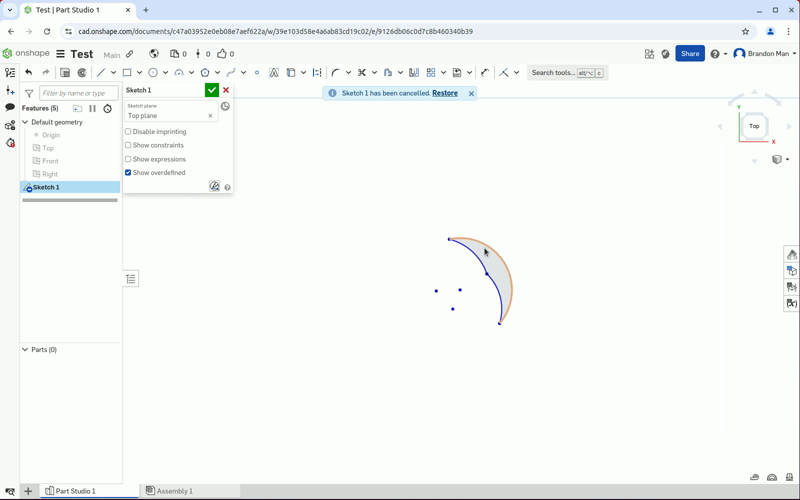
scroll(6)
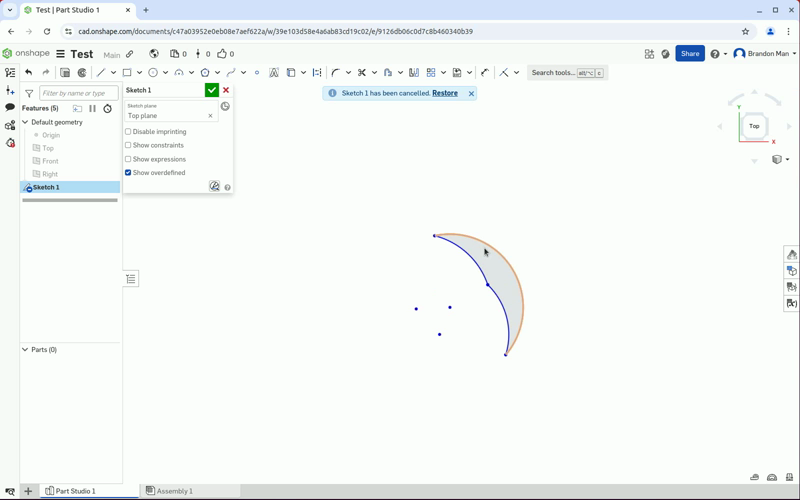
scroll(6)
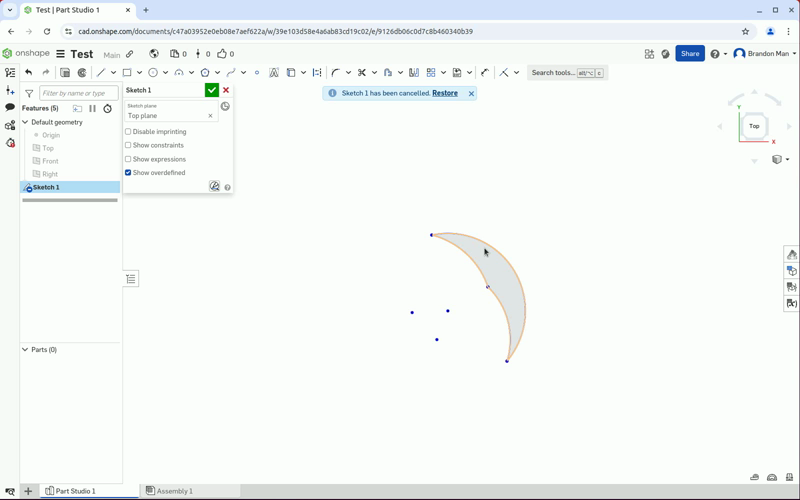
scroll(6)
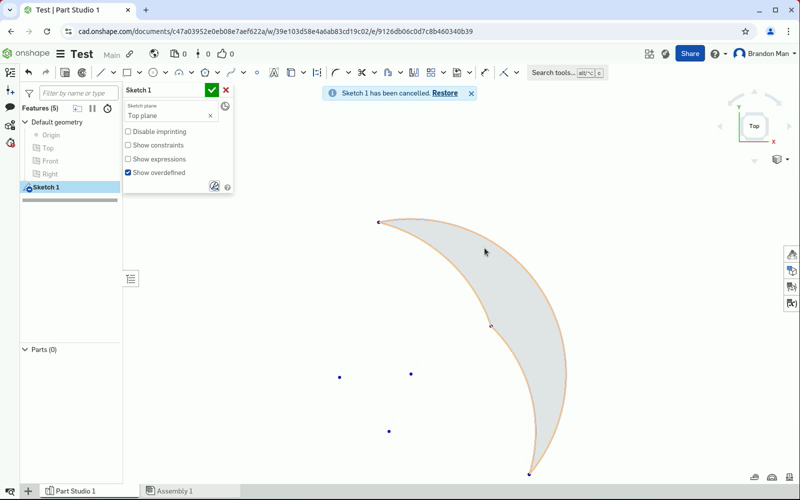
scroll(6)
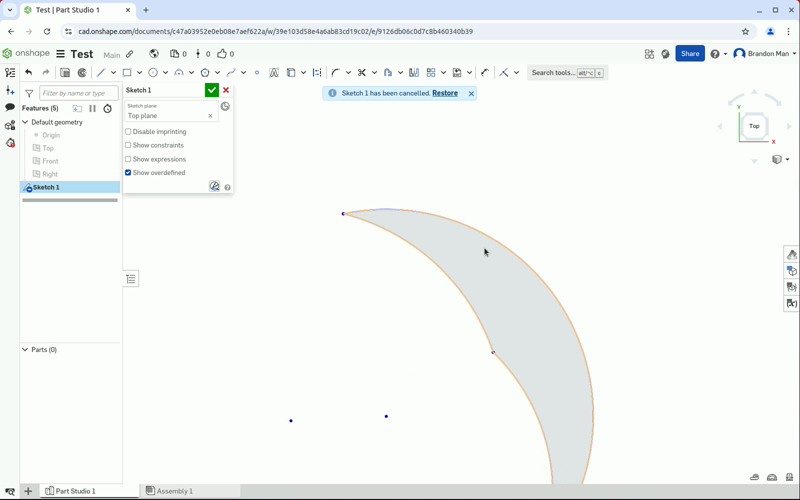
scroll(6)
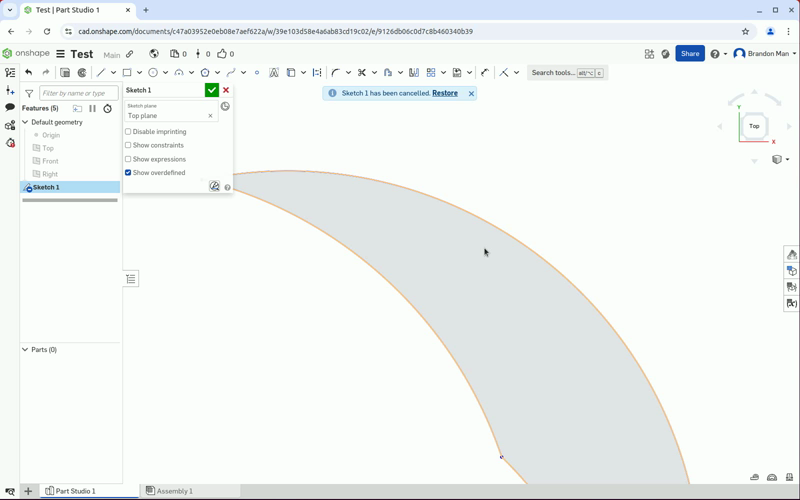
click(484, 247)
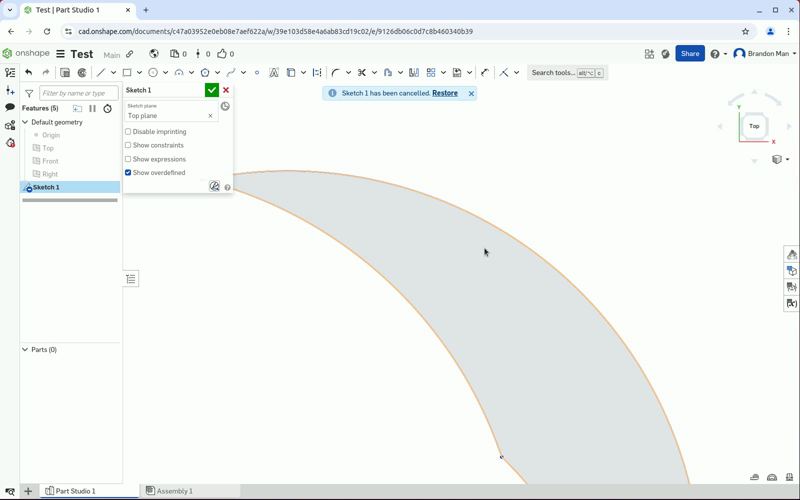
scroll(-6)
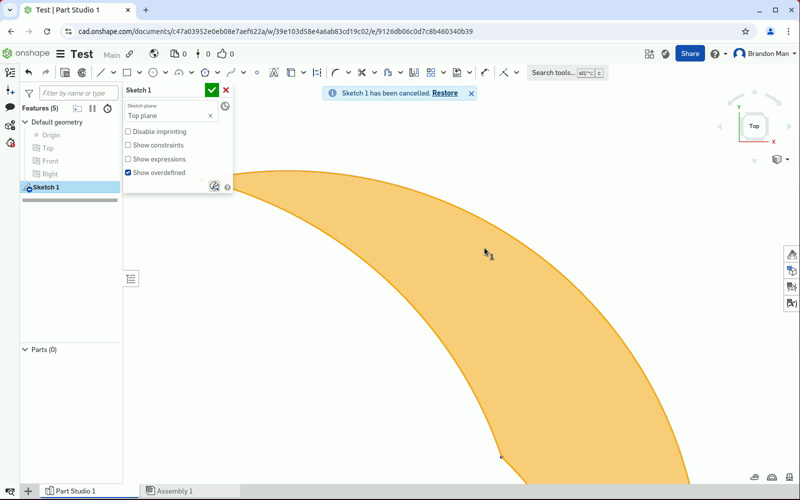
scroll(-6)
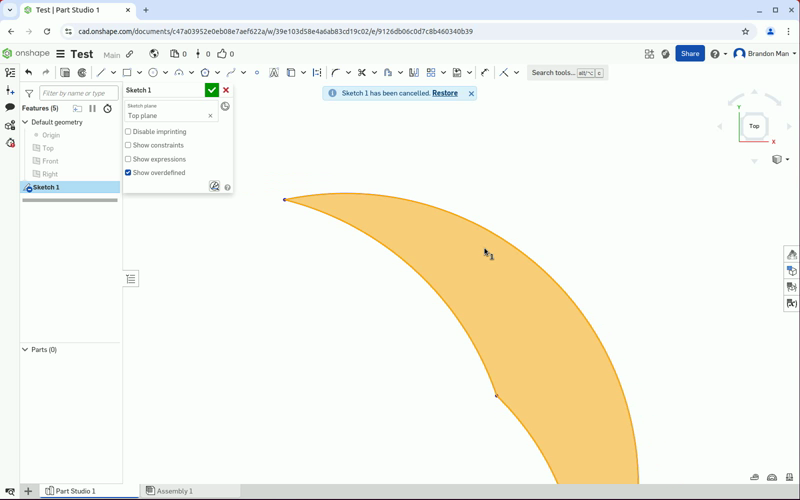
scroll(-6)
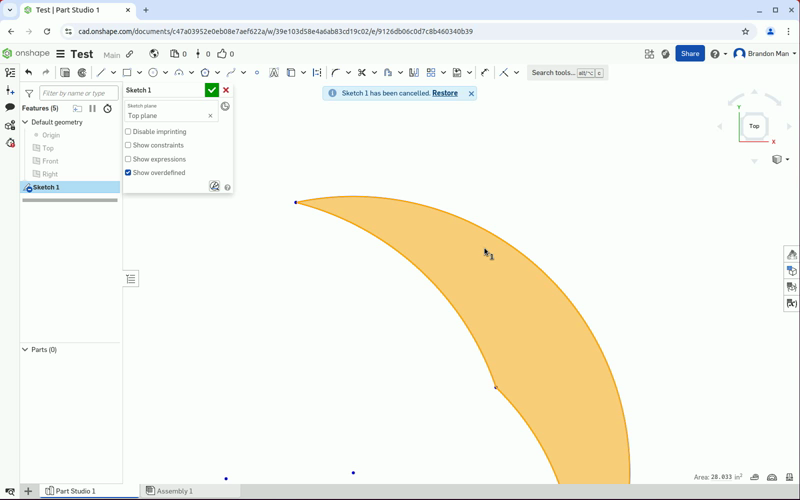
scroll(-6)
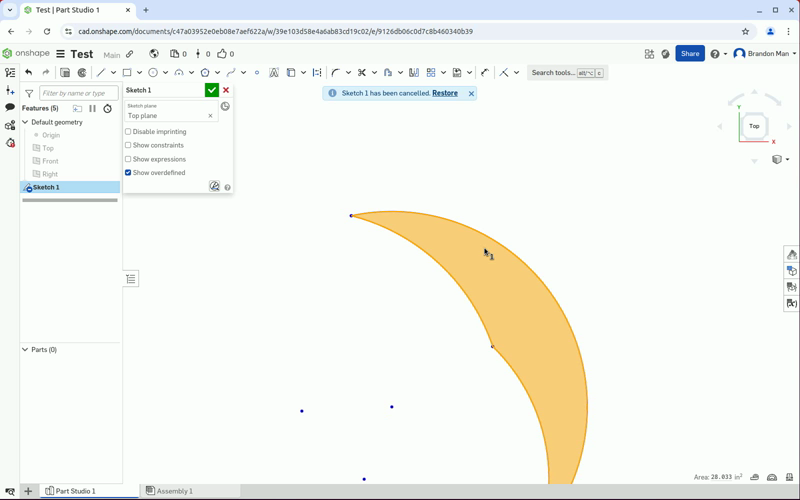
scroll(-6)
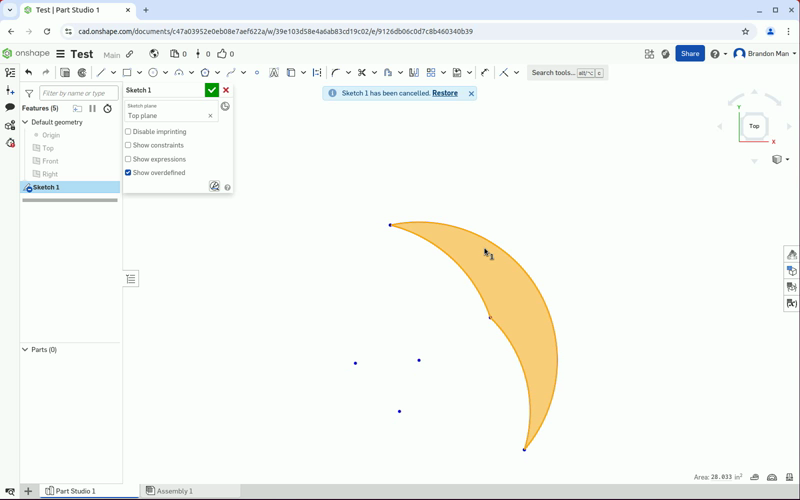
scroll(-6)
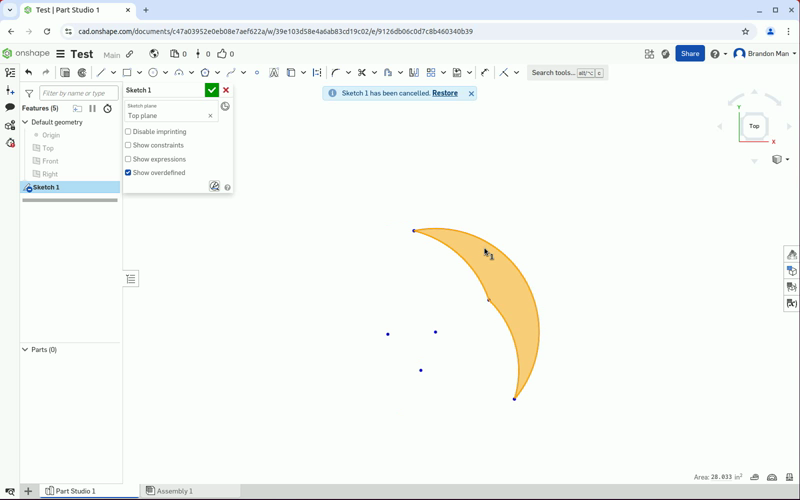
scroll(-6)
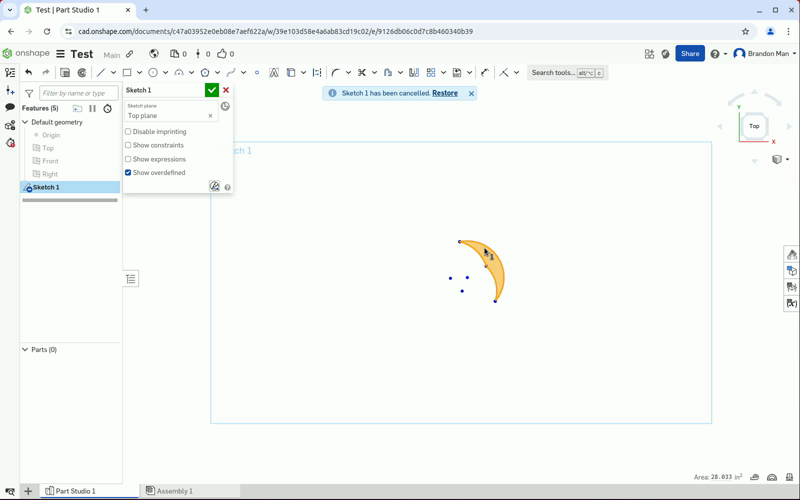
mouse_move(73, 352)
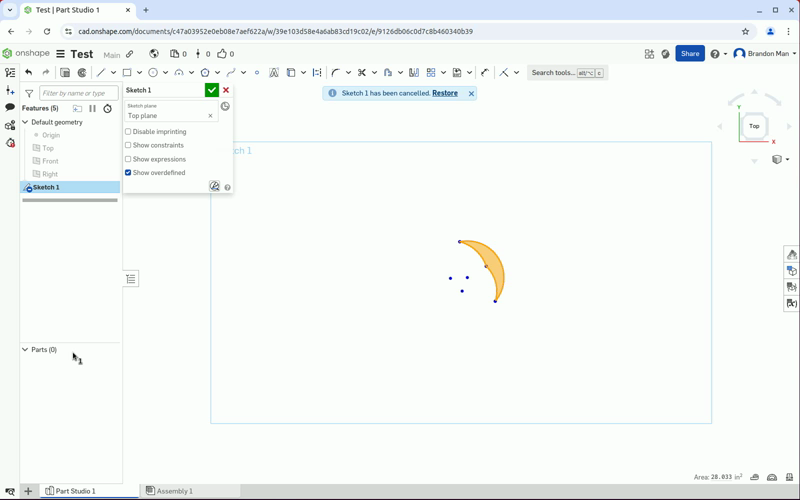
key(shift+y)
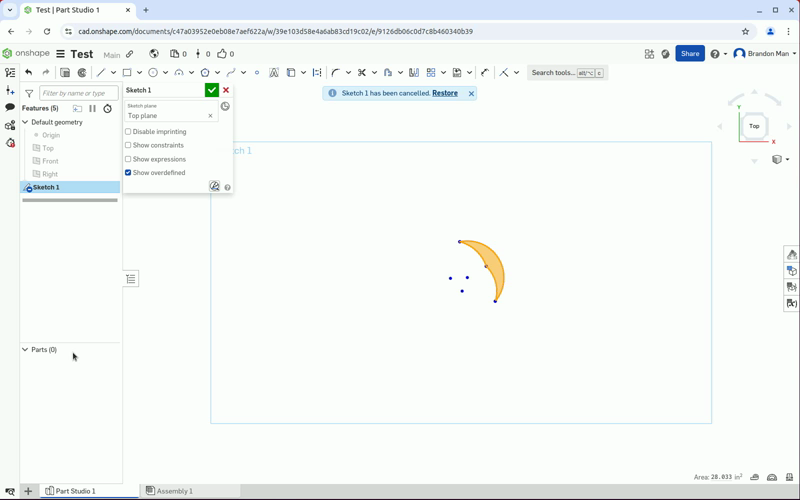
key(shift+e)
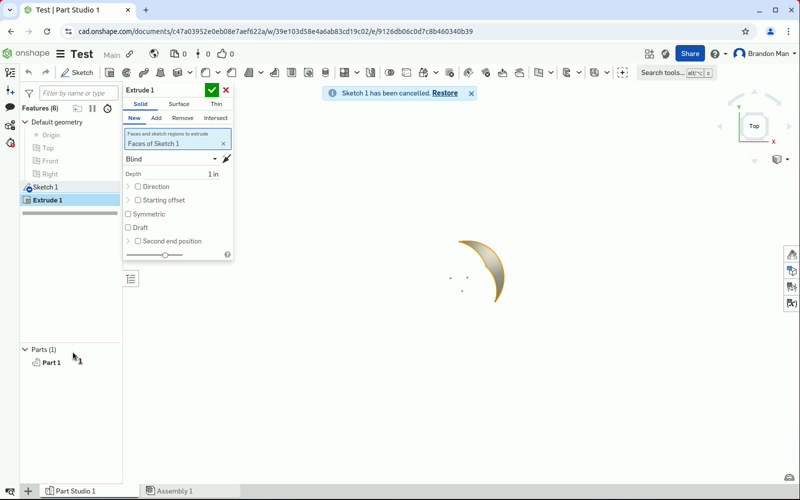
mouse_move(143, 106)
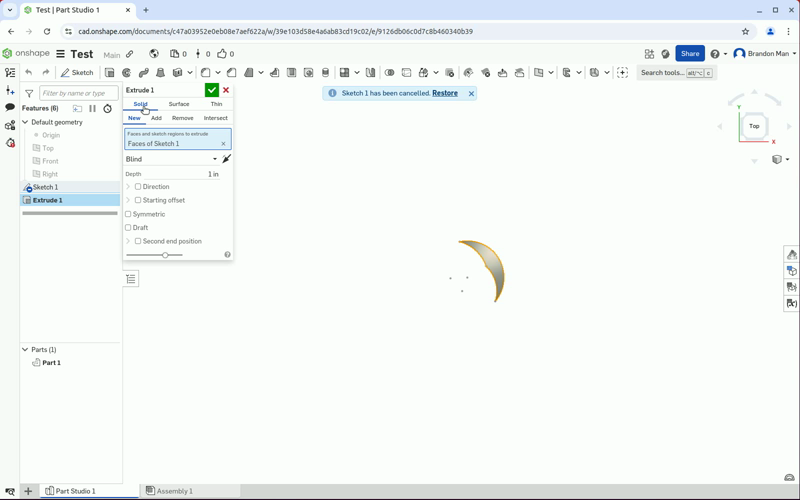
click(143, 106)
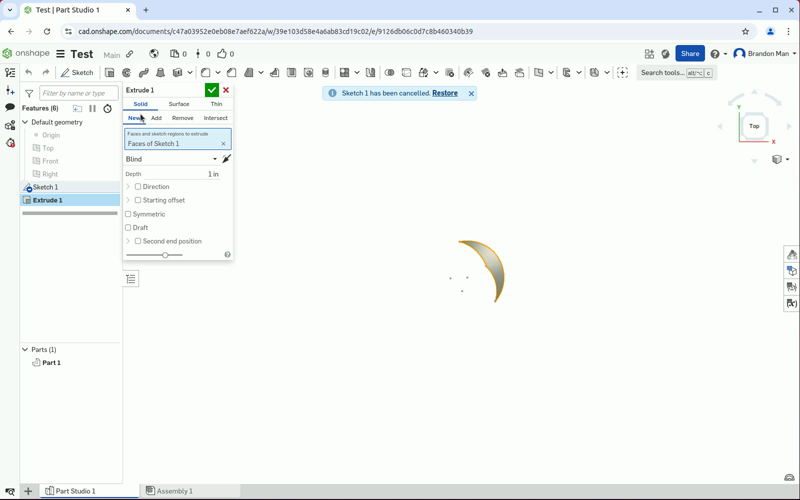
mouse_move(137, 120)
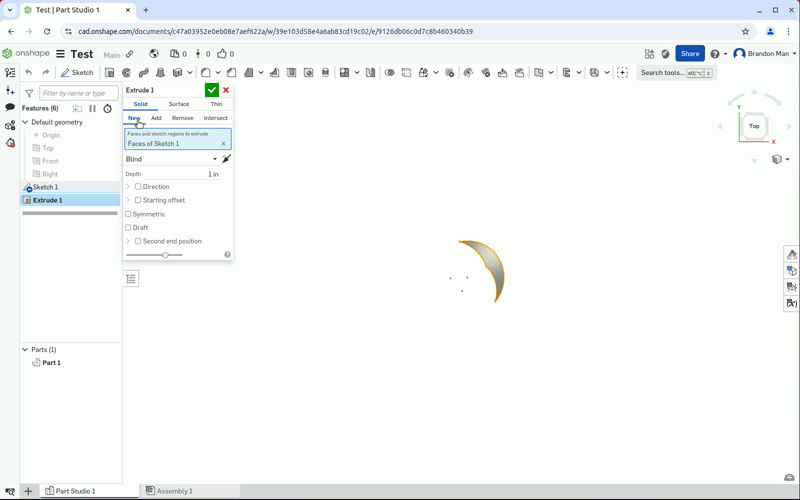
click(137, 120)
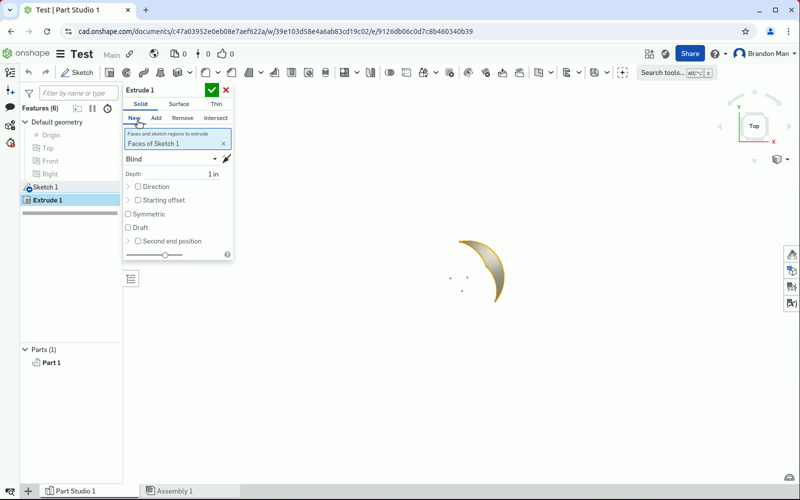
key(tab, 4)
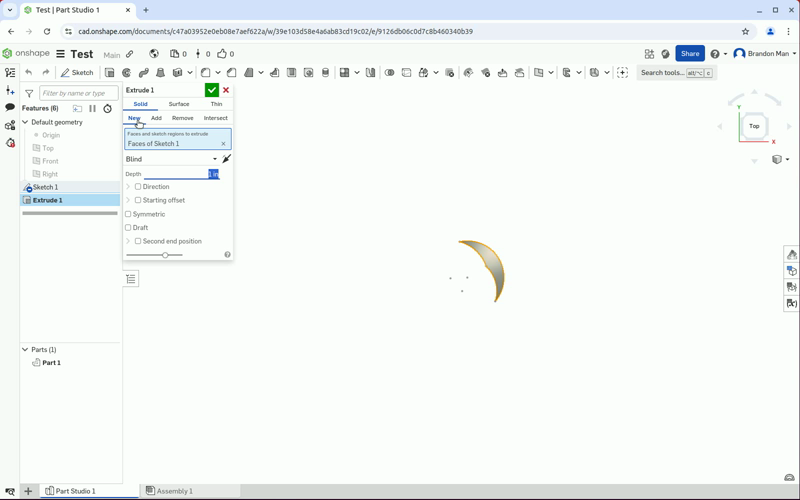
text(23.108)
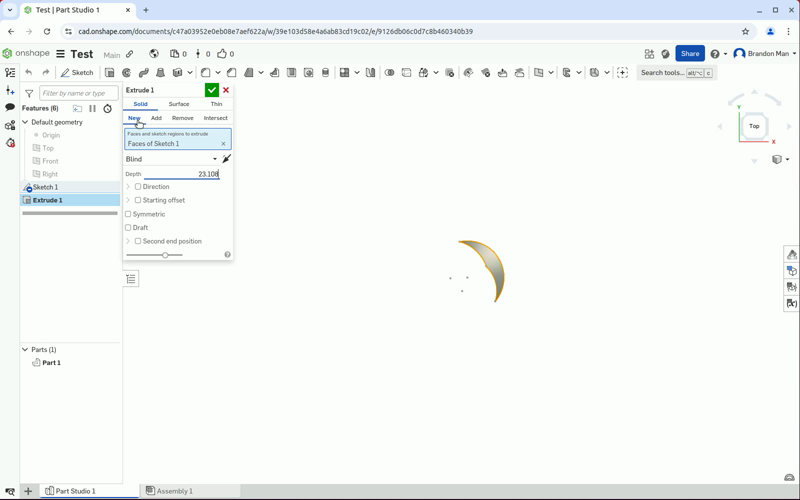
key(enter)
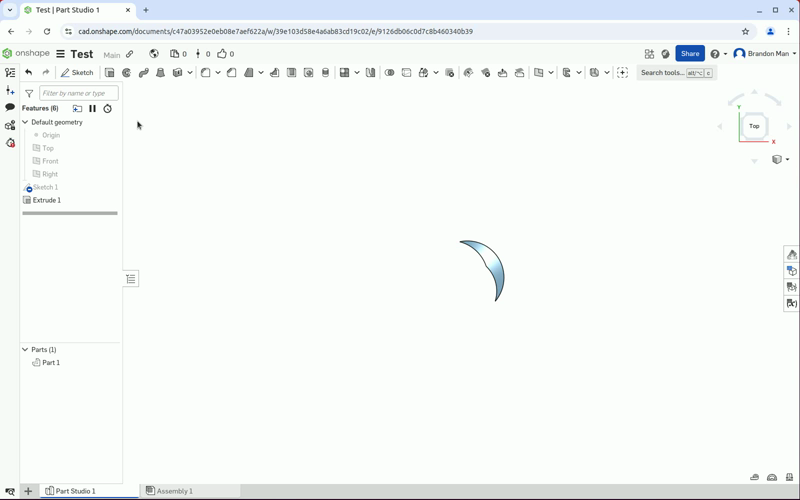
key(shift+h)
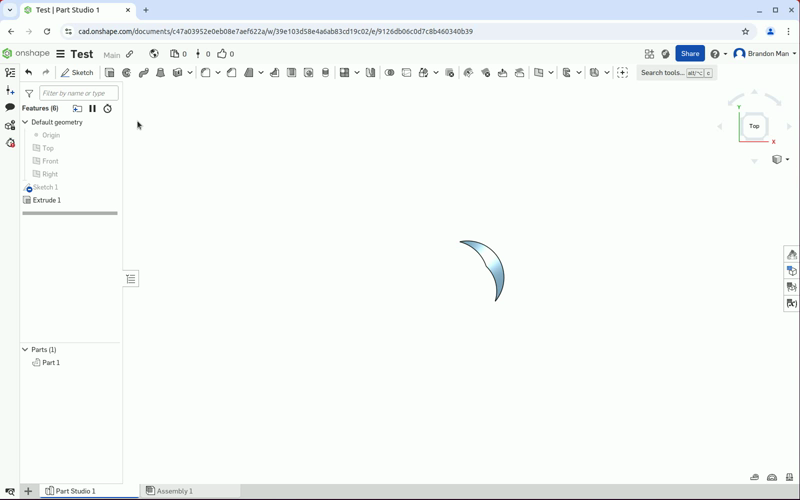
key(shift+h)
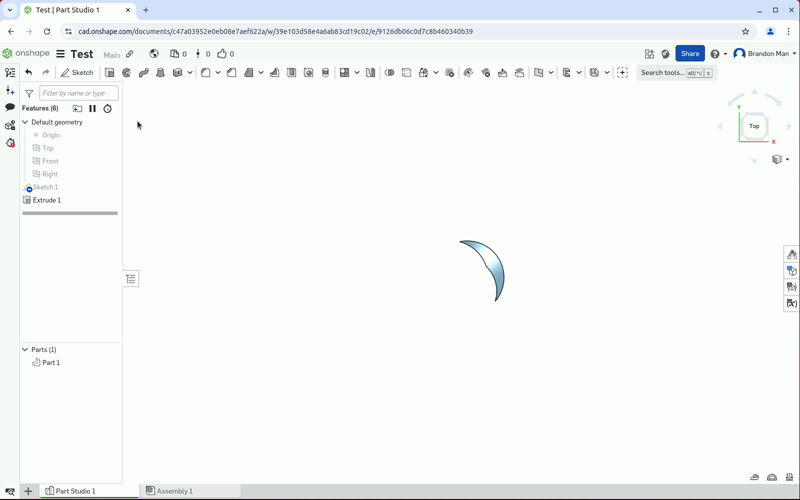
mouse_move(73, 189)
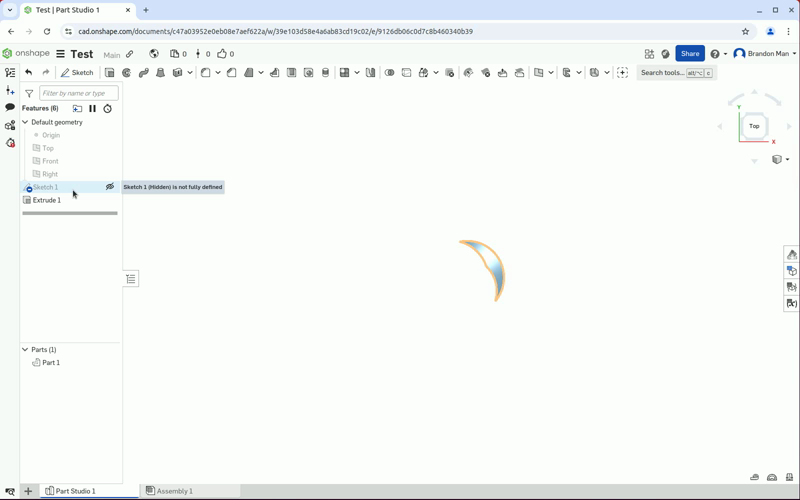
click(73, 189)
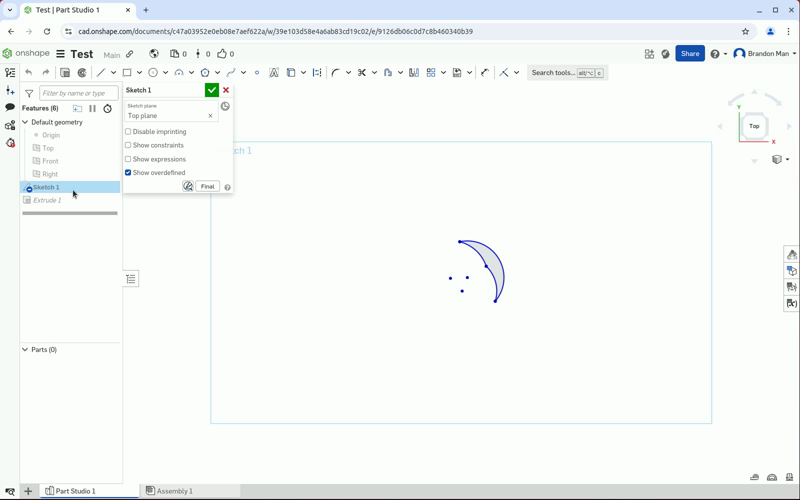
mouse_move(229, 92)
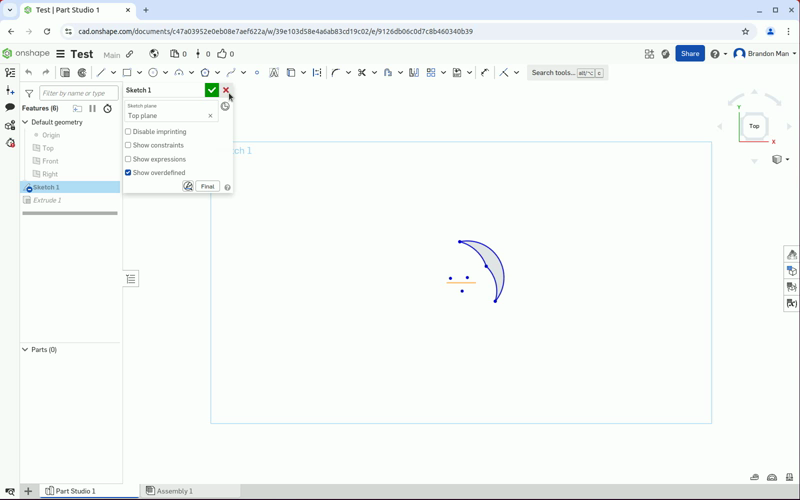
click(229, 92)
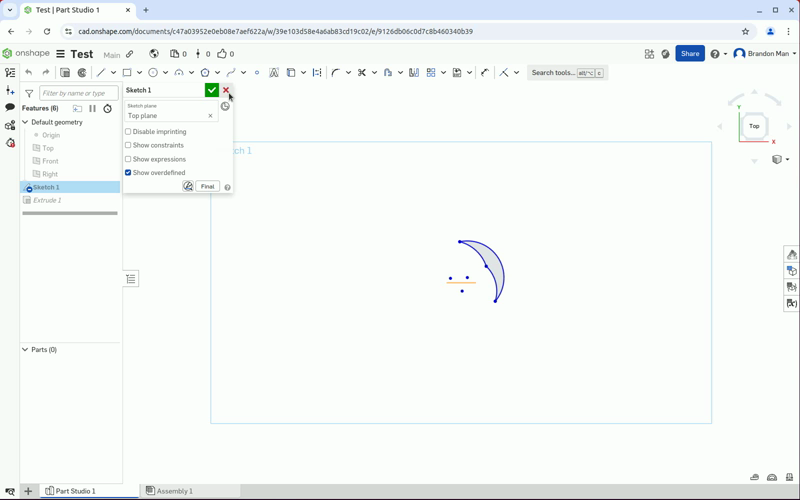
key(shift+s)
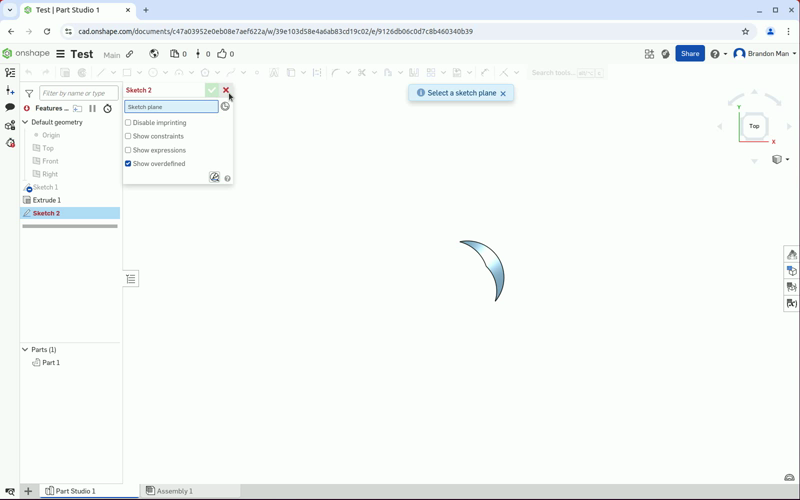
mouse_move(73, 150)
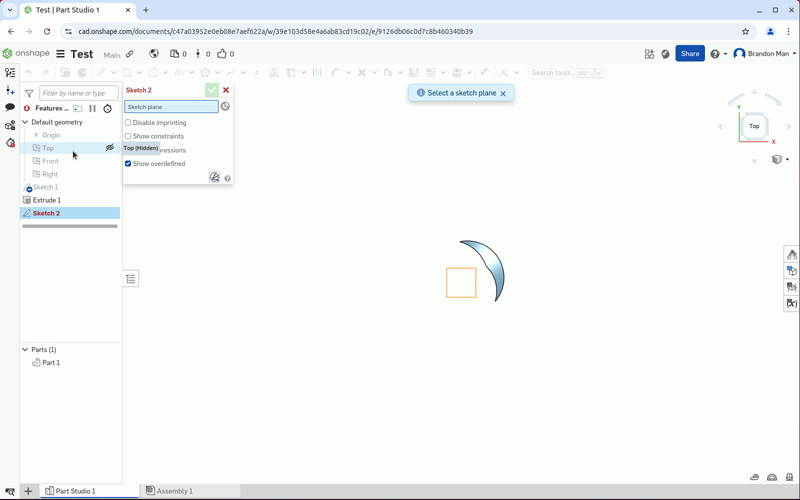
click(73, 150)
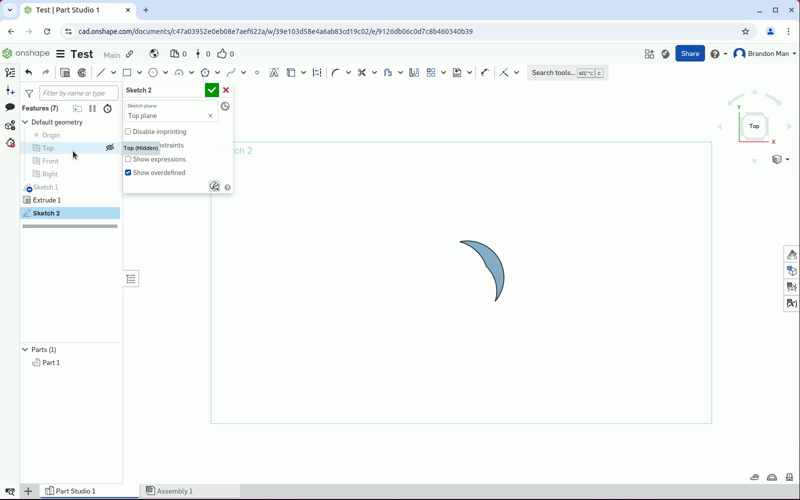
mouse_move(73, 352)
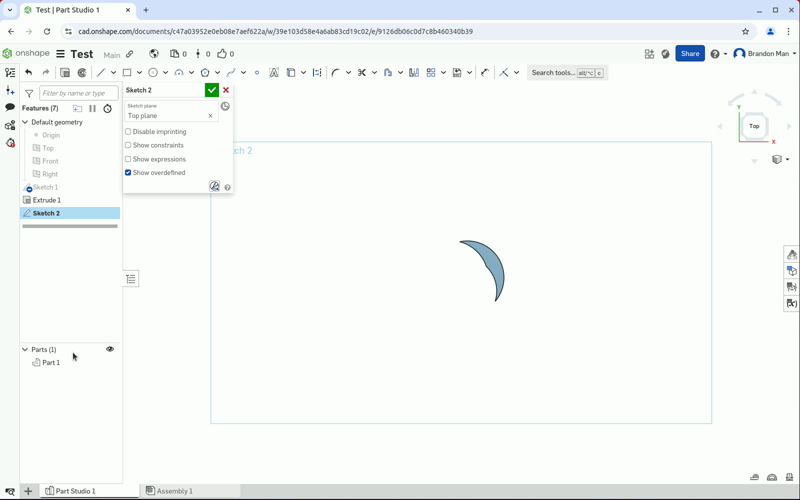
key(y)
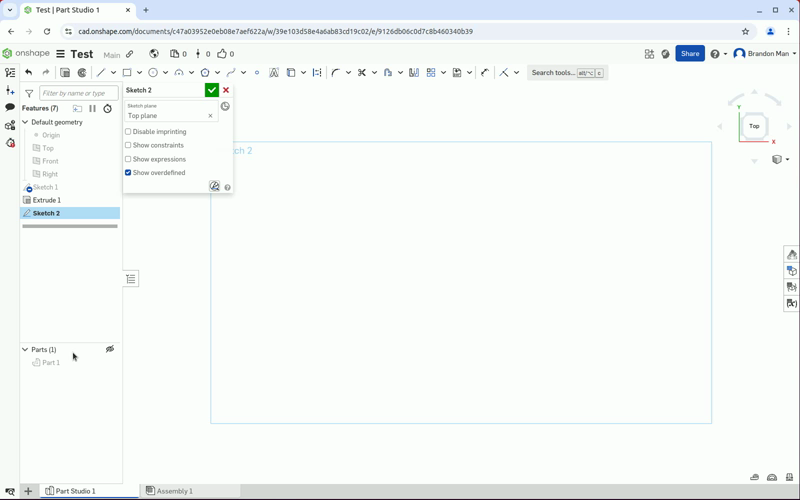
key(a)
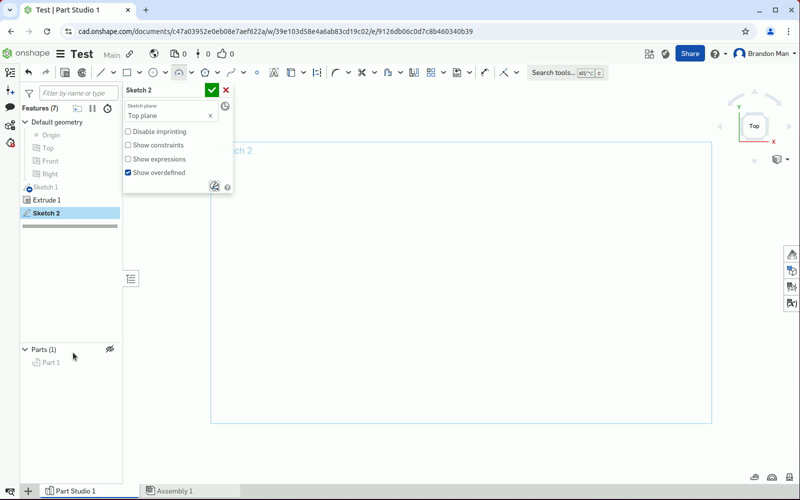
key_down(shift)
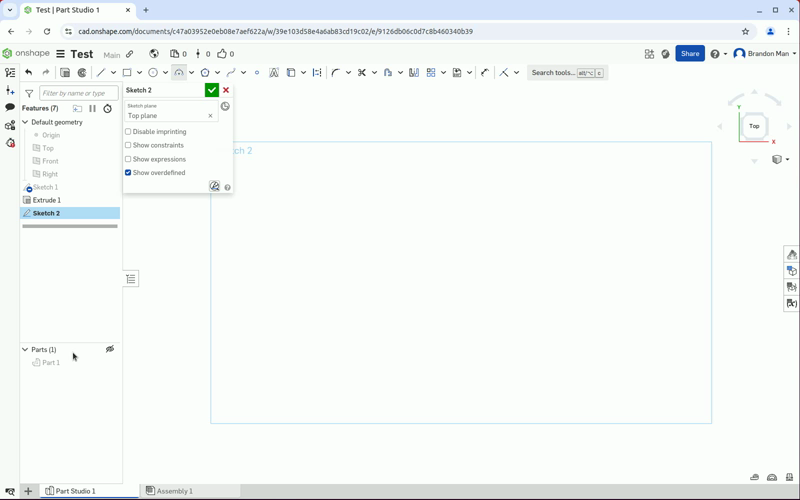
mouse_move(426, 301)
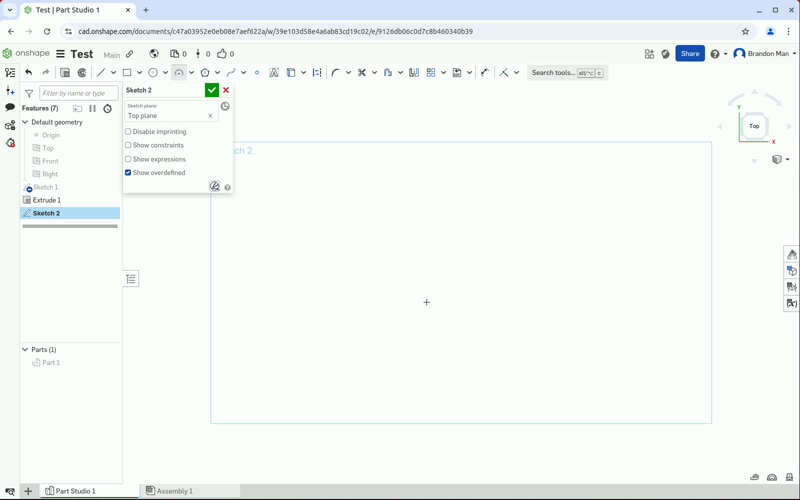
click(426, 301)
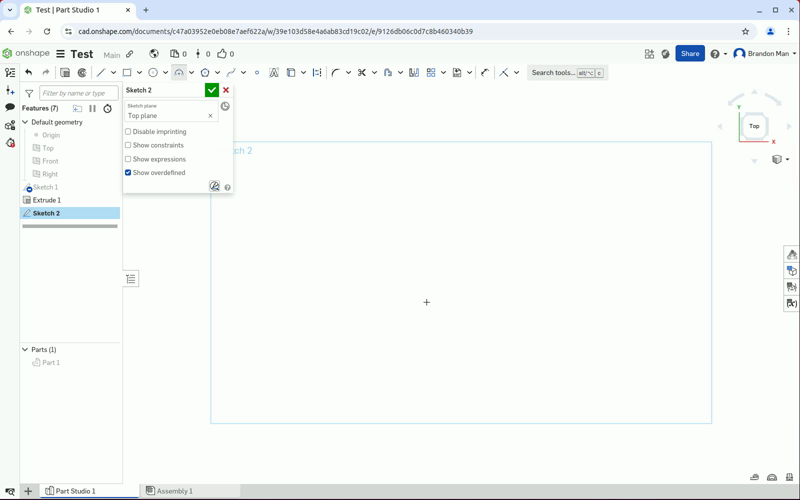
key_up(shift)
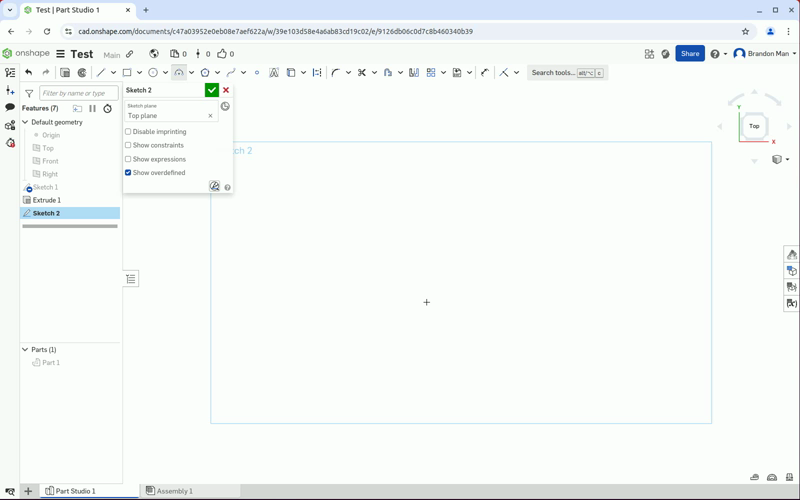
key_down(shift)
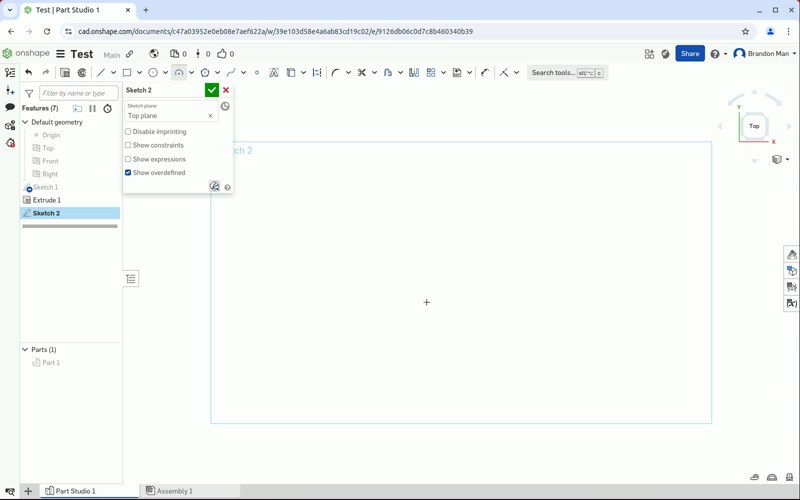
mouse_move(433, 266)
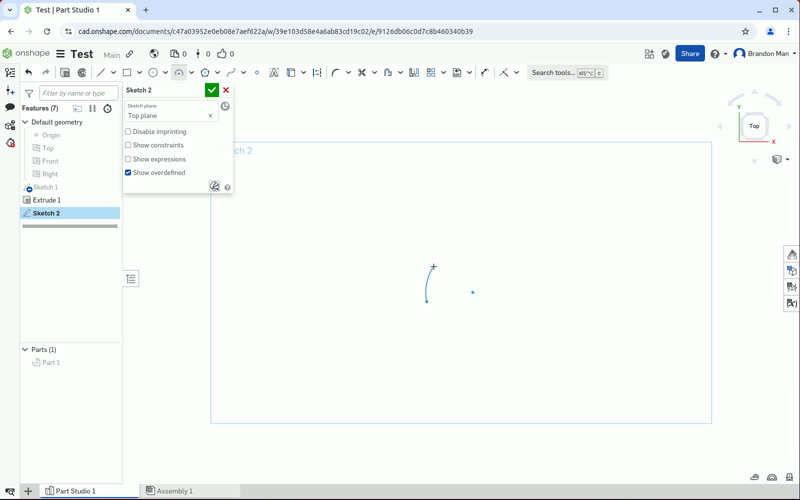
click(433, 266)
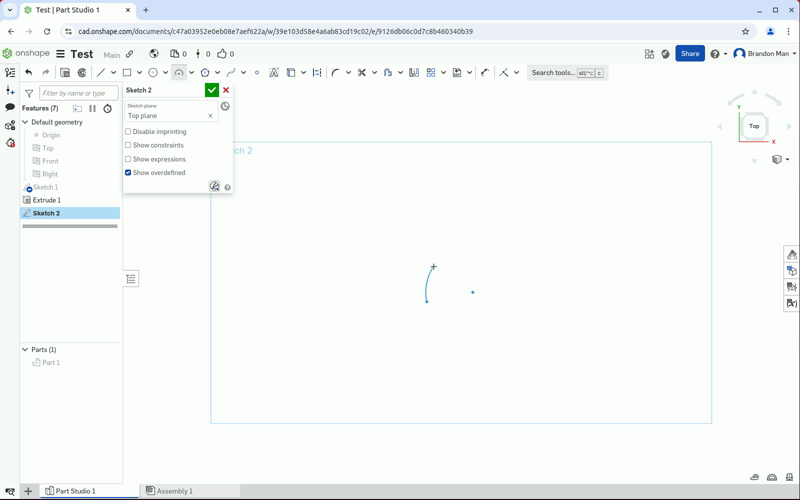
mouse_move(425, 282)
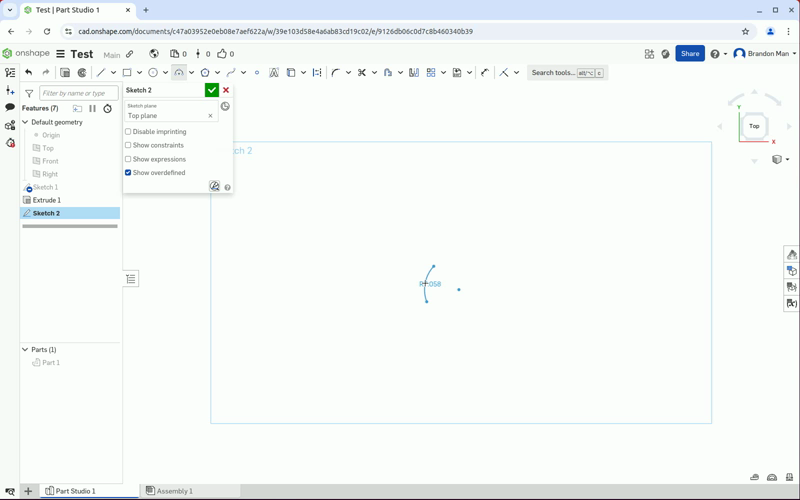
click(425, 282)
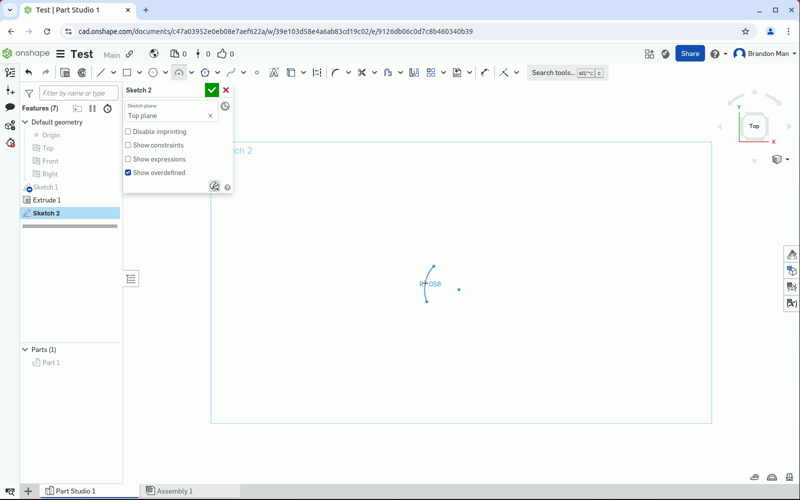
key_up(shift)
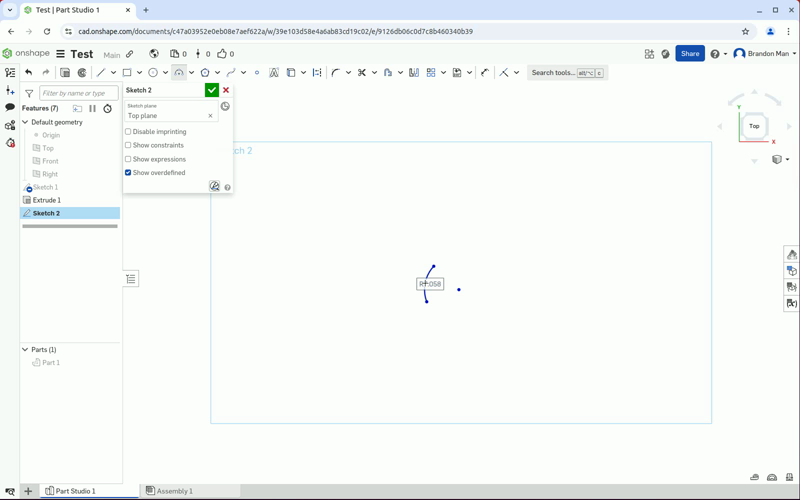
mouse_move(433, 266)
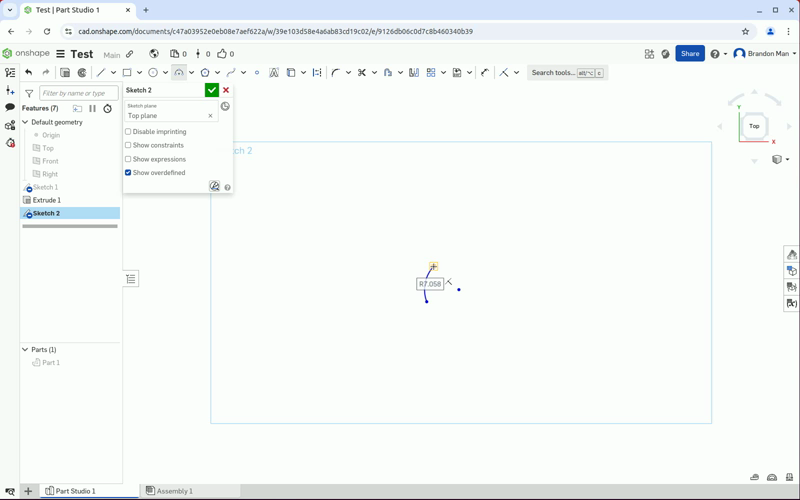
click(433, 266)
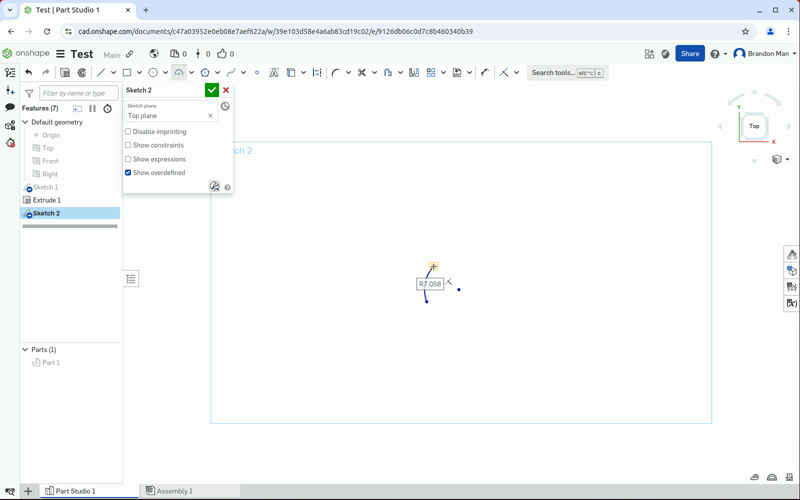
key_down(shift)
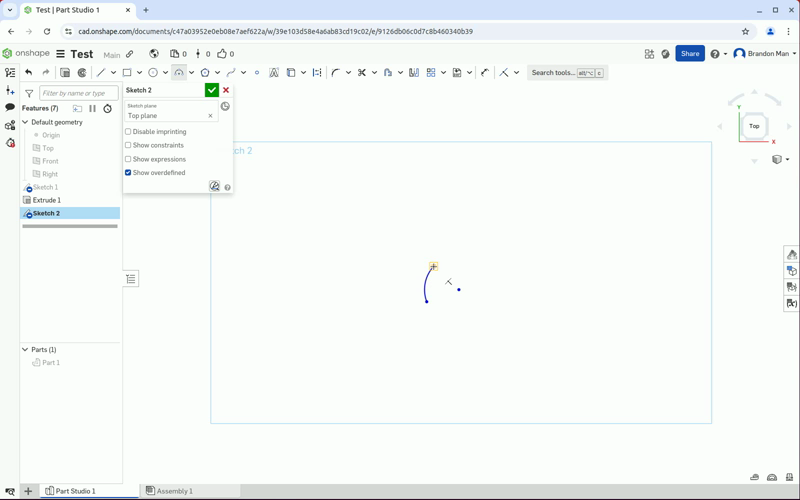
mouse_move(461, 240)
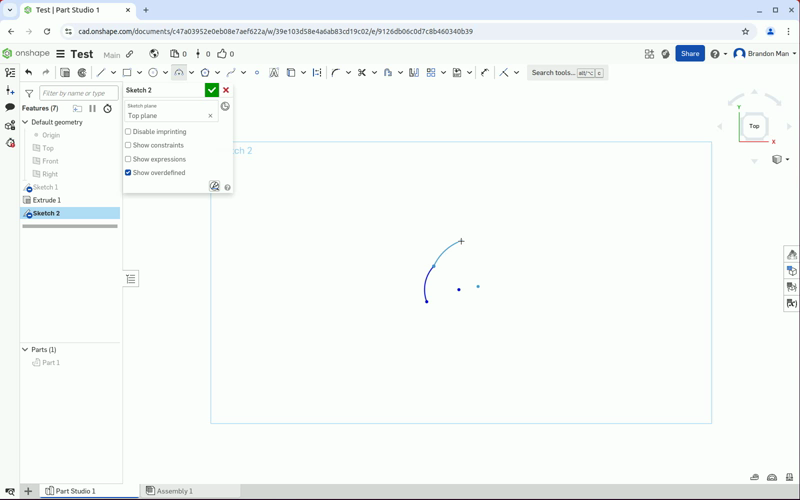
click(461, 240)
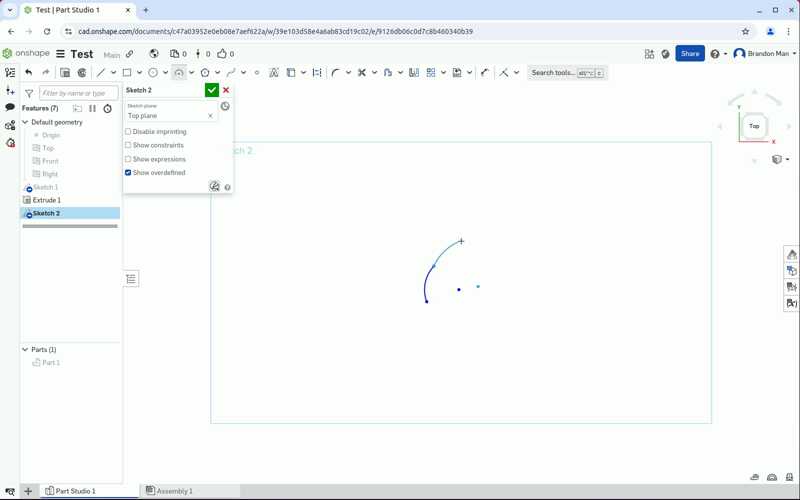
mouse_move(444, 249)
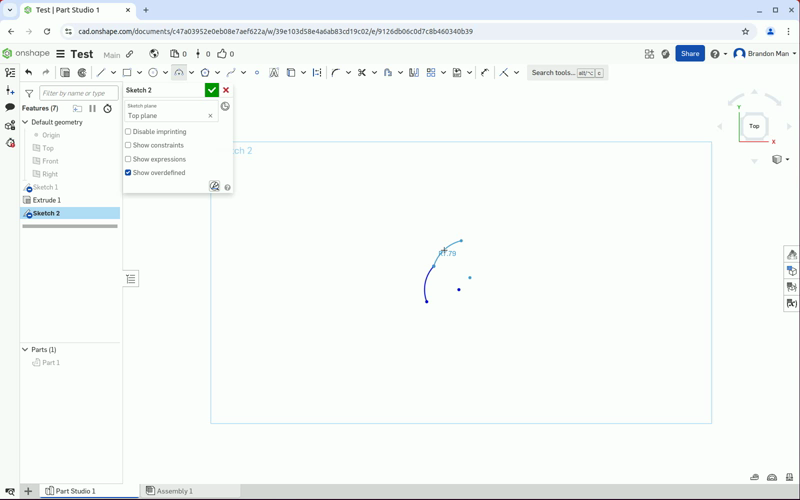
click(444, 249)
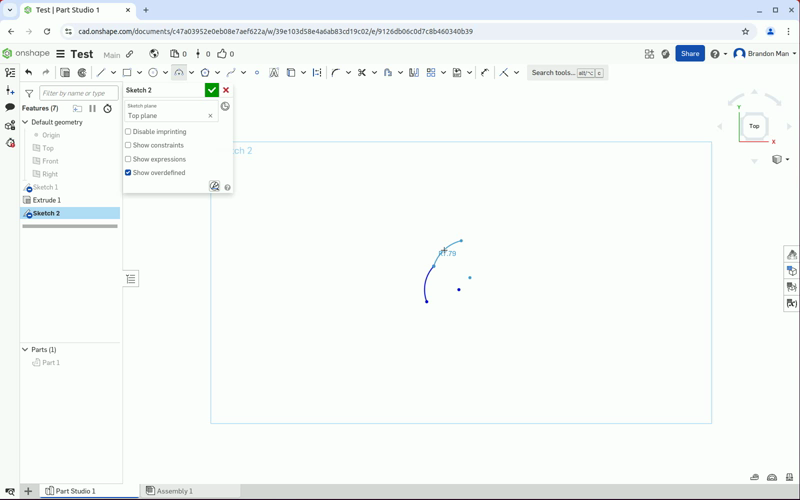
key_up(shift)
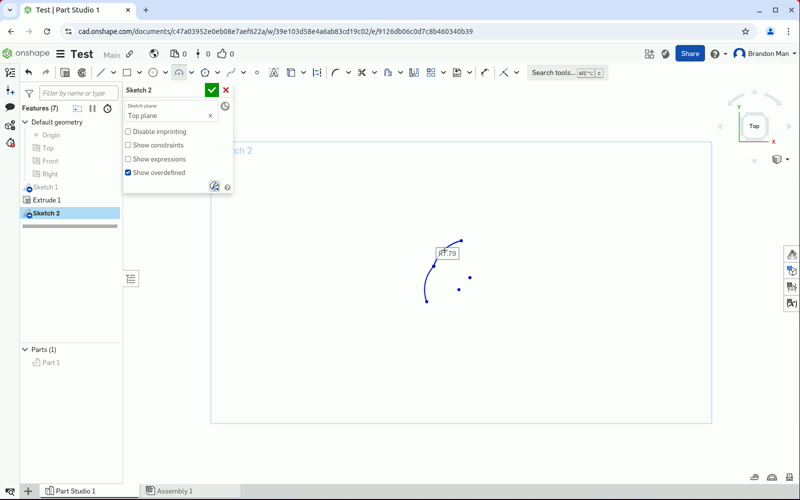
mouse_move(461, 240)
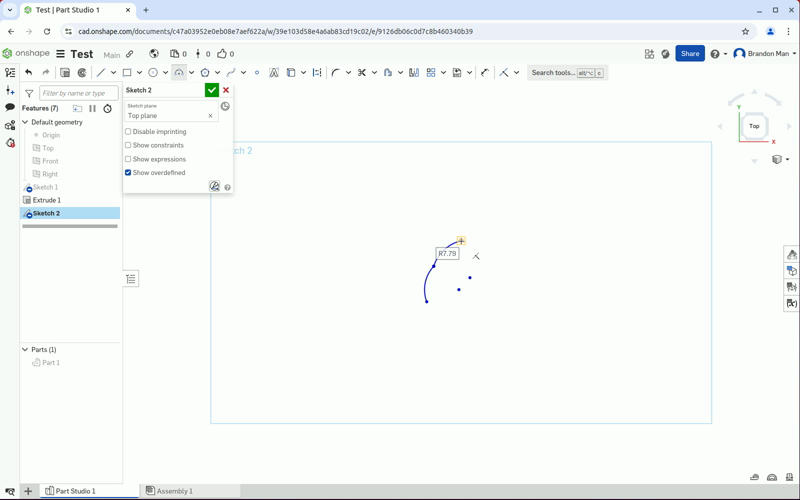
click(461, 240)
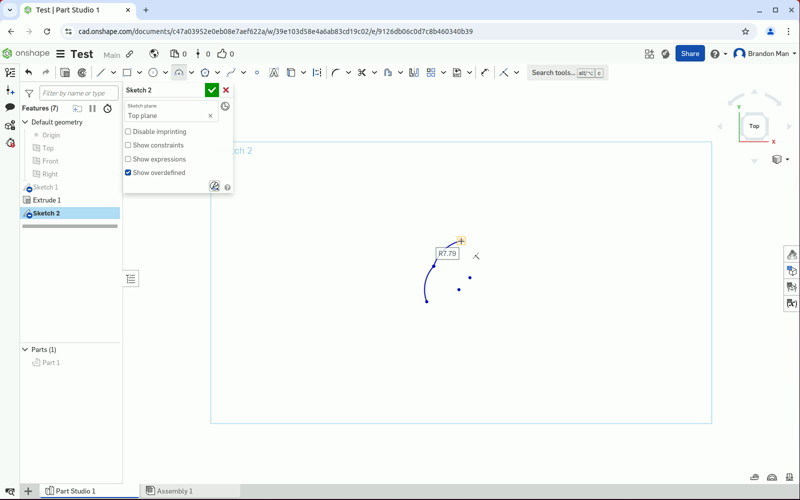
mouse_move(426, 301)
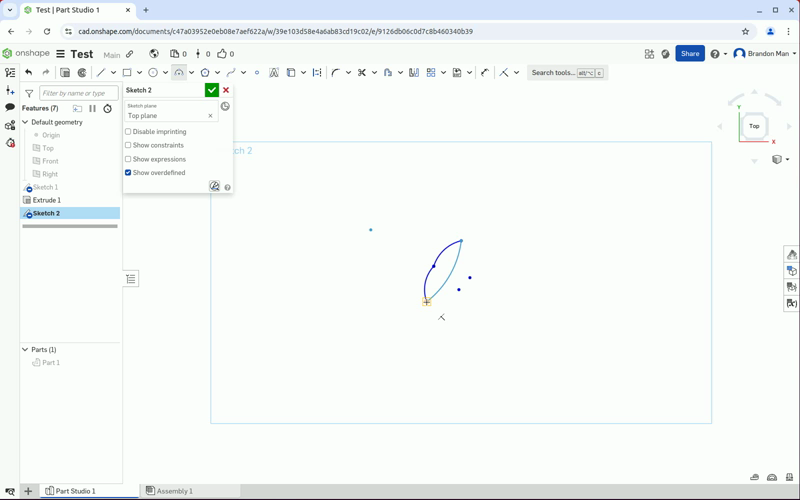
click(426, 301)
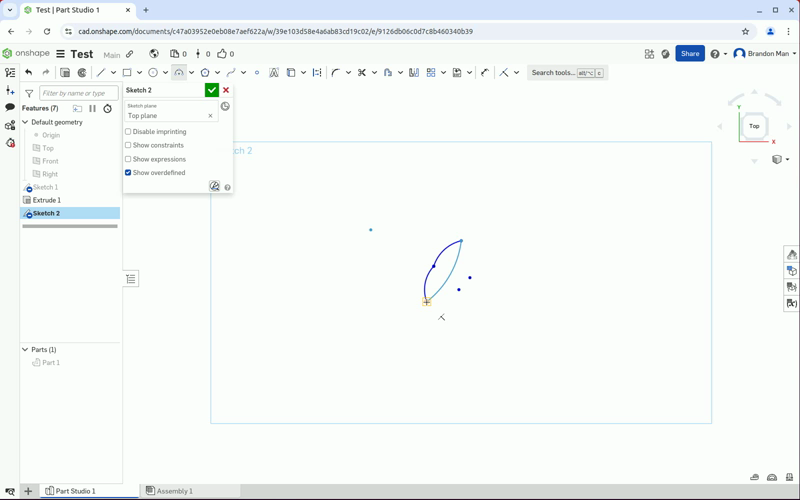
key_down(shift)
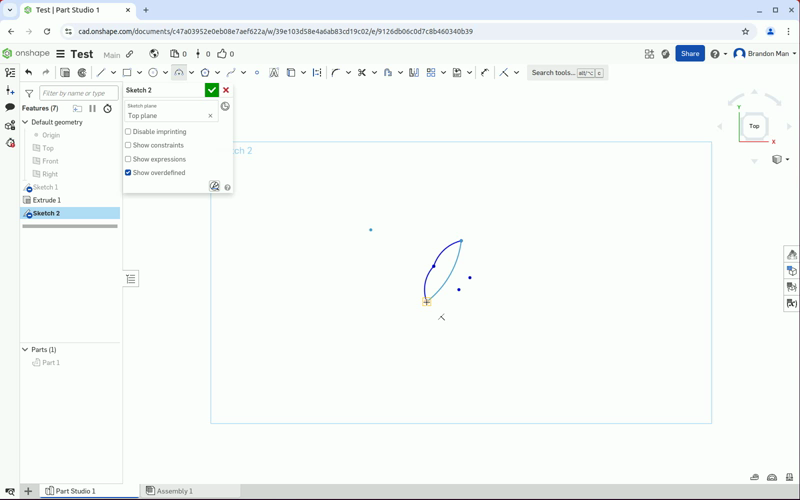
mouse_move(421, 258)
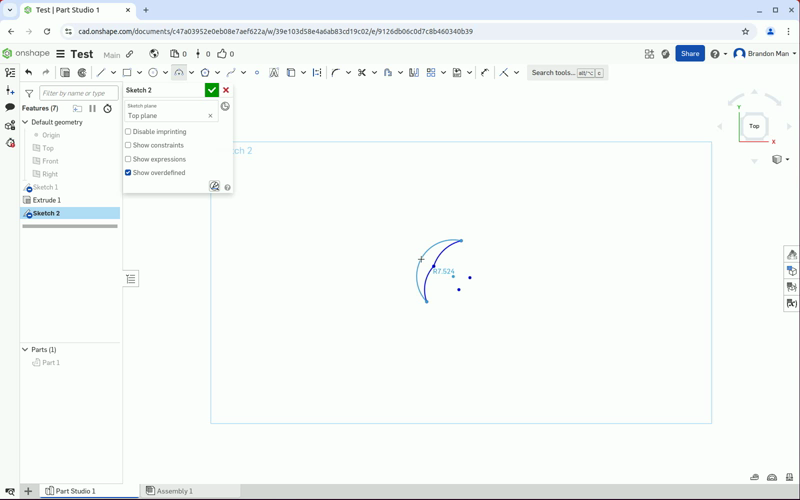
click(421, 258)
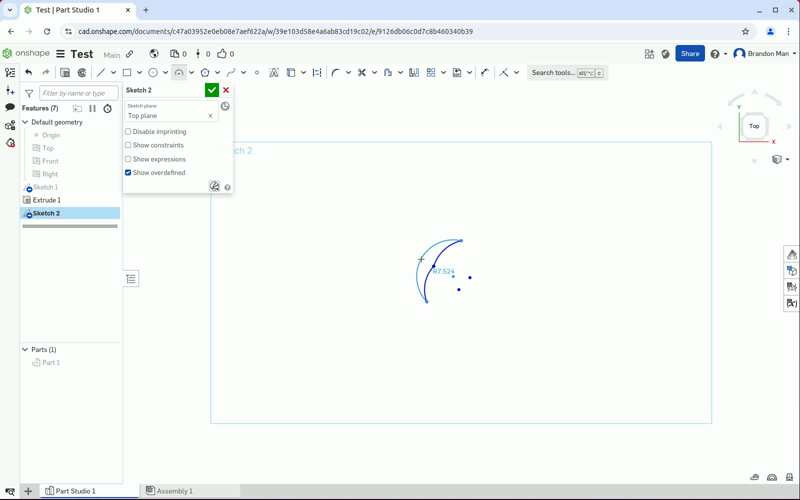
key_up(shift)
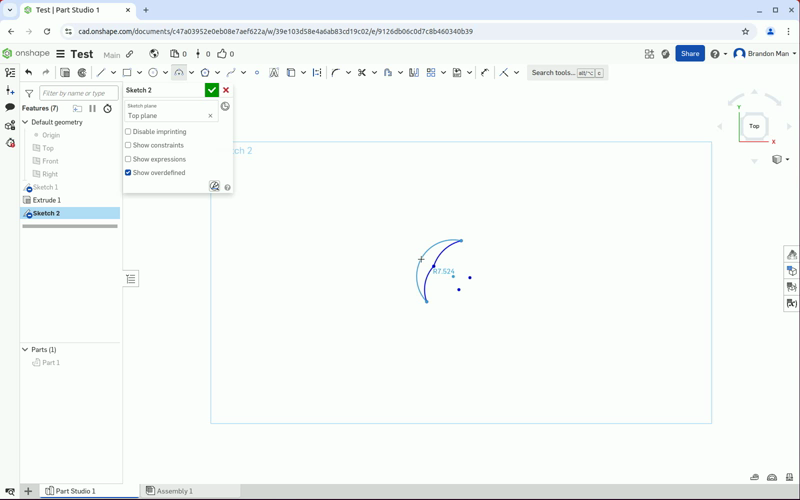
key(esc)
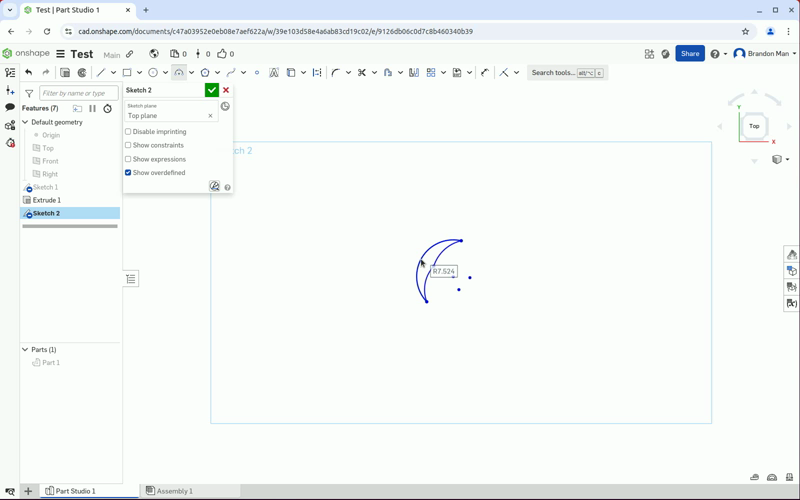
mouse_move(439, 271)
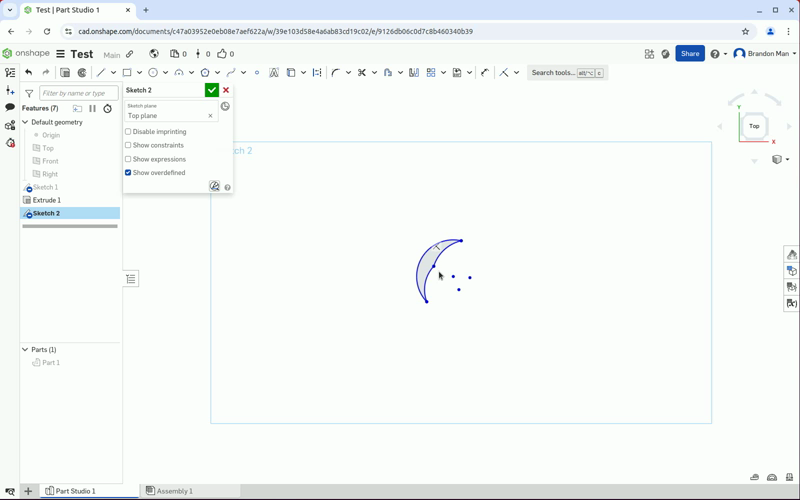
scroll(6)
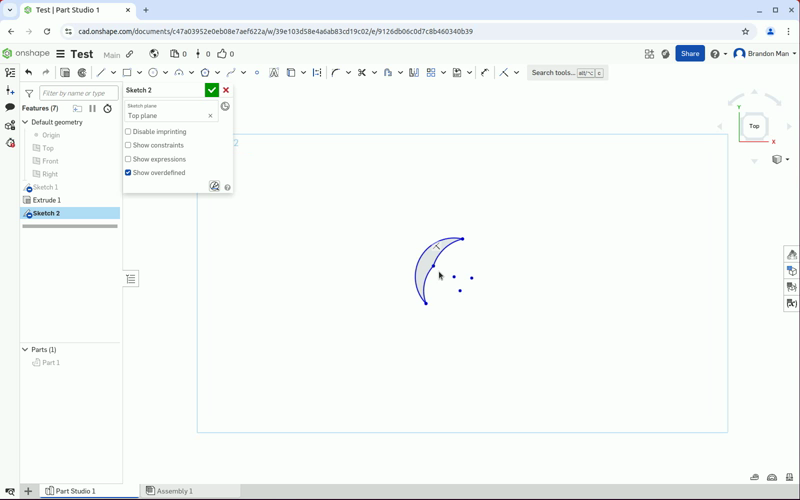
scroll(6)
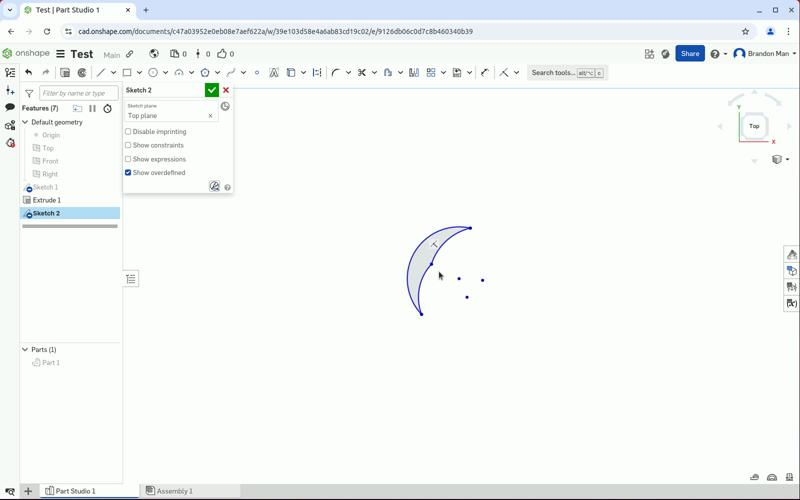
scroll(6)
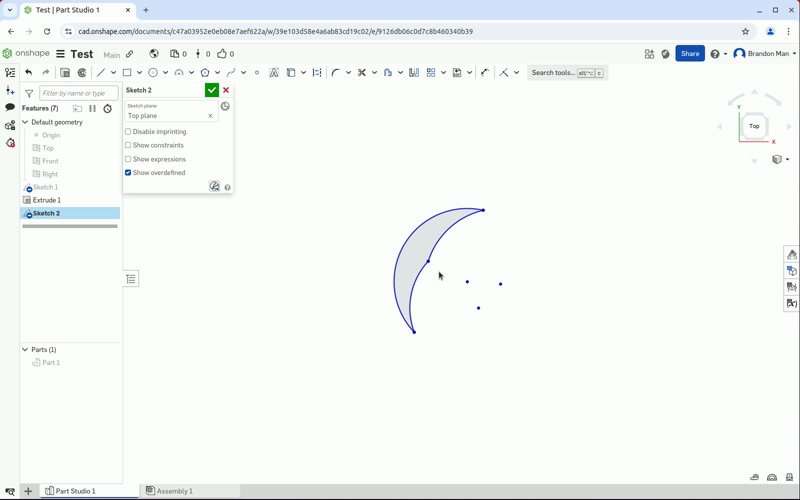
scroll(6)
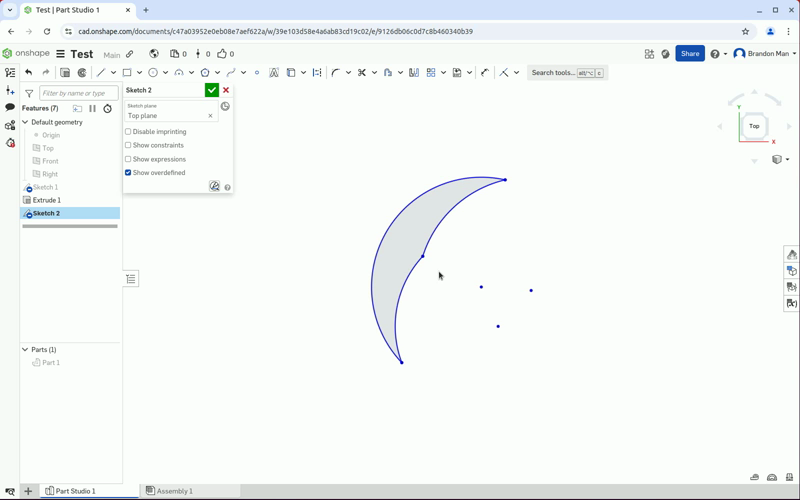
scroll(6)
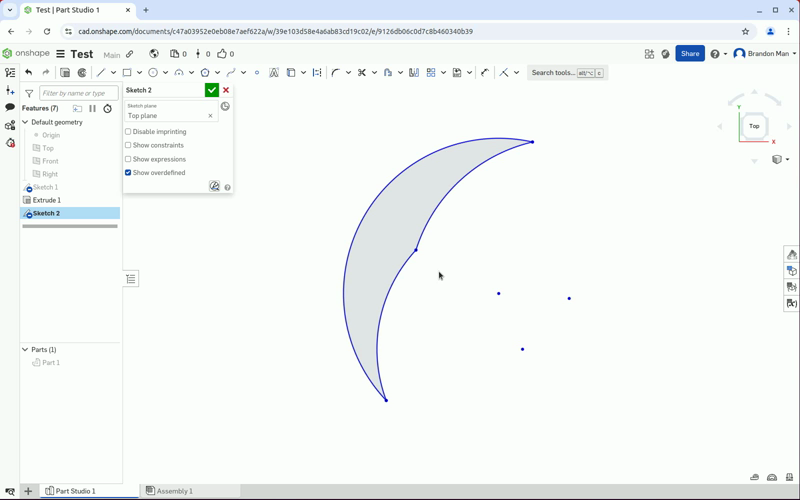
scroll(6)
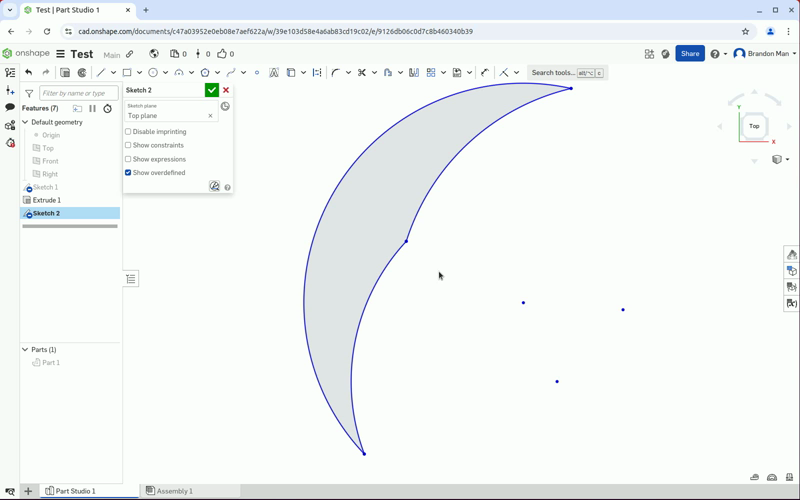
scroll(6)
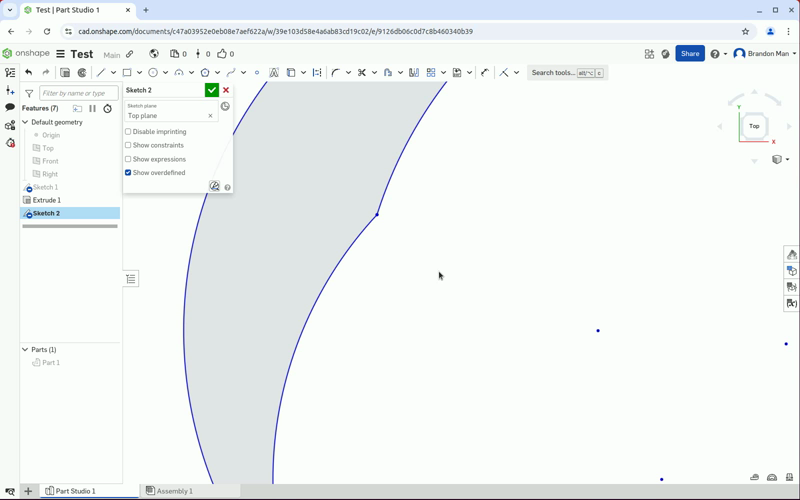
click(439, 271)
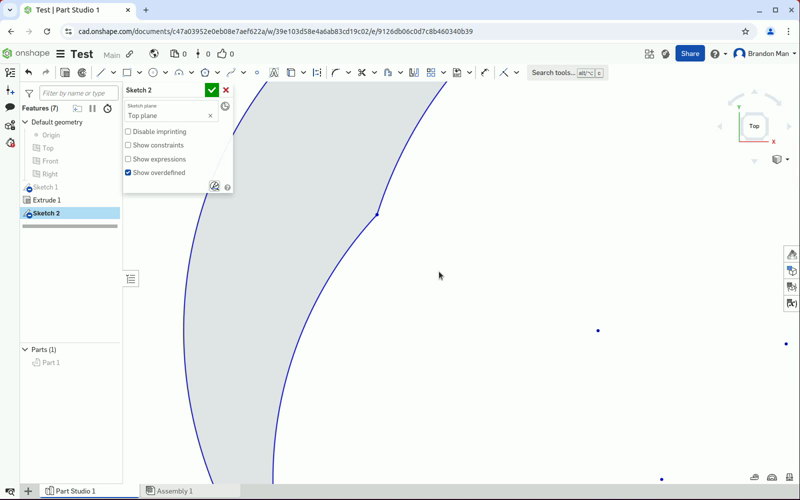
scroll(-6)
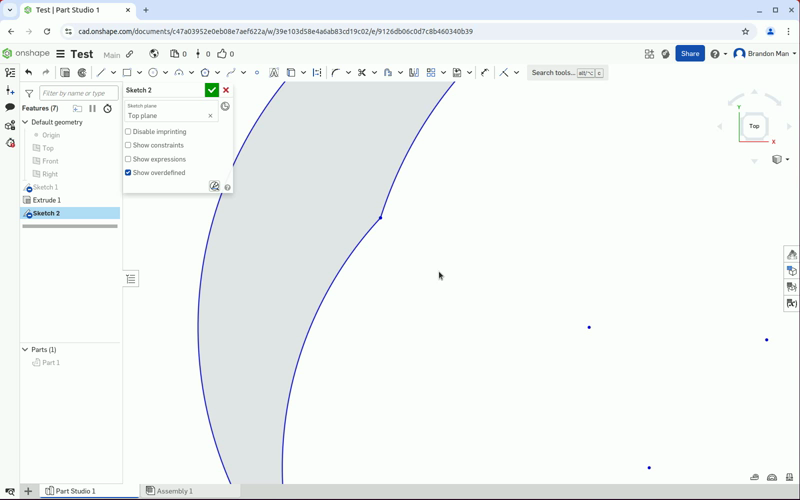
scroll(-6)
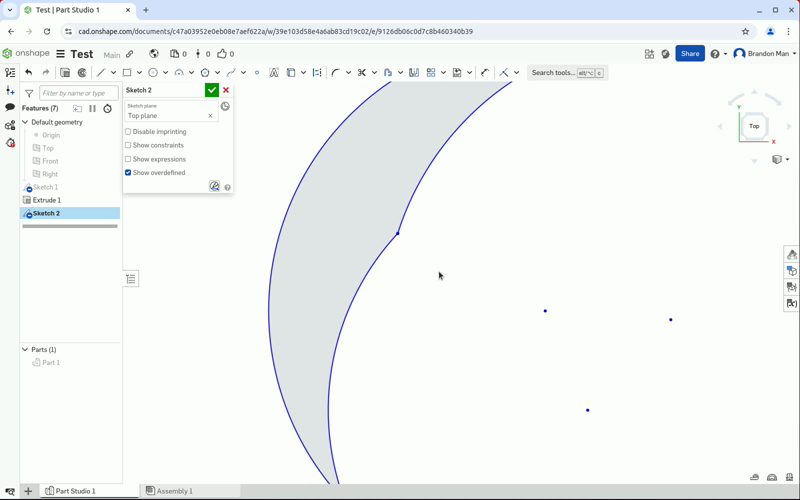
scroll(-6)
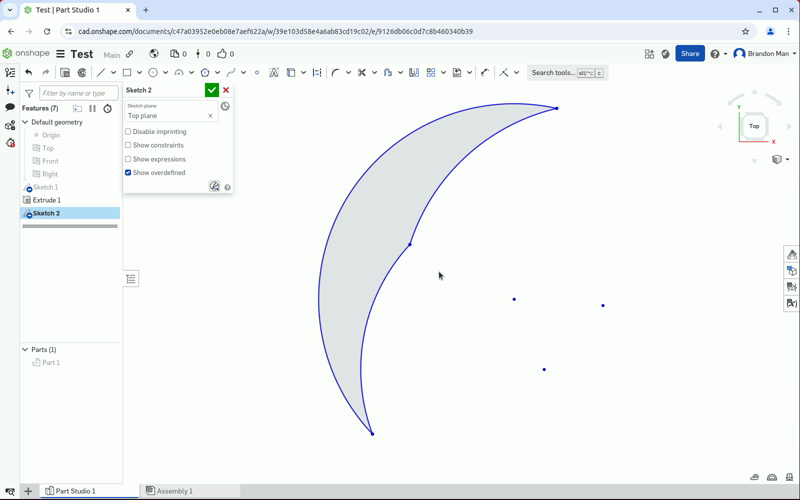
scroll(-6)
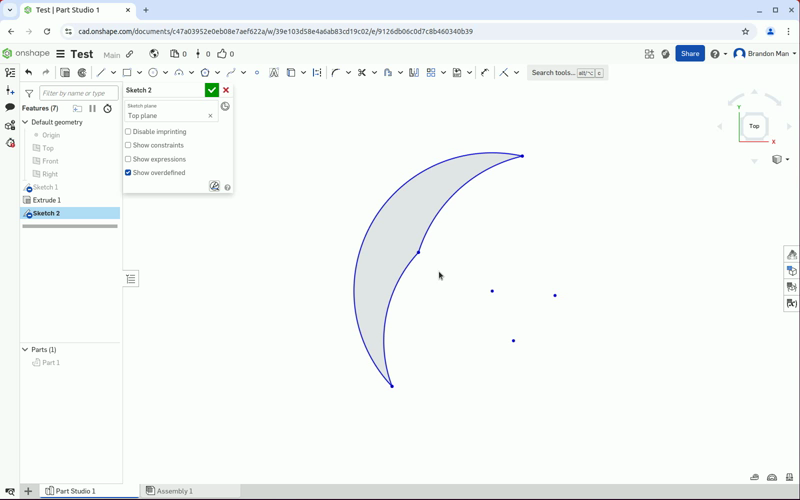
scroll(-6)
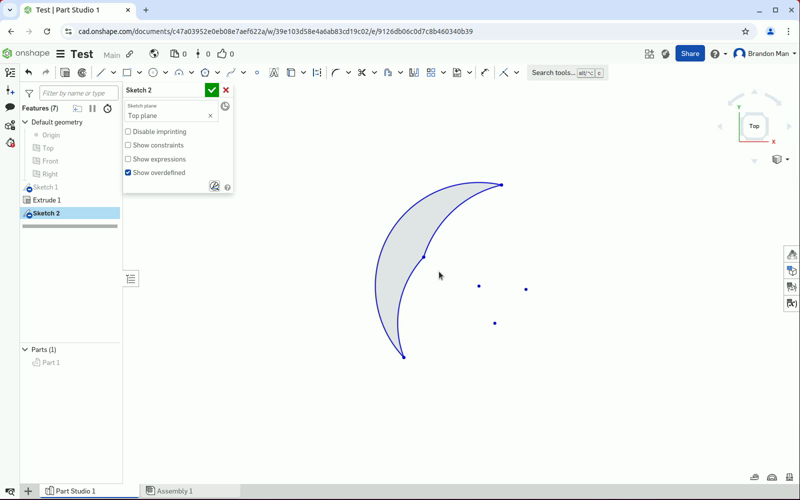
scroll(-6)
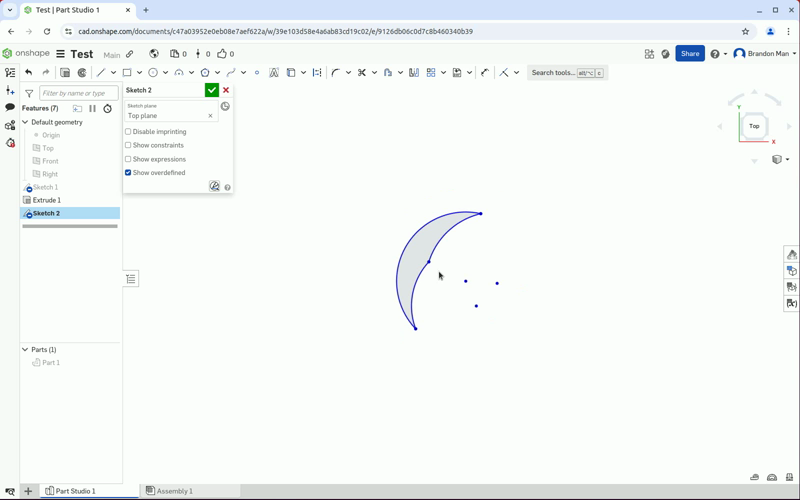
scroll(-6)
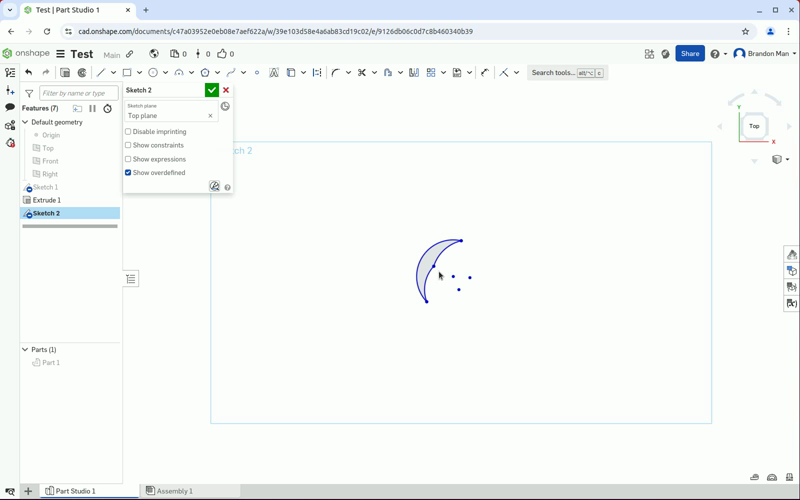
mouse_move(73, 352)
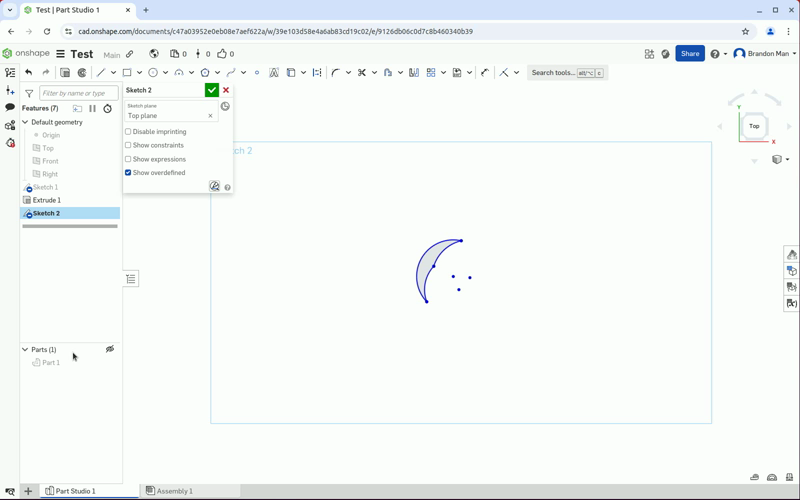
key(shift+y)
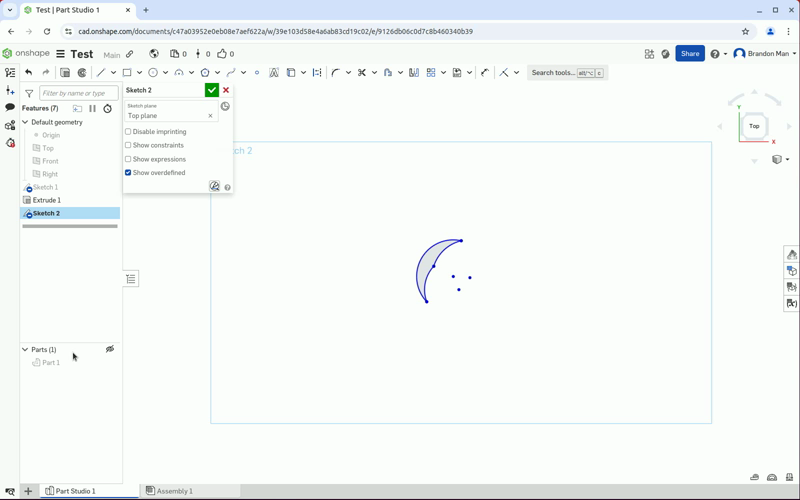
key(shift+e)
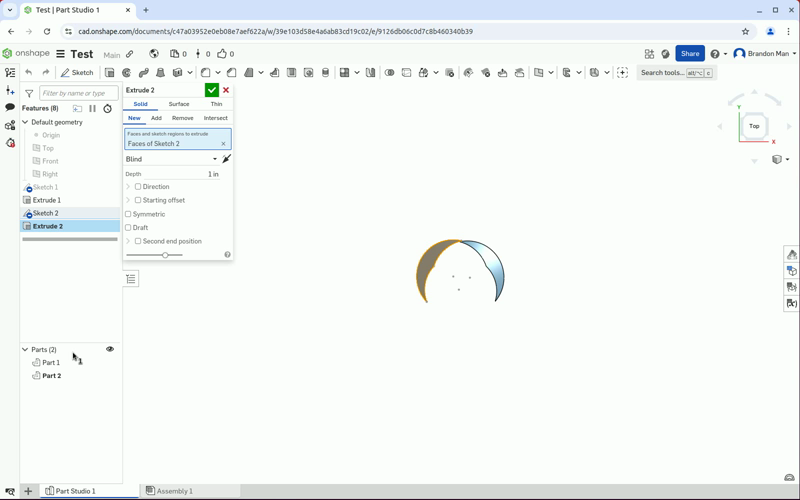
mouse_move(143, 106)
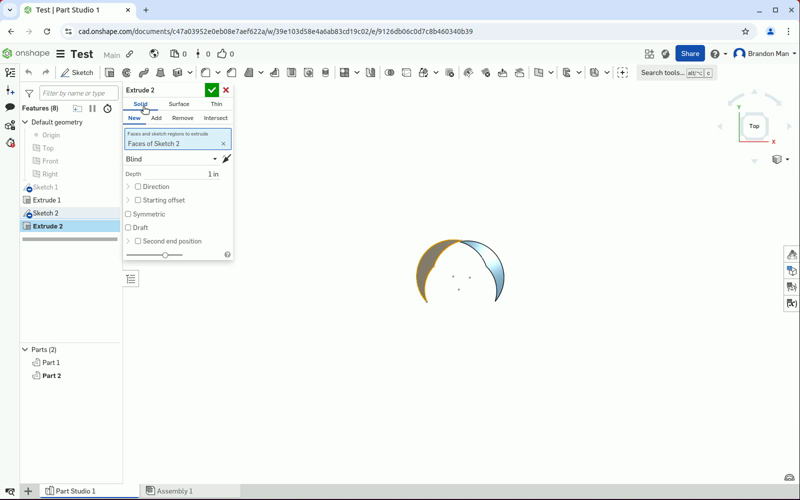
click(143, 106)
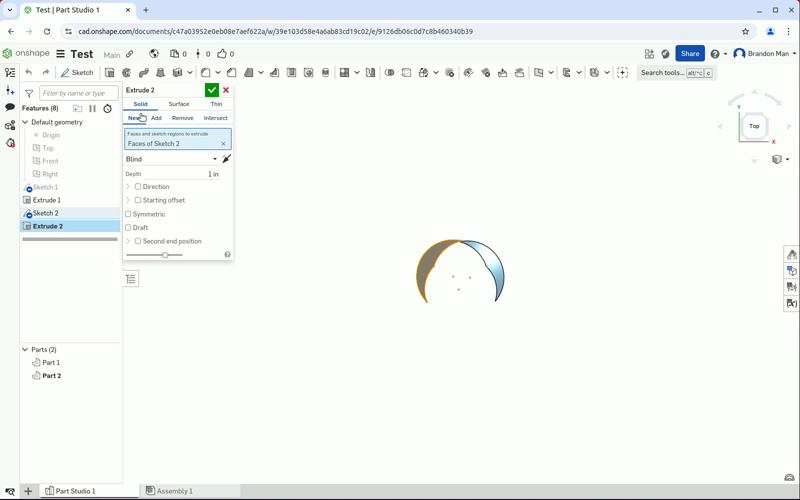
mouse_move(137, 120)
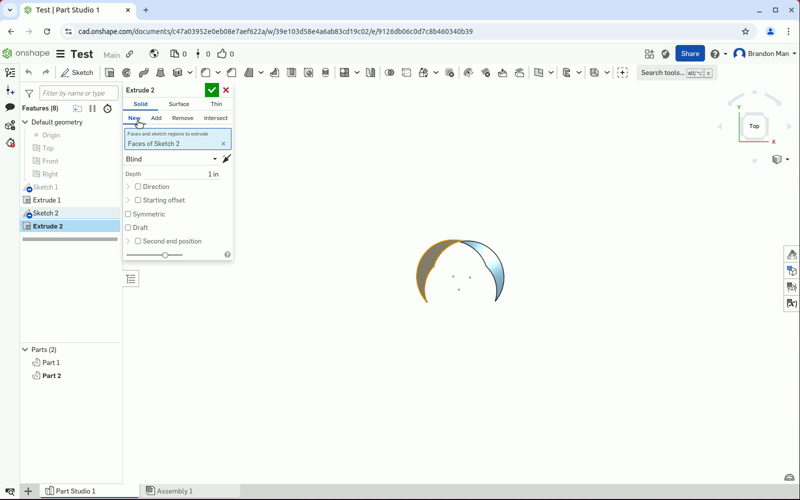
click(137, 120)
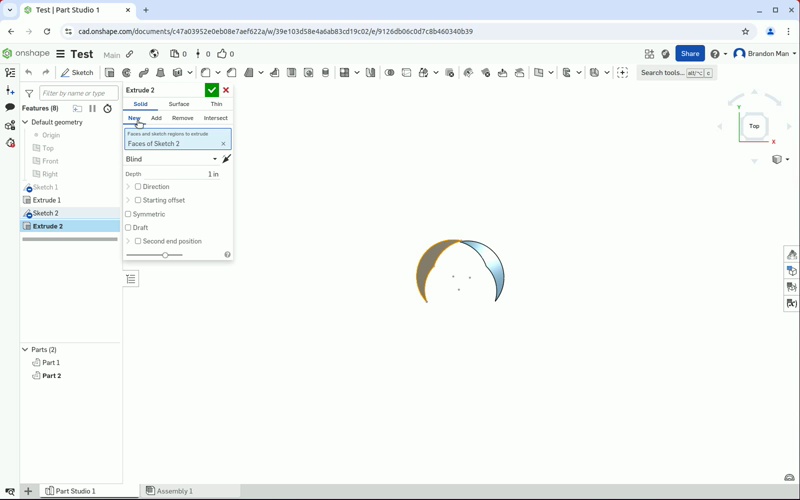
key(tab, 4)
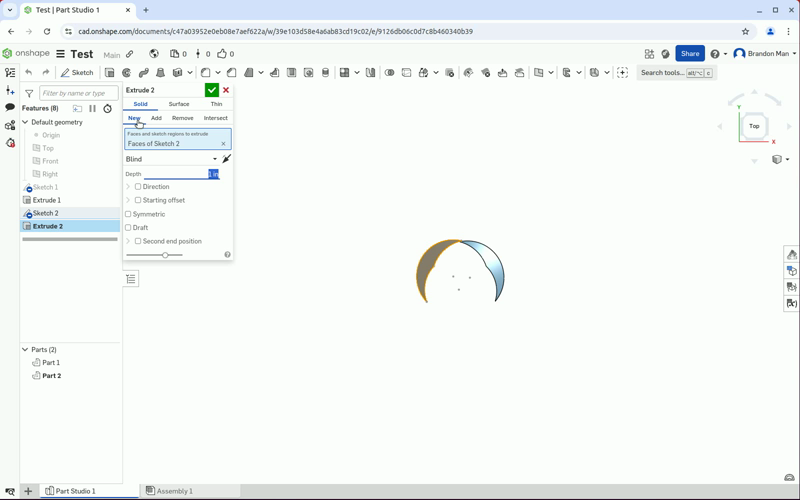
text(23.108)
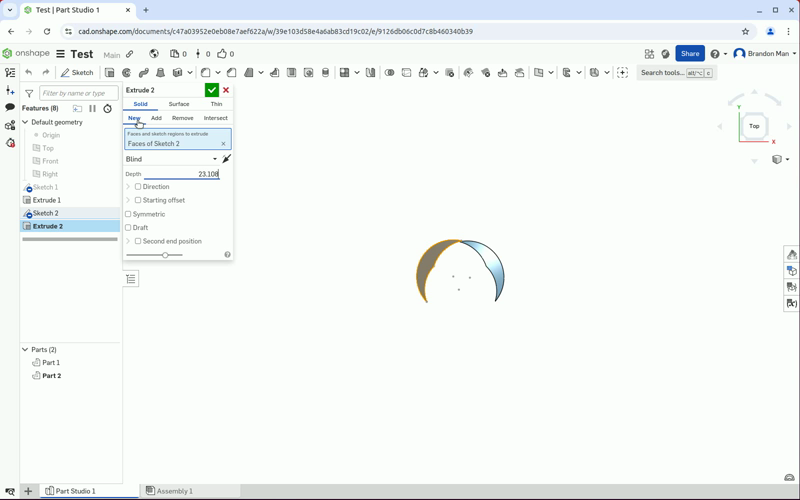
key(enter)
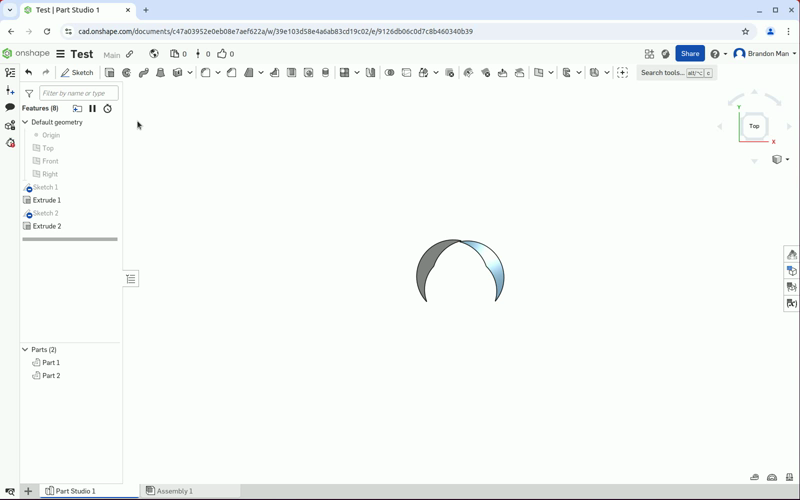
key(shift+h)
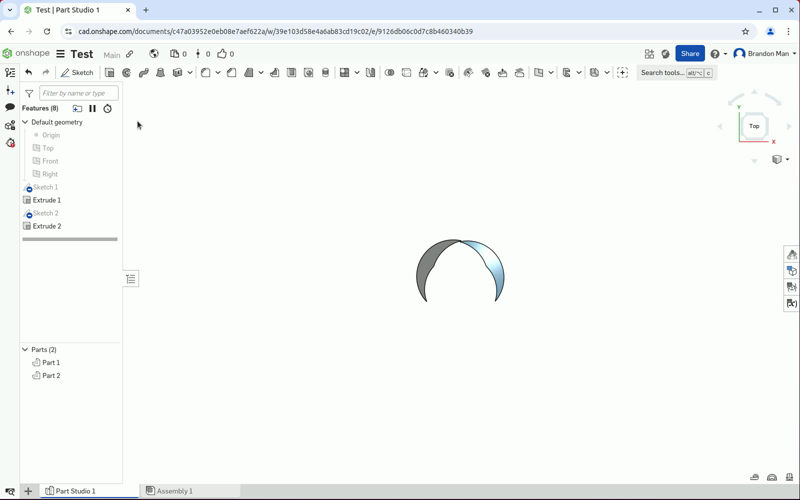
key(shift+h)
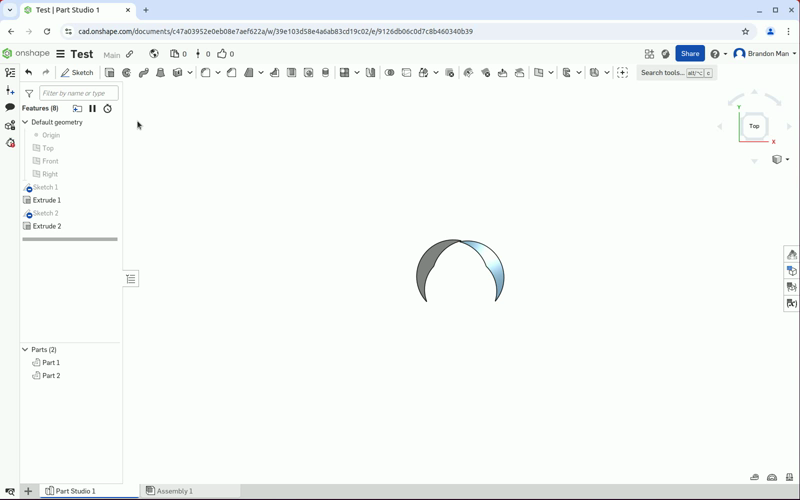
mouse_move(73, 189)
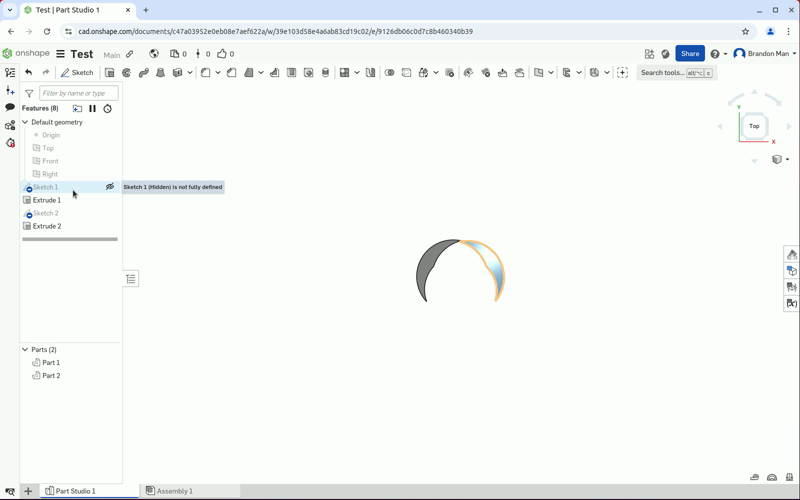
click(73, 189)
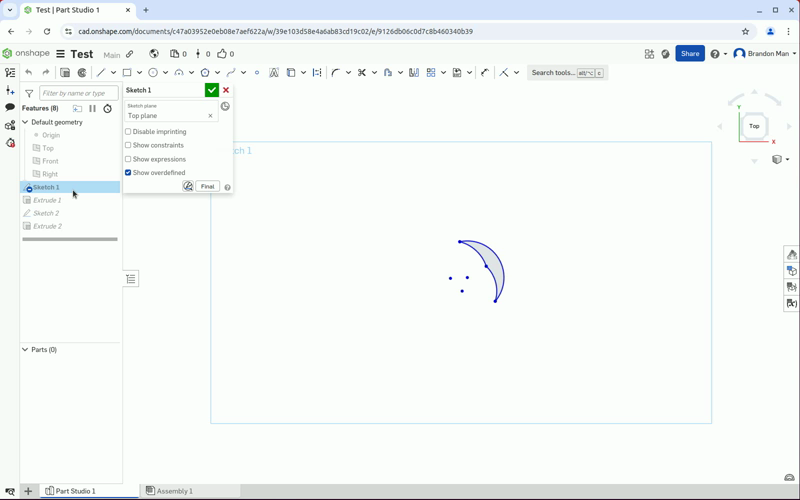
mouse_move(229, 92)
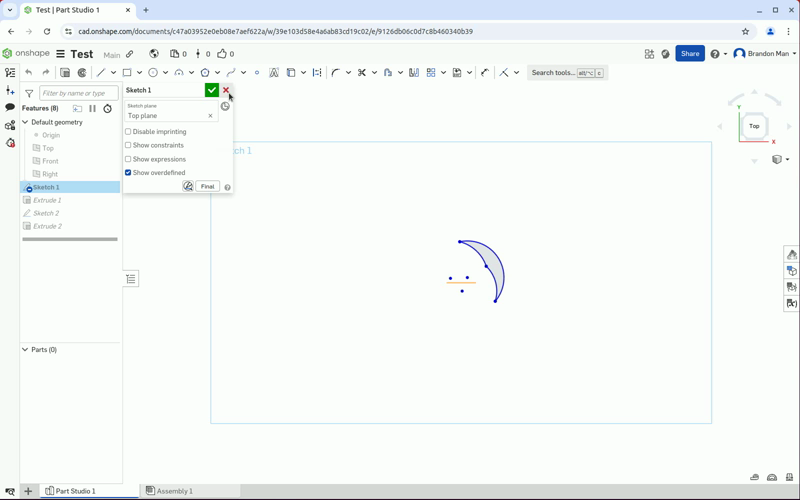
click(229, 92)
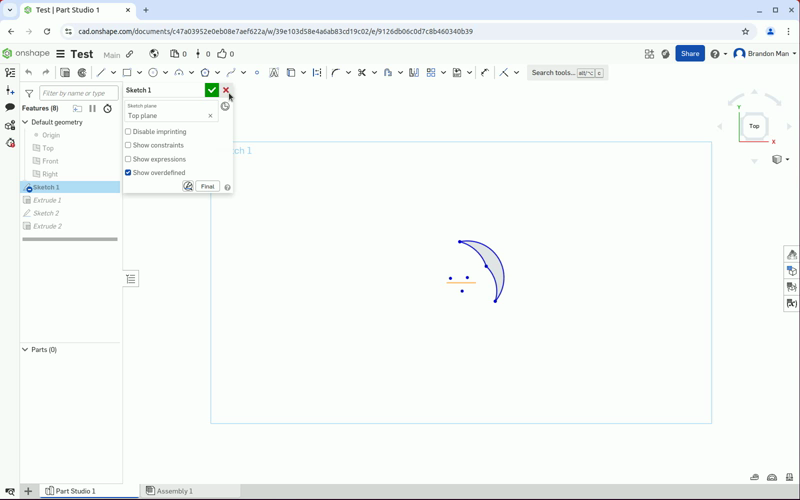
key(shift+s)
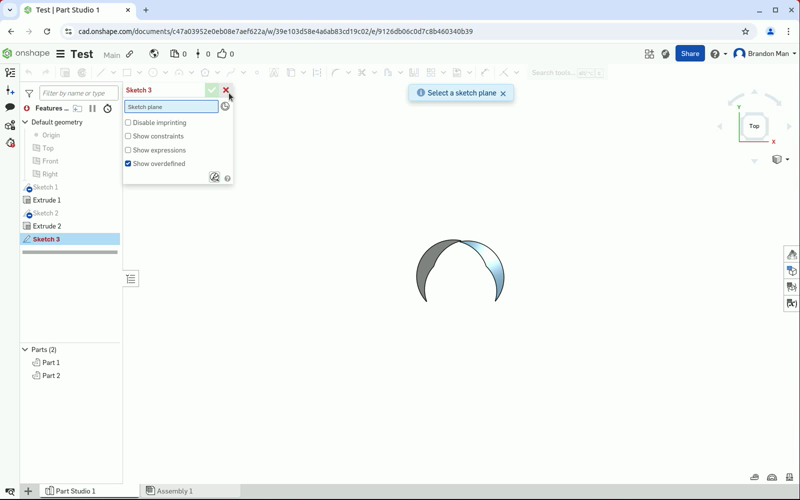
mouse_move(73, 150)
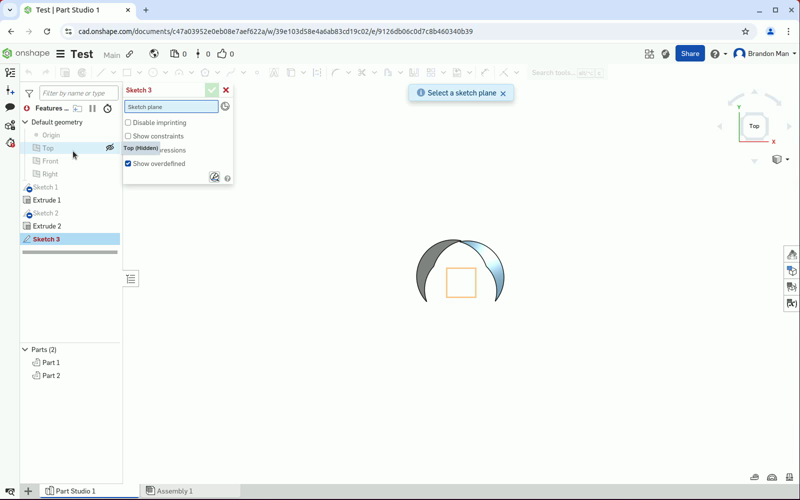
click(73, 150)
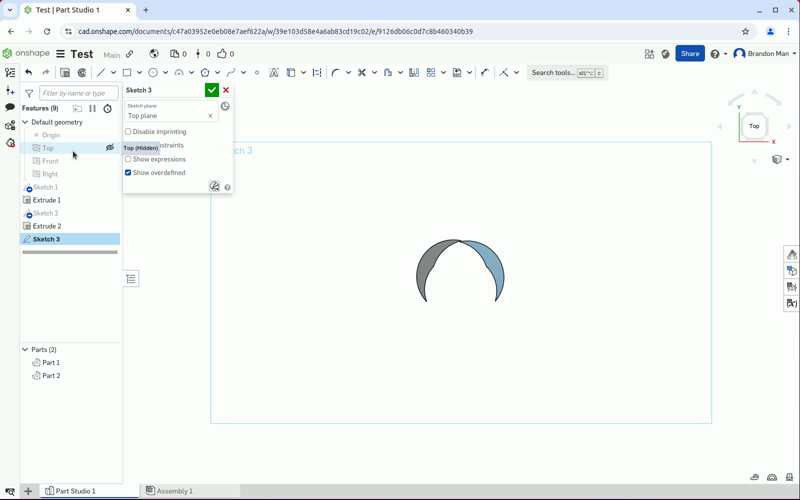
mouse_move(73, 352)
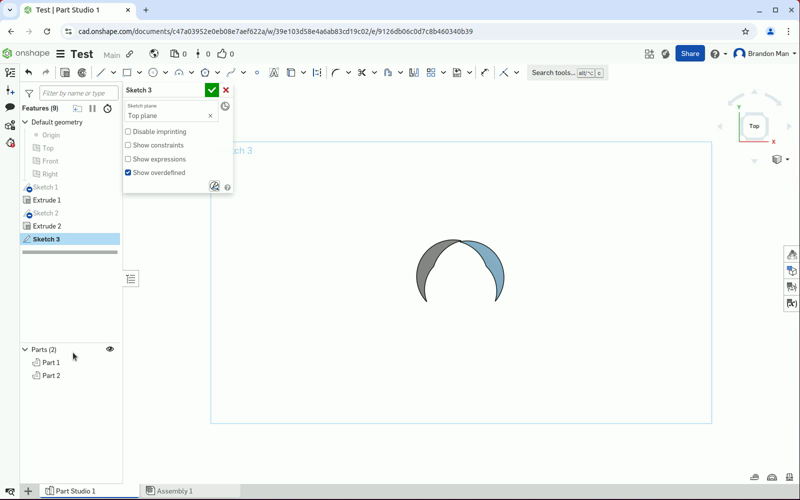
key(y)
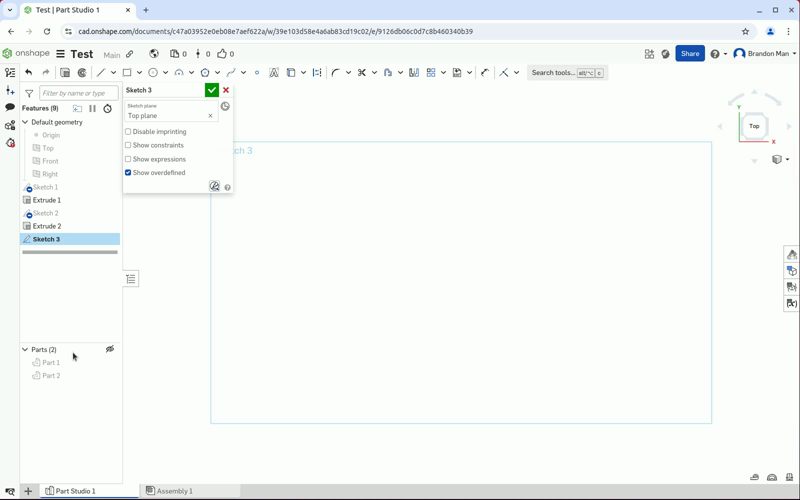
key(a)
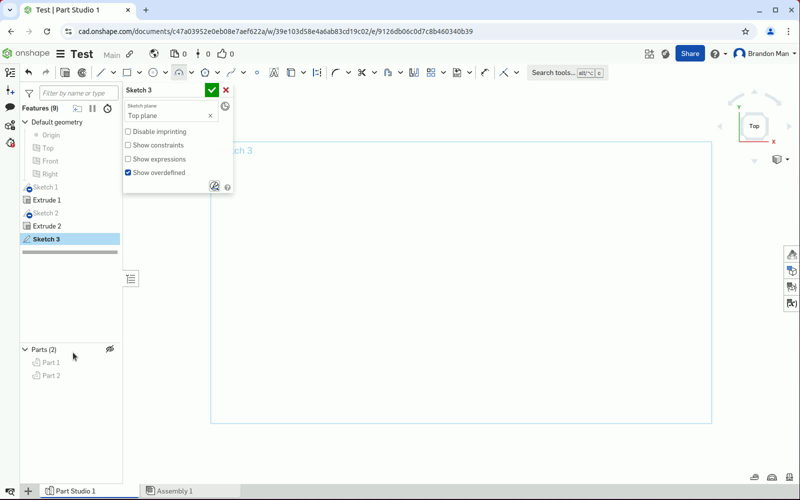
key_down(shift)
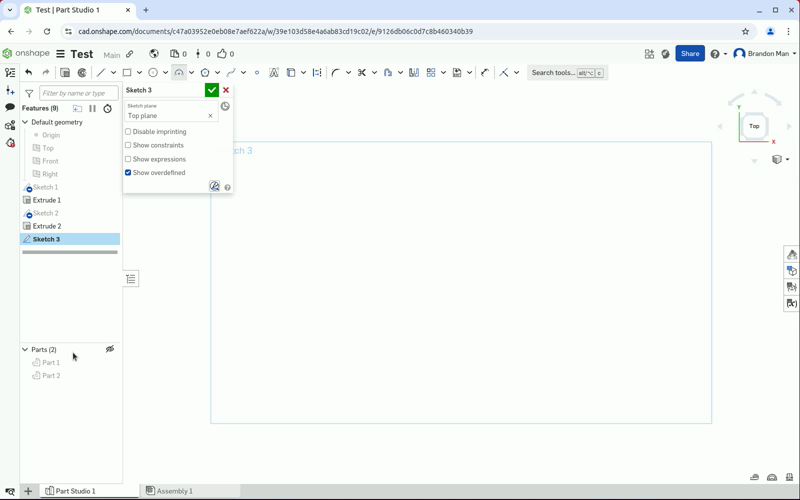
mouse_move(426, 301)
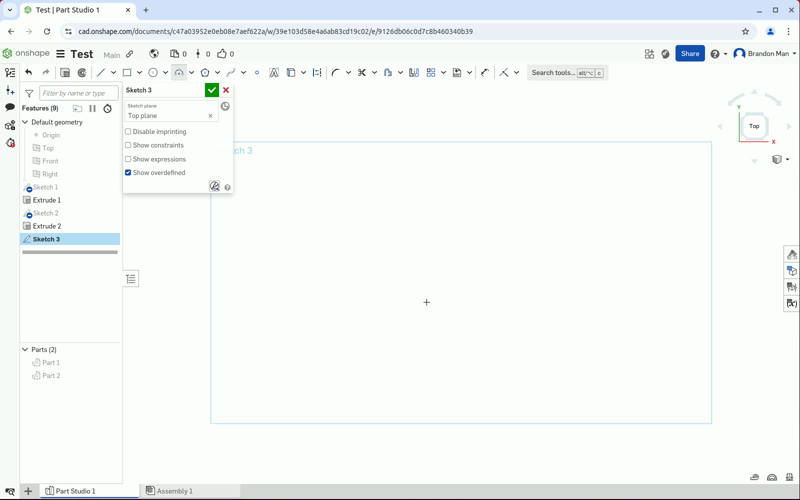
click(426, 301)
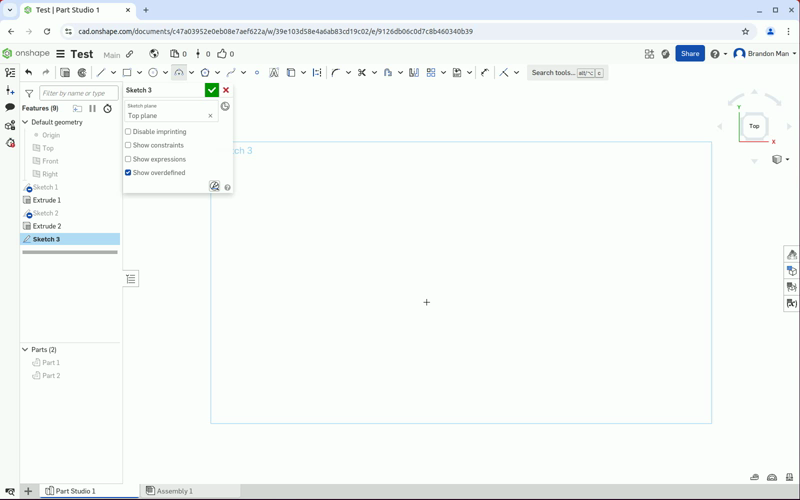
key_up(shift)
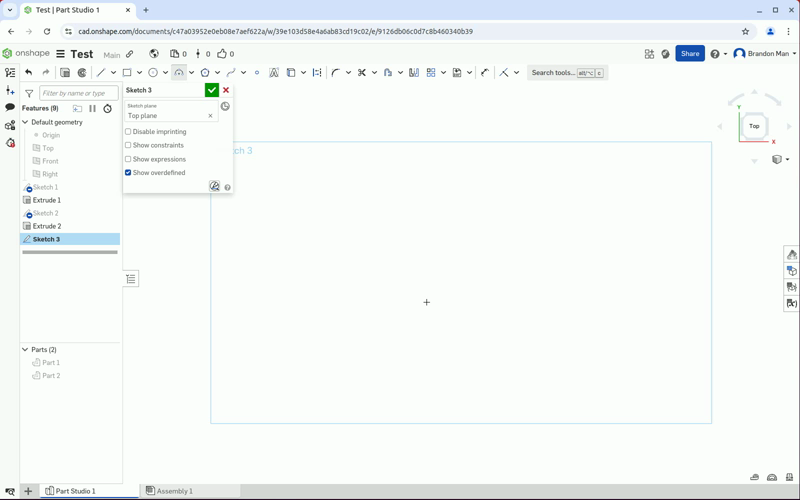
key_down(shift)
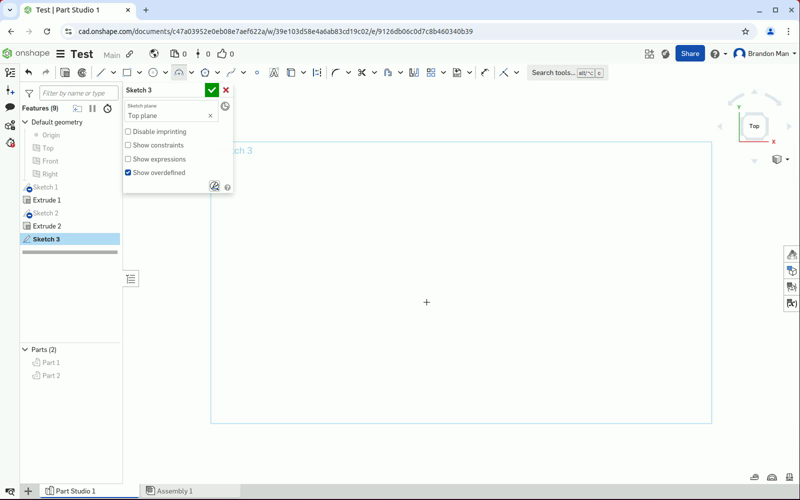
mouse_move(496, 300)
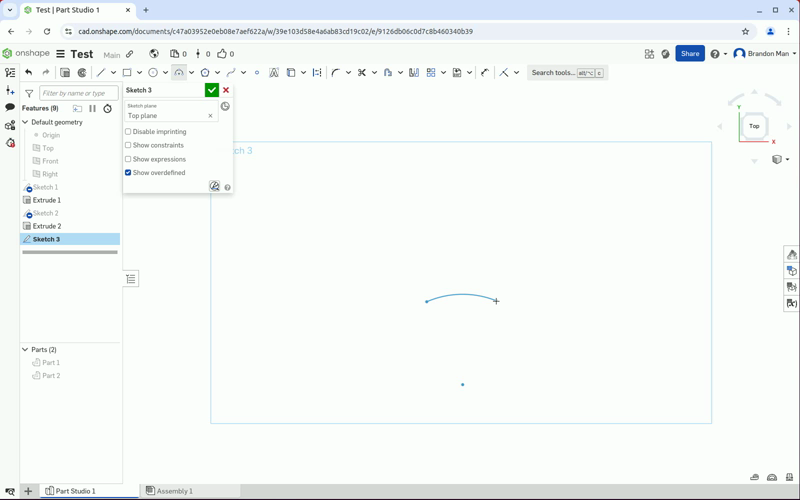
click(496, 300)
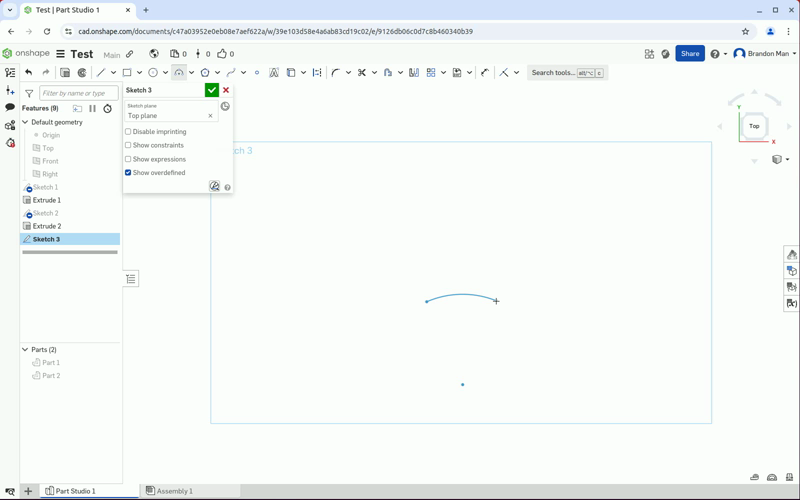
mouse_move(461, 326)
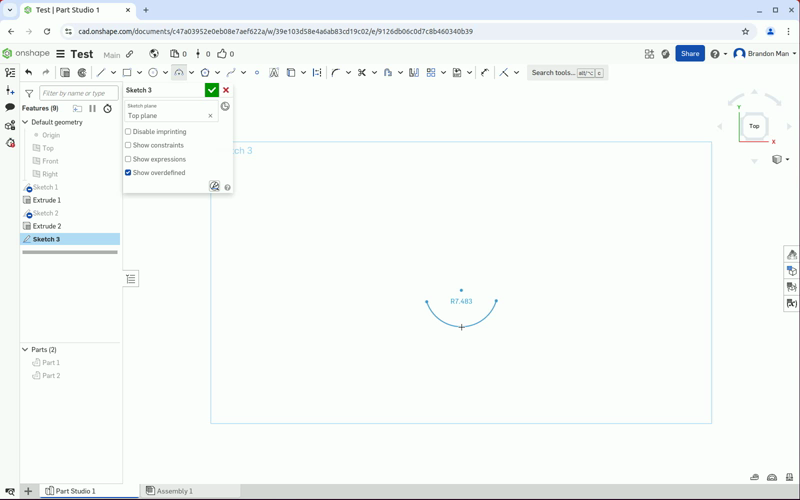
click(461, 326)
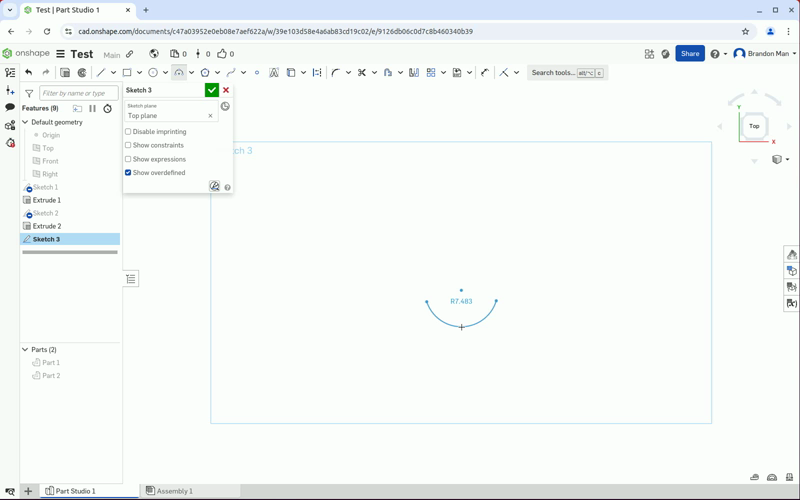
key_up(shift)
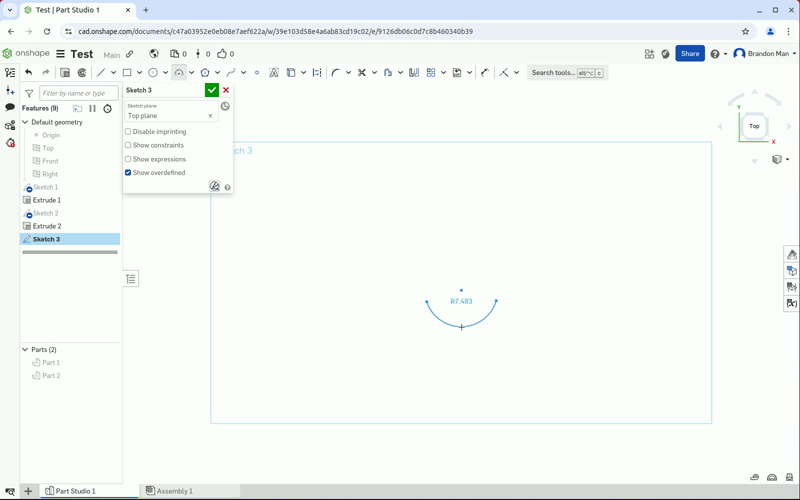
mouse_move(496, 300)
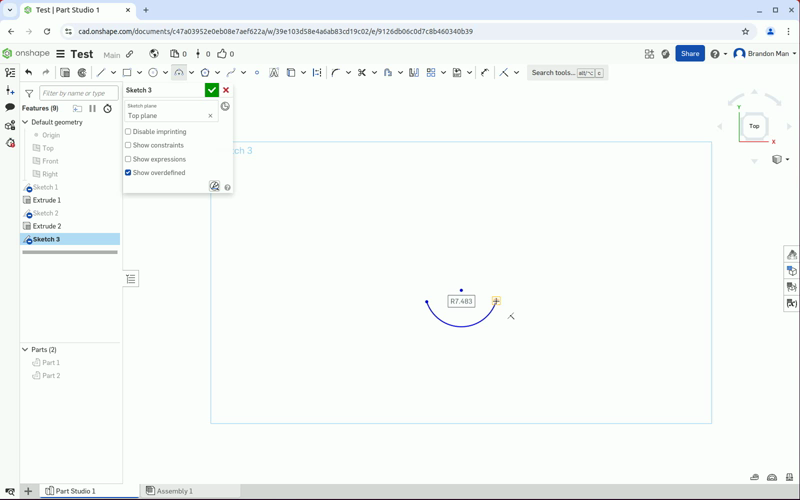
click(496, 300)
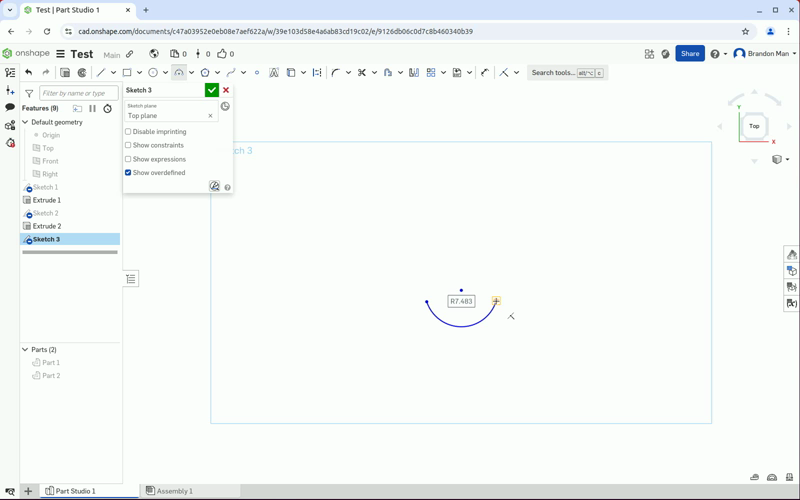
key_down(shift)
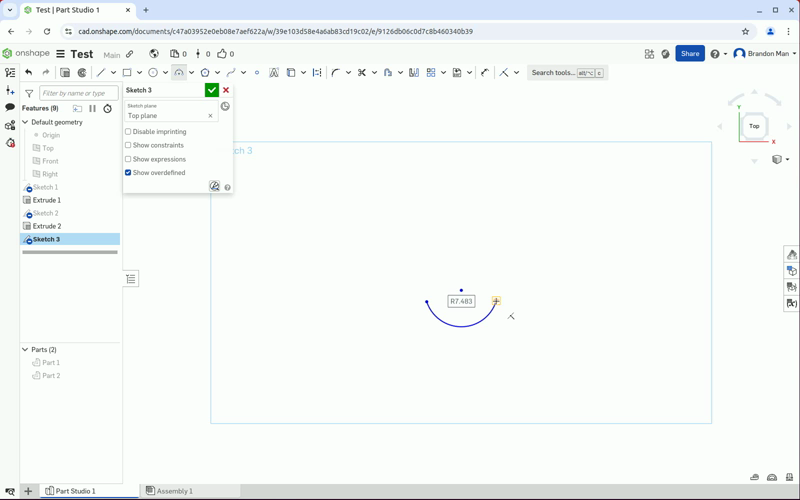
mouse_move(461, 312)
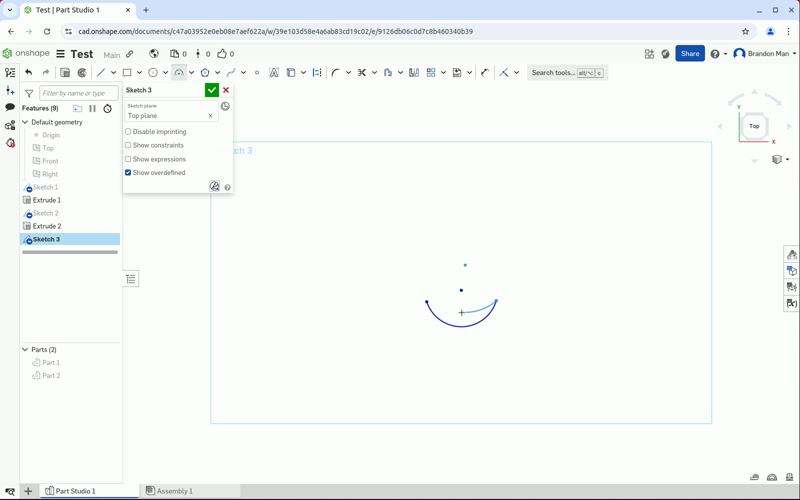
click(461, 312)
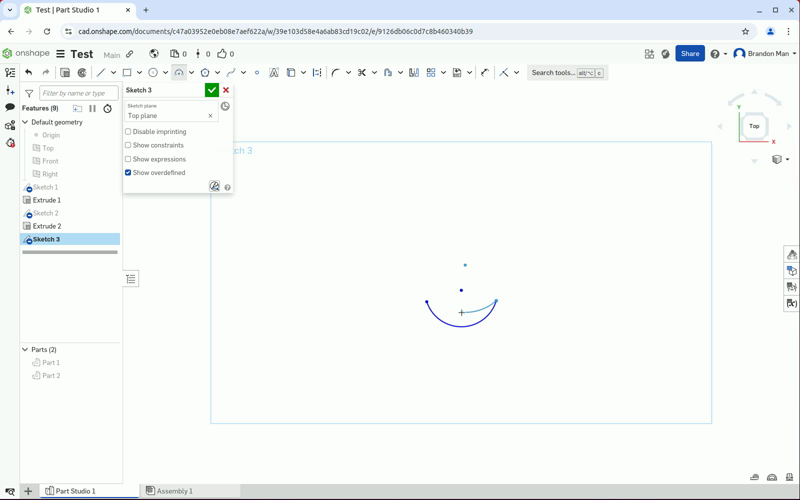
mouse_move(480, 311)
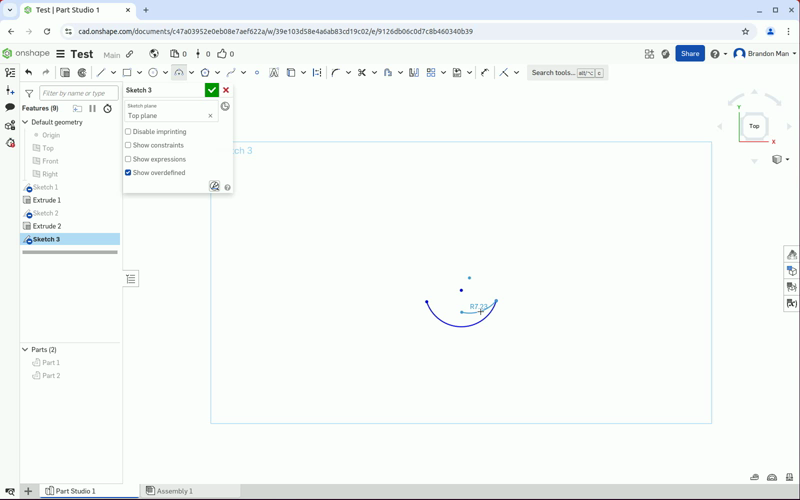
click(480, 311)
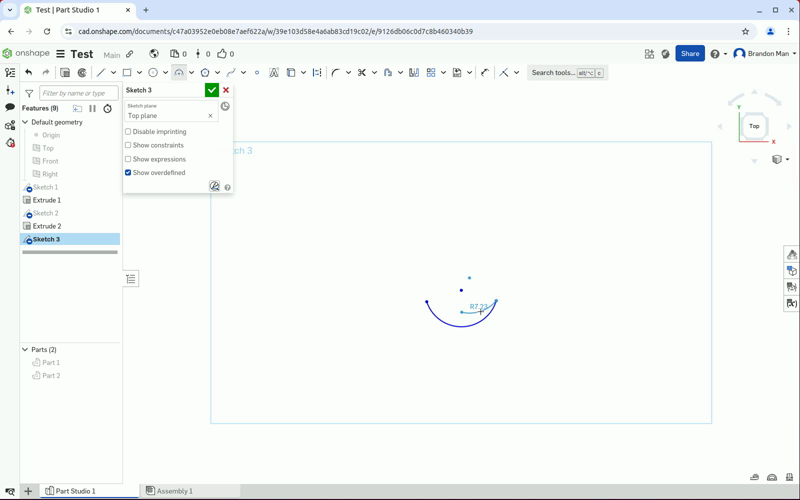
key_up(shift)
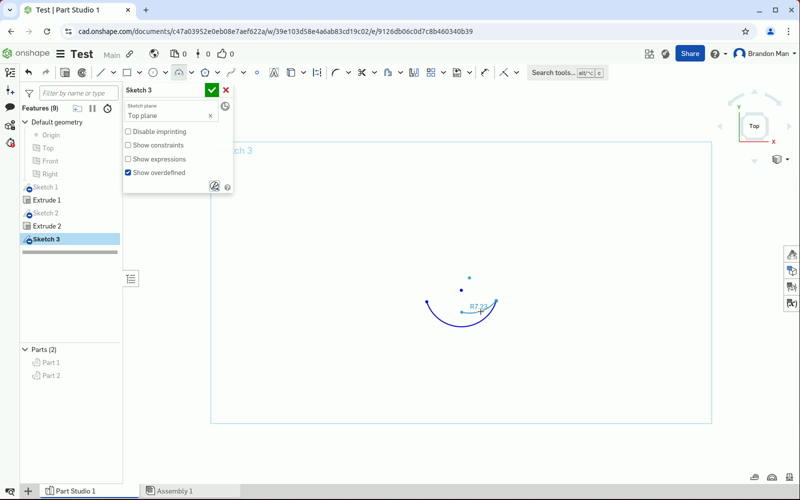
mouse_move(461, 312)
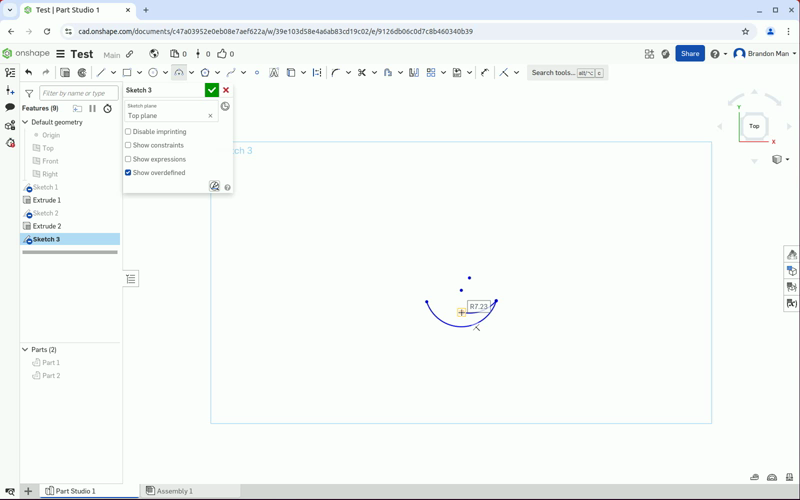
click(461, 312)
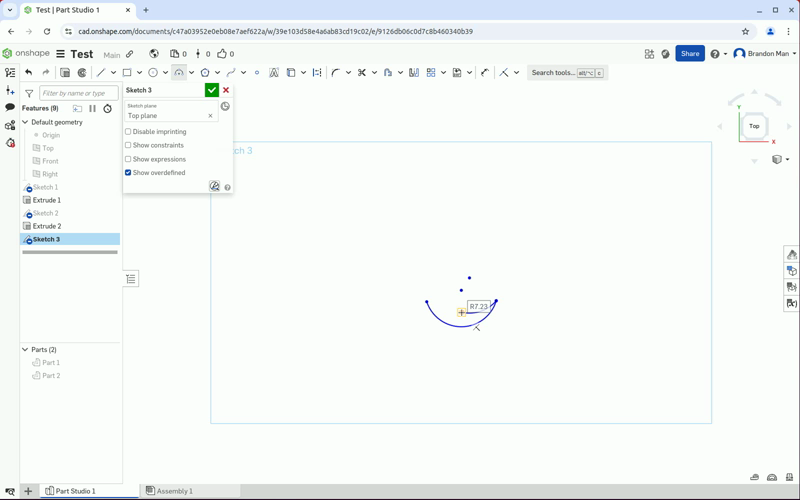
mouse_move(426, 301)
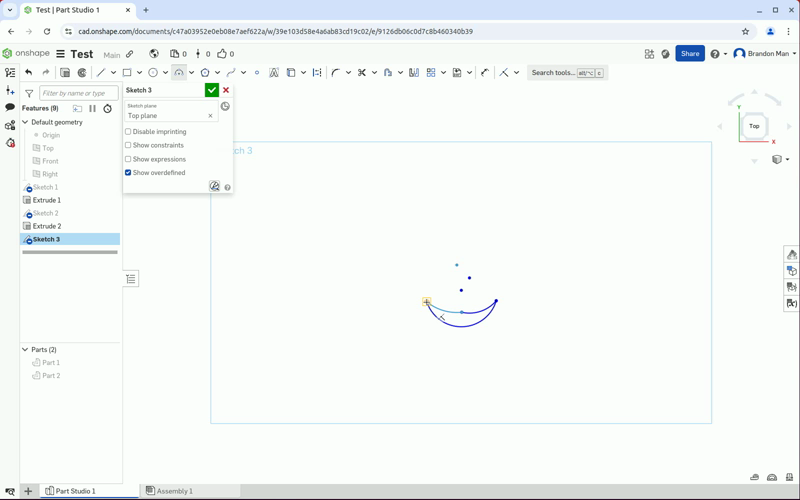
click(426, 301)
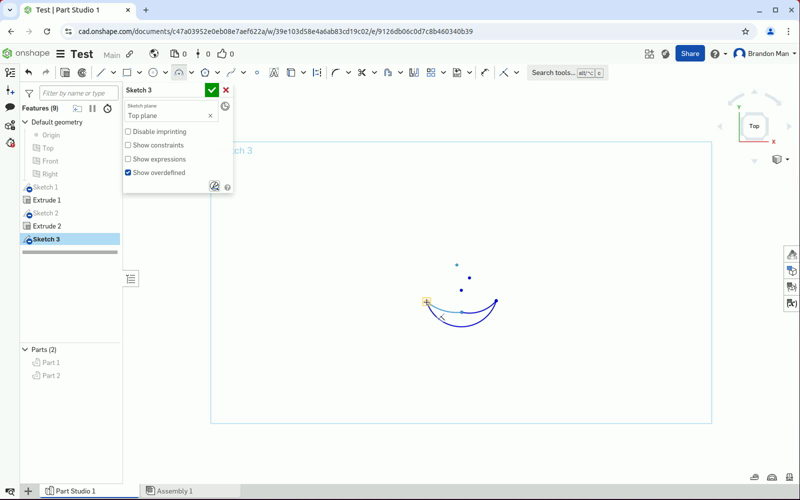
key_down(shift)
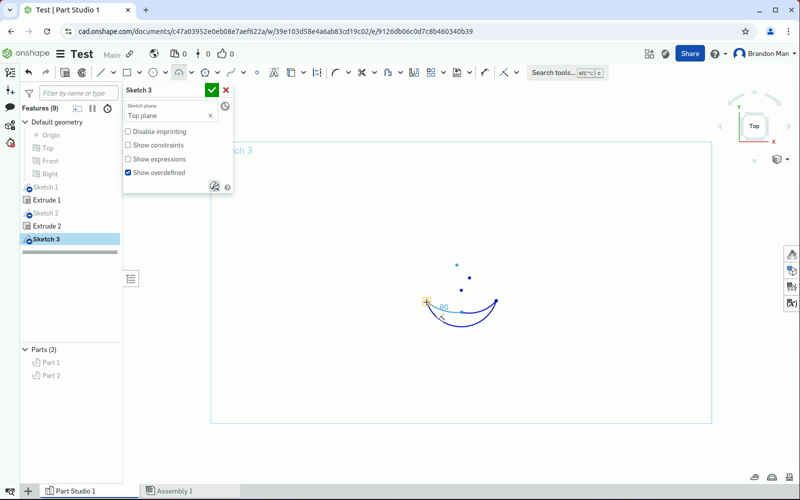
mouse_move(442, 311)
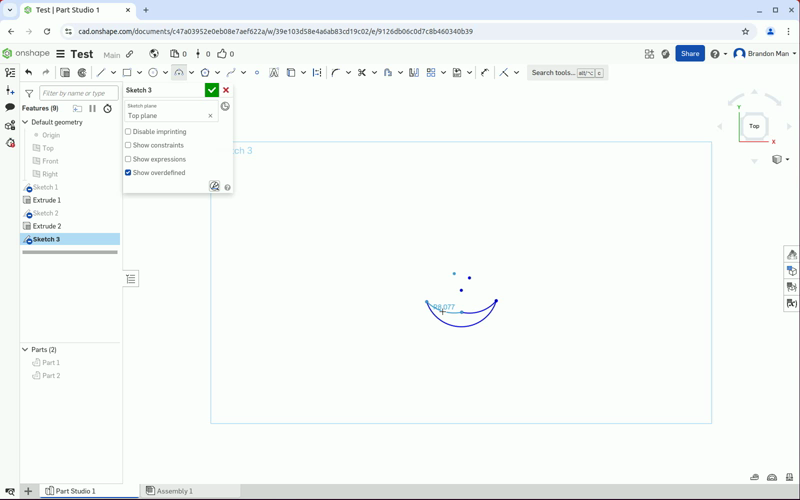
click(442, 311)
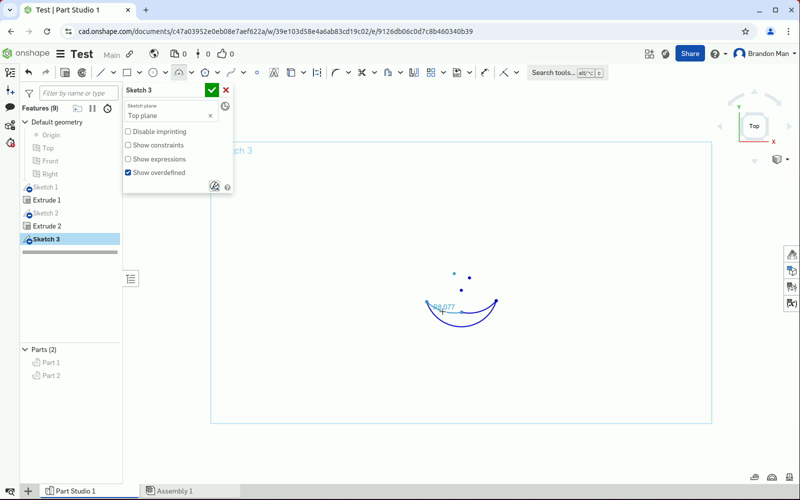
key_up(shift)
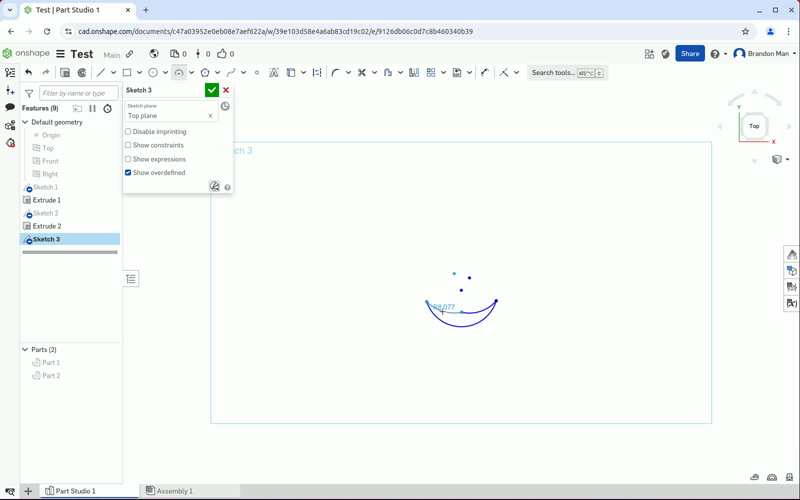
key(esc)
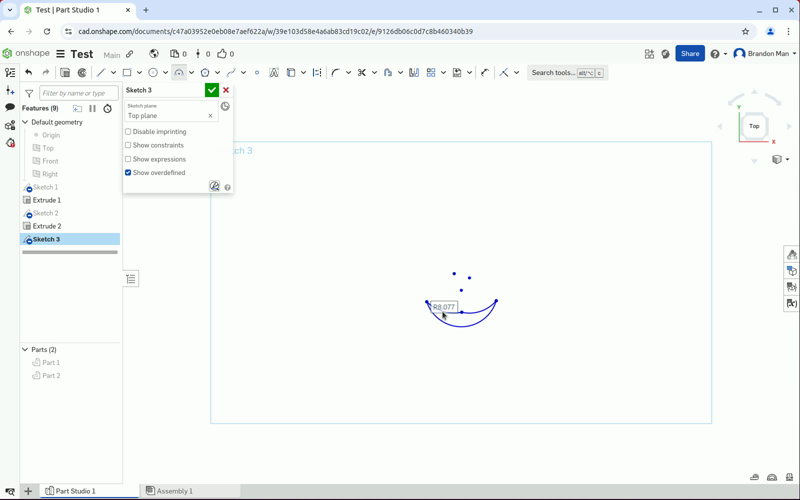
mouse_move(478, 317)
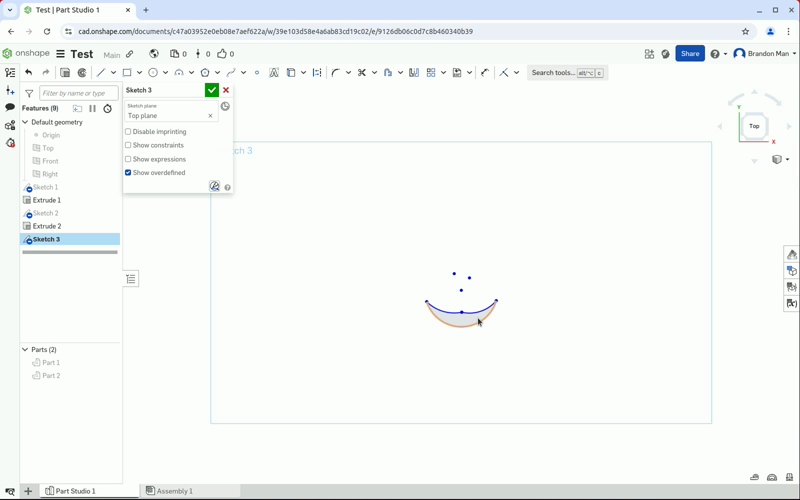
scroll(6)
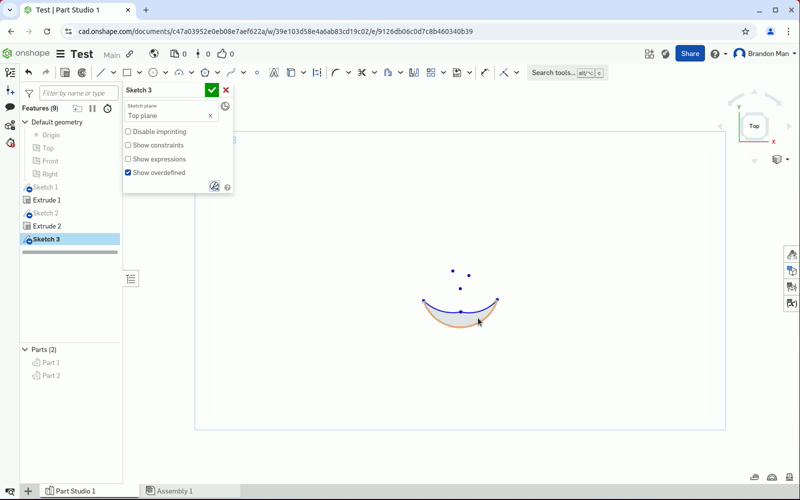
scroll(6)
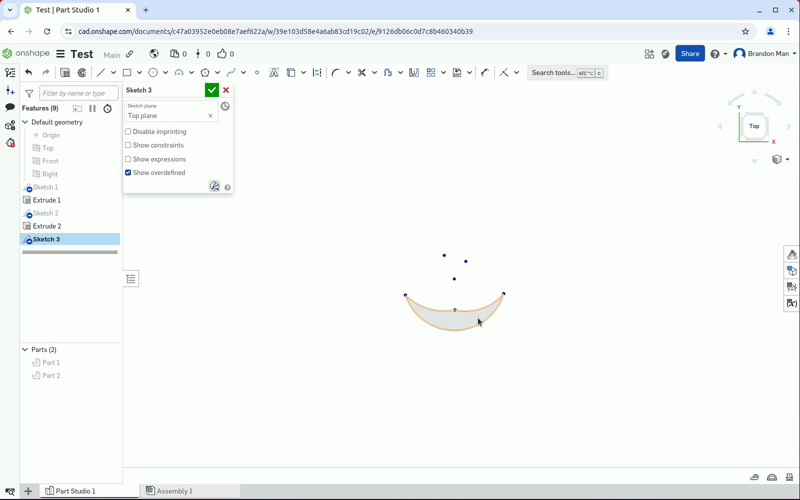
scroll(6)
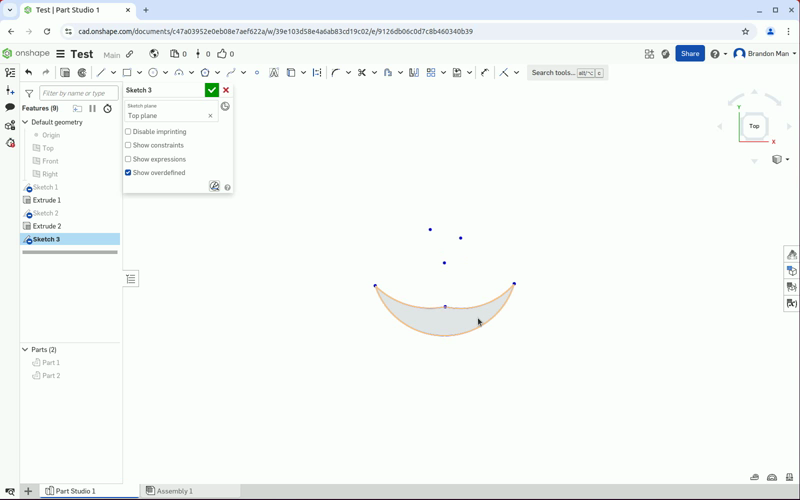
scroll(6)
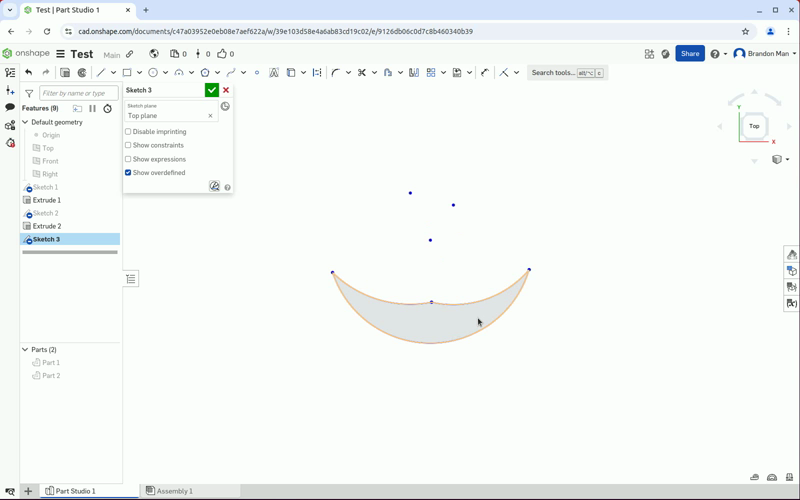
scroll(6)
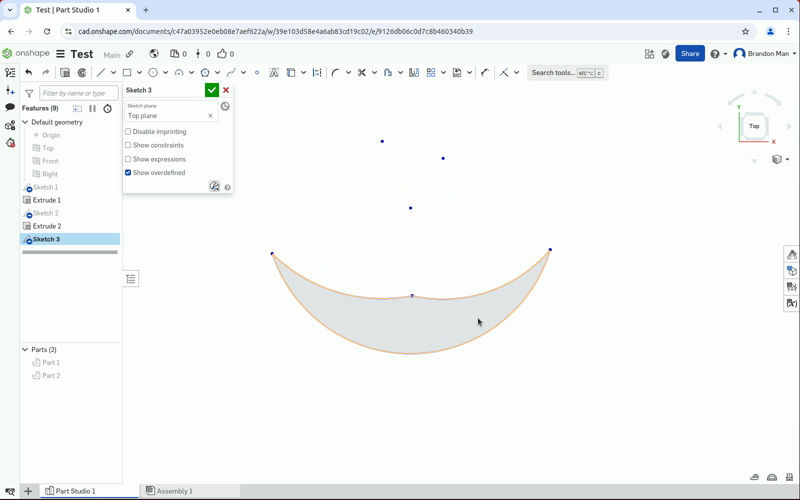
scroll(6)
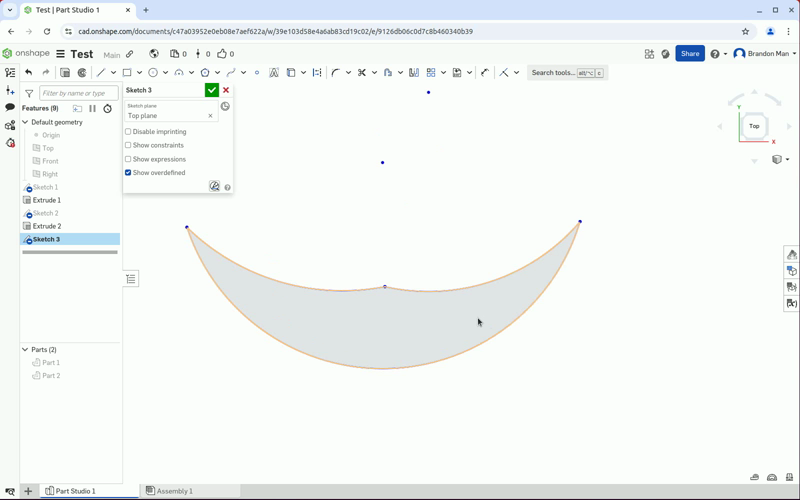
scroll(6)
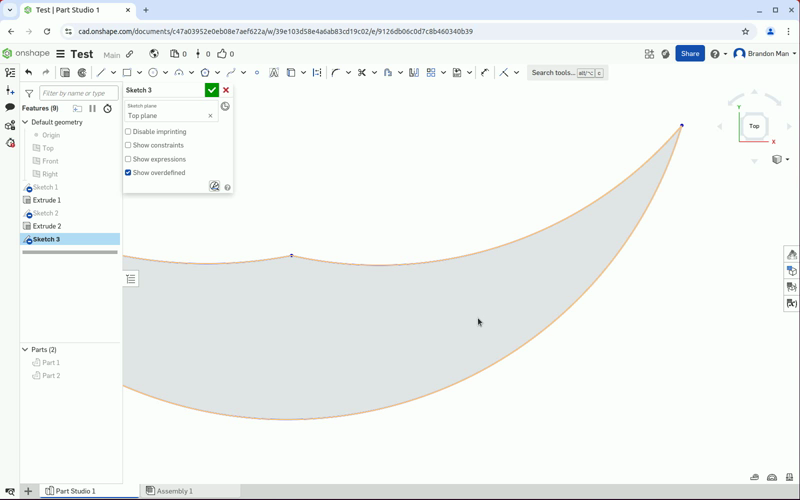
click(478, 317)
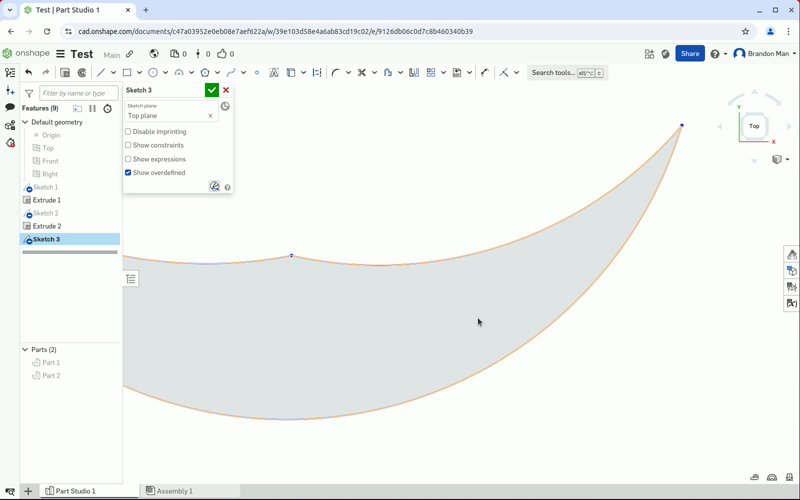
scroll(-6)
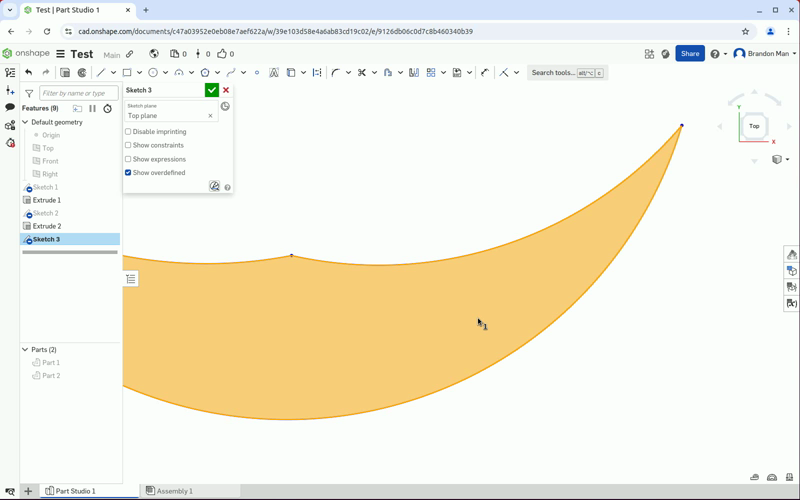
scroll(-6)
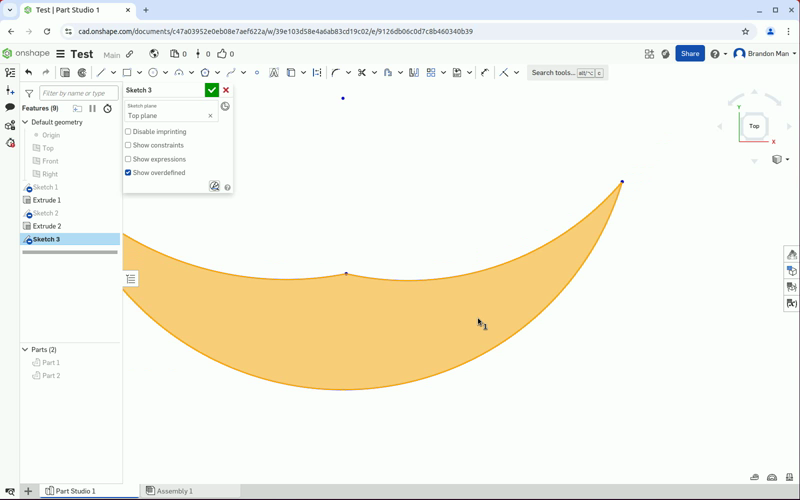
scroll(-6)
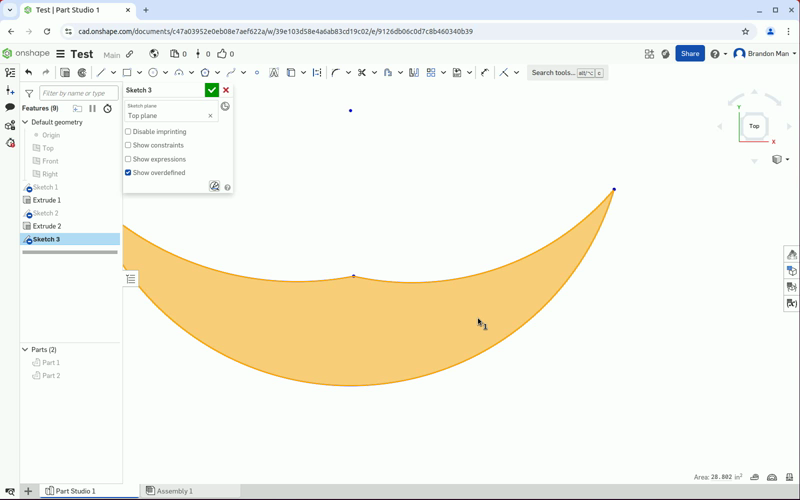
scroll(-6)
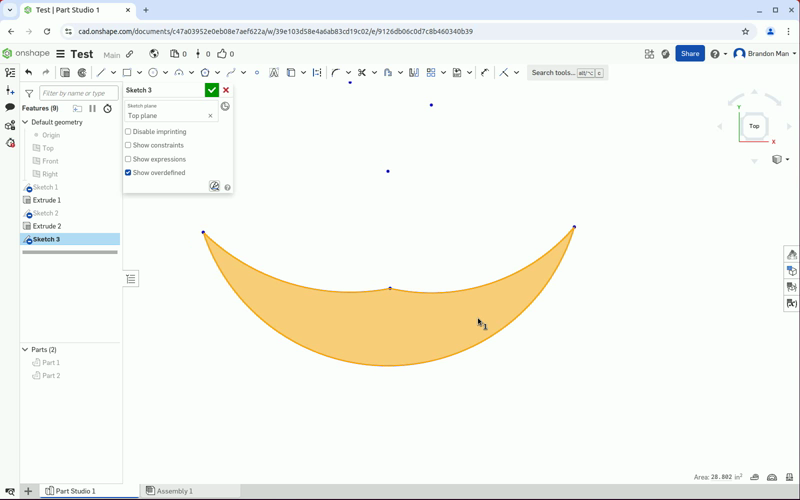
scroll(-6)
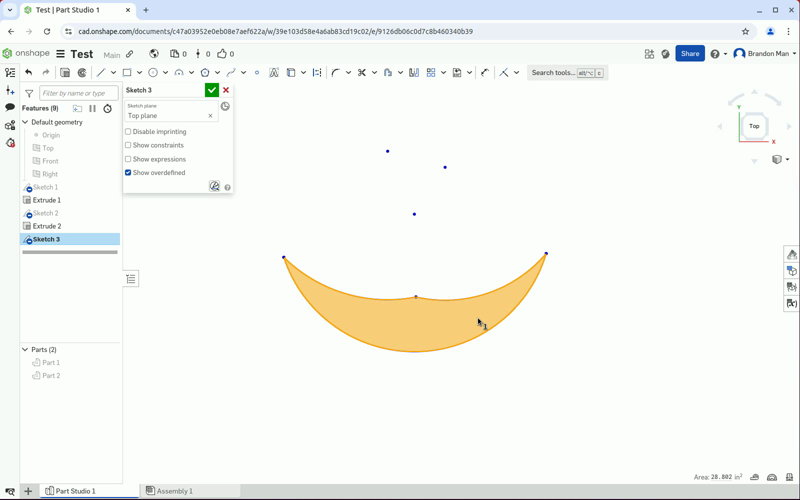
scroll(-6)
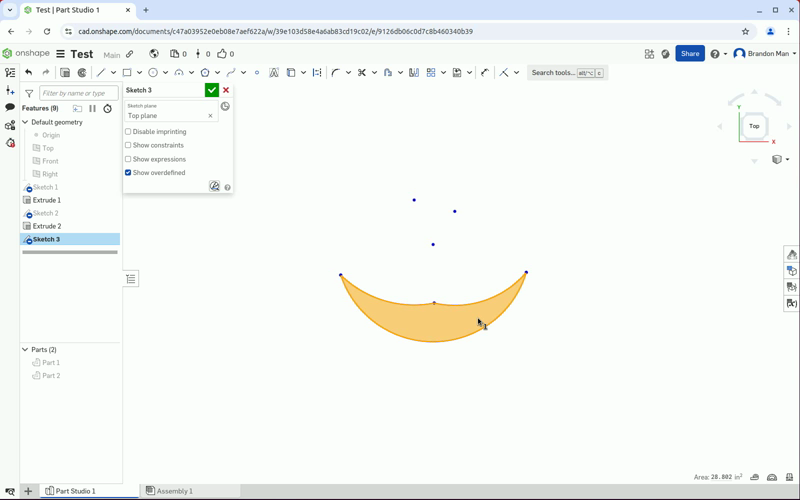
scroll(-6)
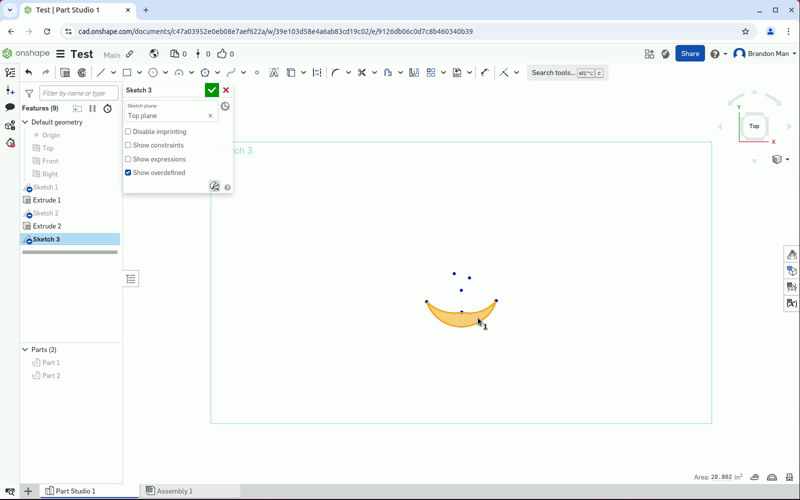
mouse_move(73, 352)
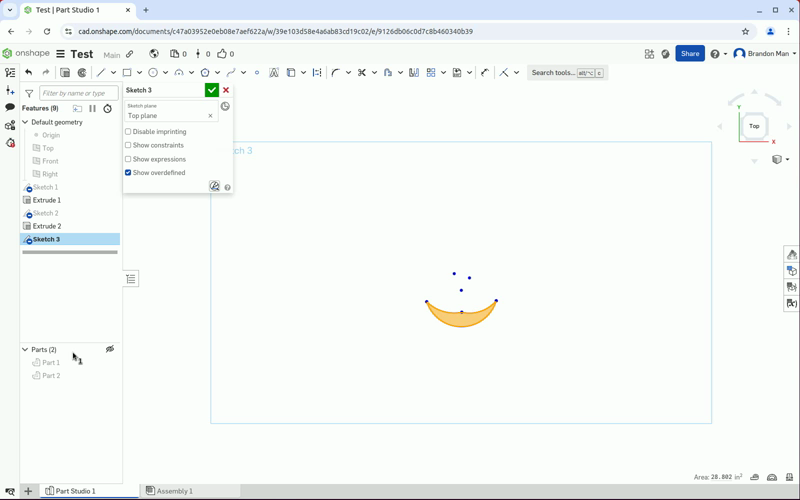
key(shift+y)
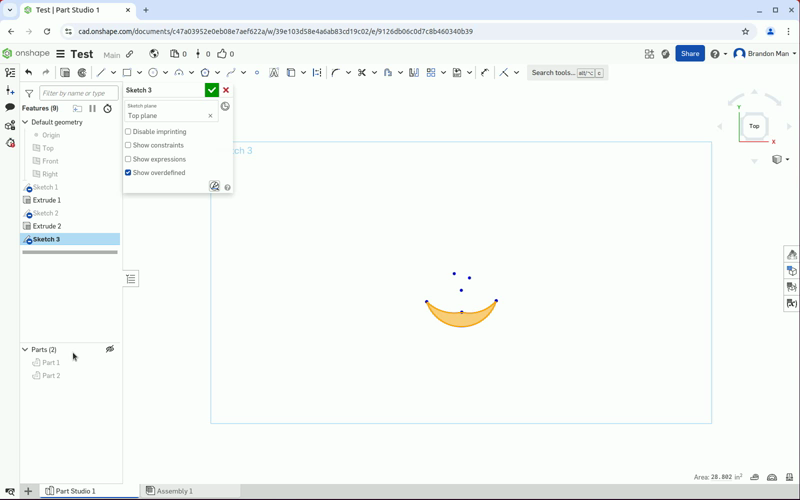
key(shift+e)
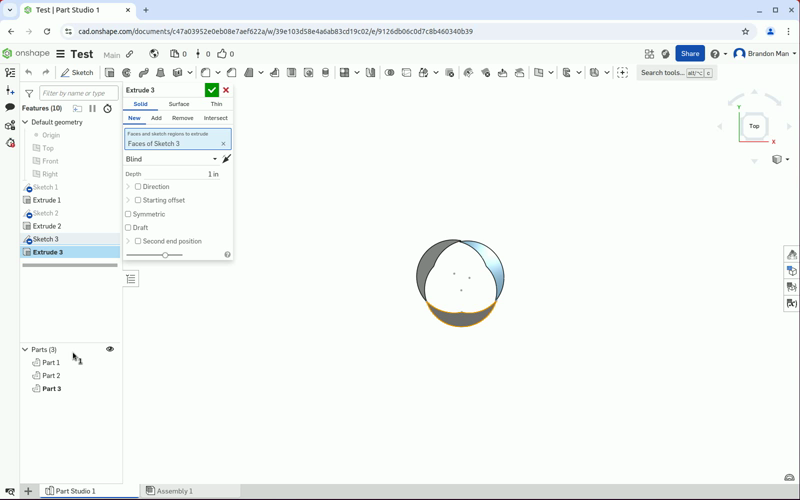
mouse_move(143, 106)
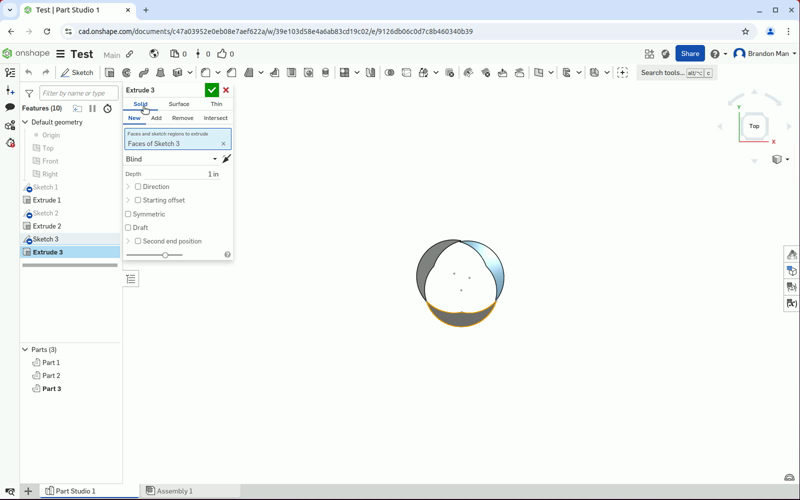
click(143, 106)
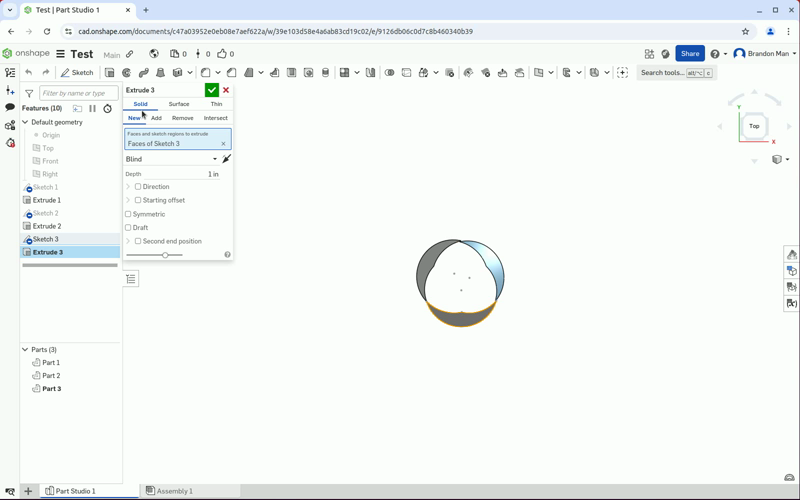
mouse_move(137, 120)
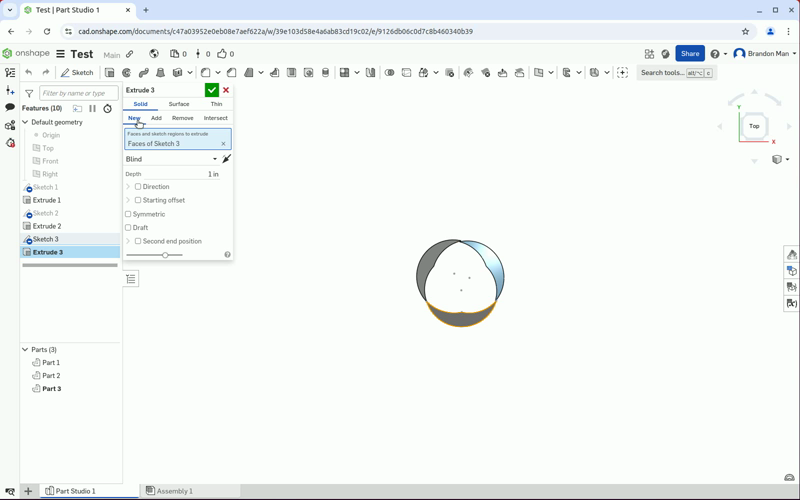
click(137, 120)
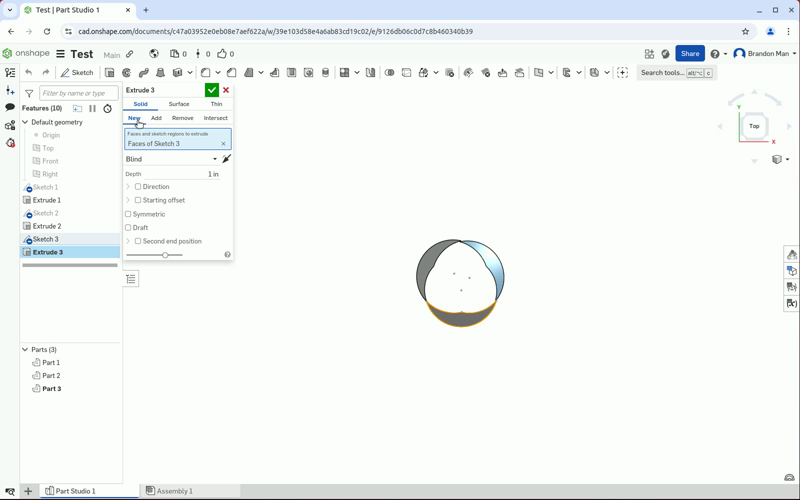
key(tab, 4)
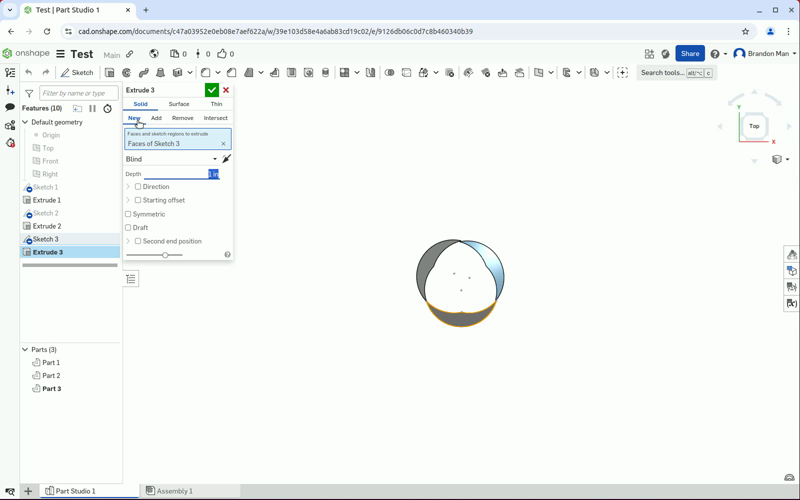
text(23.108)
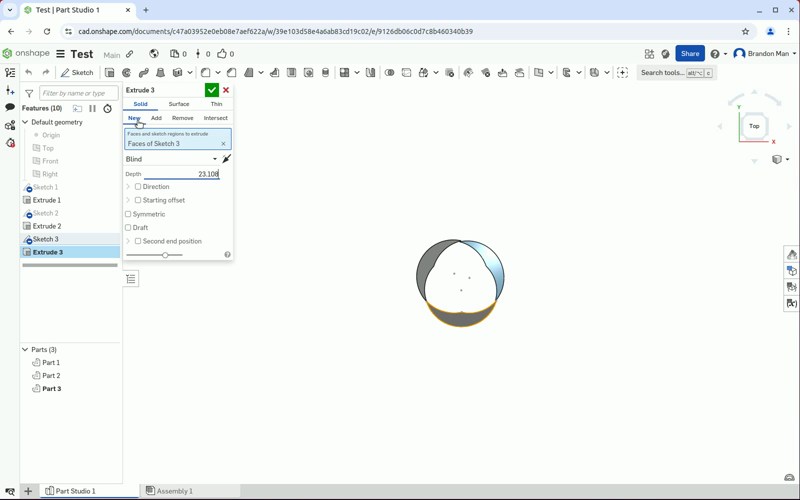
key(enter)
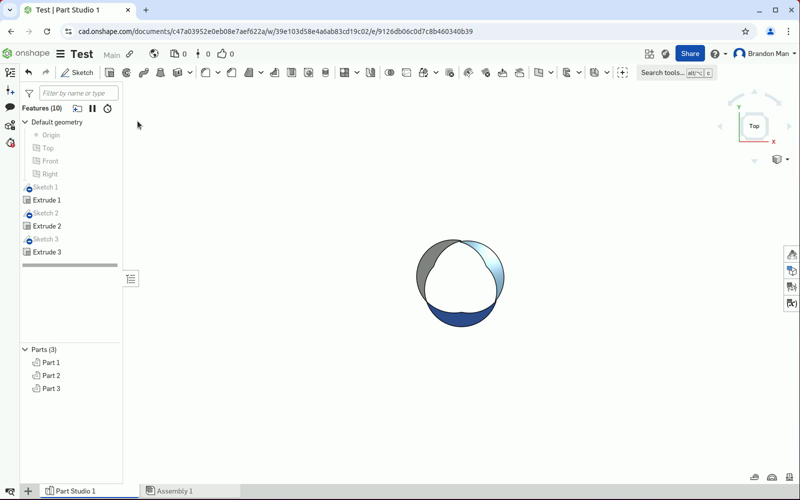
key(shift+h)
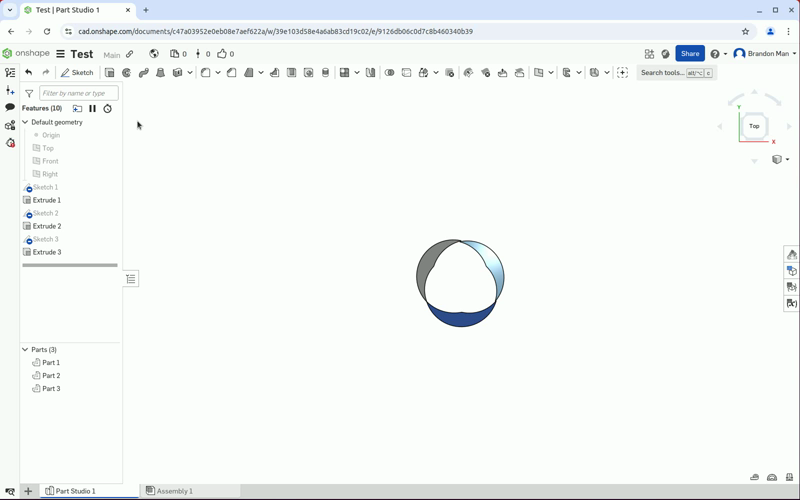
key(shift+h)
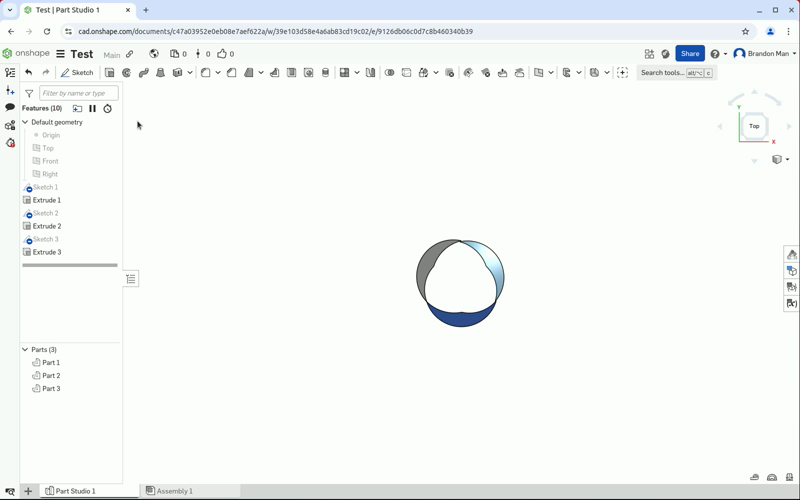
mouse_move(73, 189)
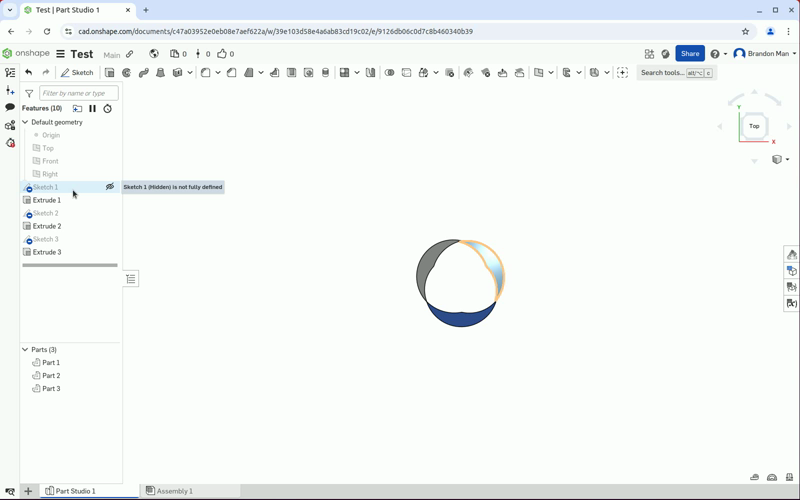
click(73, 189)
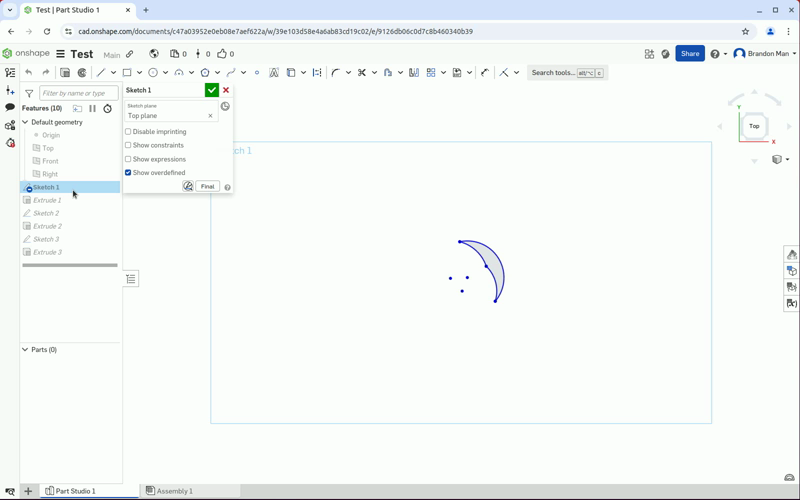
mouse_move(229, 92)
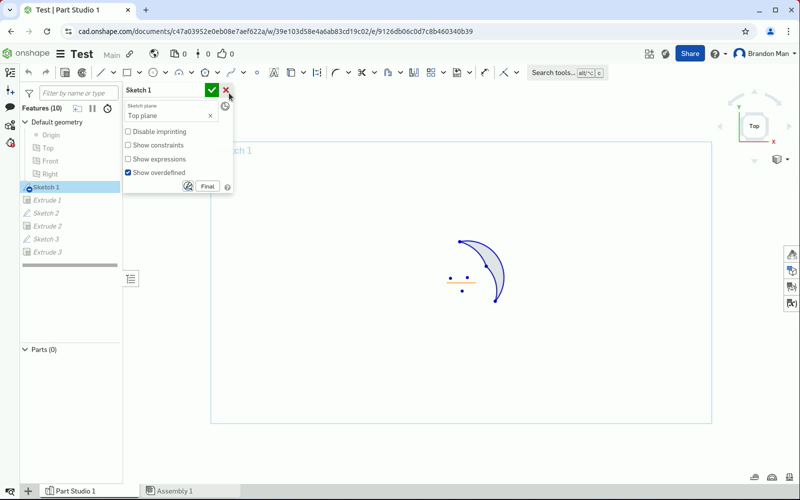
click(229, 92)
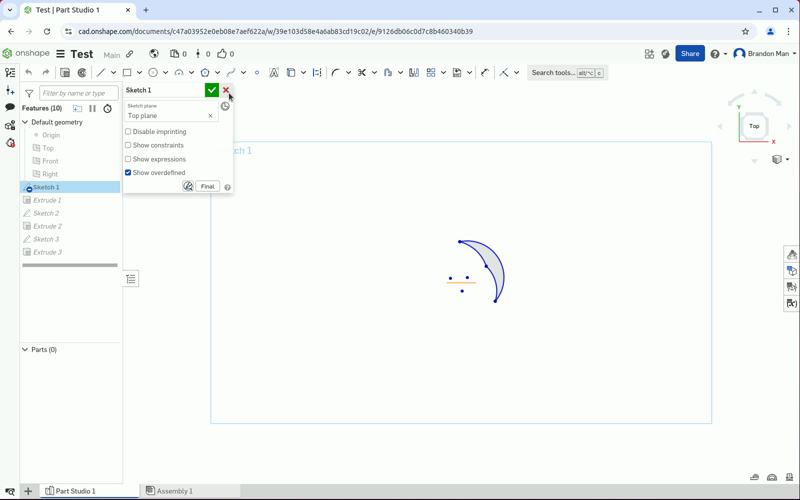
key(shift+s)
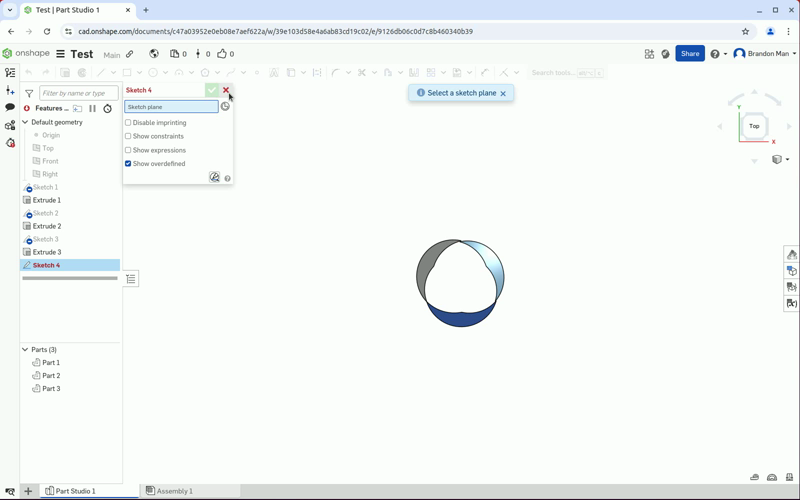
mouse_move(73, 150)
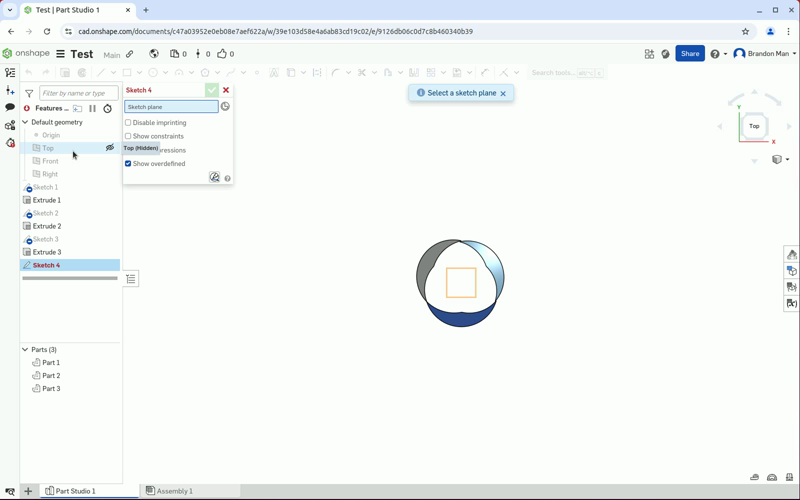
click(73, 150)
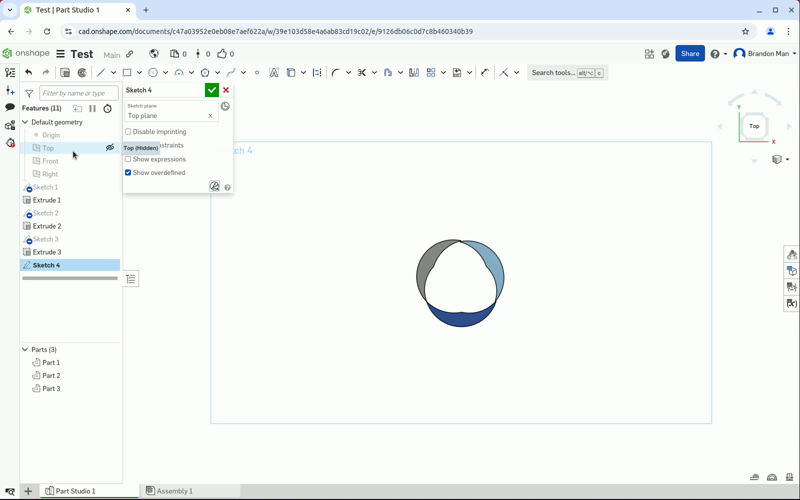
mouse_move(73, 352)
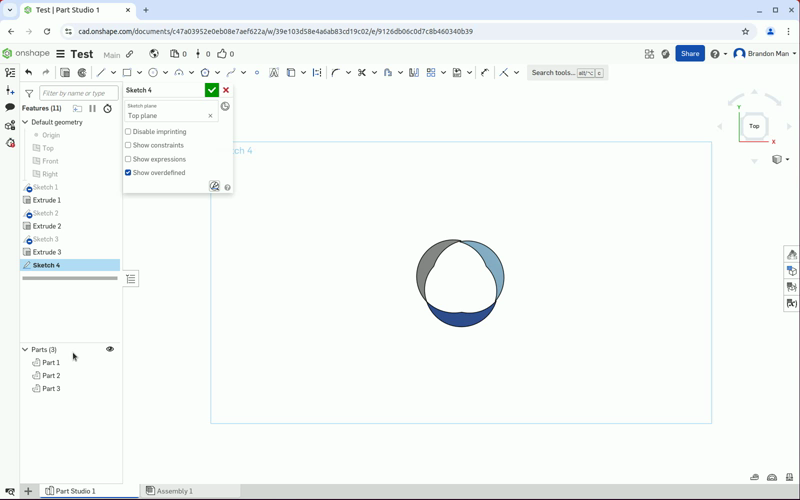
key(y)
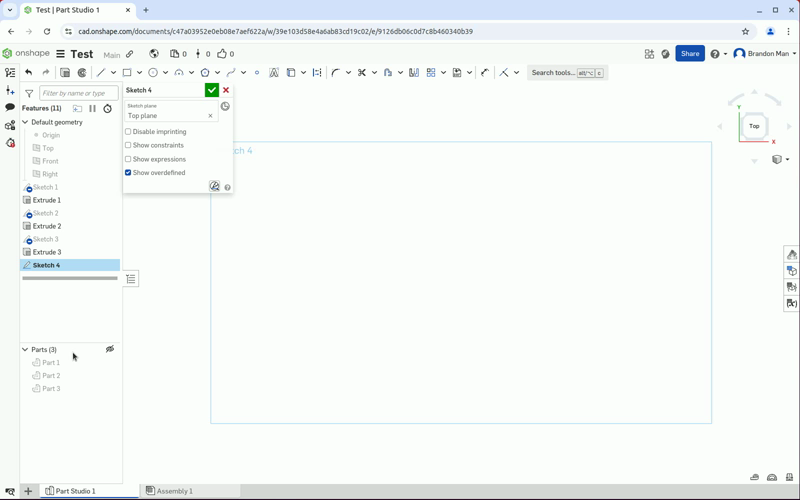
key(a)
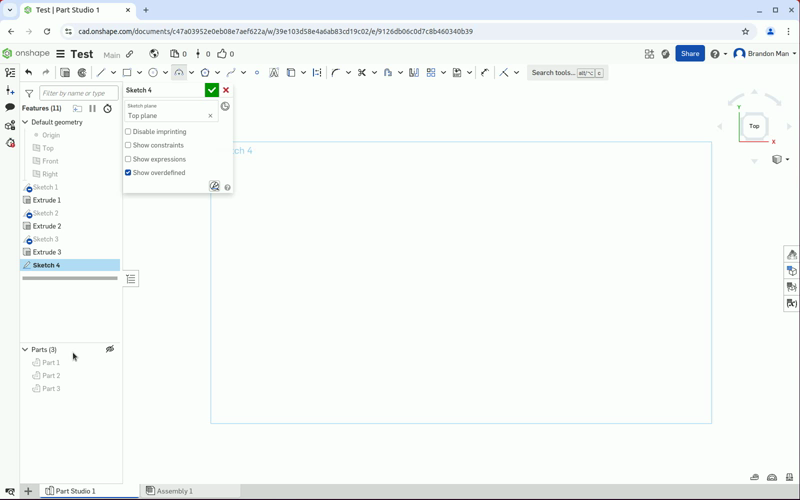
key_down(shift)
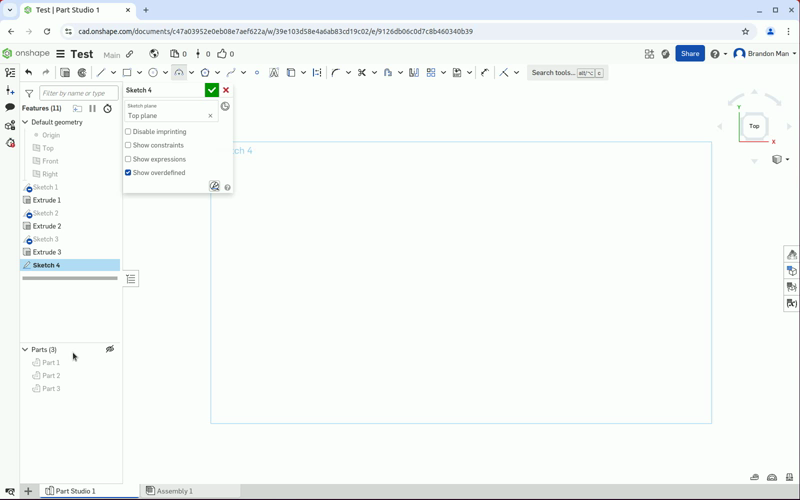
mouse_move(433, 266)
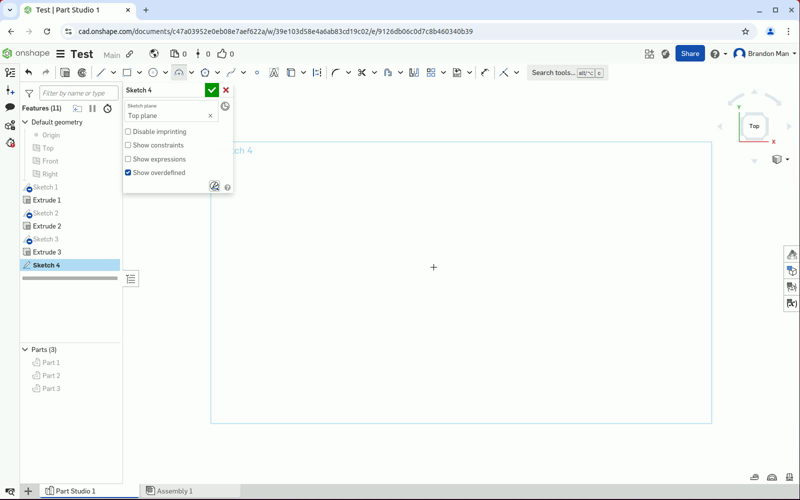
click(433, 266)
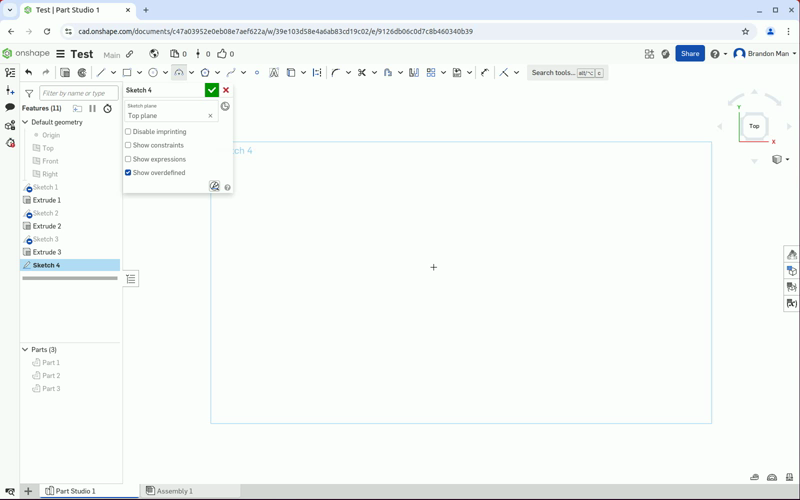
key_up(shift)
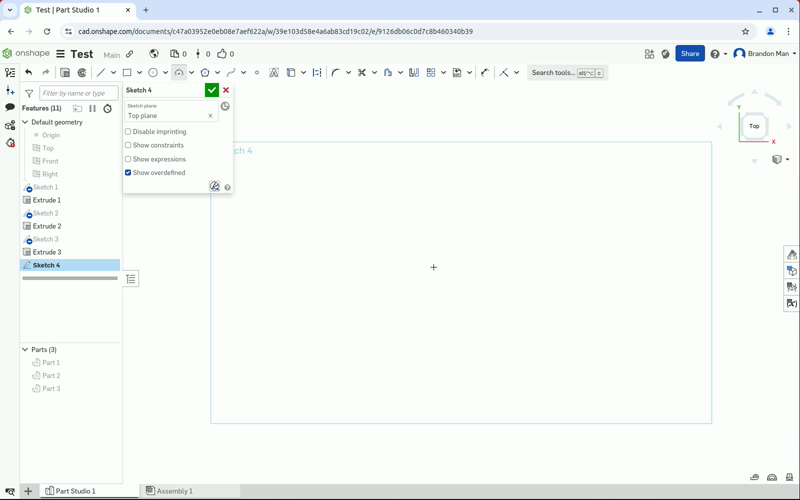
key_down(shift)
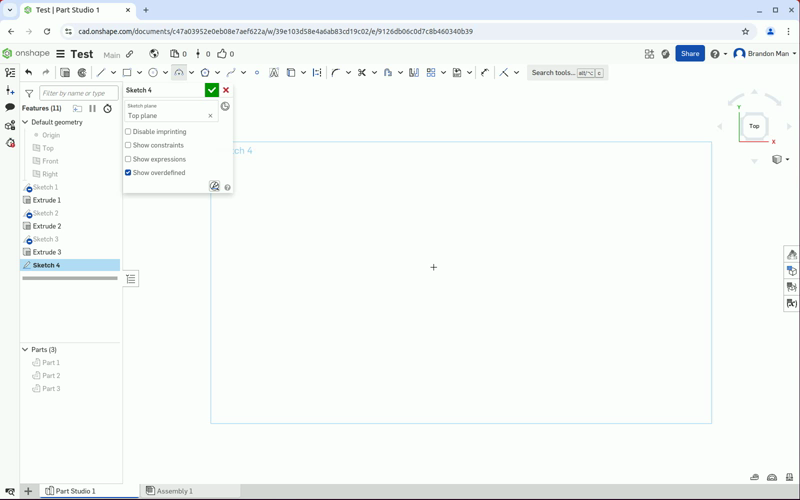
mouse_move(487, 266)
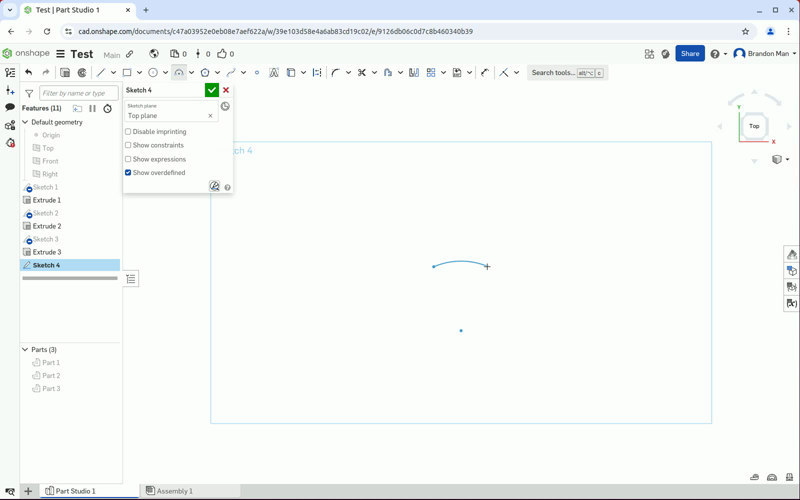
click(487, 266)
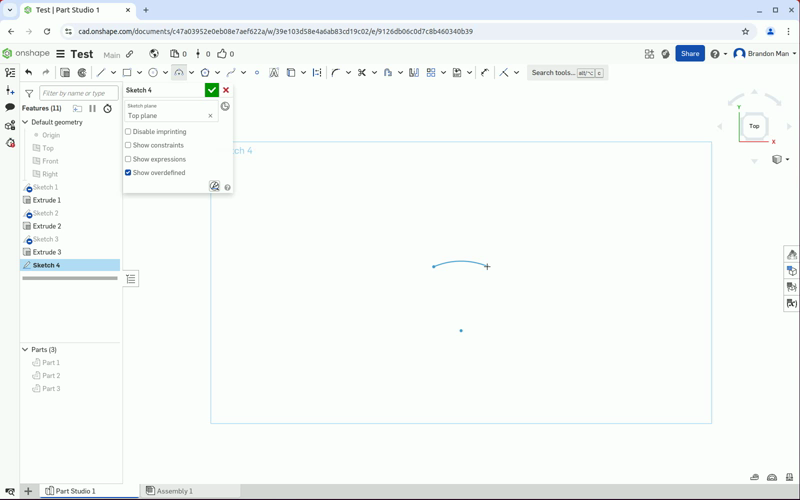
mouse_move(460, 254)
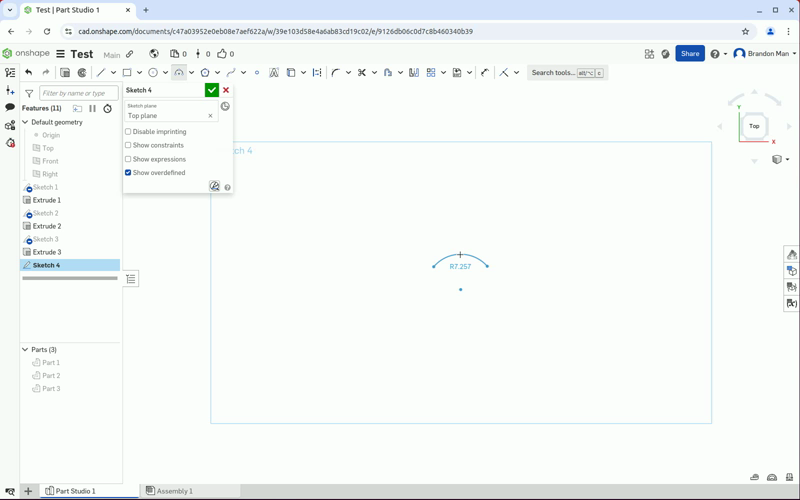
click(460, 254)
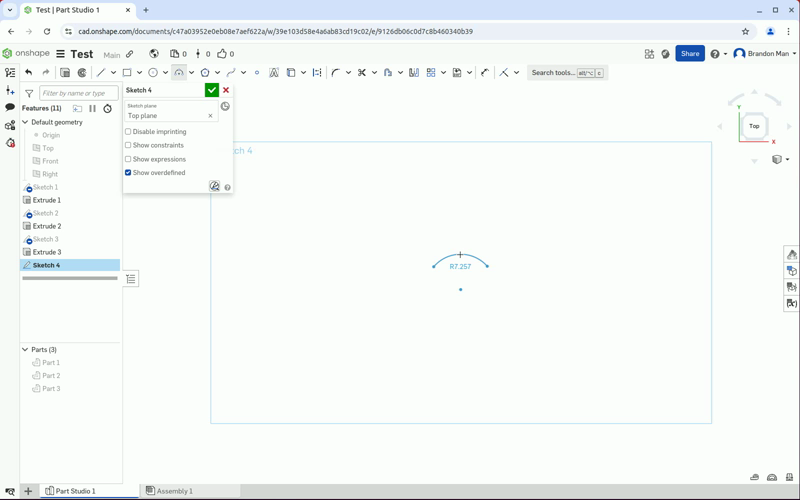
key_up(shift)
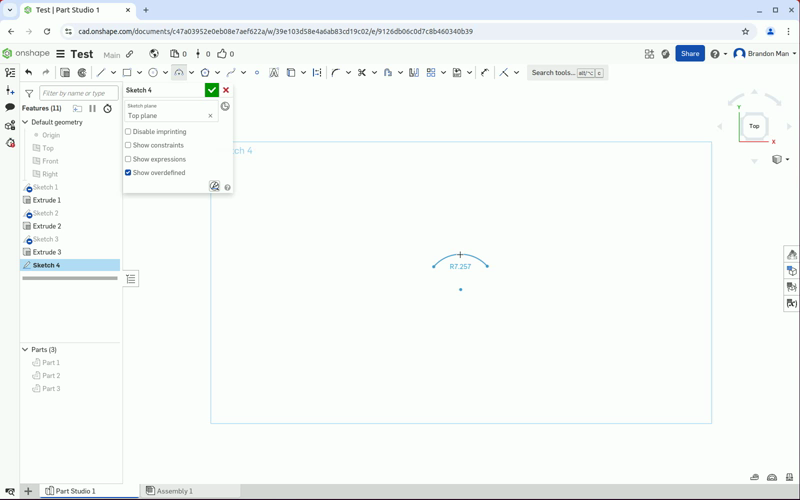
mouse_move(487, 266)
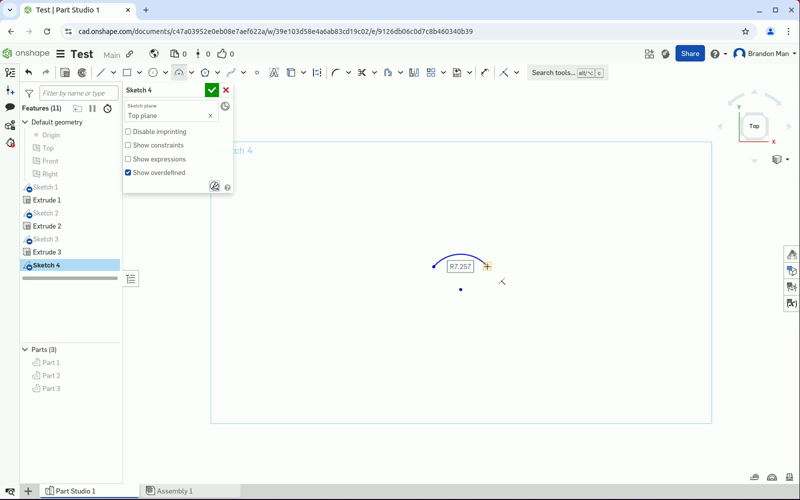
click(487, 266)
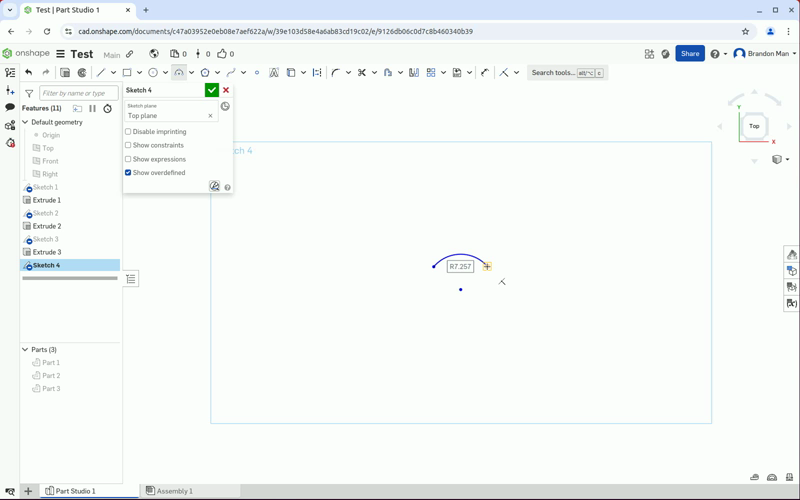
key_down(shift)
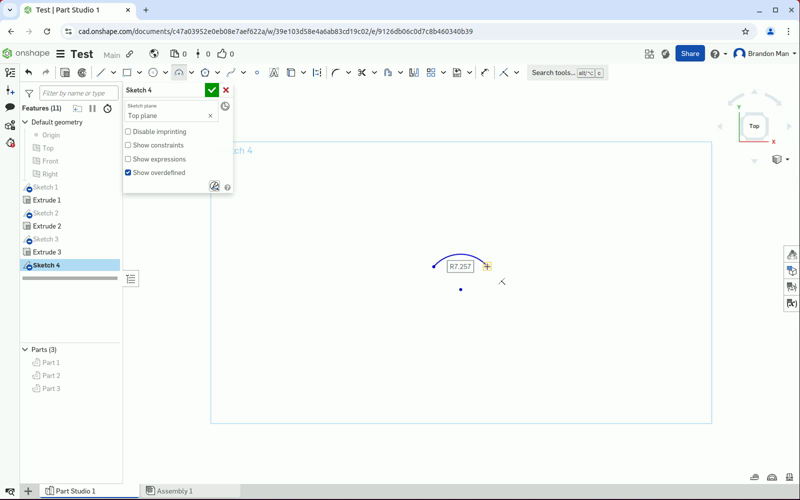
mouse_move(460, 241)
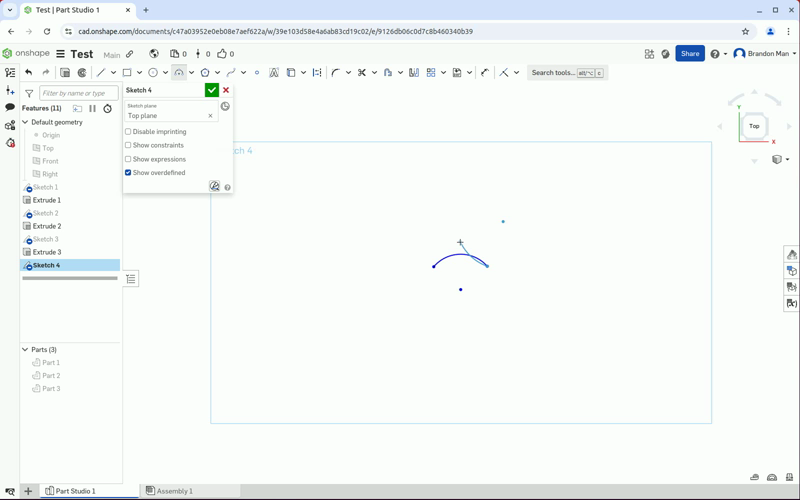
click(460, 241)
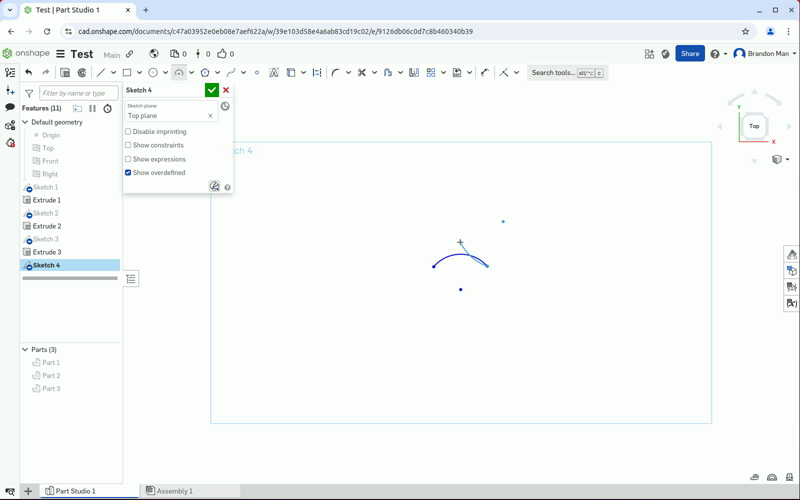
mouse_move(477, 250)
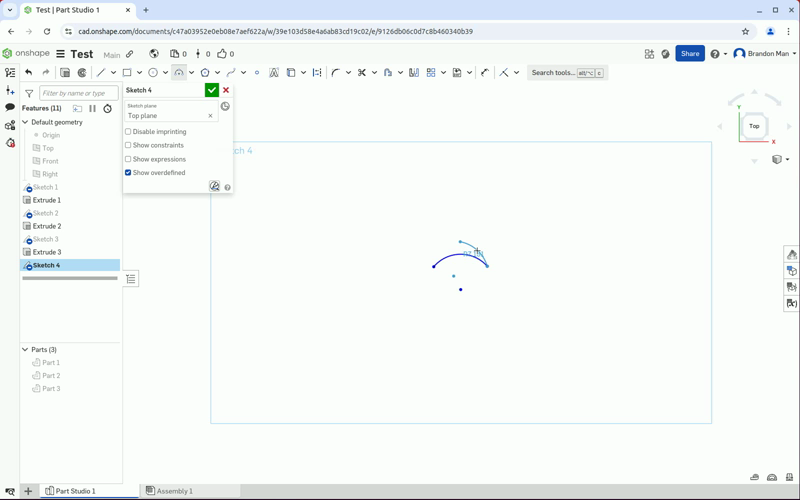
click(477, 250)
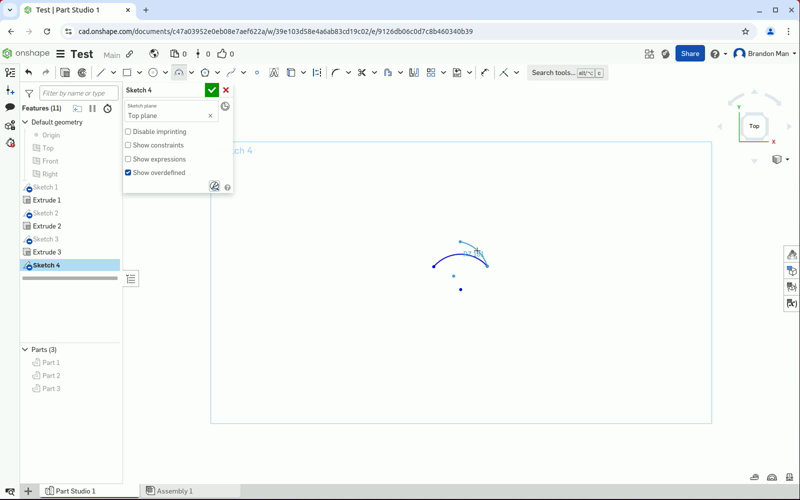
key_up(shift)
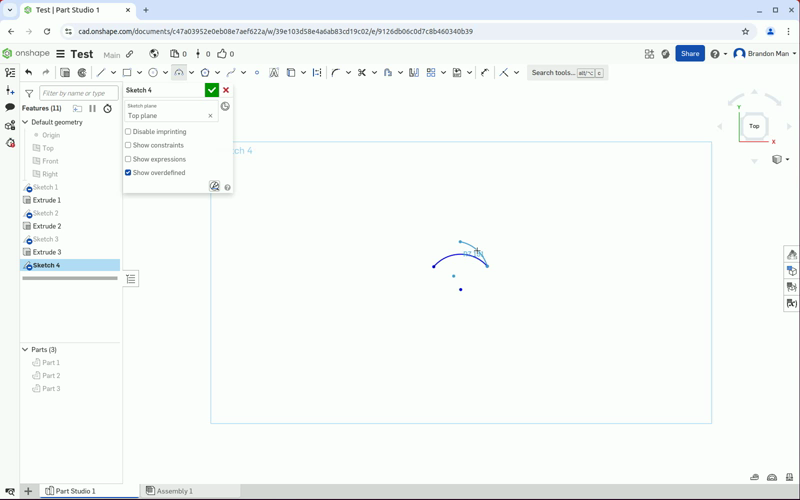
mouse_move(460, 241)
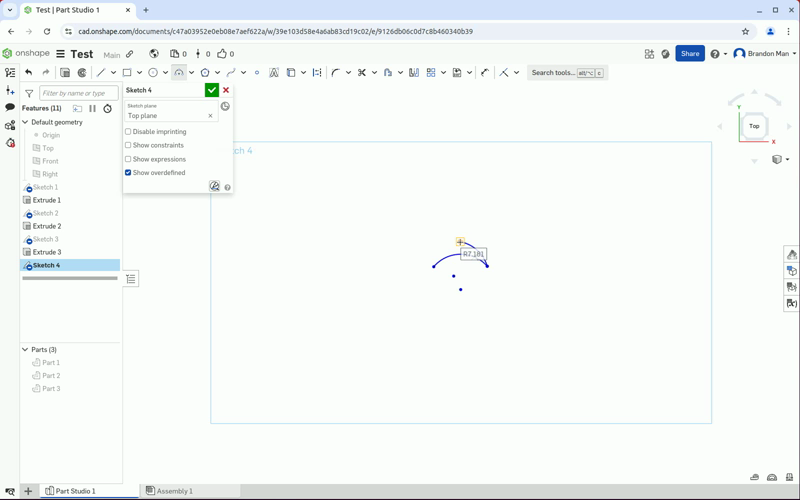
click(460, 241)
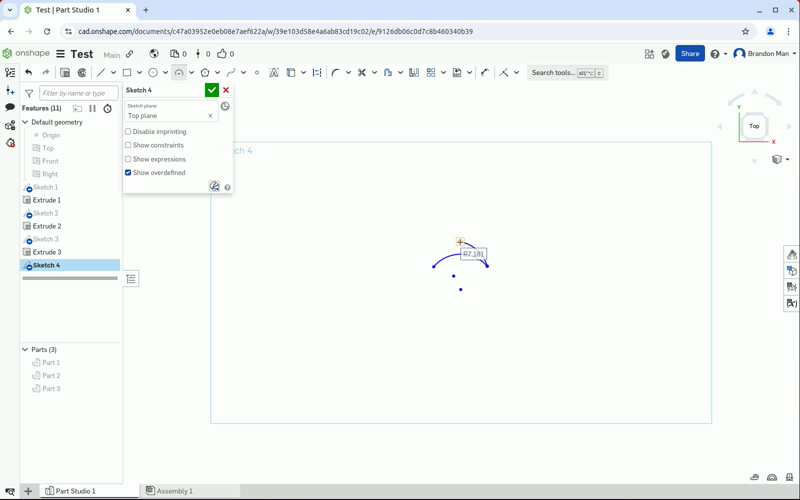
mouse_move(433, 266)
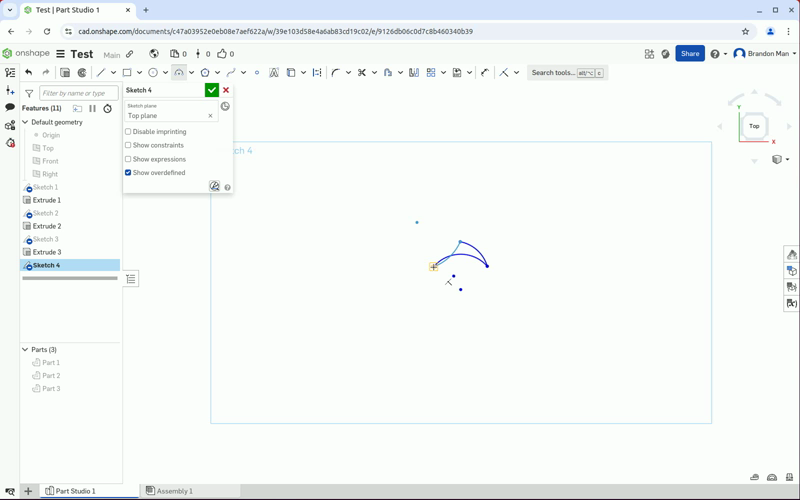
click(433, 266)
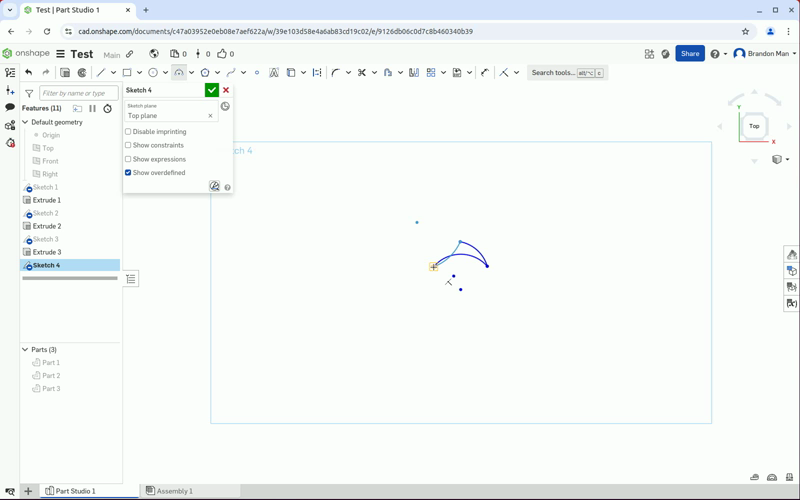
key_down(shift)
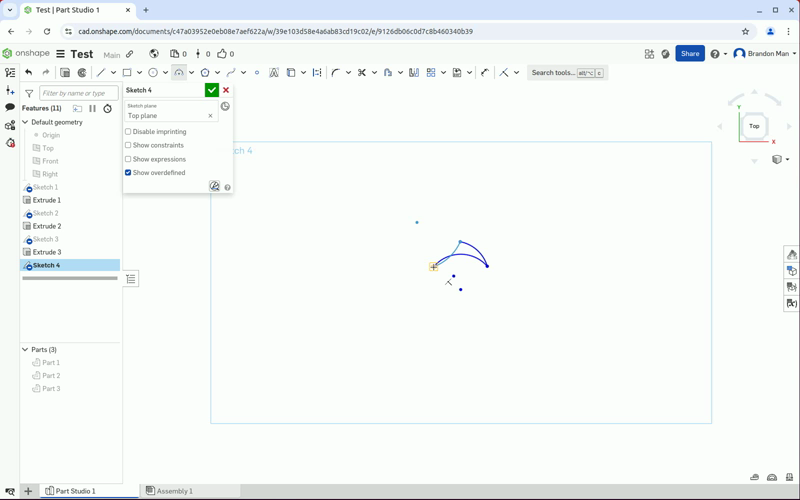
mouse_move(443, 250)
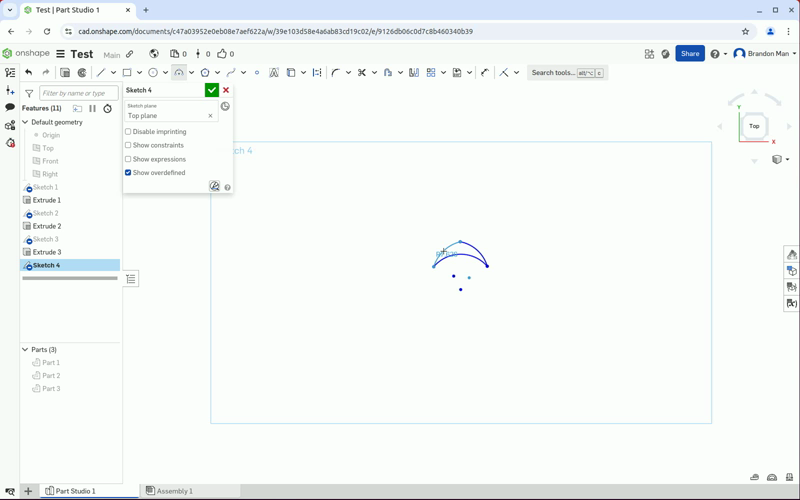
click(443, 250)
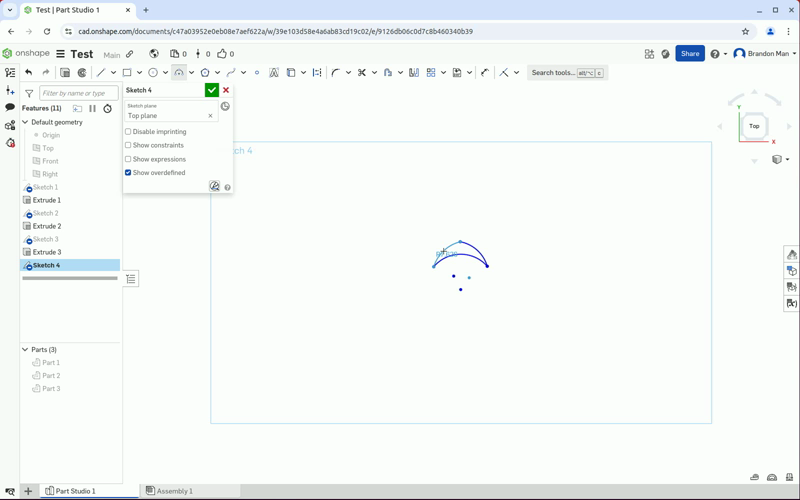
key_up(shift)
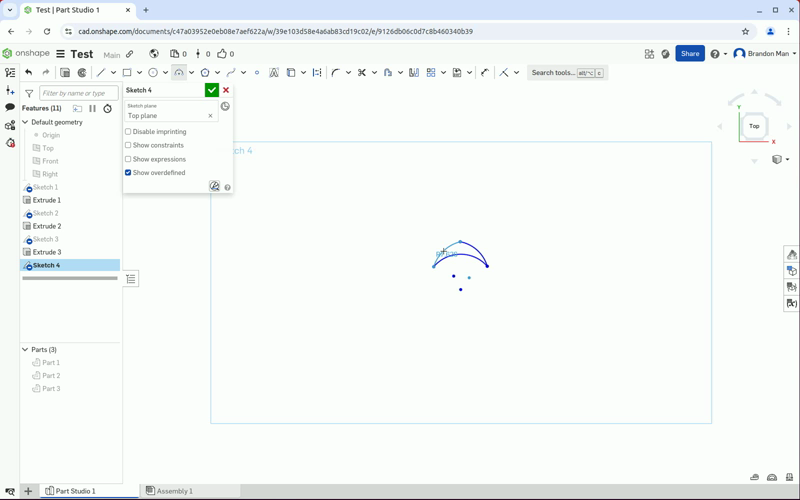
key(esc)
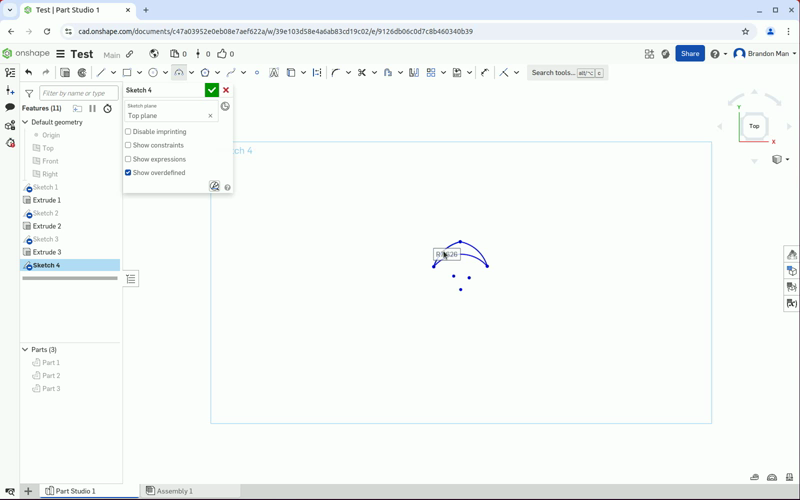
mouse_move(456, 249)
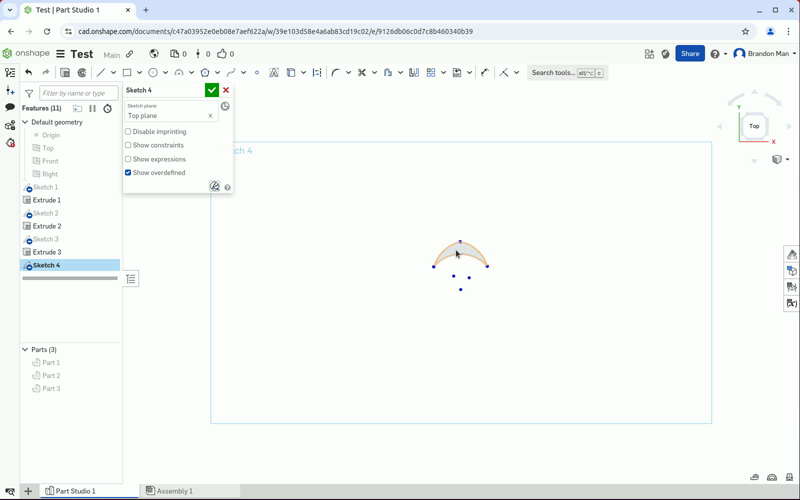
scroll(6)
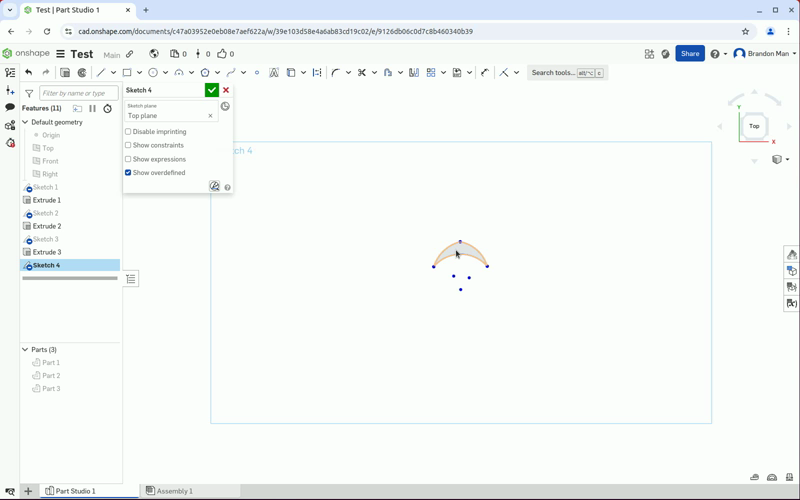
scroll(6)
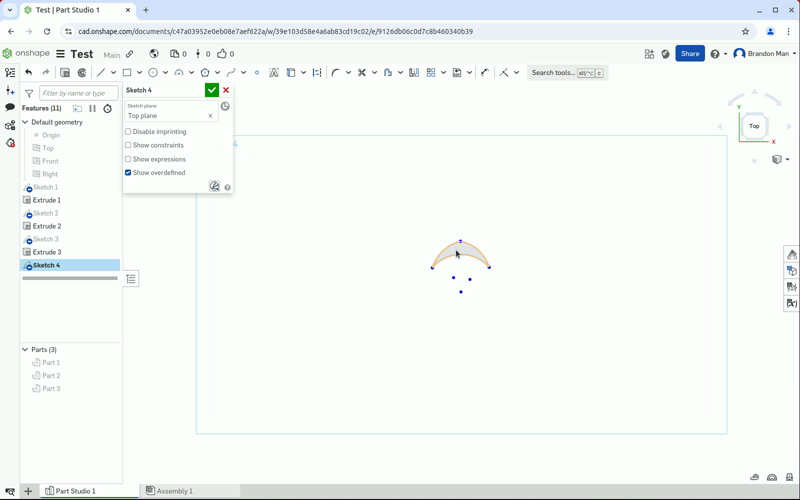
scroll(6)
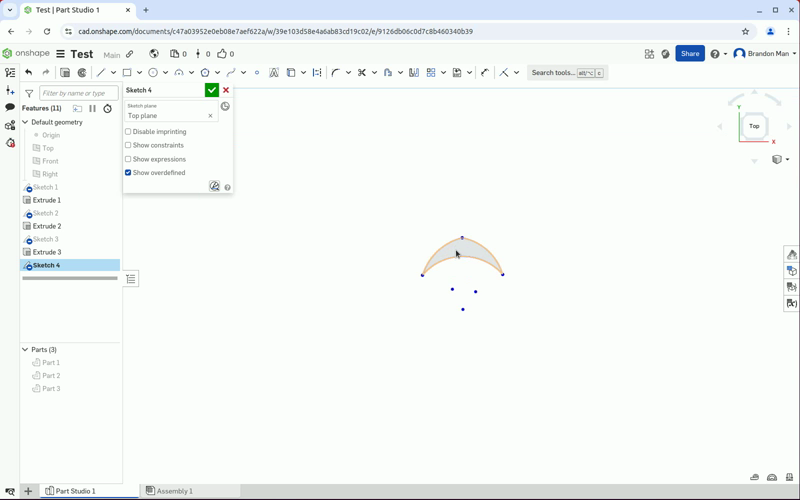
scroll(6)
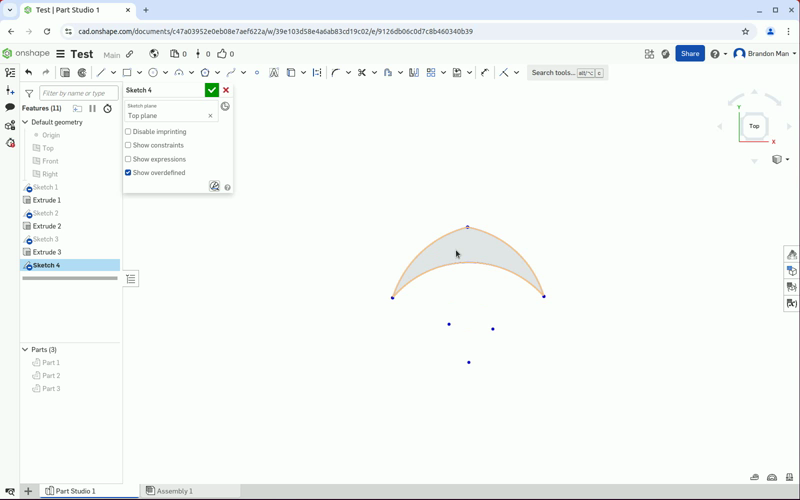
scroll(6)
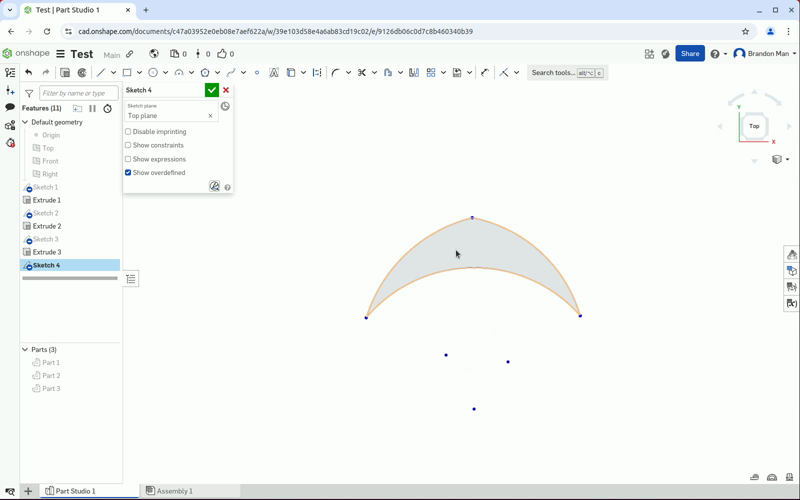
scroll(6)
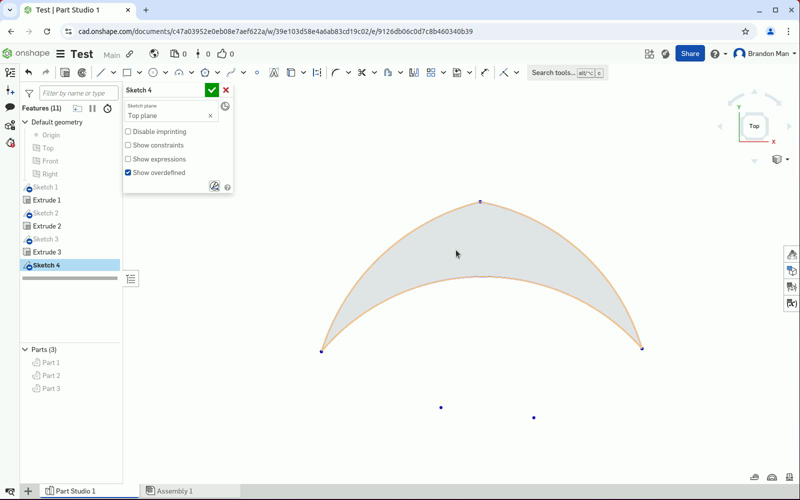
scroll(6)
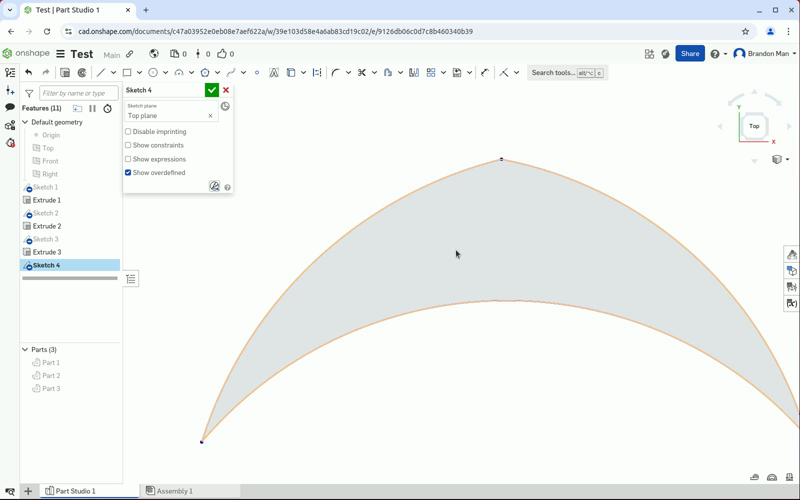
click(456, 249)
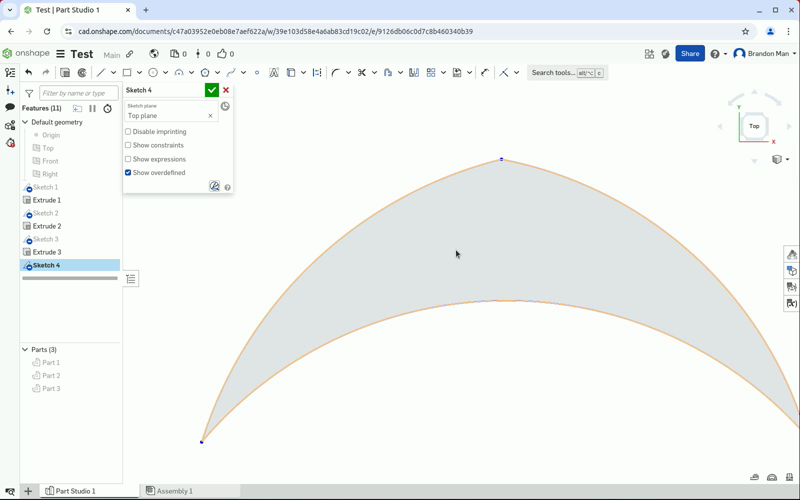
scroll(-6)
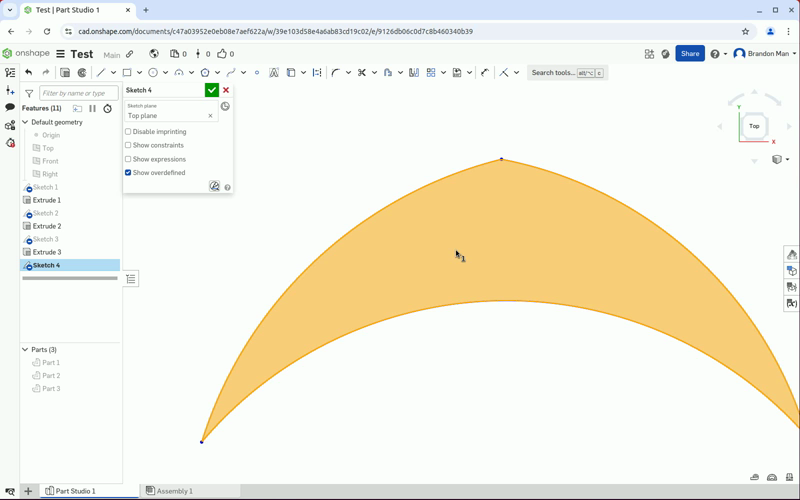
scroll(-6)
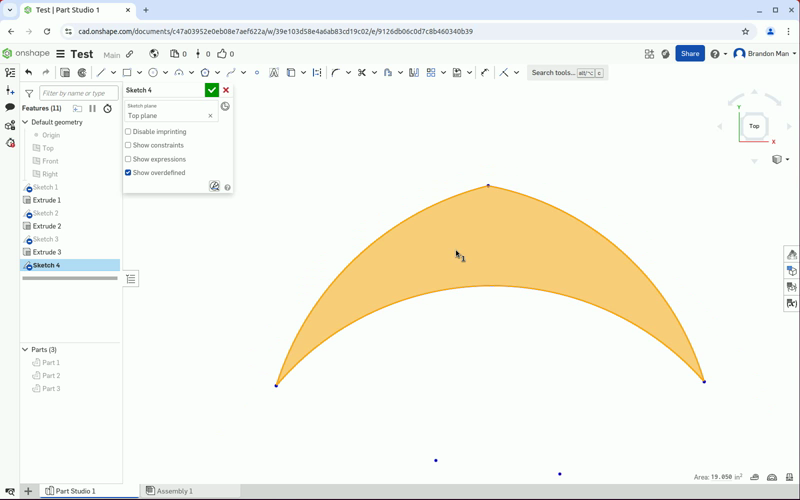
scroll(-6)
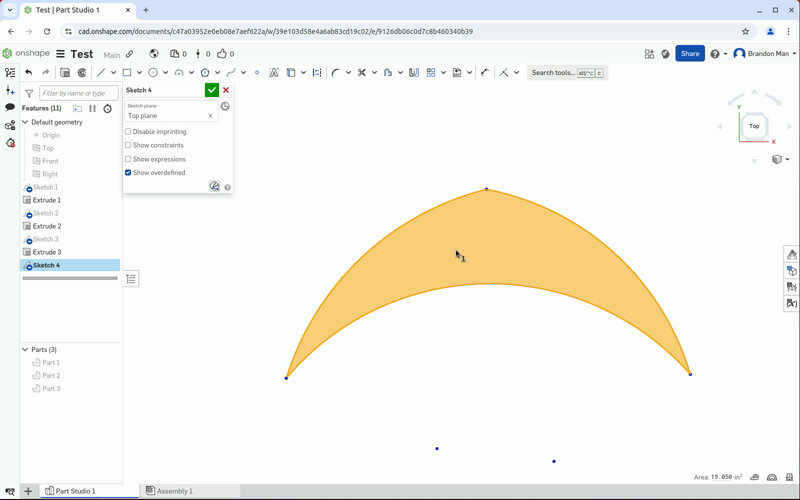
scroll(-6)
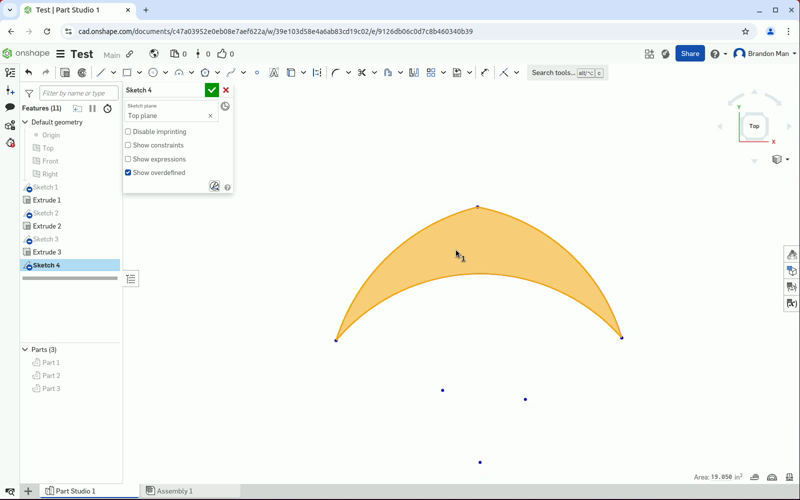
scroll(-6)
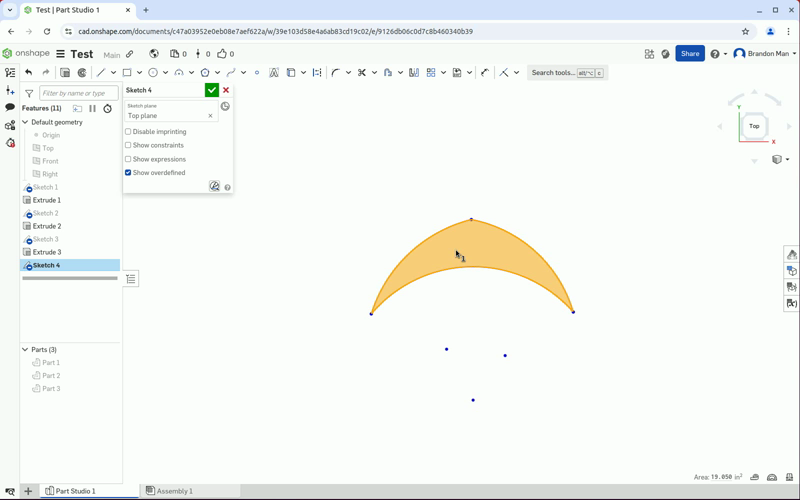
scroll(-6)
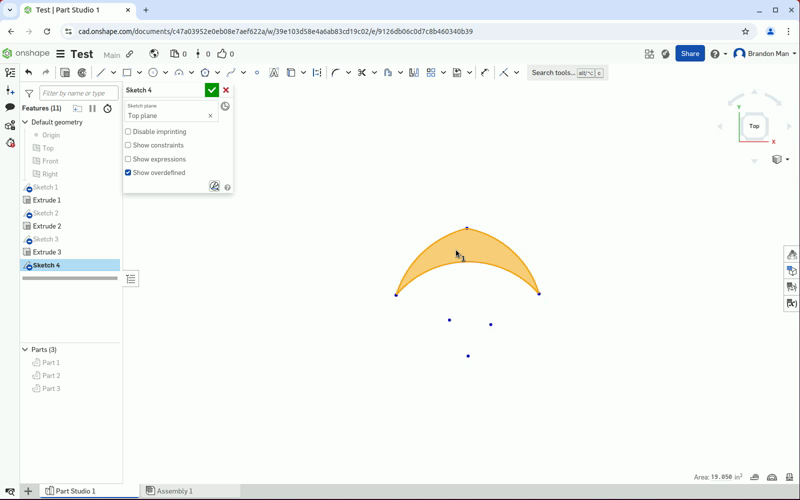
scroll(-6)
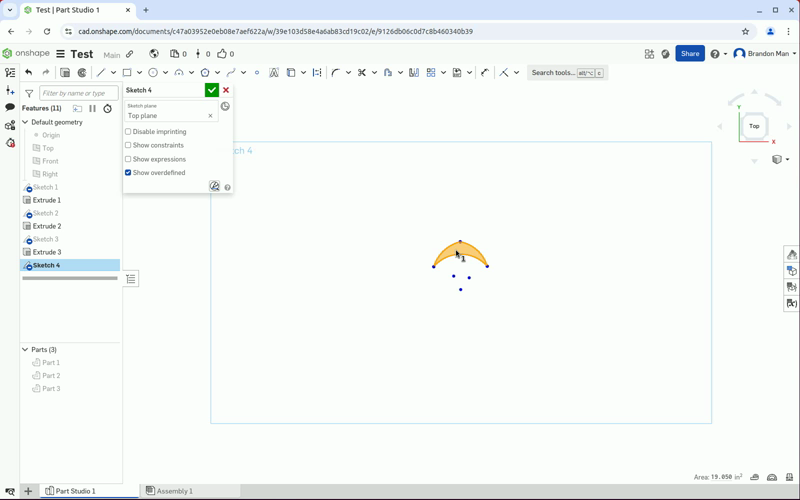
mouse_move(73, 352)
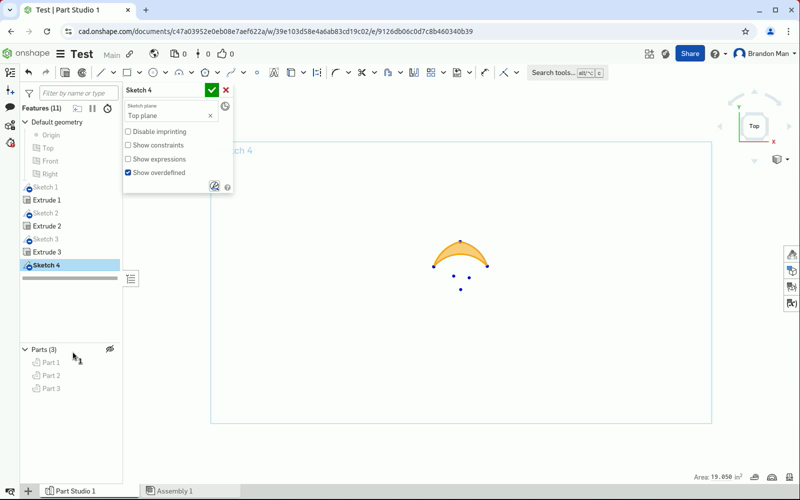
key(shift+y)
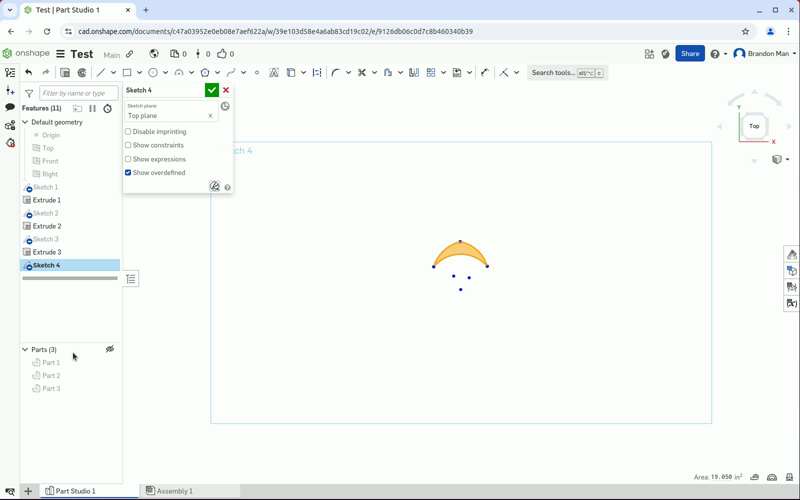
key(shift+e)
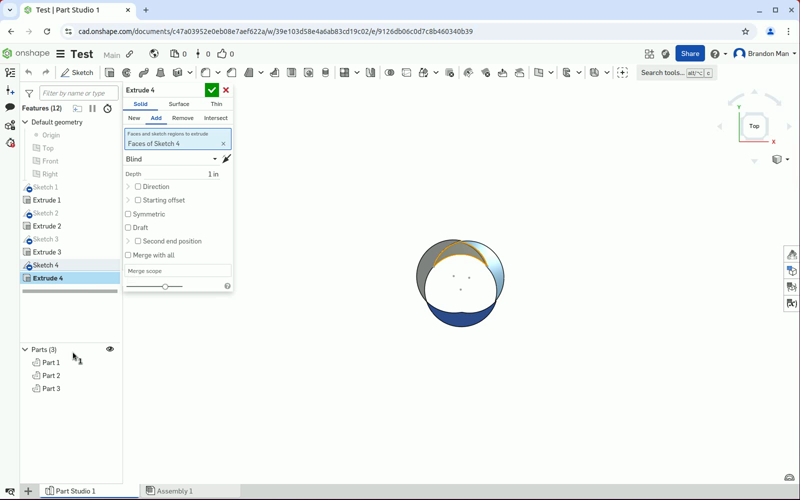
mouse_move(143, 106)
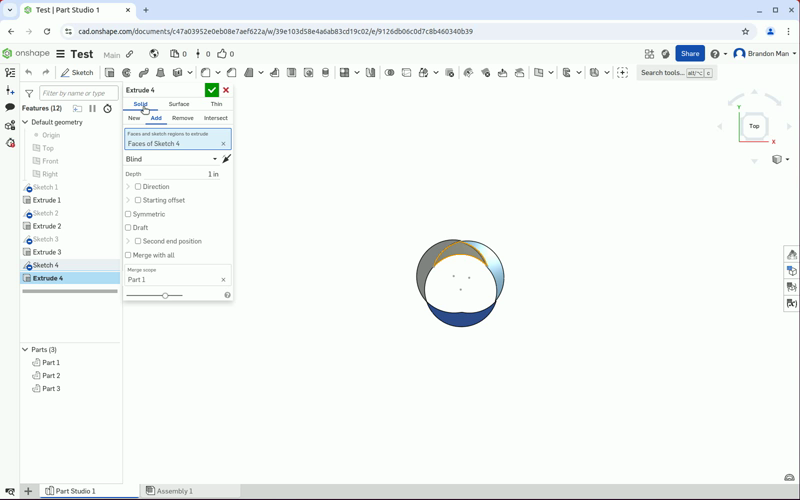
click(143, 106)
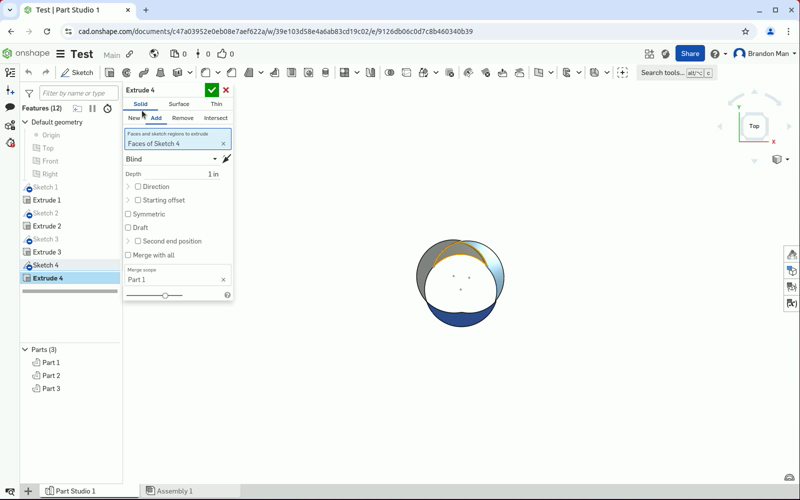
mouse_move(137, 120)
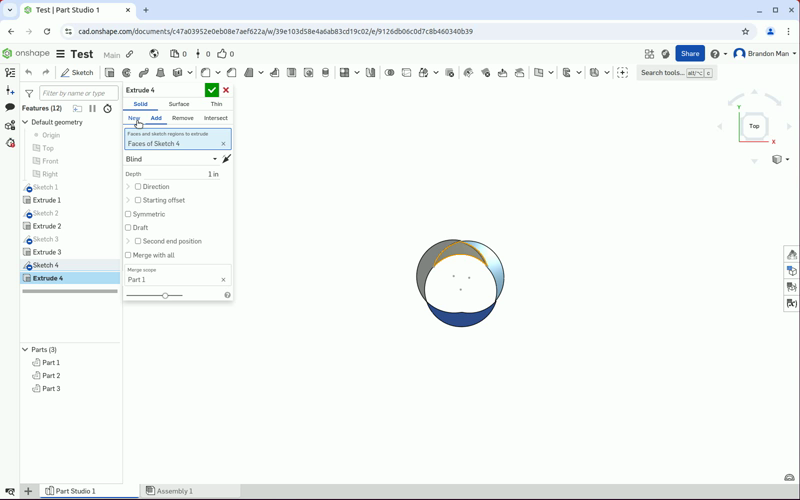
click(137, 120)
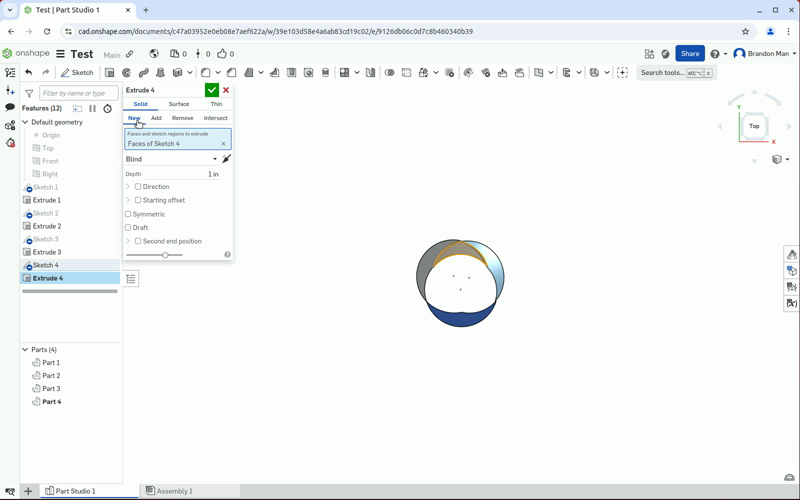
key(tab, 4)
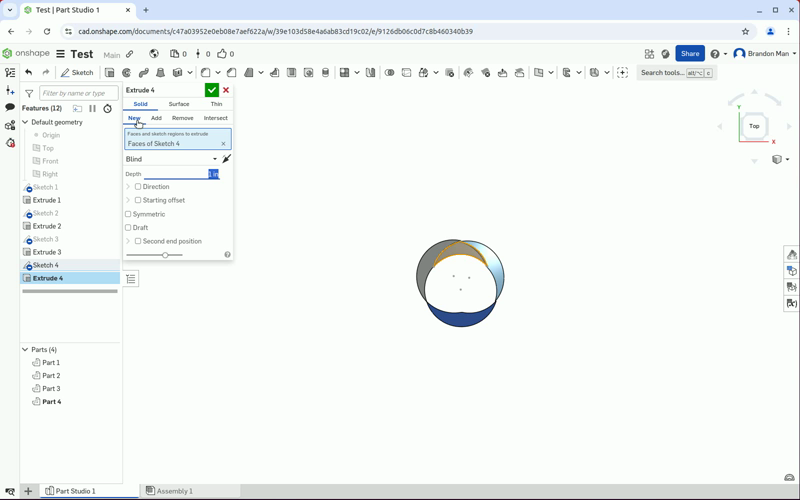
text(23.108)
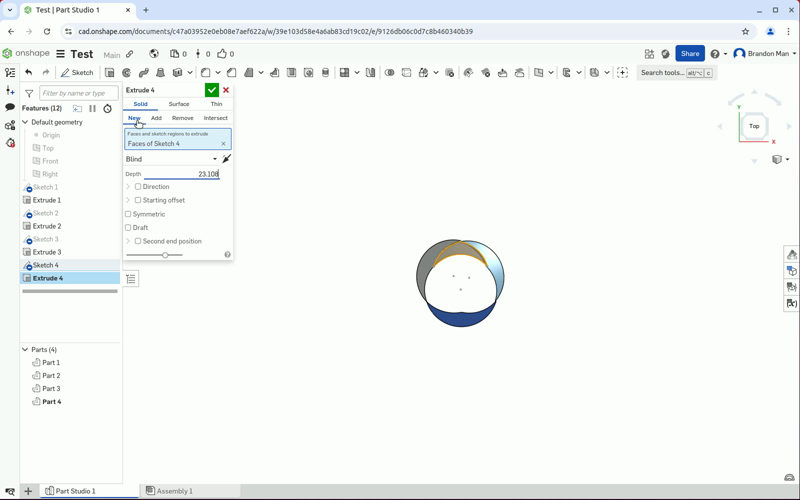
key(enter)
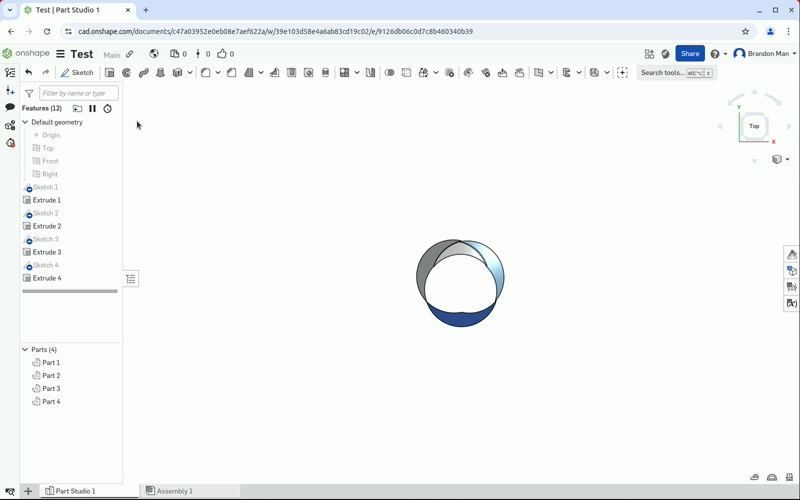
key(shift+h)
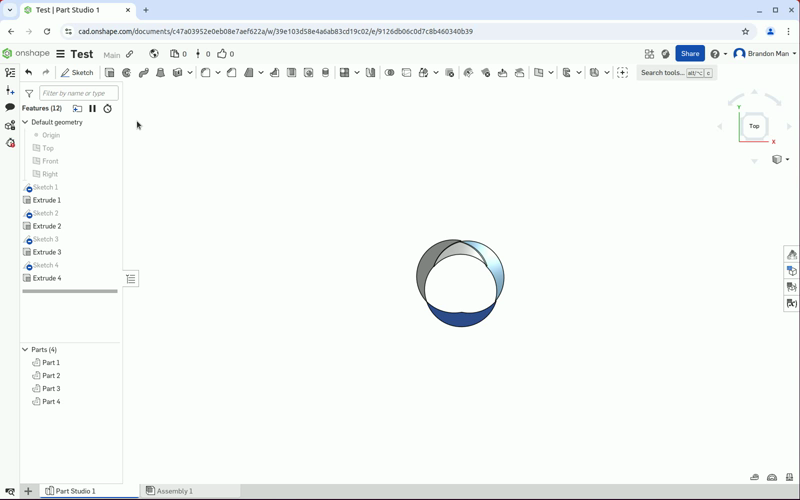
key(shift+h)
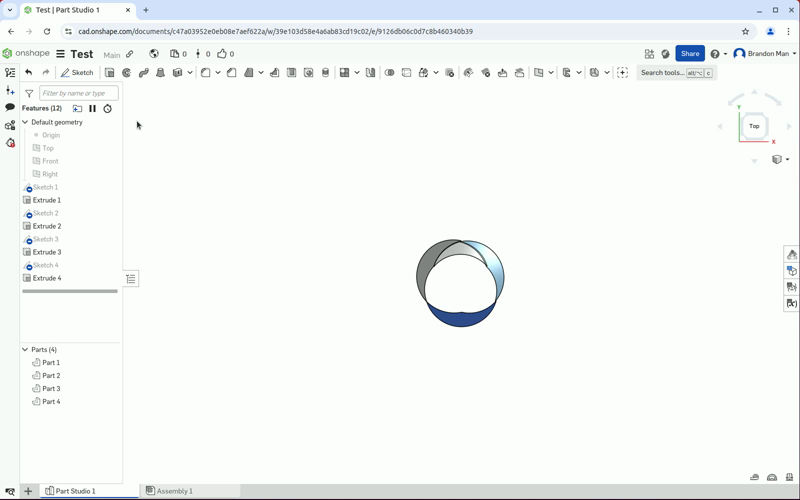
mouse_move(73, 189)
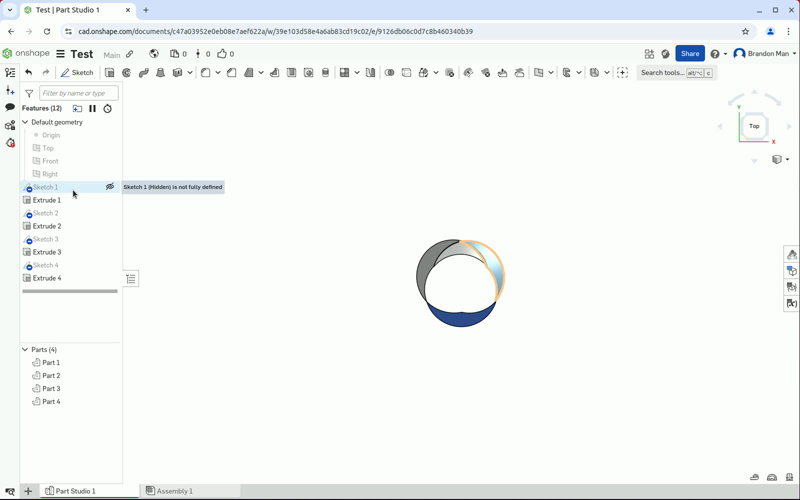
click(73, 189)
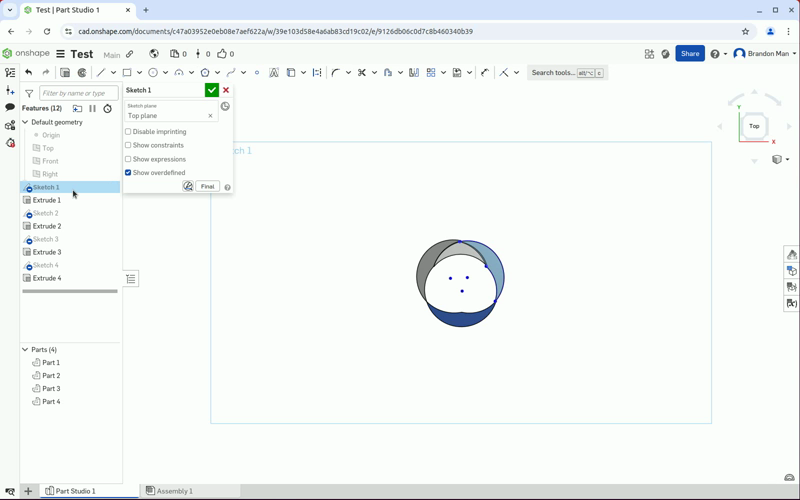
mouse_move(229, 92)
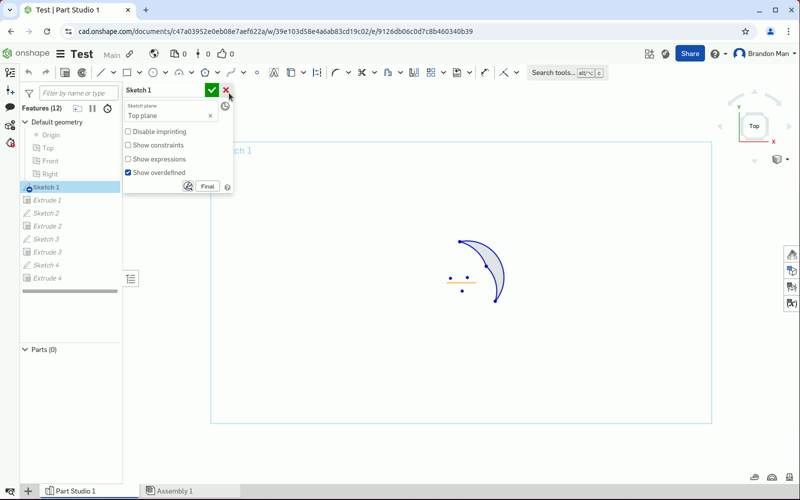
click(229, 92)
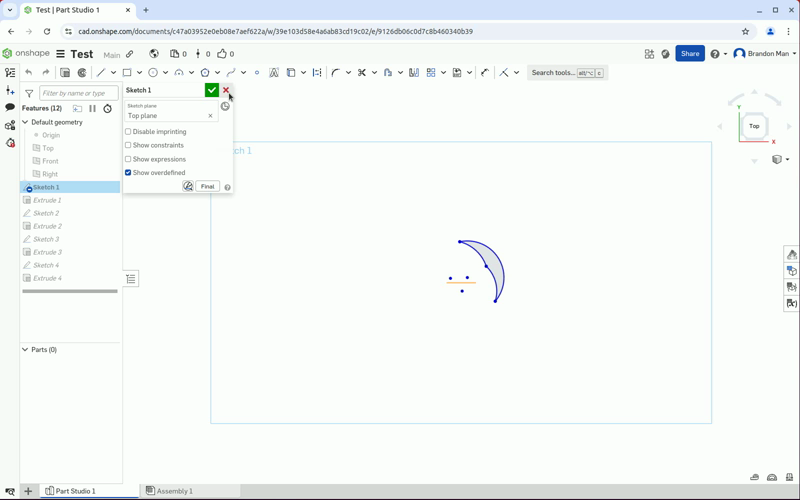
key(shift+s)
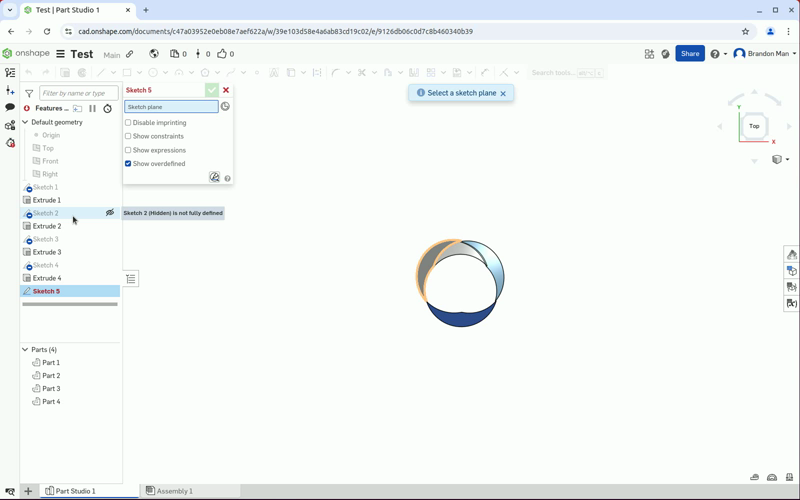
scroll(3)
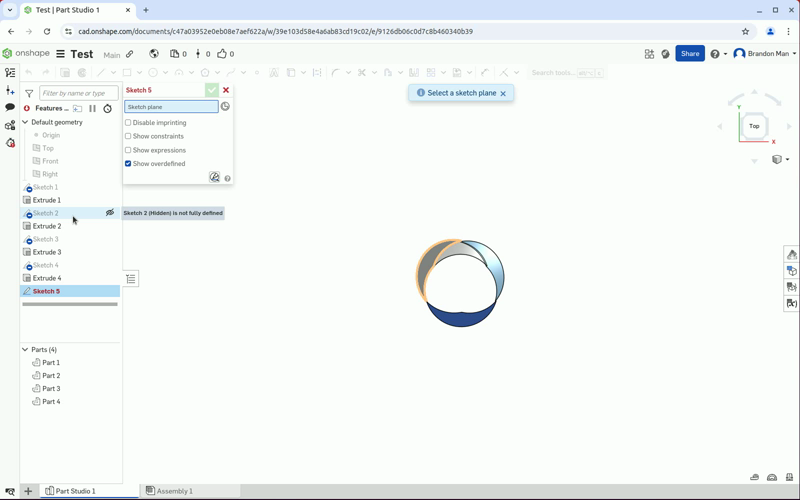
mouse_move(73, 150)
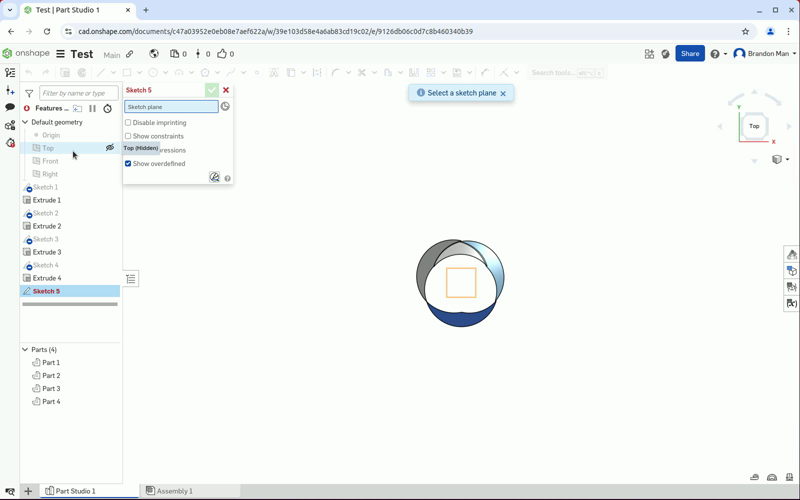
click(73, 150)
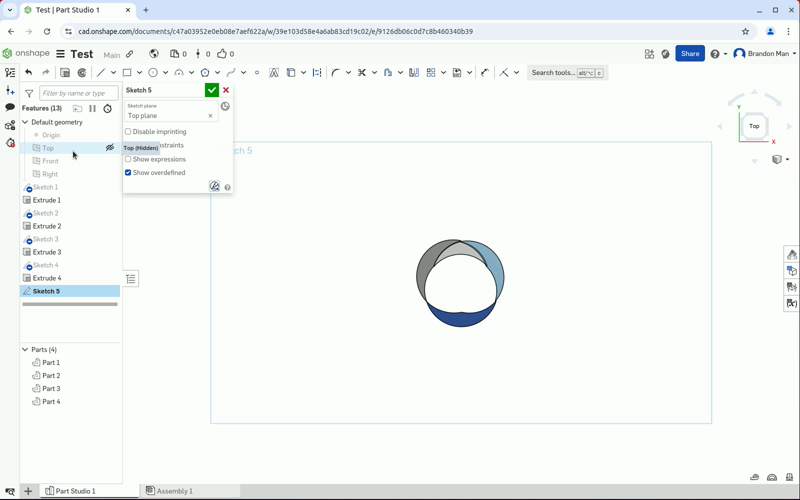
mouse_move(73, 352)
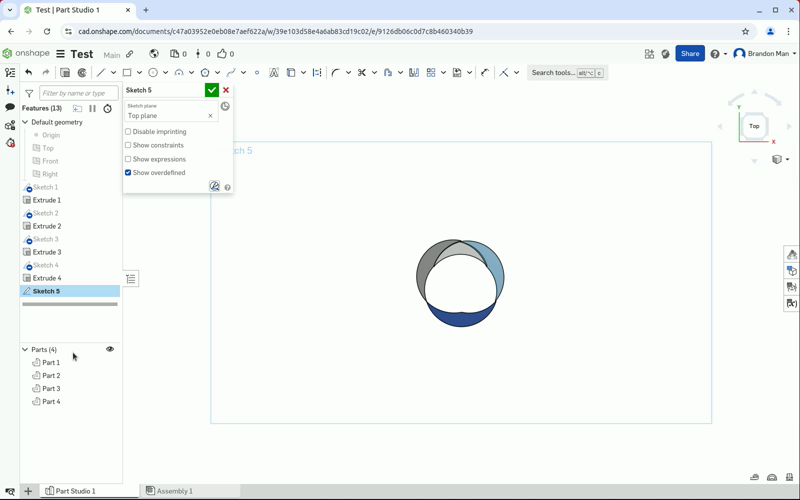
key(y)
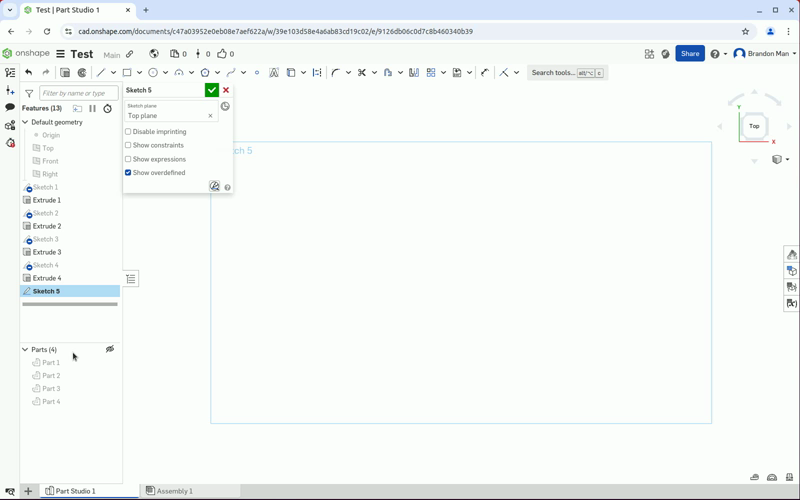
key(a)
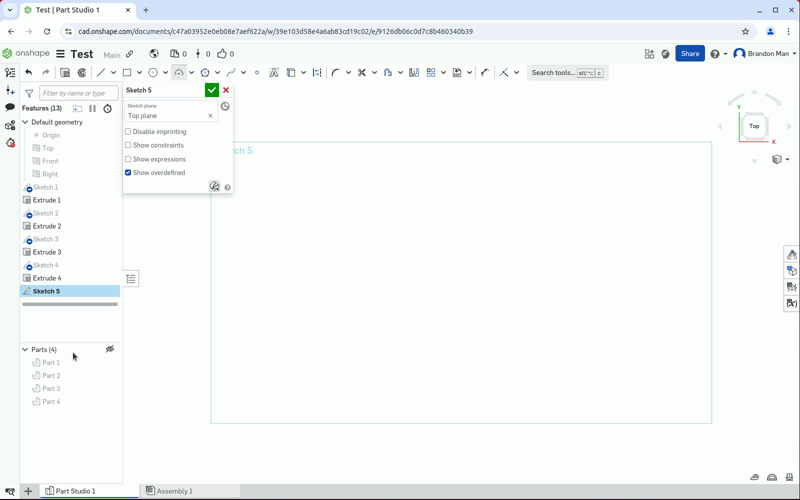
key_down(shift)
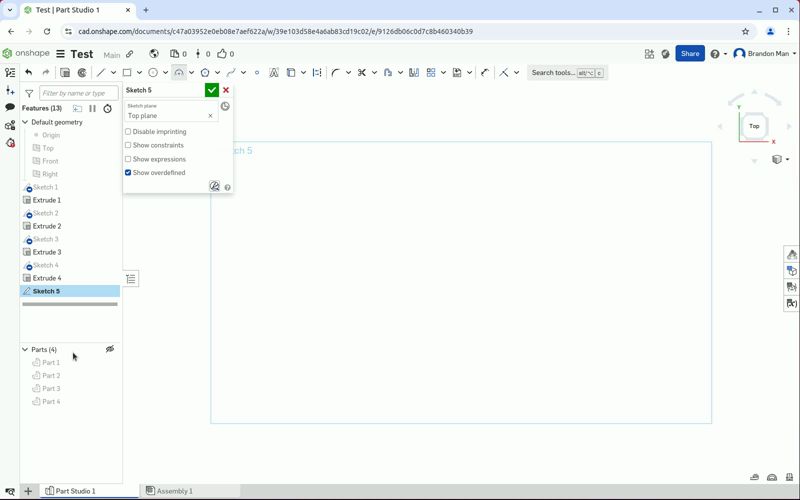
mouse_move(426, 301)
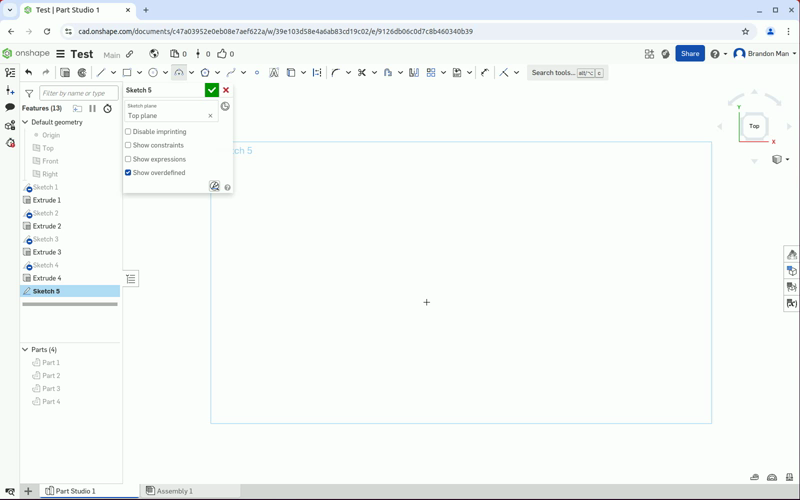
click(426, 301)
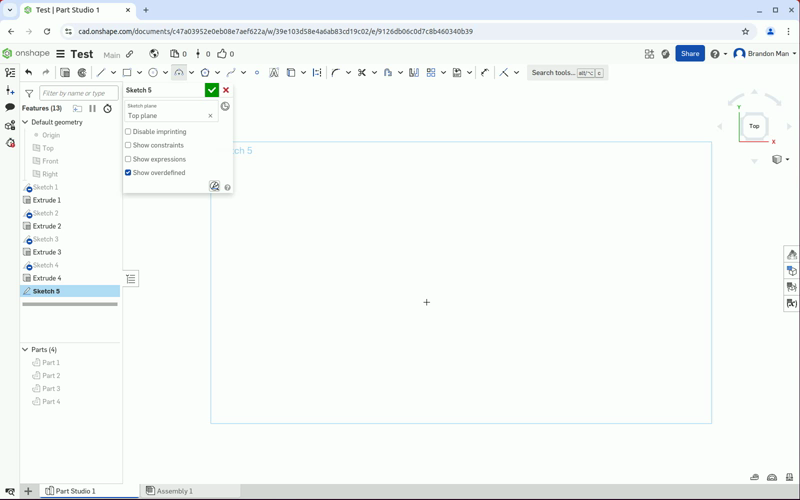
key_up(shift)
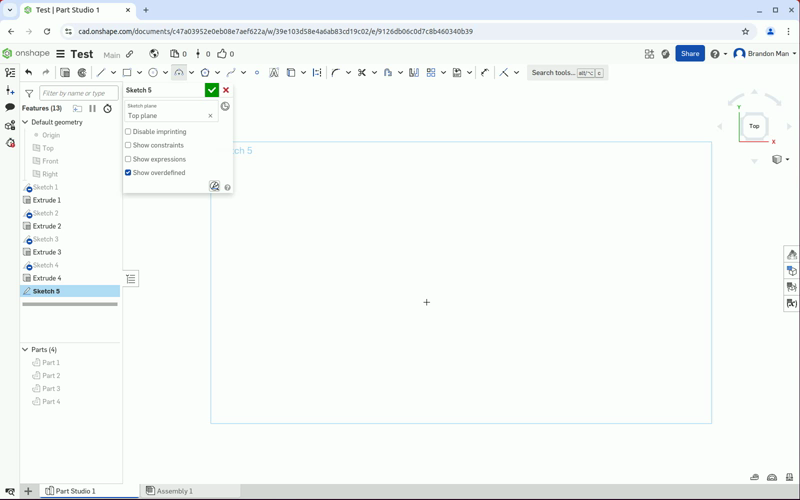
key_down(shift)
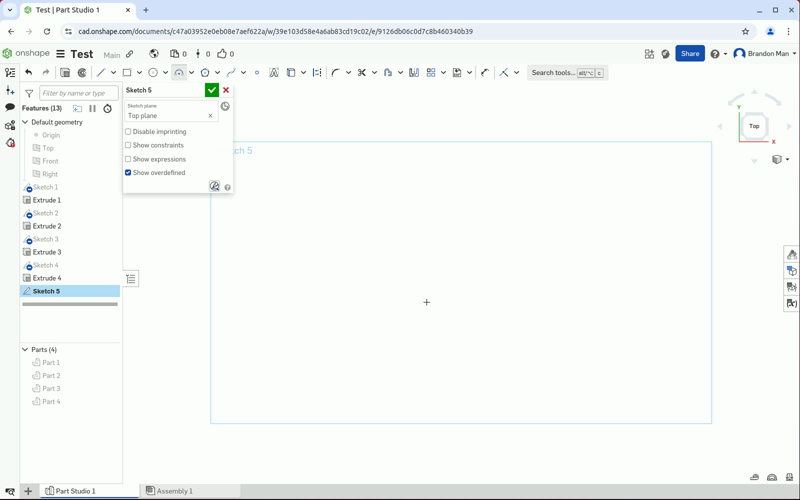
mouse_move(461, 312)
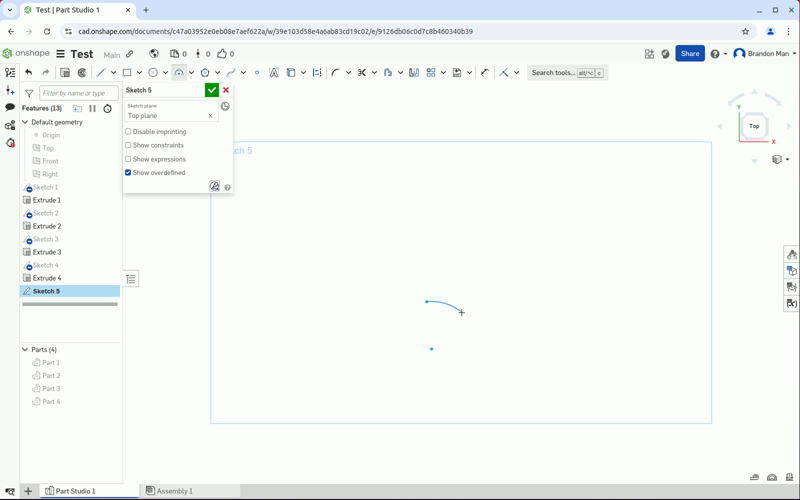
click(461, 312)
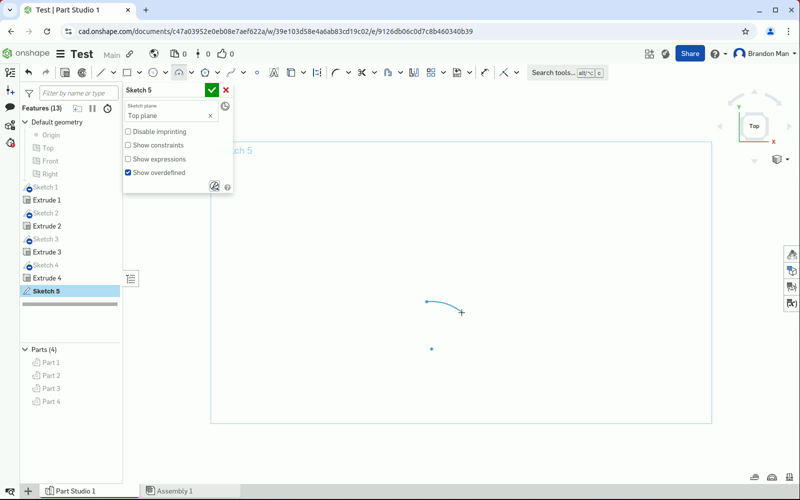
mouse_move(442, 311)
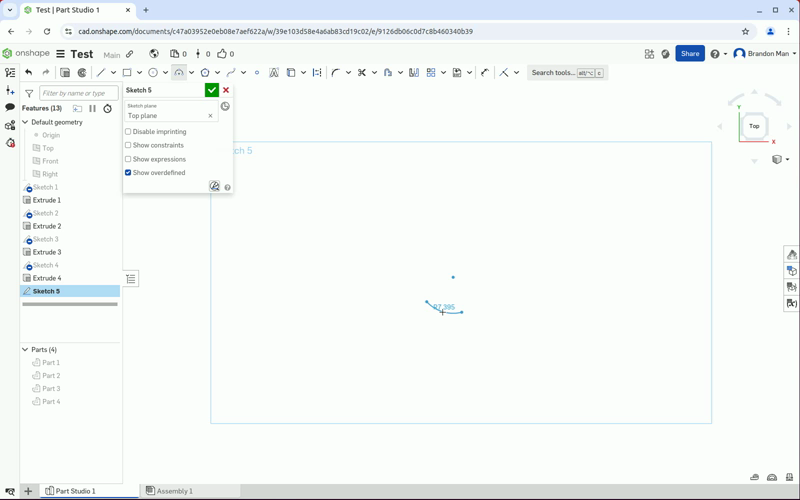
click(442, 311)
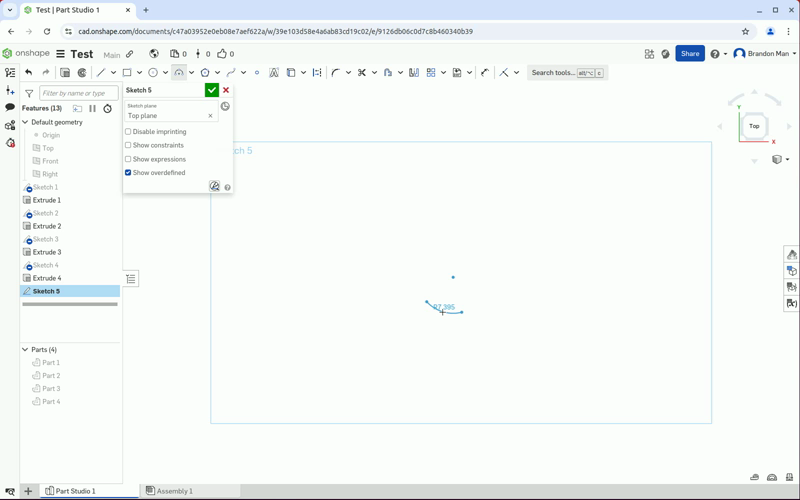
key_up(shift)
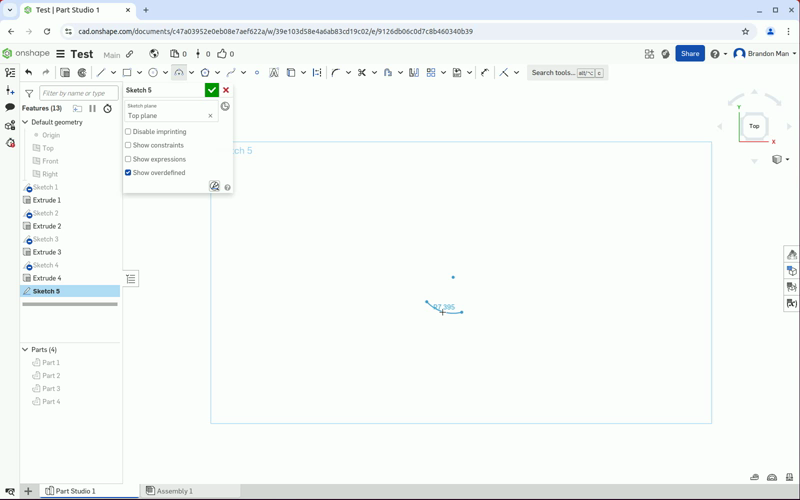
mouse_move(461, 312)
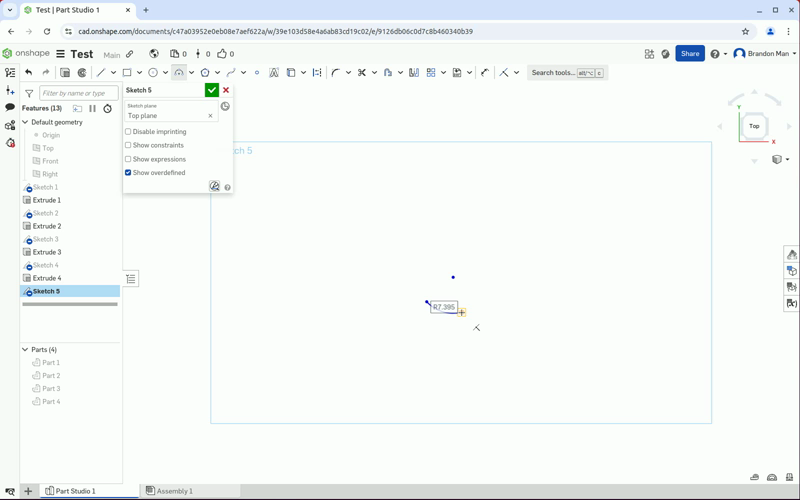
click(461, 312)
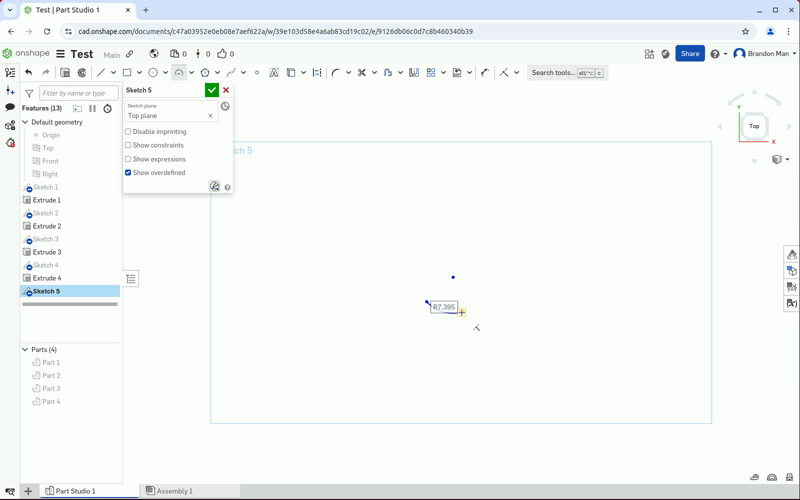
key_down(shift)
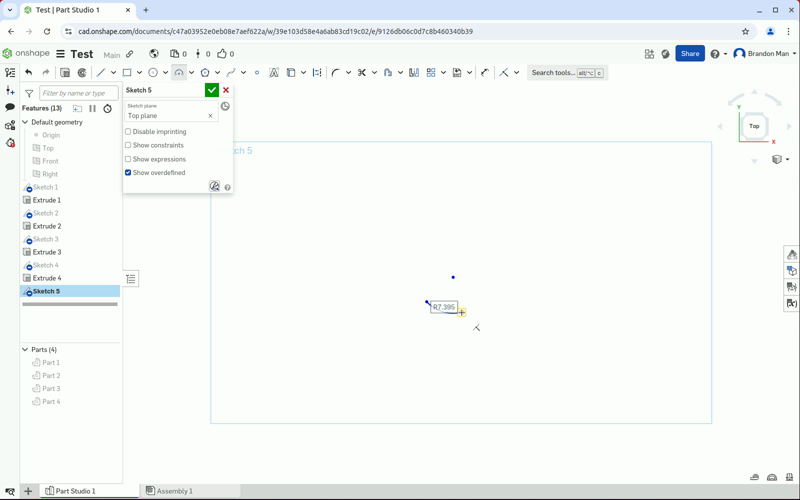
mouse_move(434, 265)
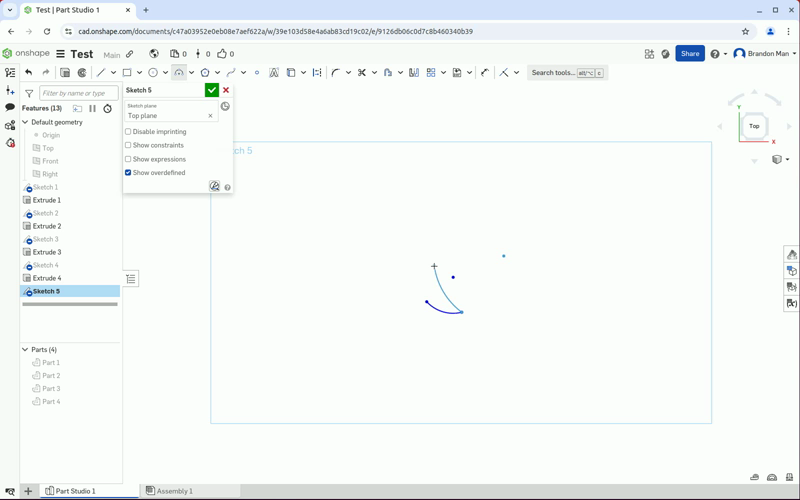
click(434, 265)
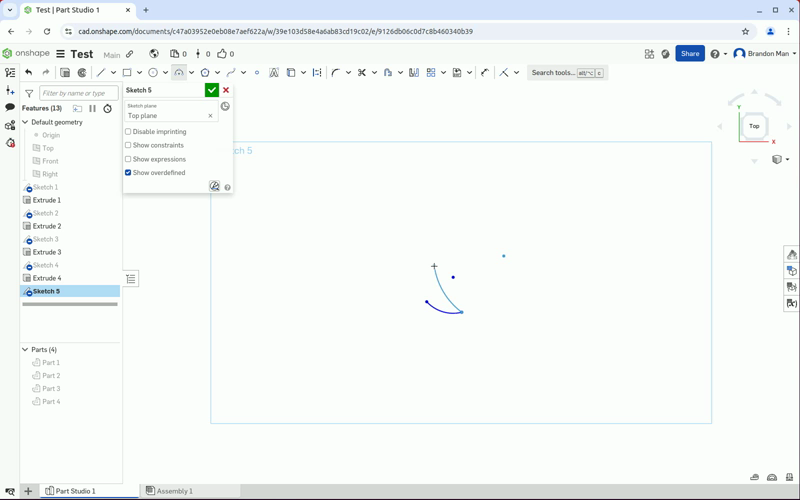
mouse_move(437, 295)
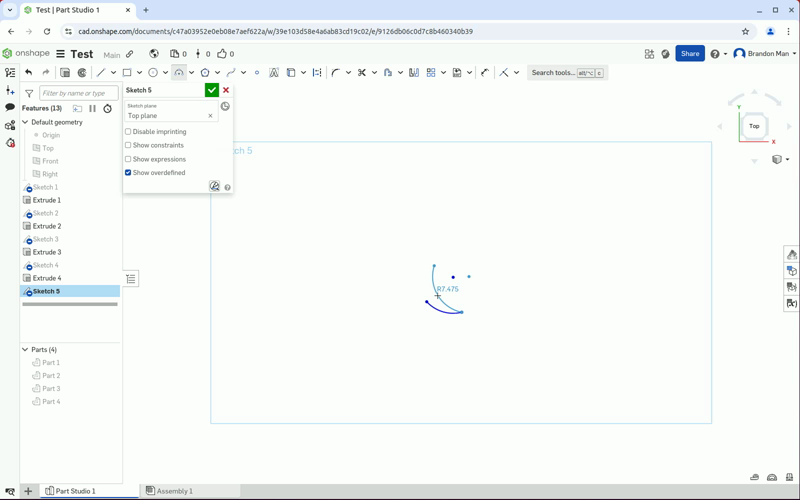
click(437, 295)
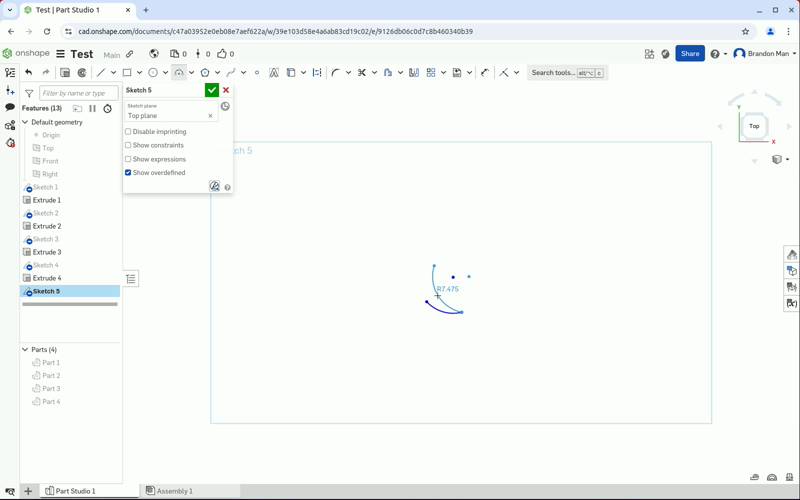
key_up(shift)
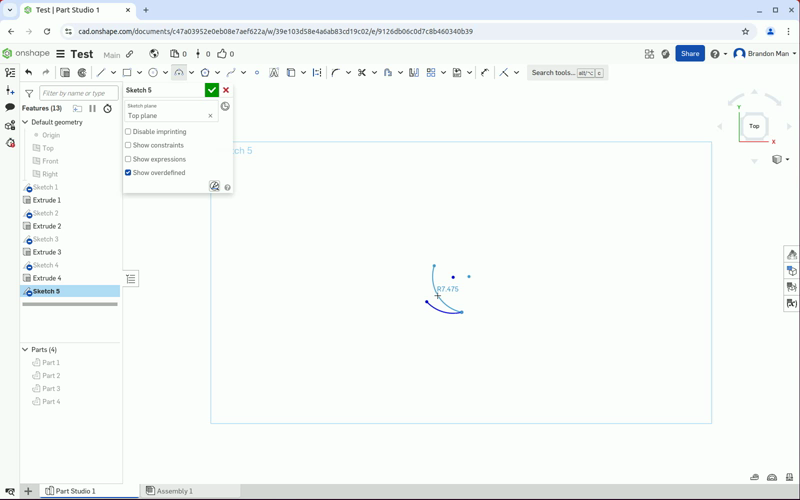
mouse_move(434, 265)
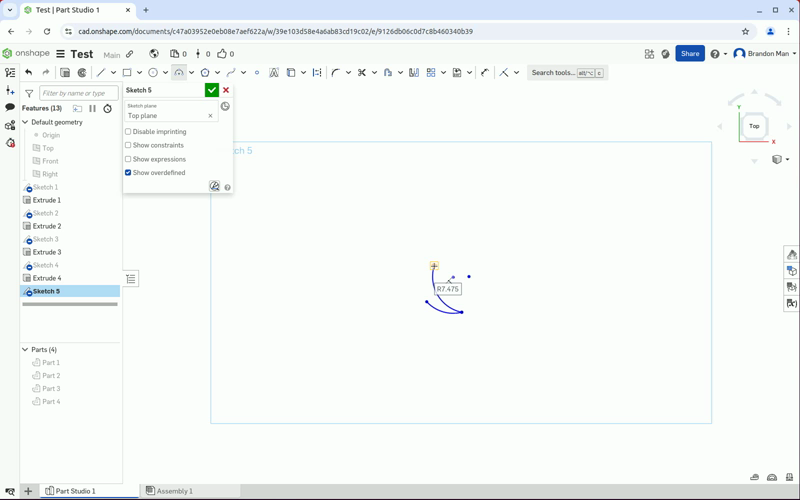
click(434, 265)
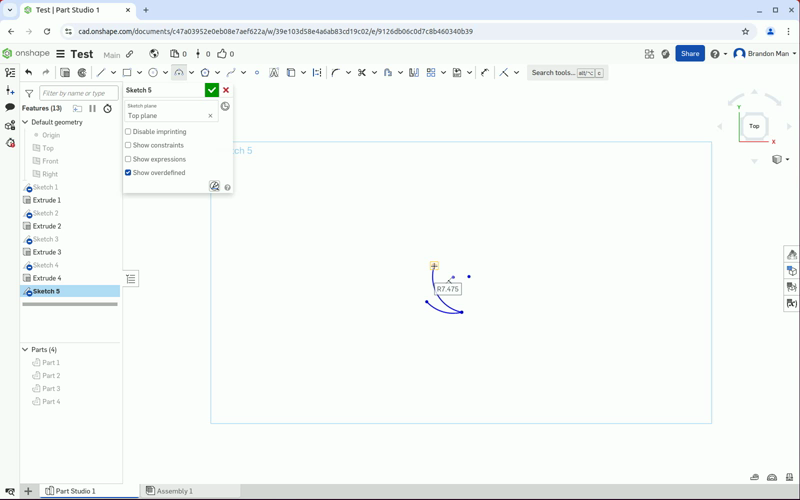
mouse_move(426, 301)
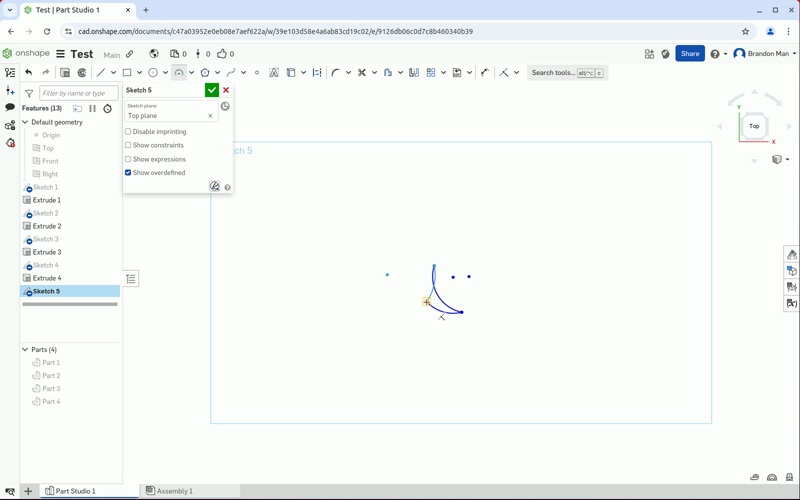
click(426, 301)
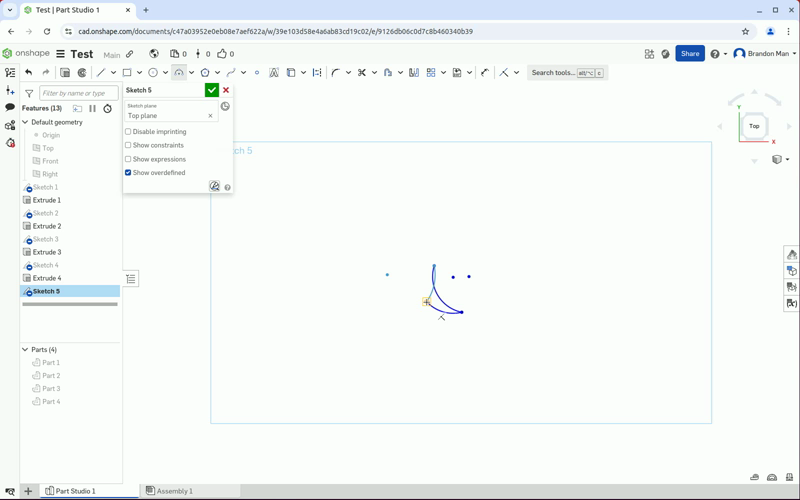
key_down(shift)
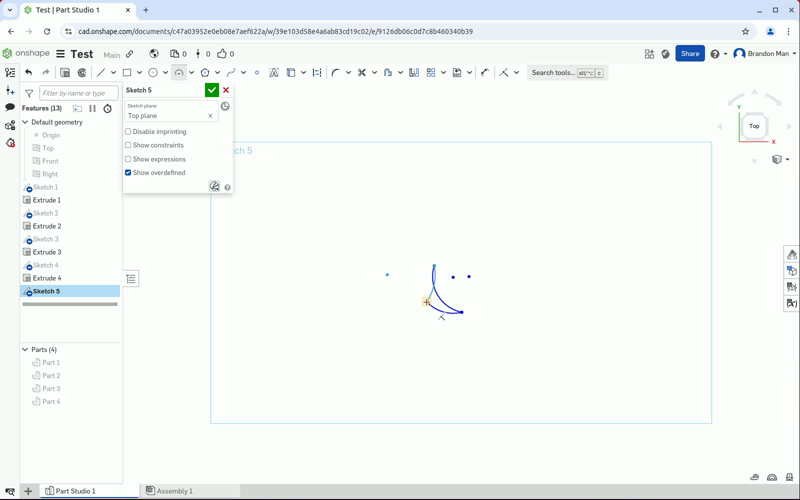
mouse_move(425, 282)
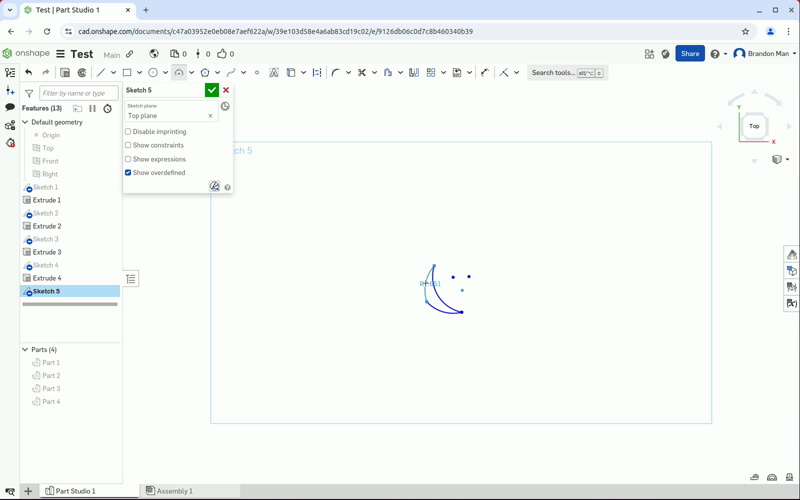
click(425, 282)
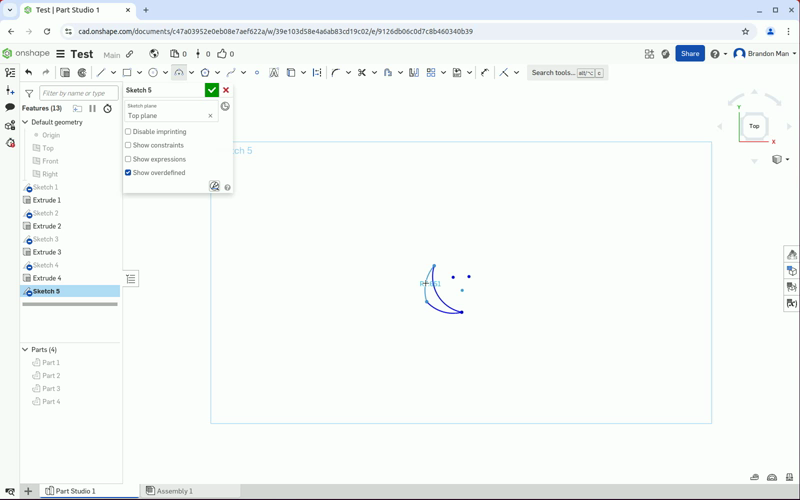
key_up(shift)
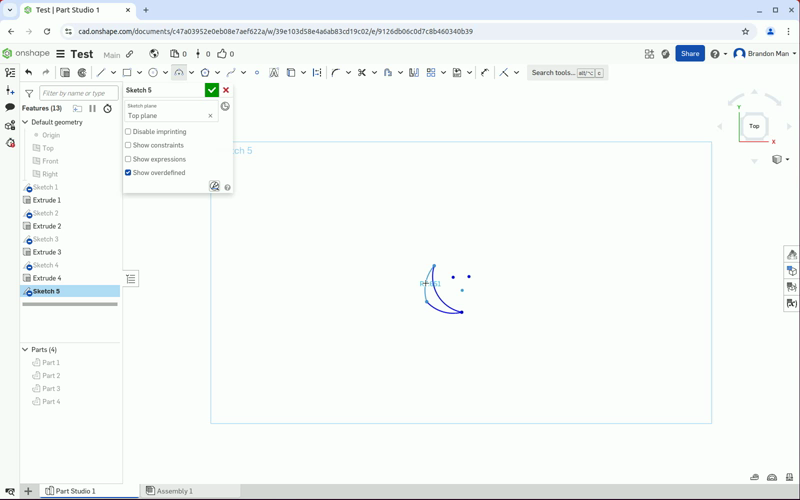
key(esc)
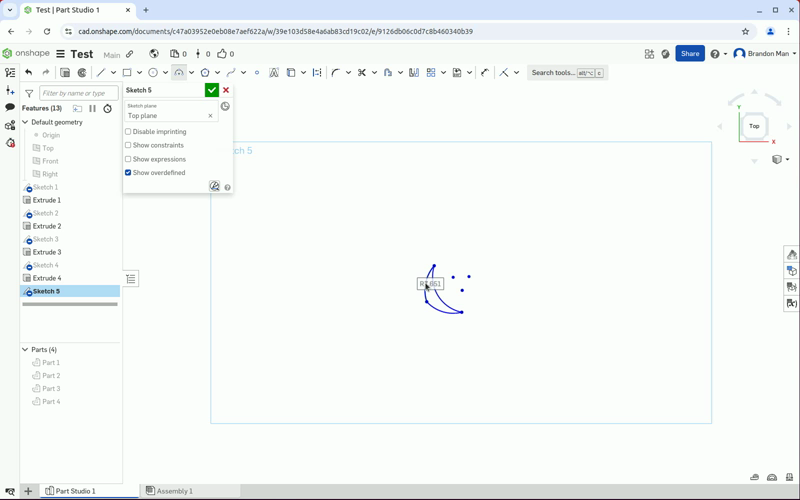
mouse_move(426, 284)
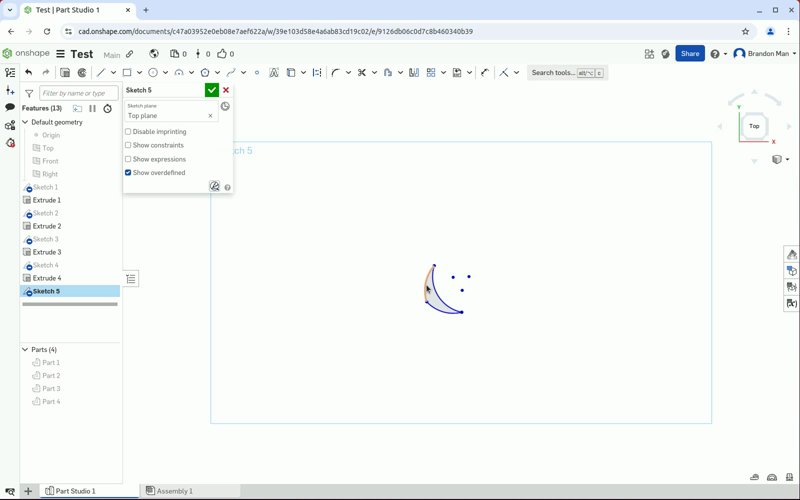
scroll(6)
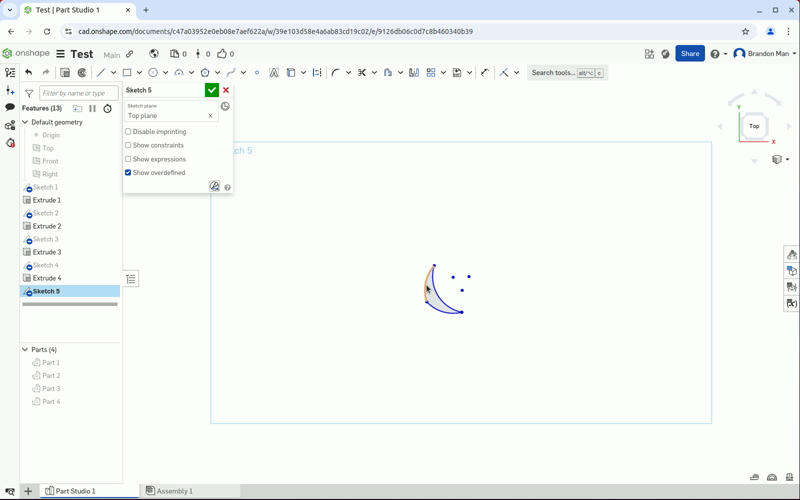
scroll(6)
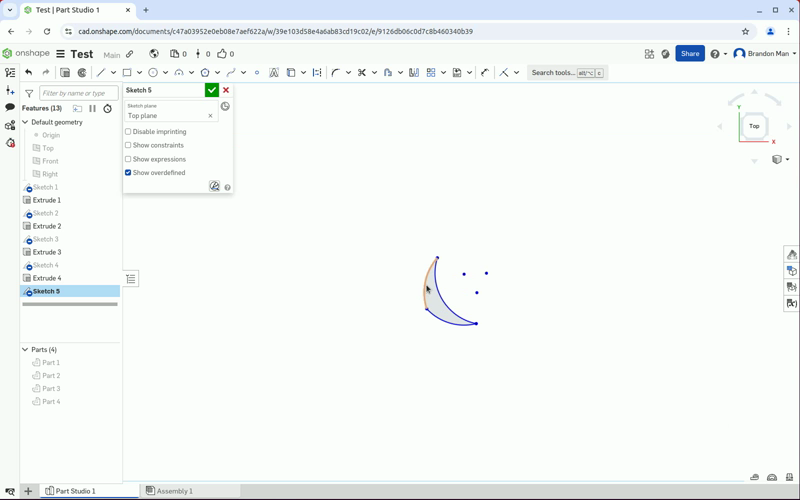
scroll(6)
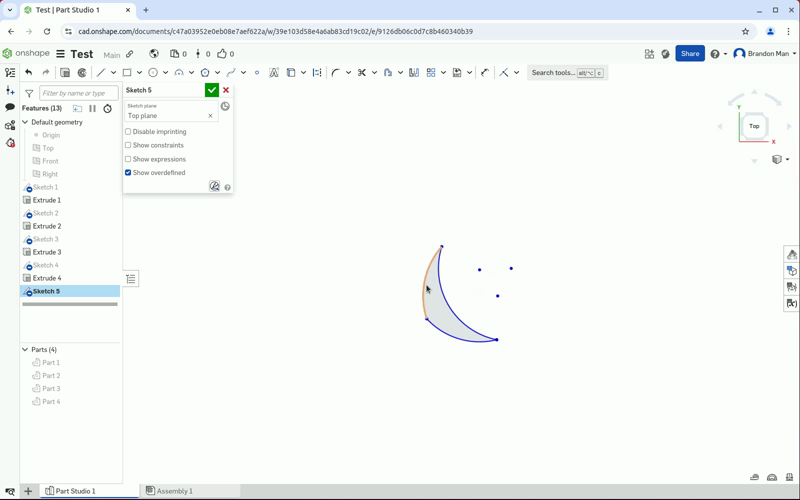
scroll(6)
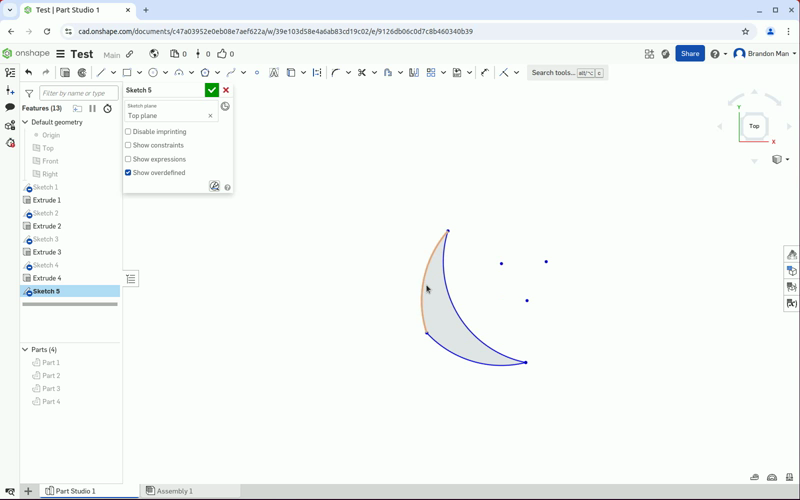
scroll(6)
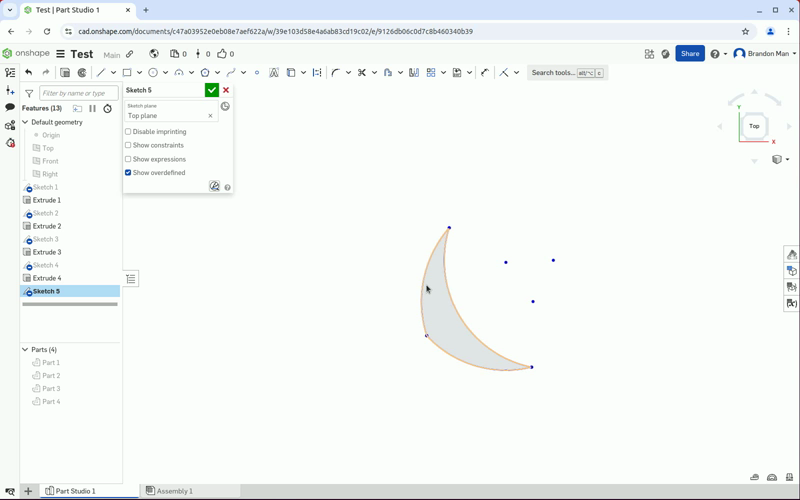
scroll(6)
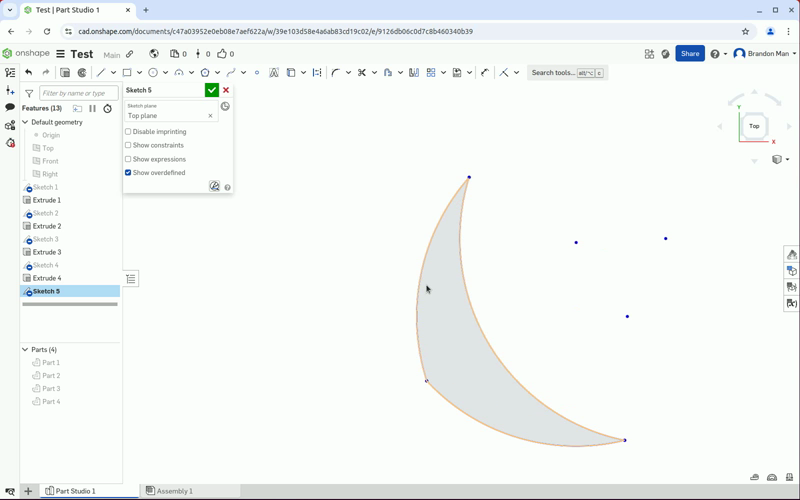
scroll(6)
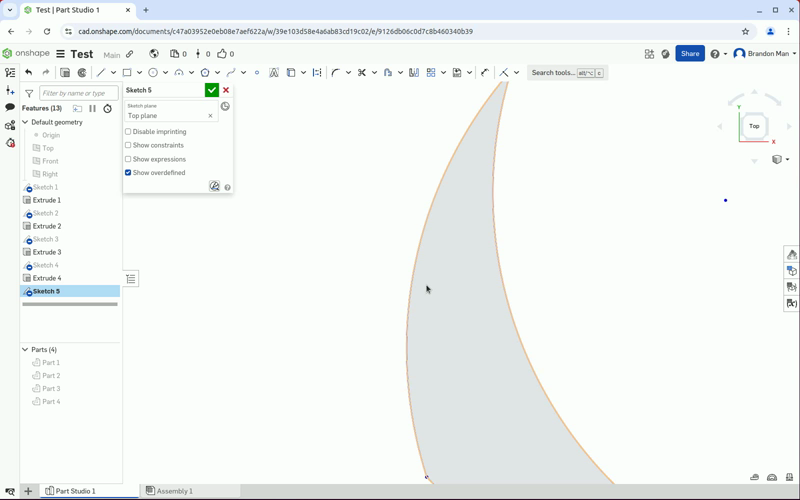
click(426, 284)
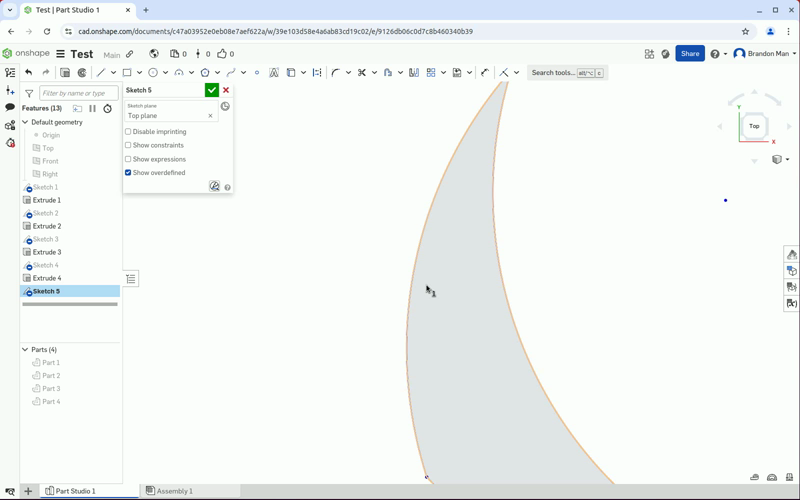
scroll(-6)
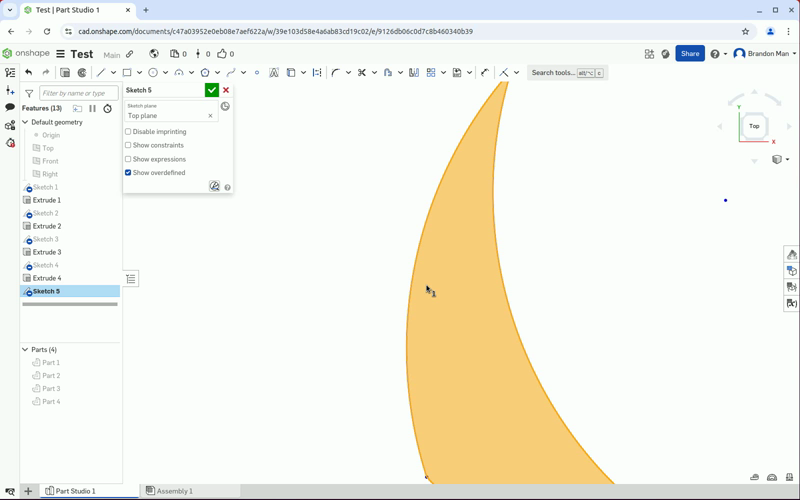
scroll(-6)
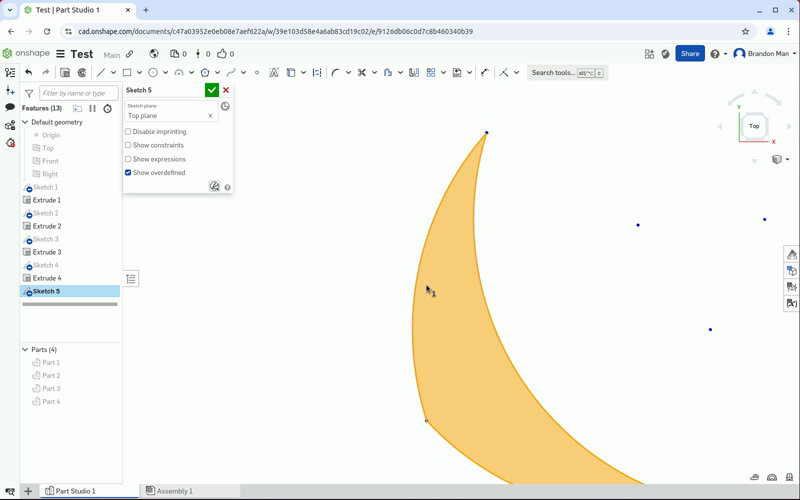
scroll(-6)
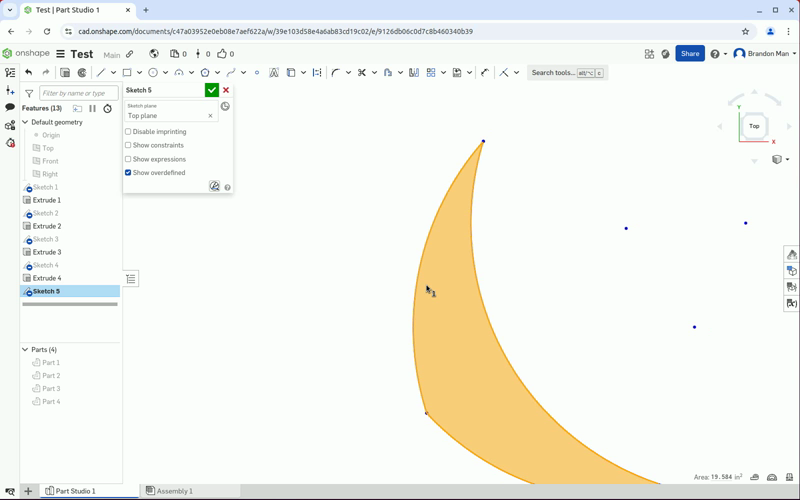
scroll(-6)
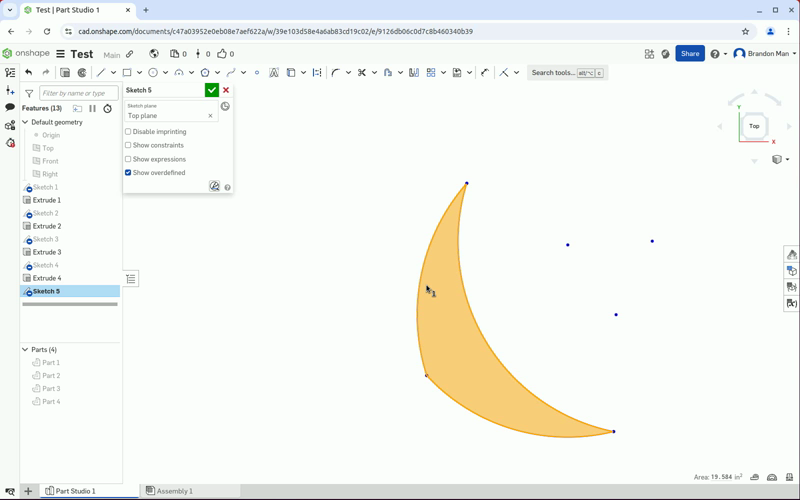
scroll(-6)
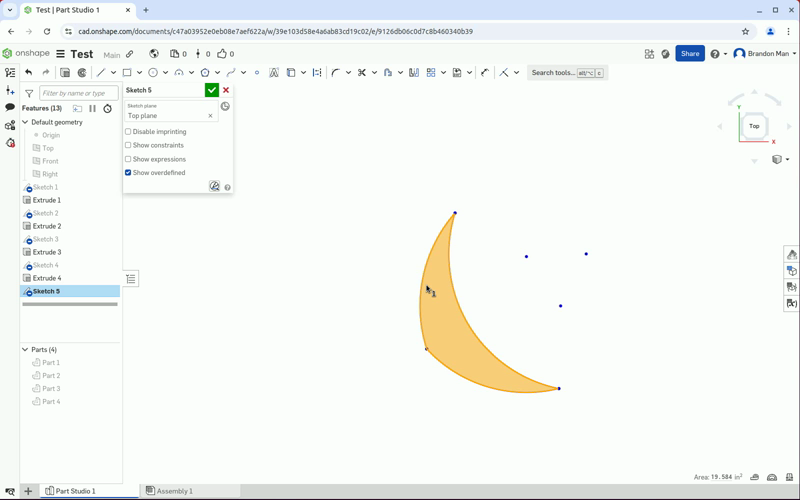
scroll(-6)
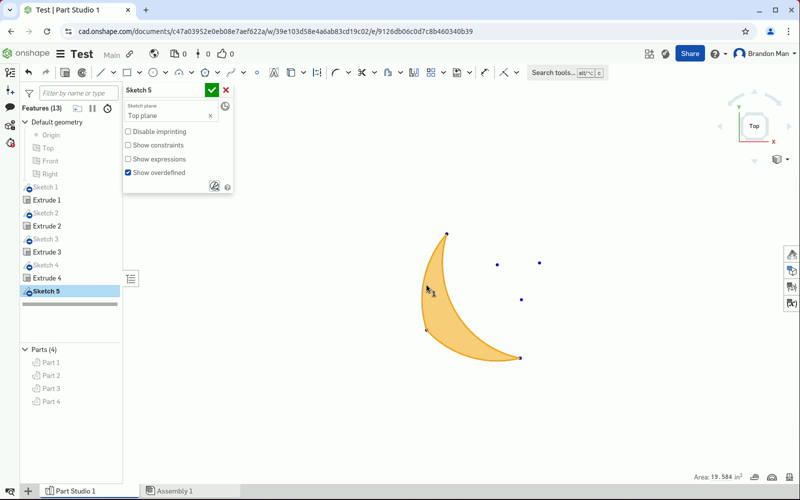
scroll(-6)
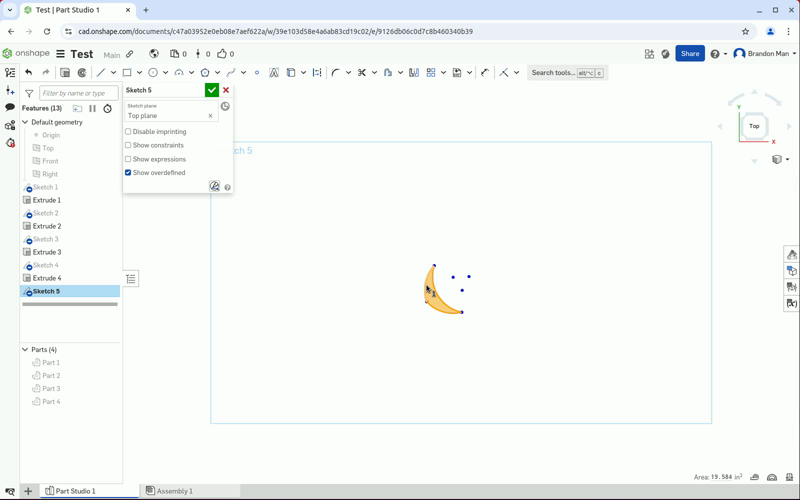
mouse_move(73, 352)
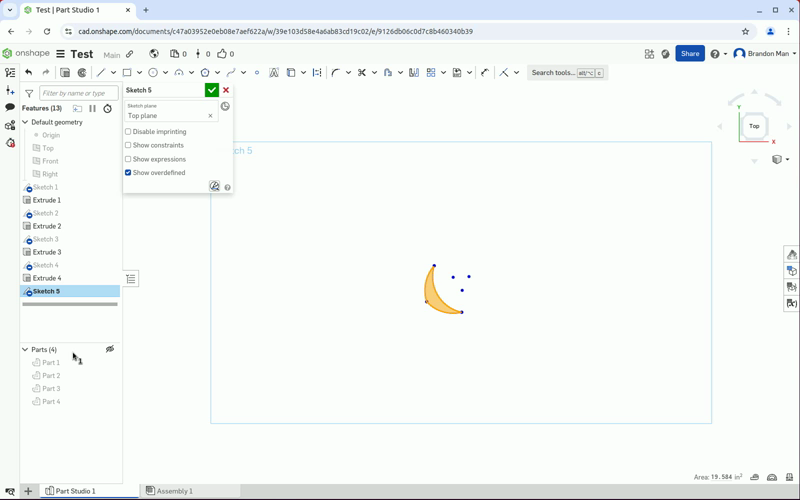
key(shift+y)
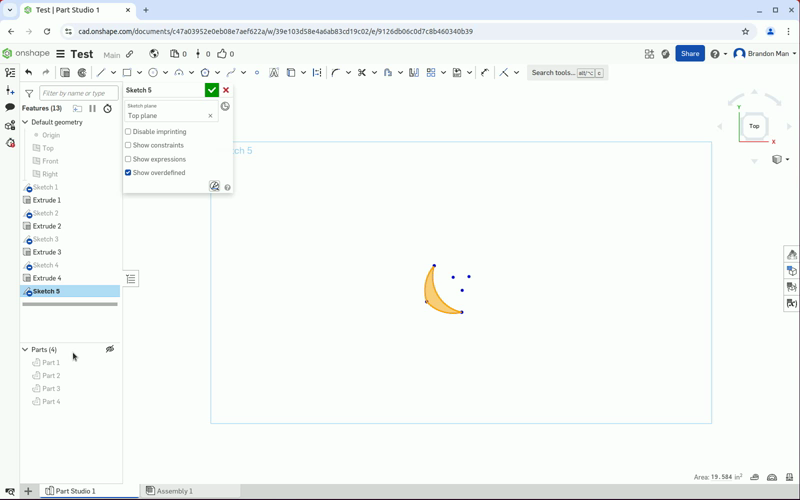
key(shift+e)
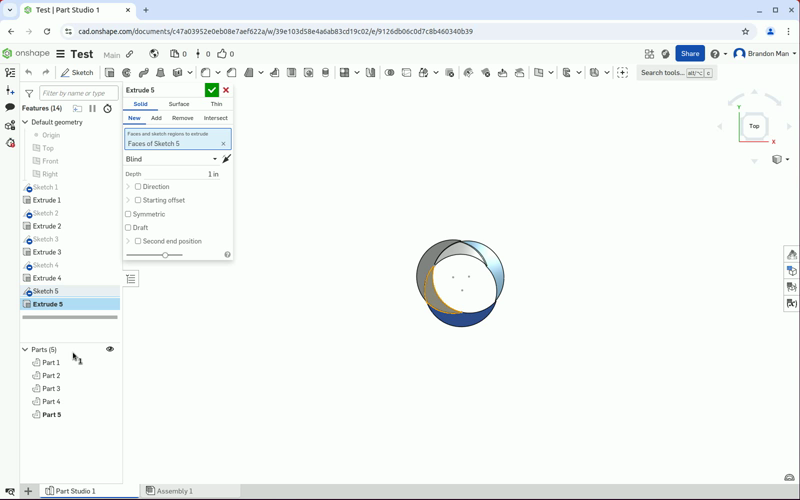
mouse_move(143, 106)
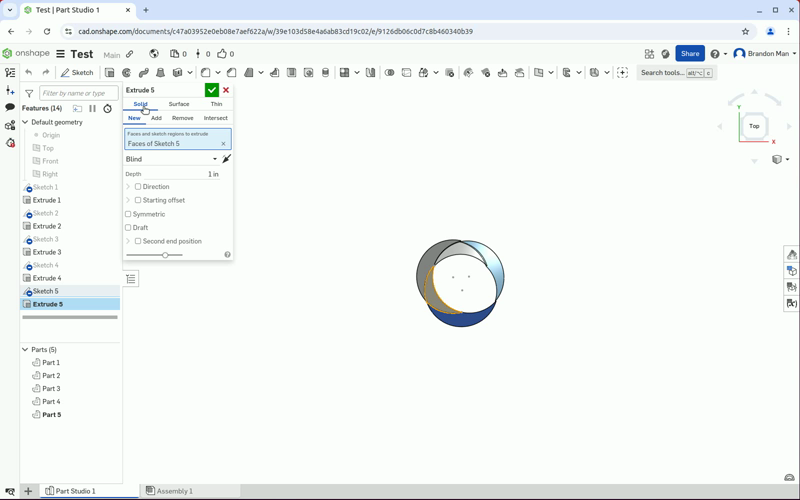
click(143, 106)
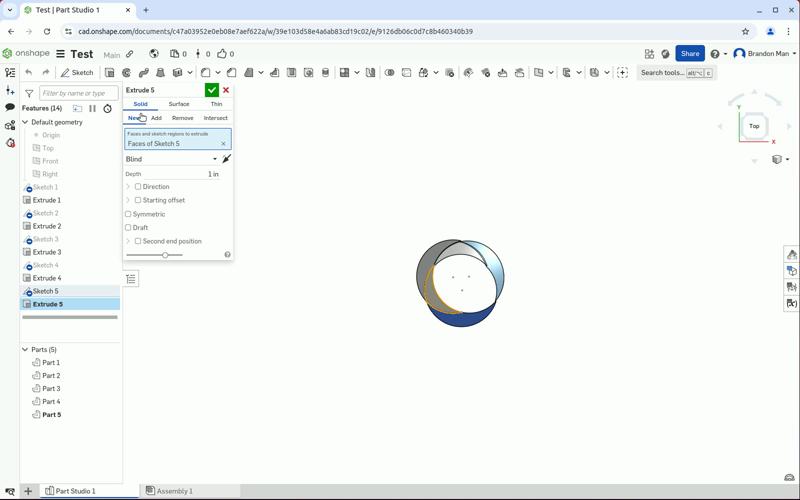
mouse_move(137, 120)
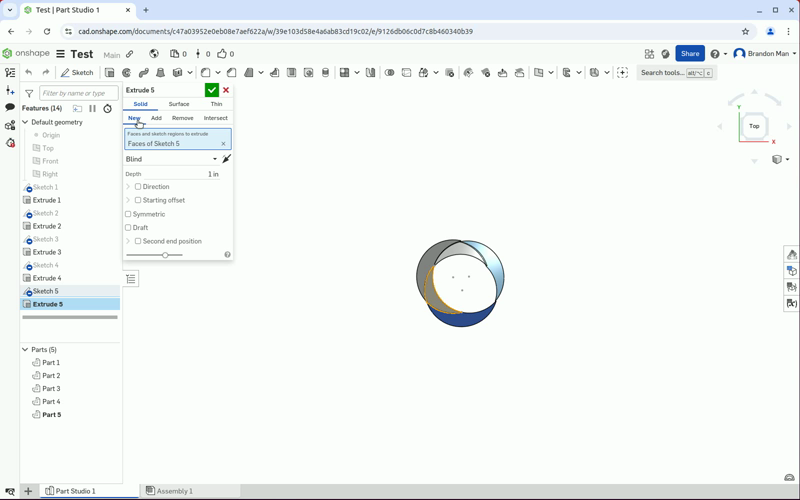
click(137, 120)
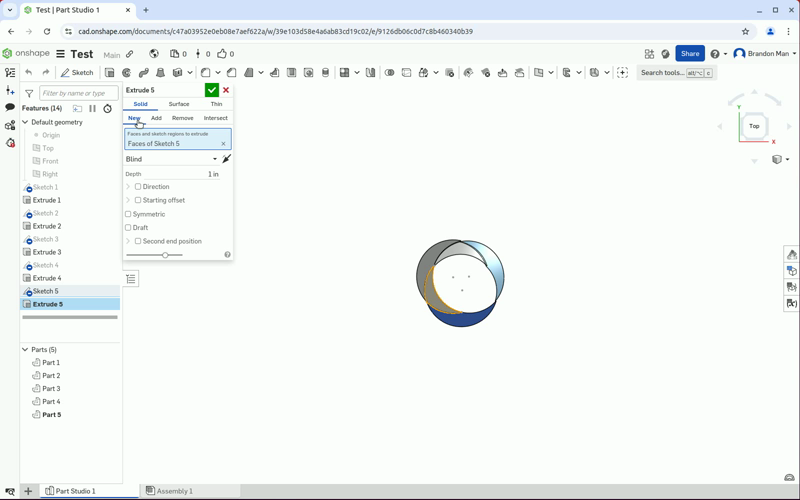
key(tab, 4)
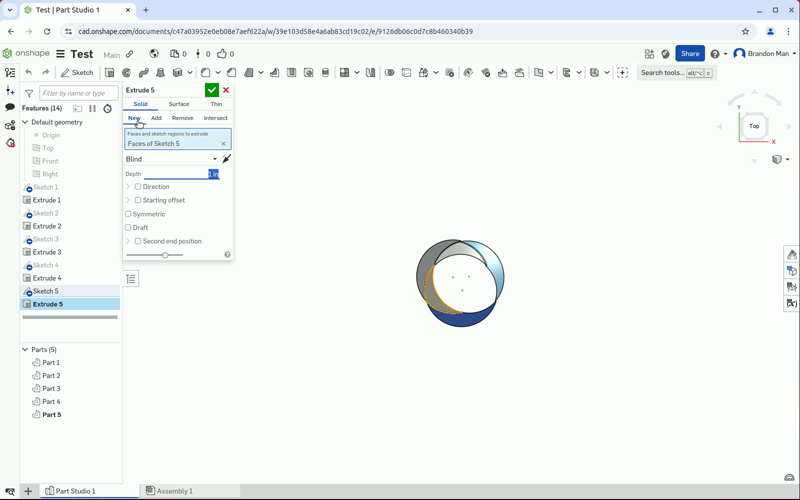
text(23.108)
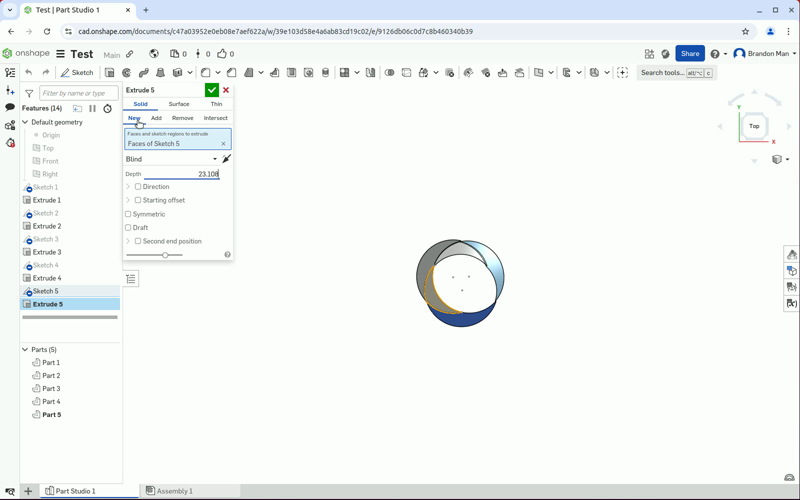
key(enter)
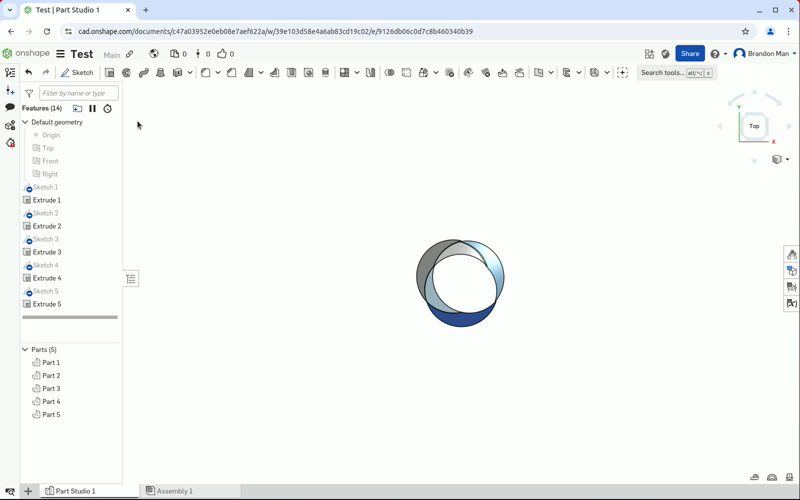
key(shift+h)
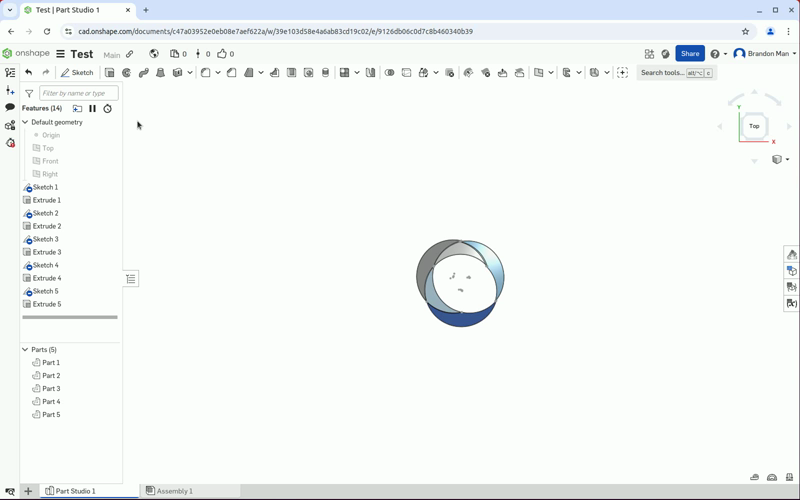
key(shift+h)
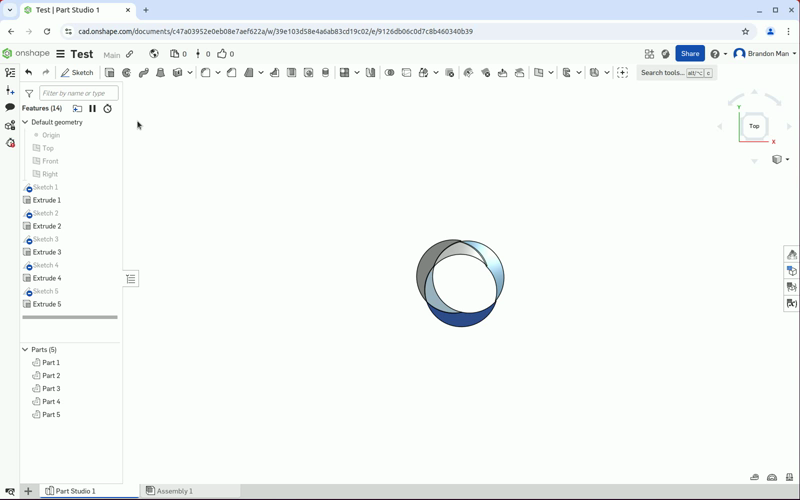
mouse_move(73, 189)
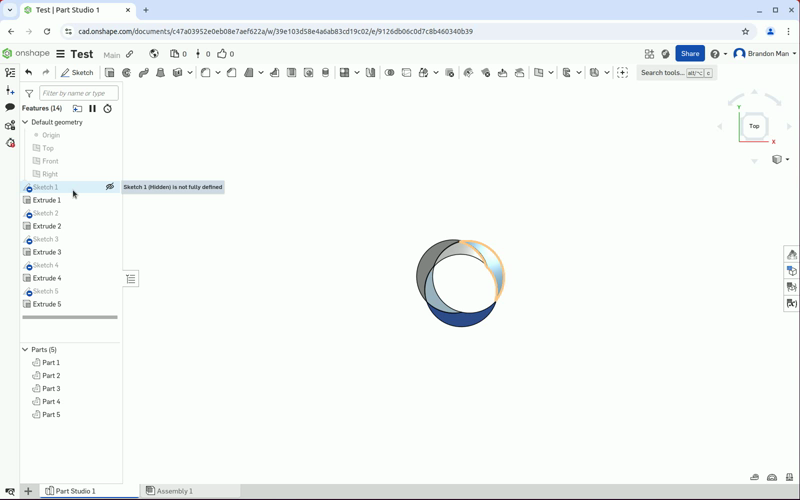
click(73, 189)
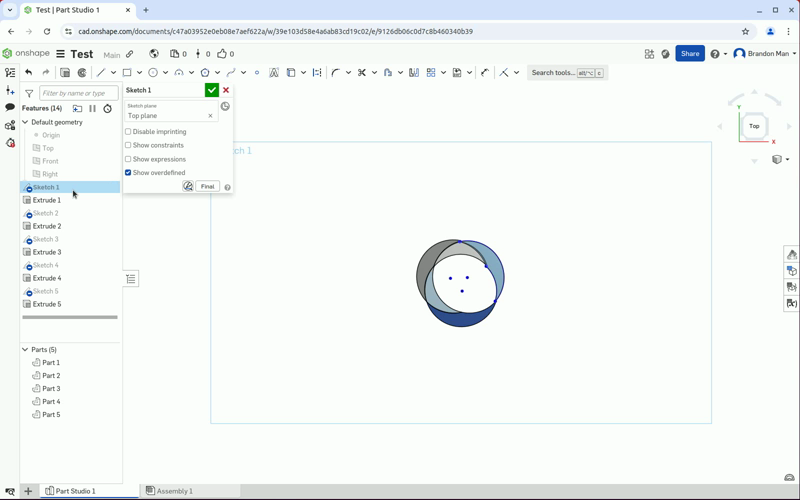
mouse_move(229, 92)
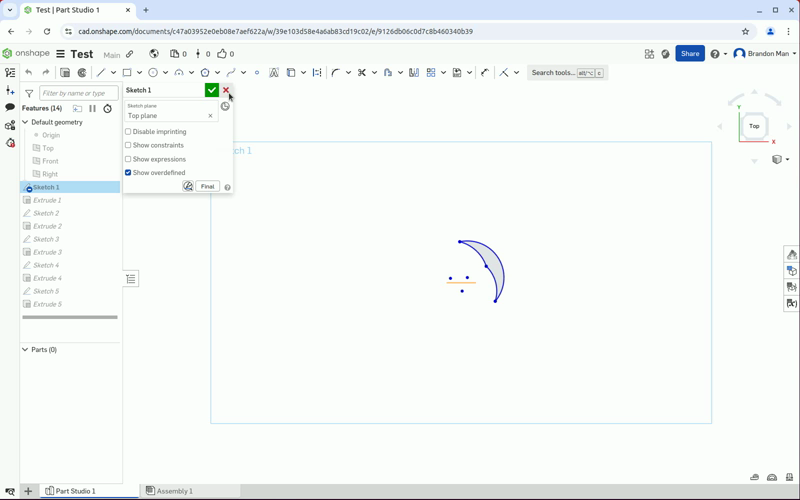
click(229, 92)
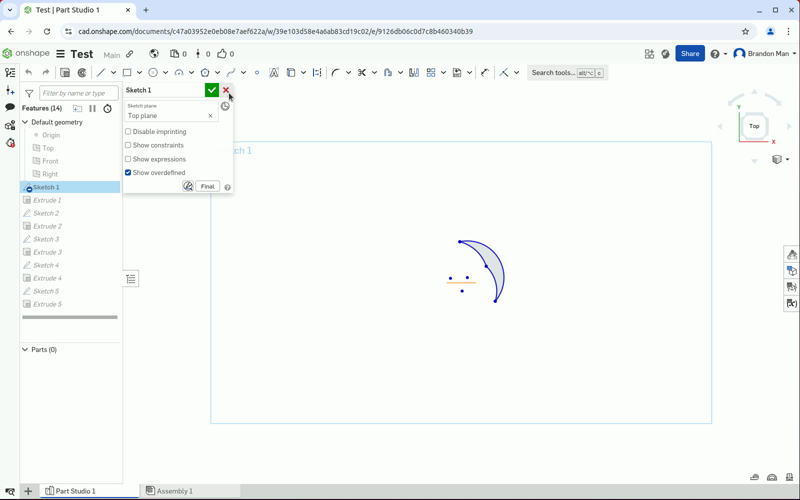
key(shift+s)
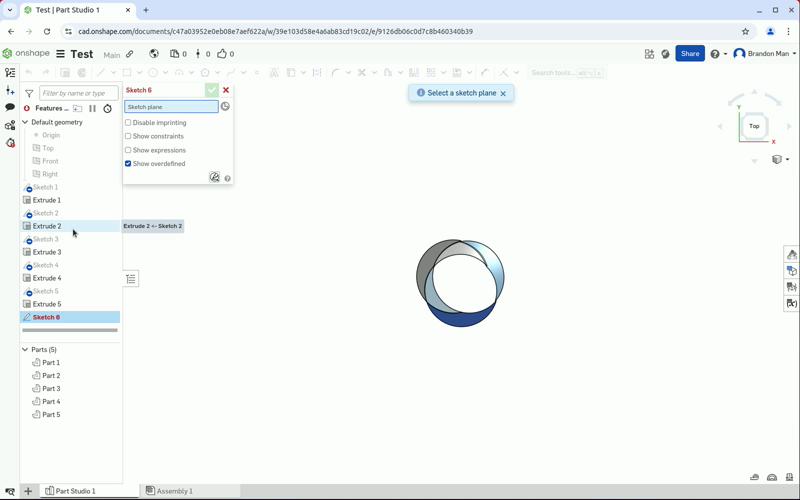
scroll(3)
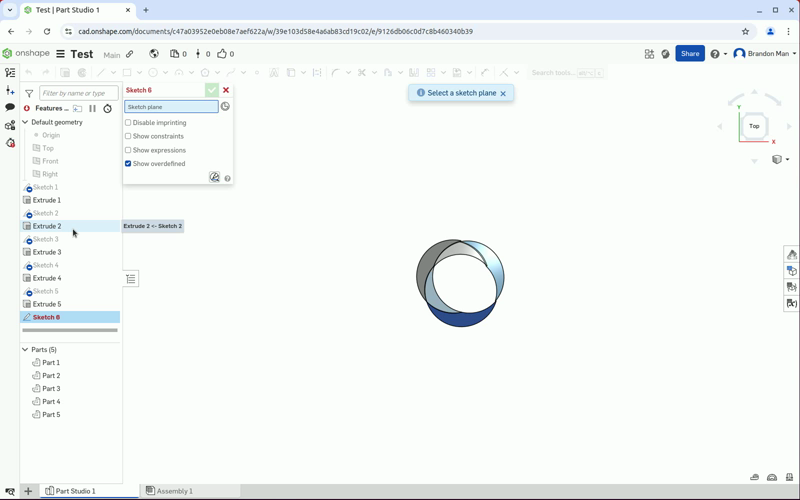
mouse_move(73, 150)
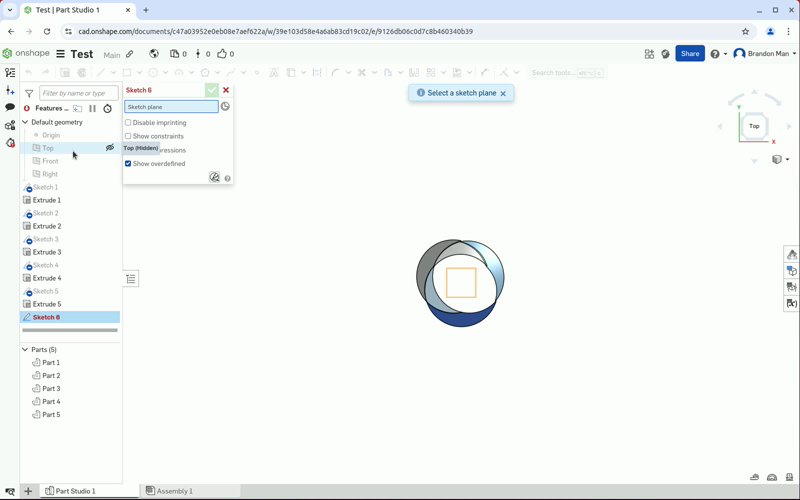
click(73, 150)
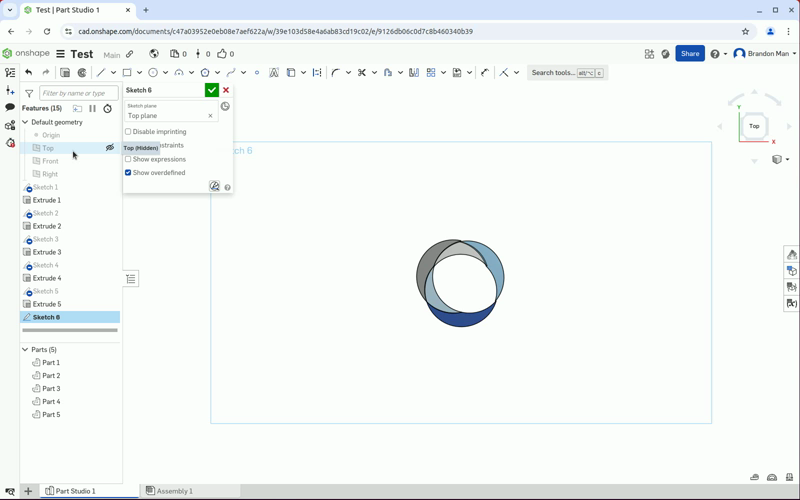
mouse_move(73, 352)
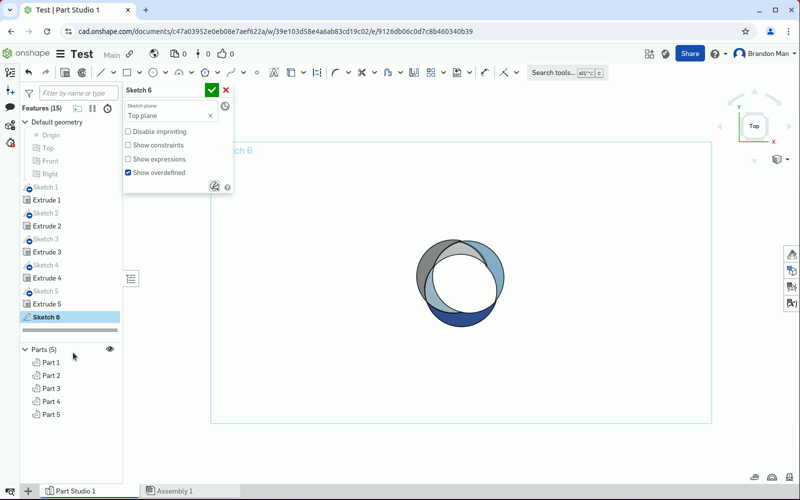
key(y)
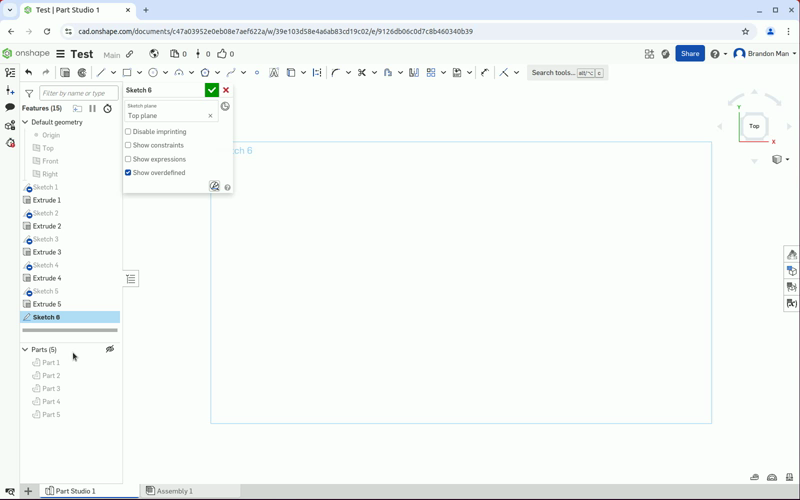
key(a)
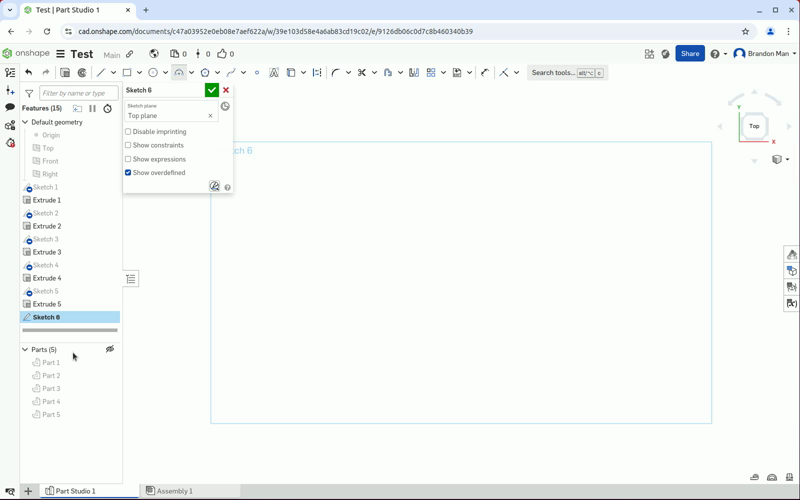
key_down(shift)
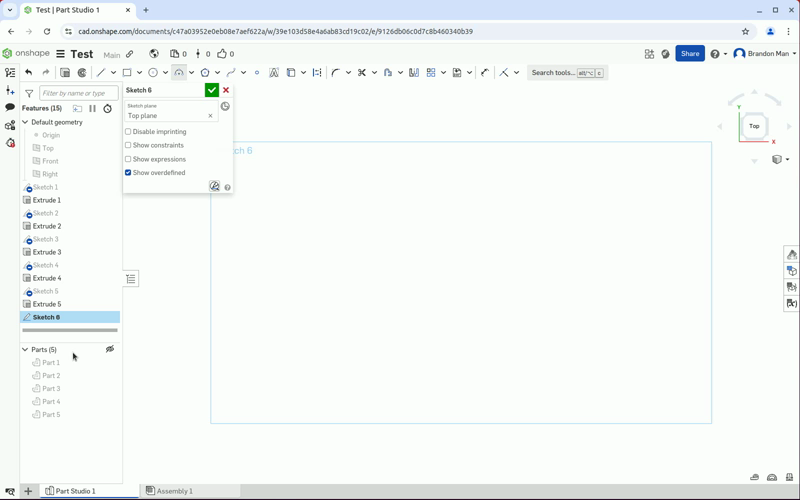
mouse_move(460, 312)
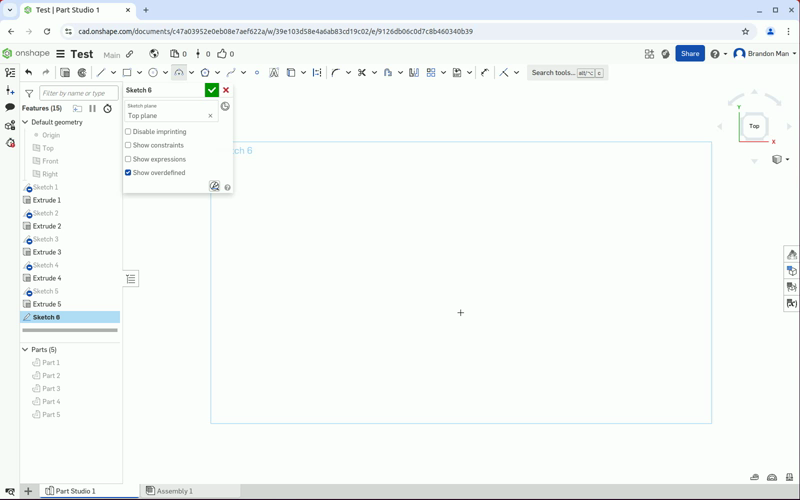
click(460, 312)
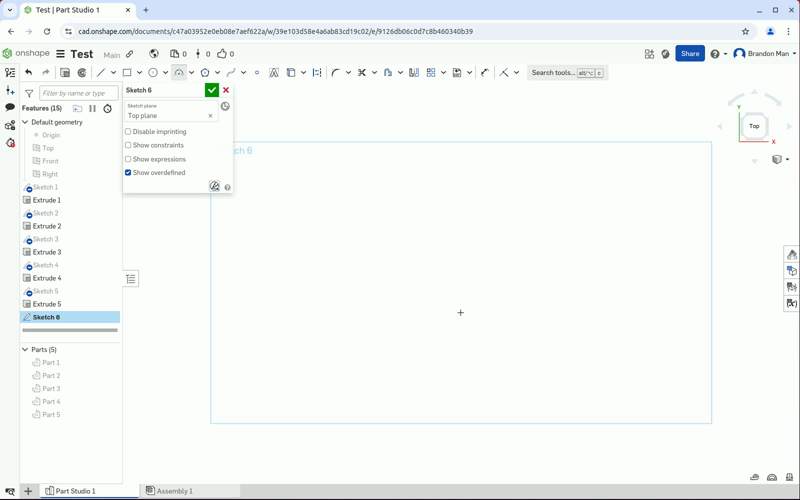
key_up(shift)
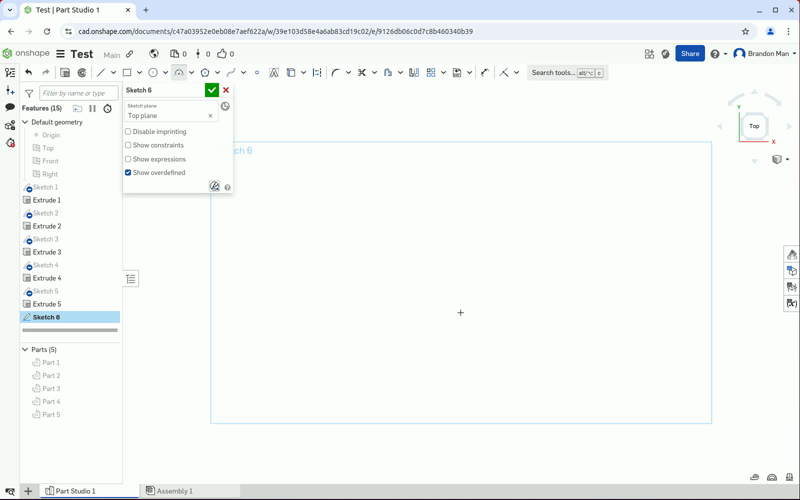
key_down(shift)
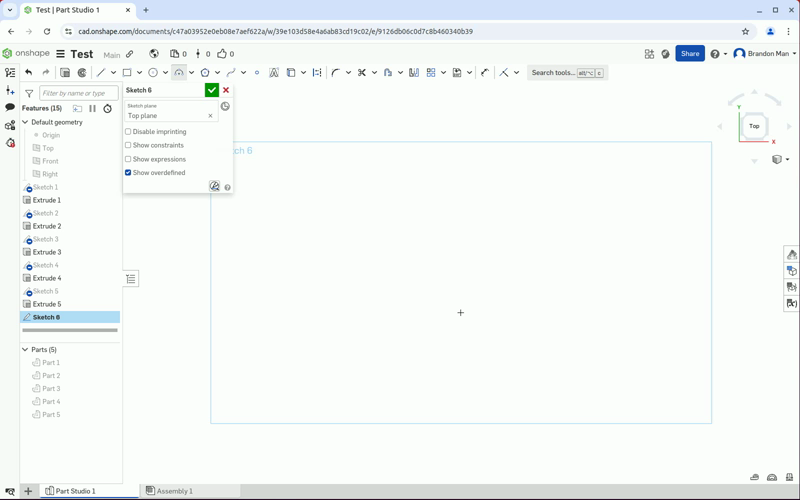
mouse_move(495, 300)
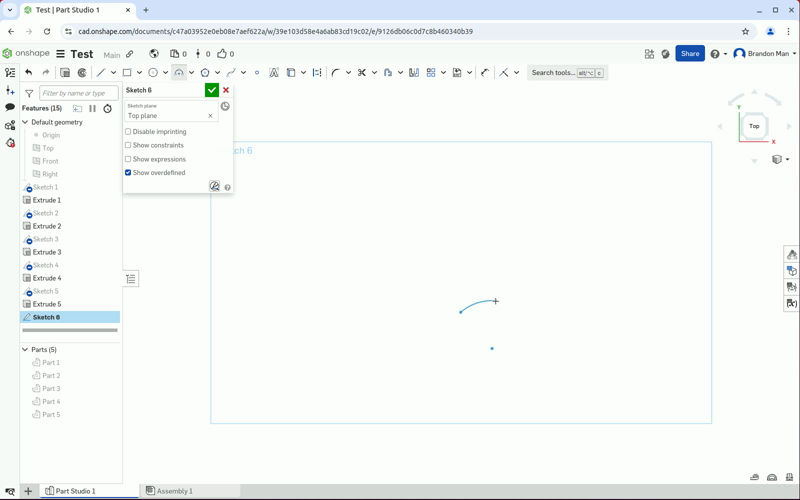
click(495, 300)
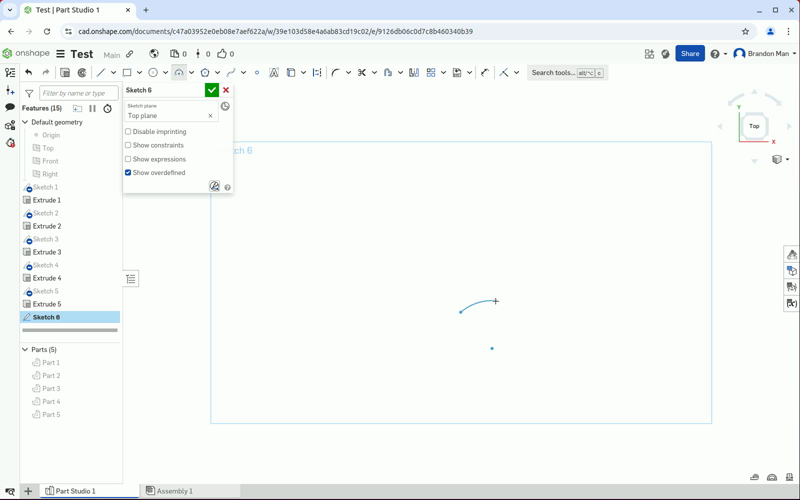
mouse_move(480, 311)
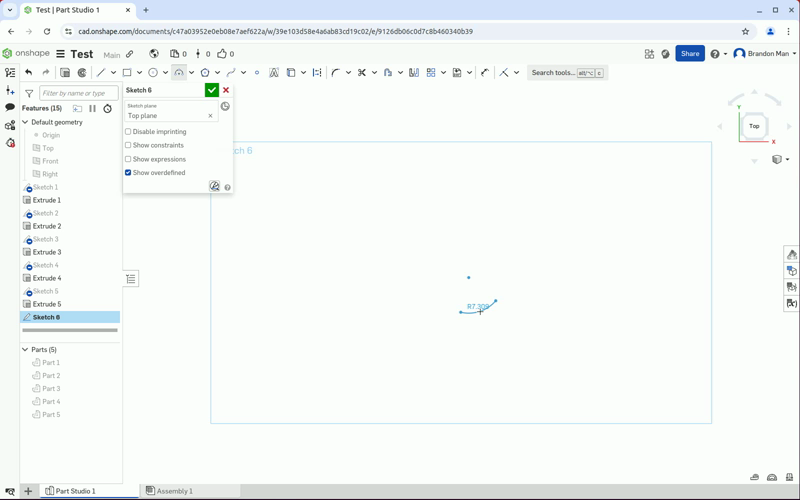
click(480, 311)
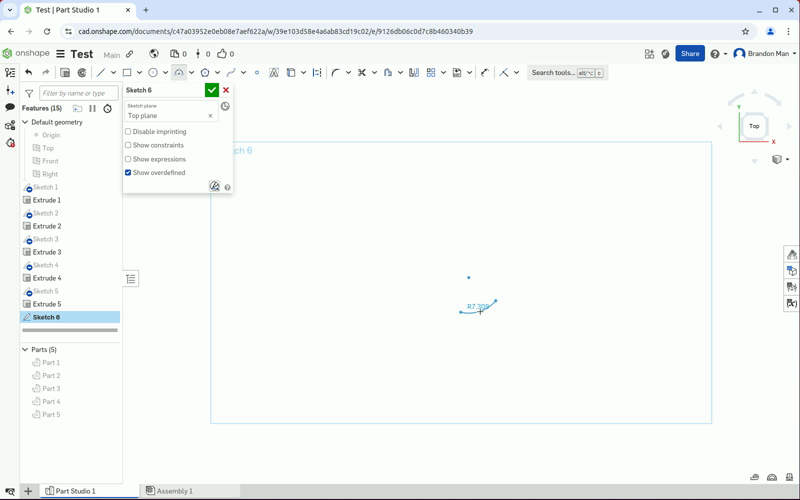
key_up(shift)
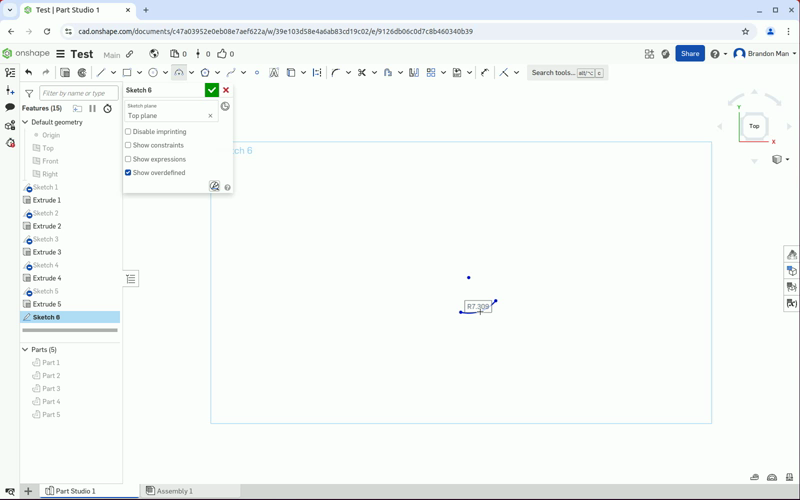
mouse_move(495, 300)
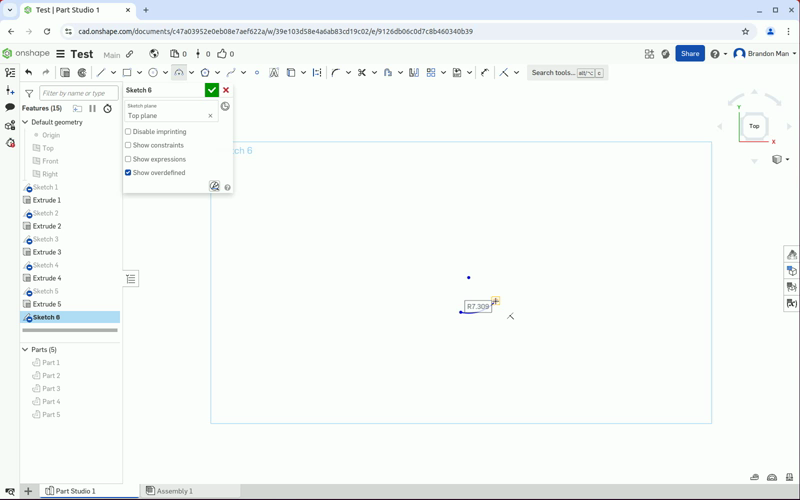
click(495, 300)
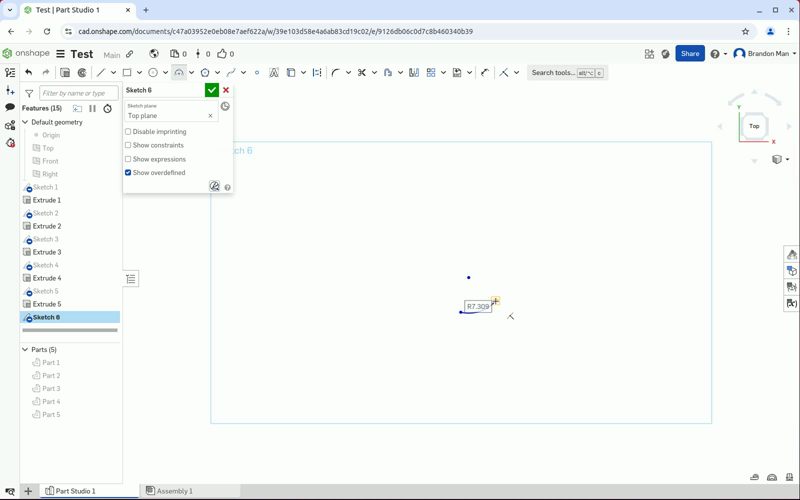
key_down(shift)
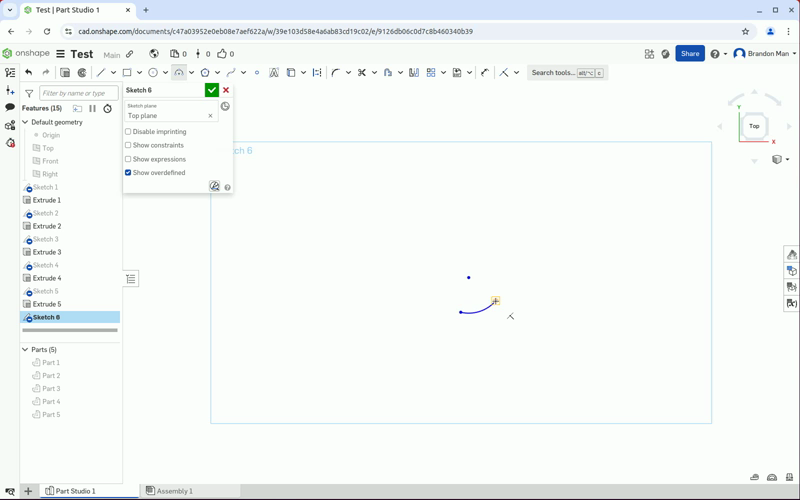
mouse_move(487, 264)
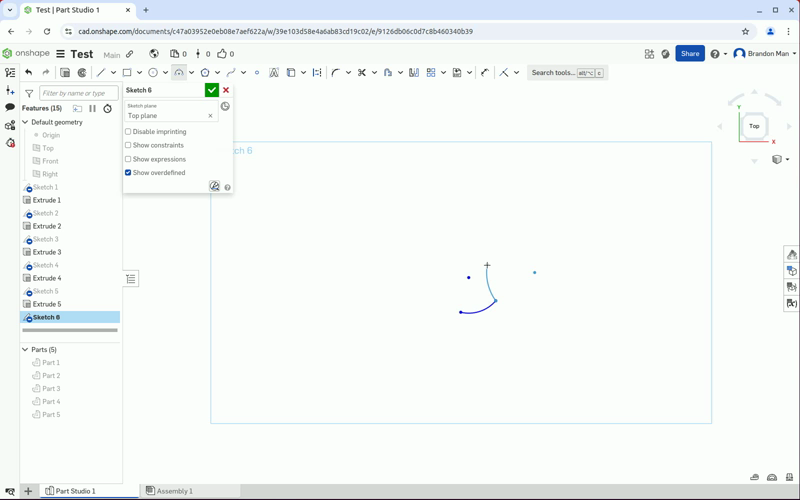
click(487, 264)
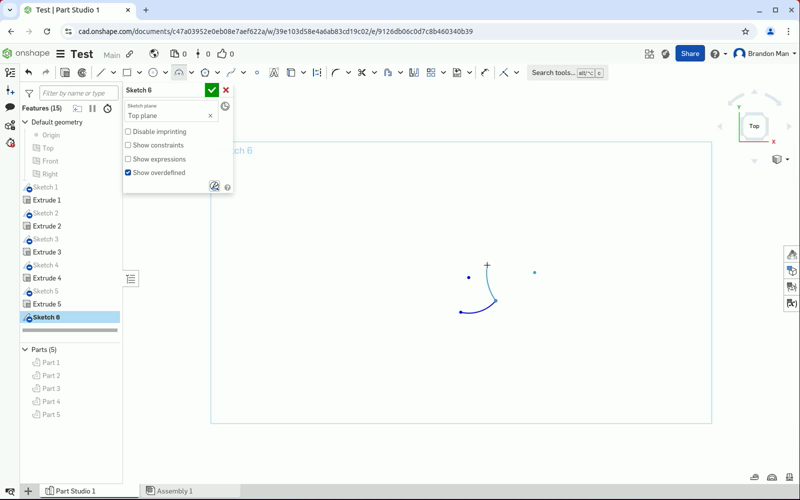
mouse_move(497, 281)
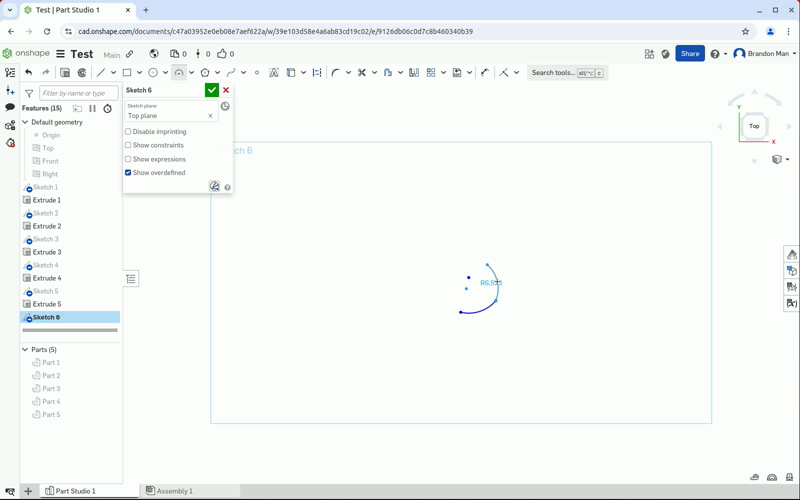
click(497, 281)
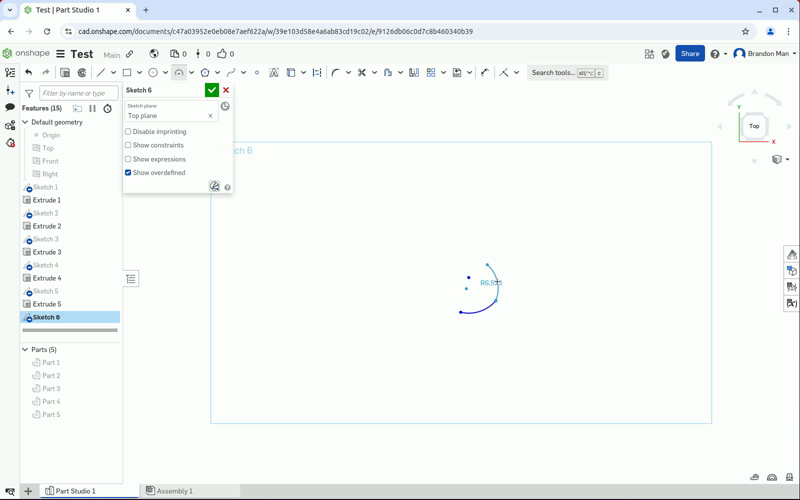
key_up(shift)
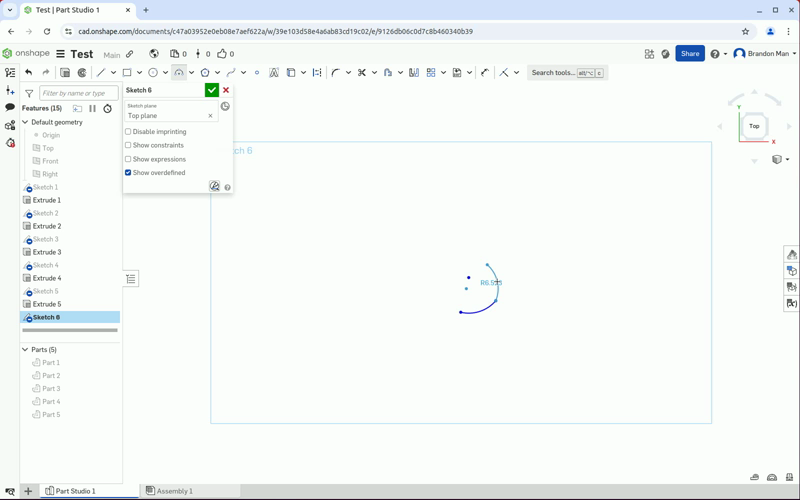
mouse_move(487, 264)
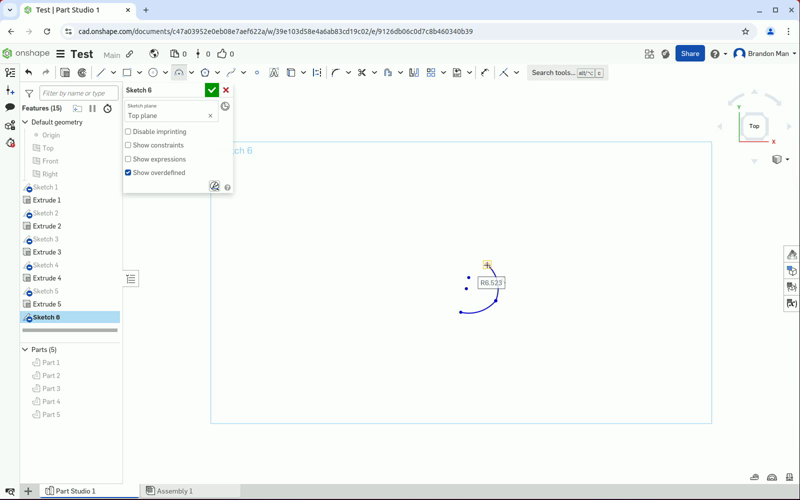
click(487, 264)
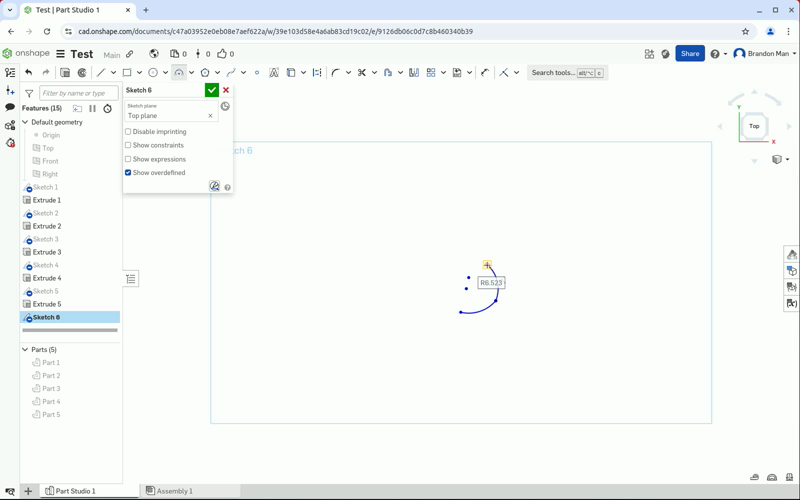
mouse_move(460, 312)
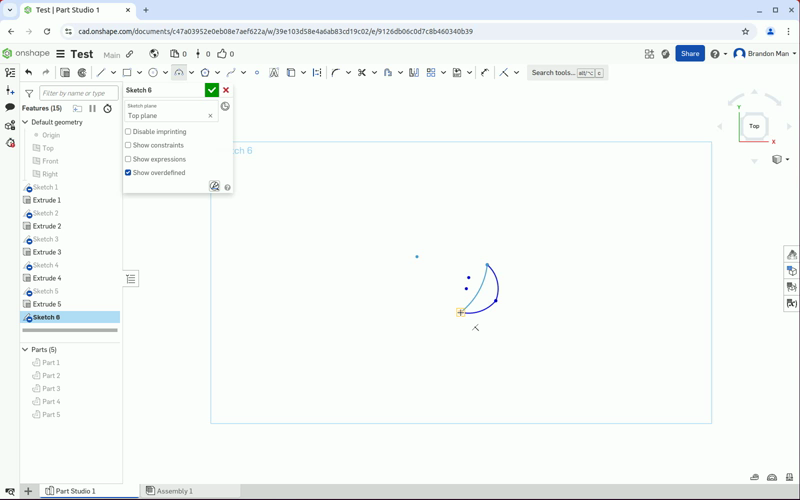
click(460, 312)
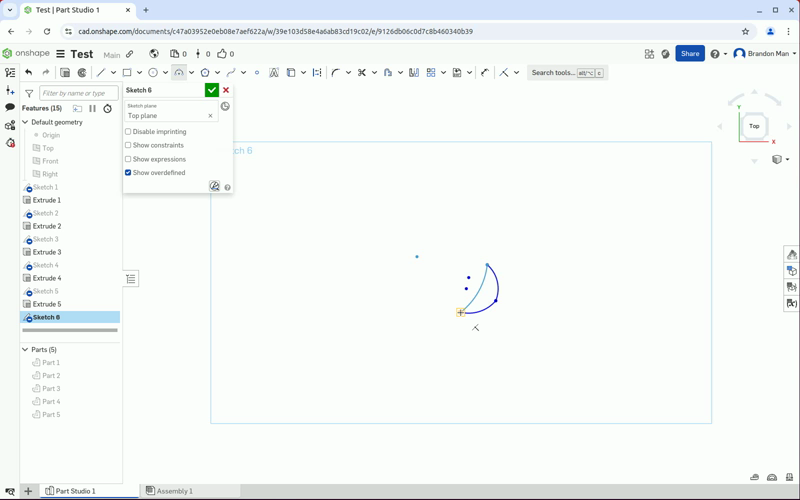
key_down(shift)
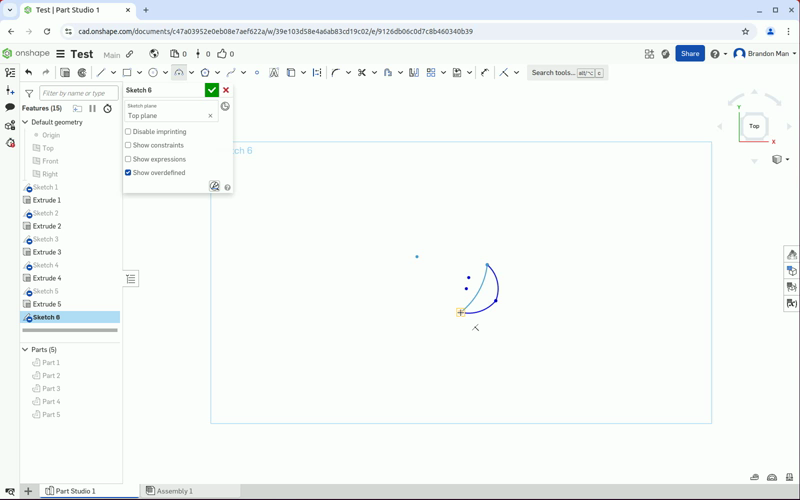
mouse_move(484, 294)
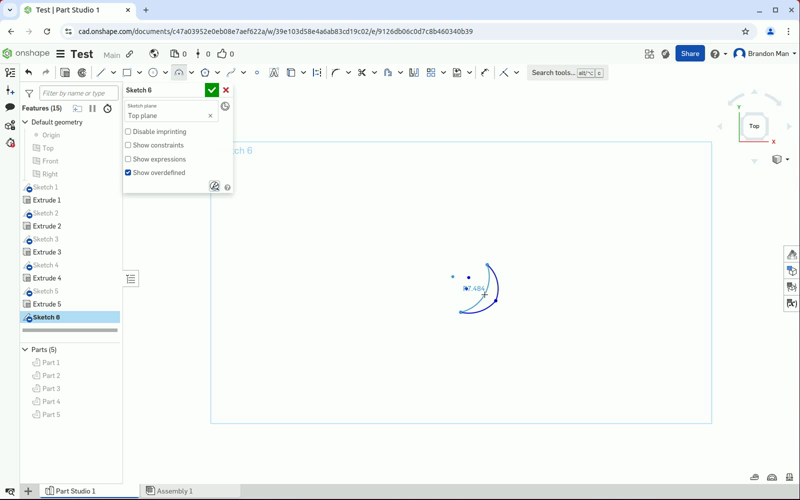
click(484, 294)
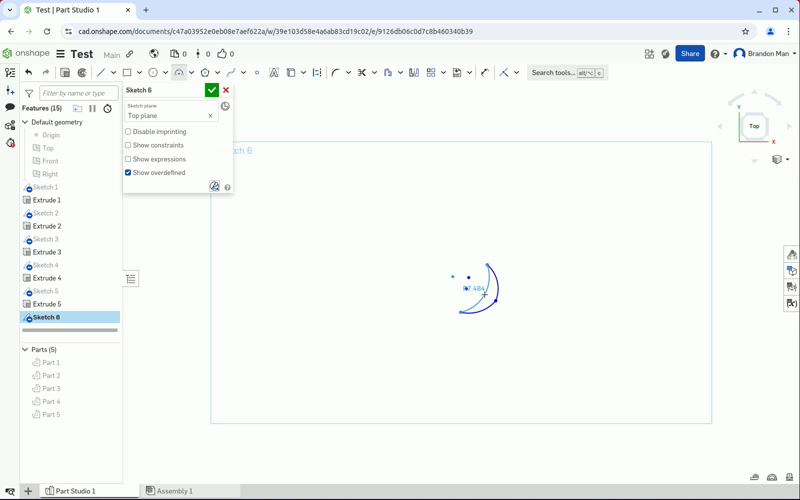
key_up(shift)
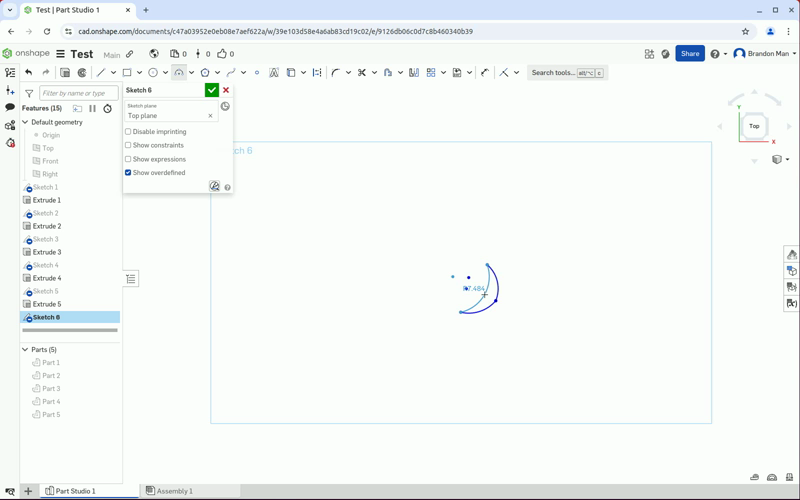
key(esc)
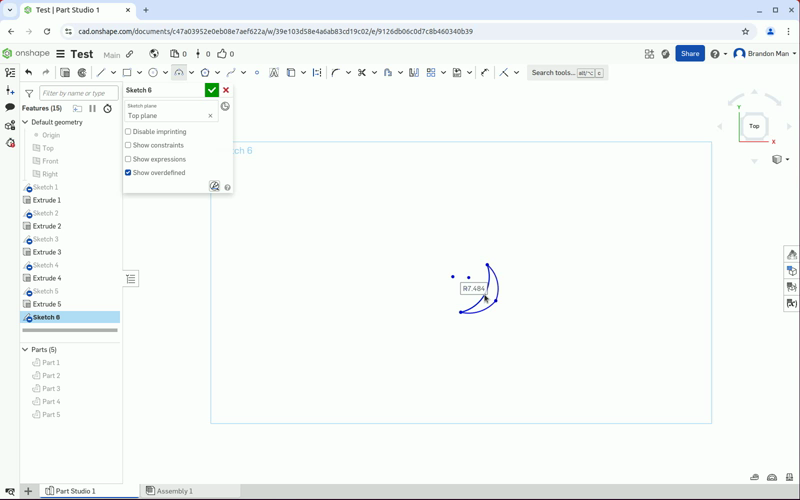
mouse_move(482, 303)
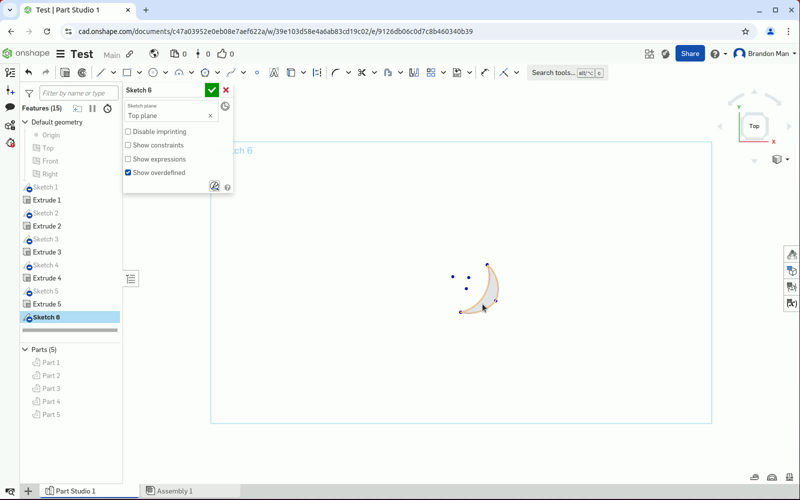
scroll(6)
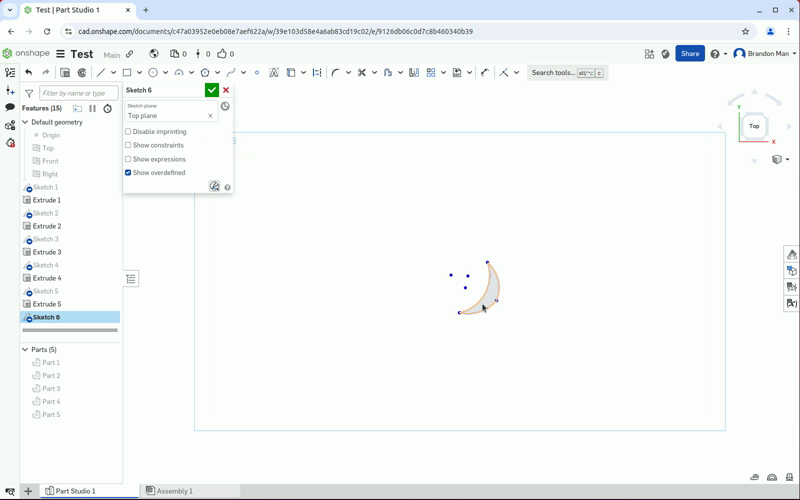
scroll(6)
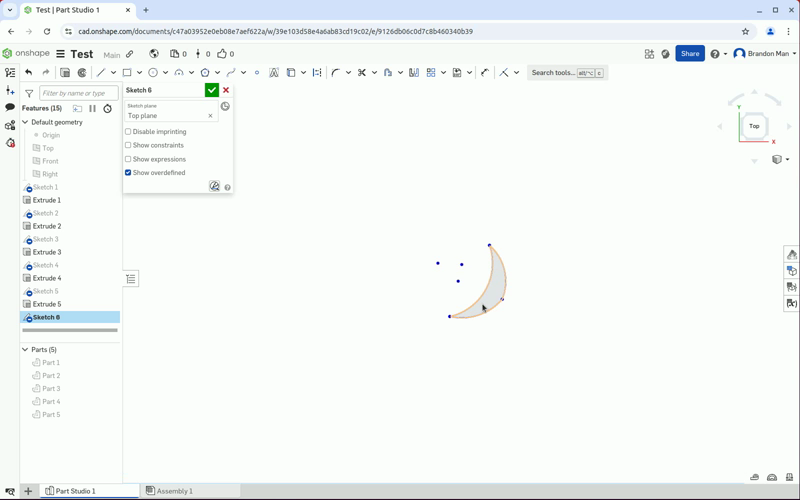
scroll(6)
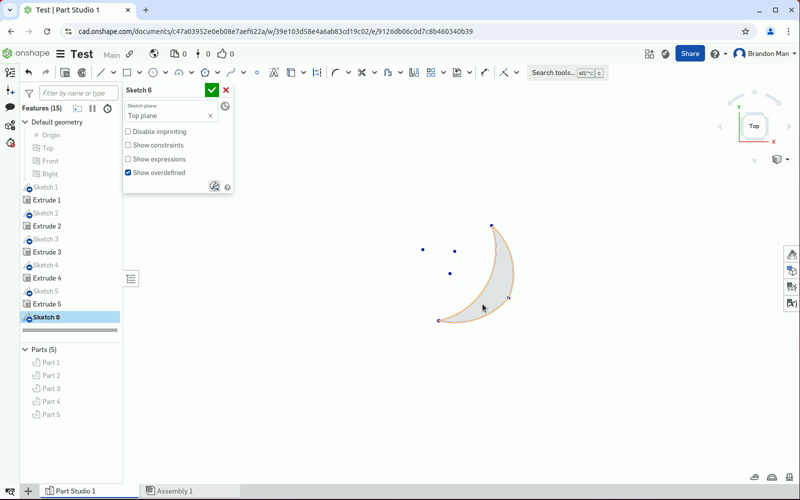
scroll(6)
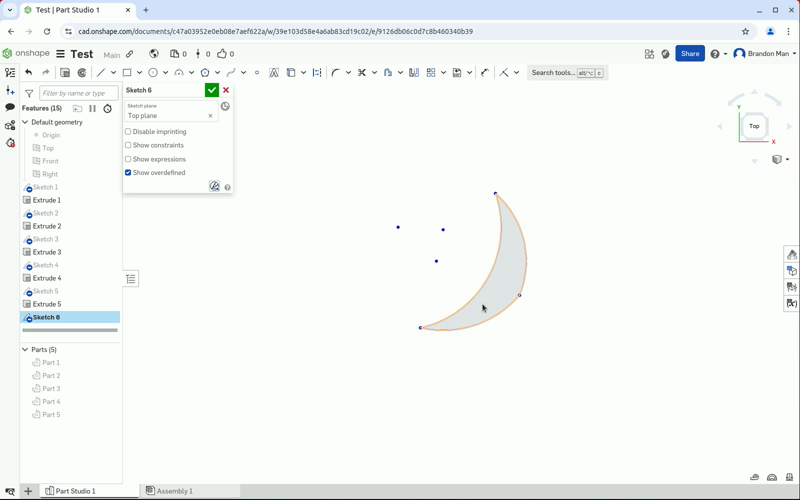
scroll(6)
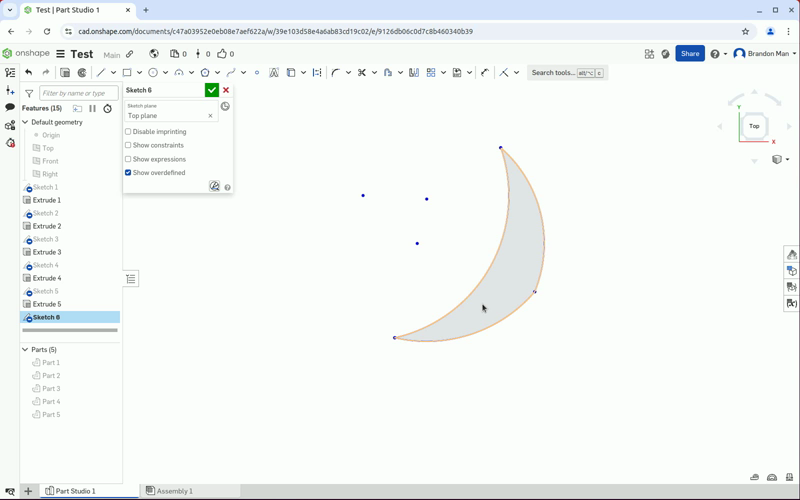
scroll(6)
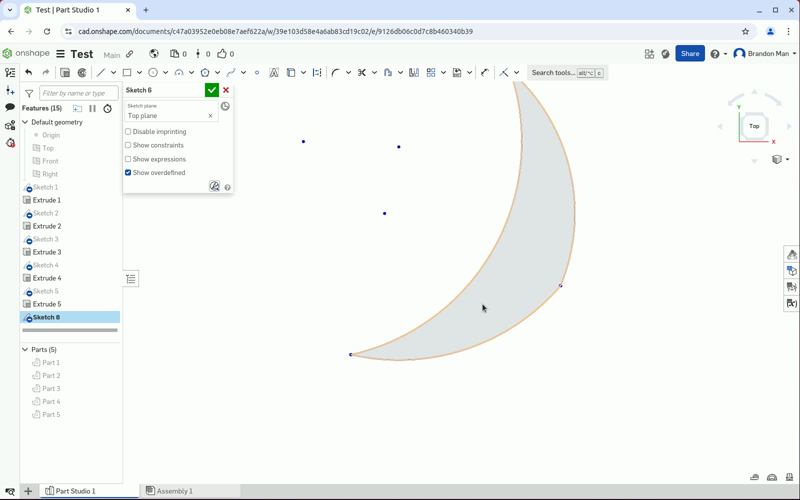
scroll(6)
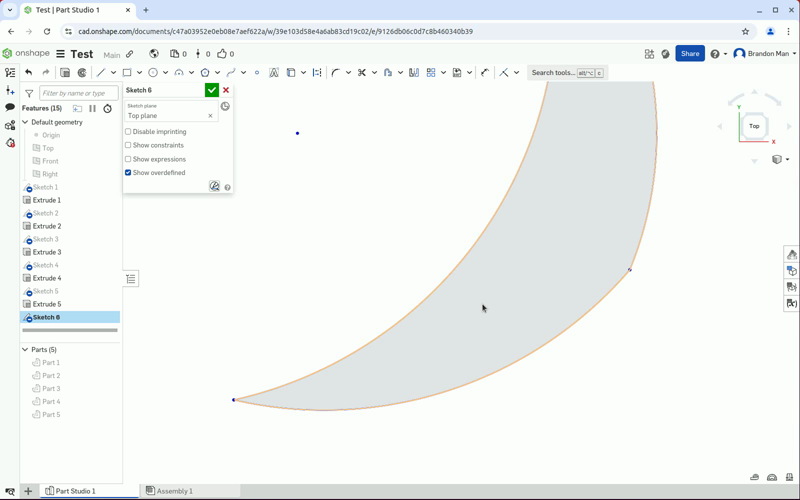
click(482, 303)
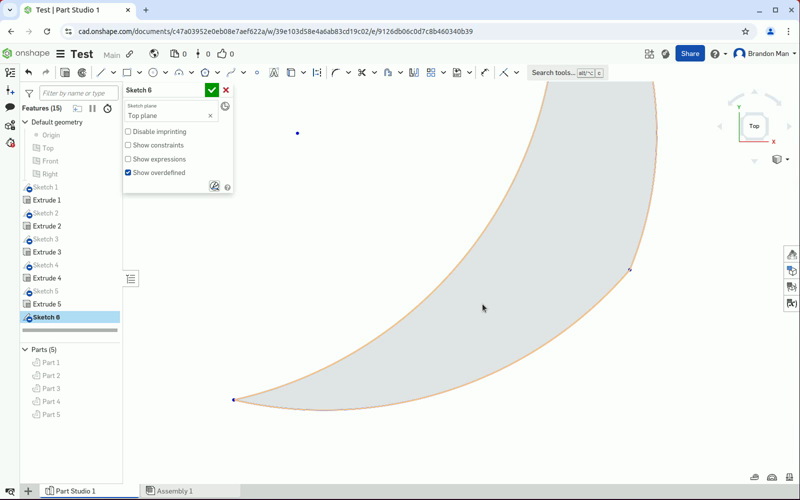
scroll(-6)
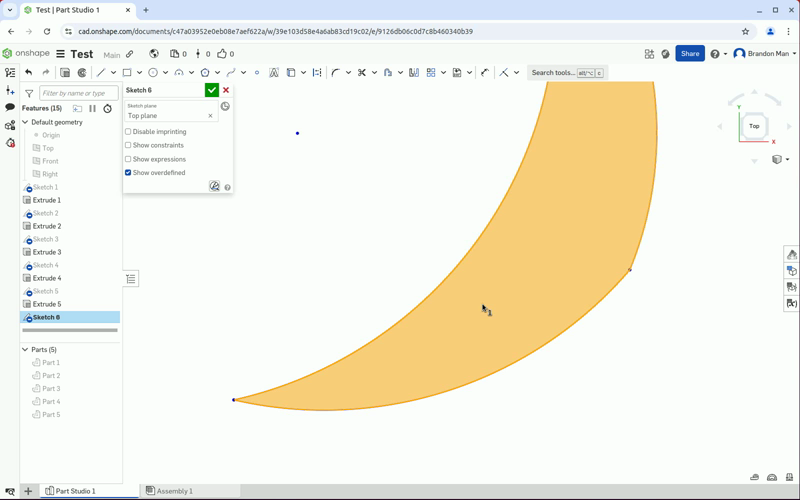
scroll(-6)
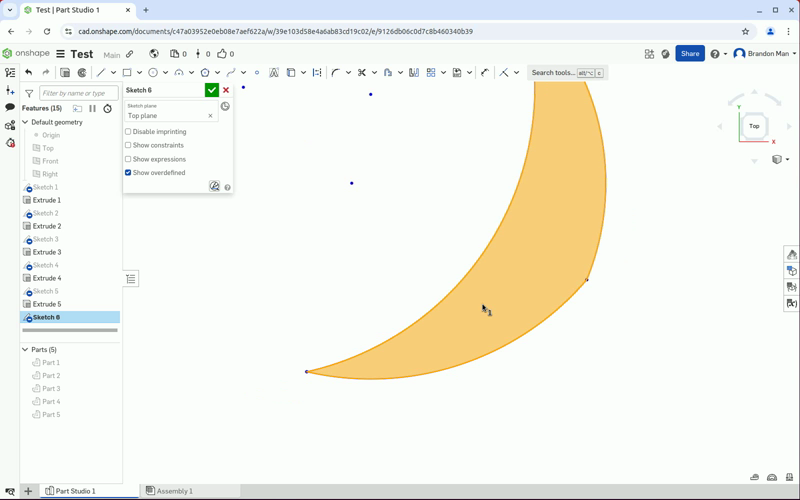
scroll(-6)
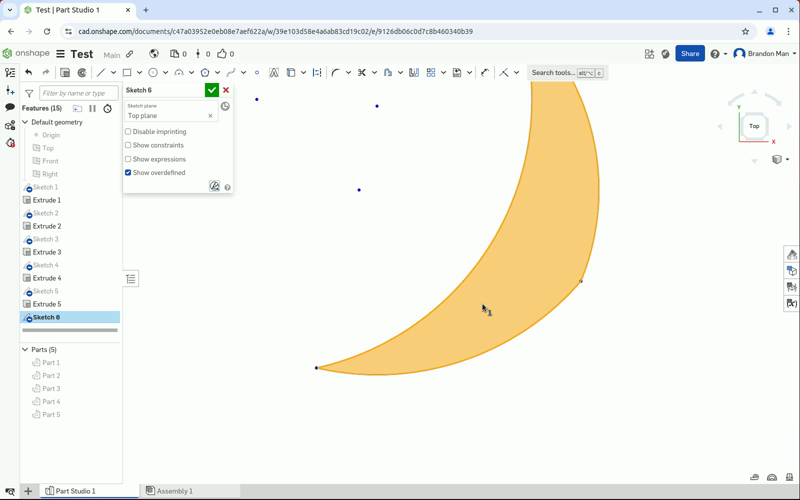
scroll(-6)
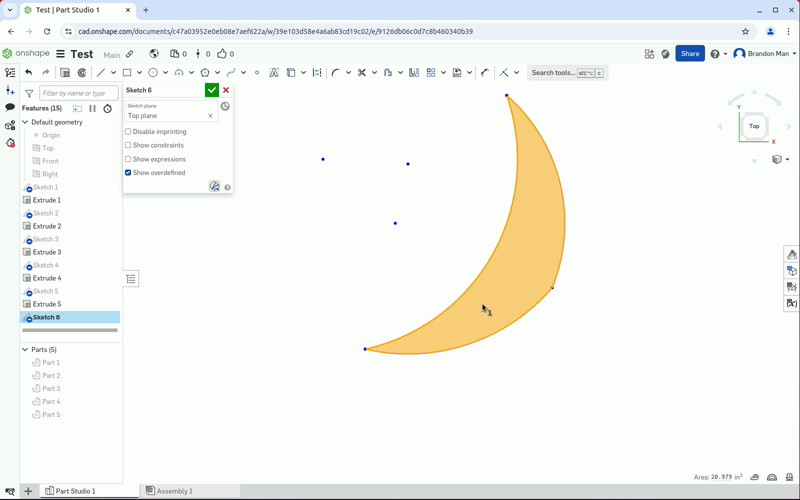
scroll(-6)
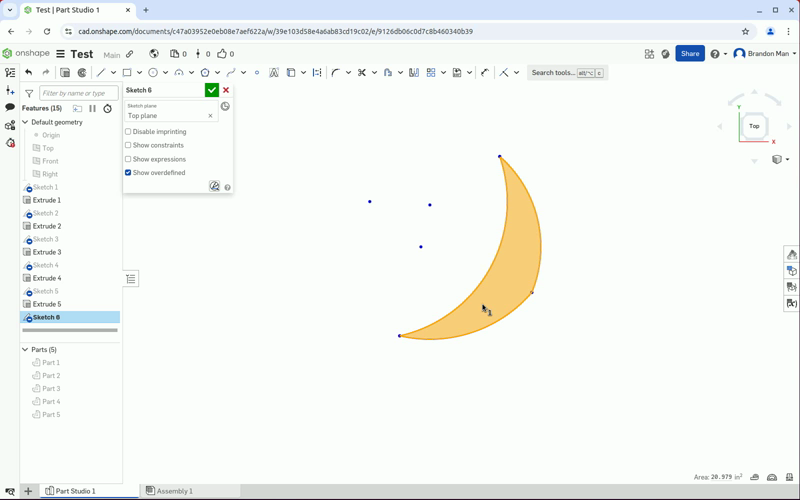
scroll(-6)
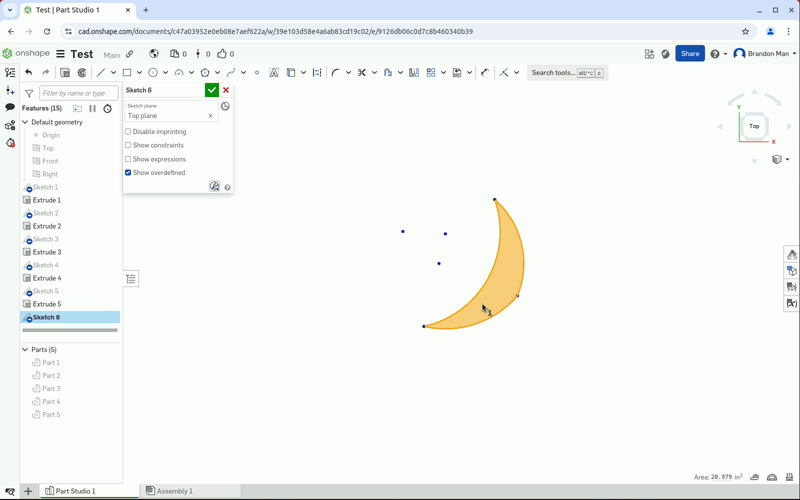
scroll(-6)
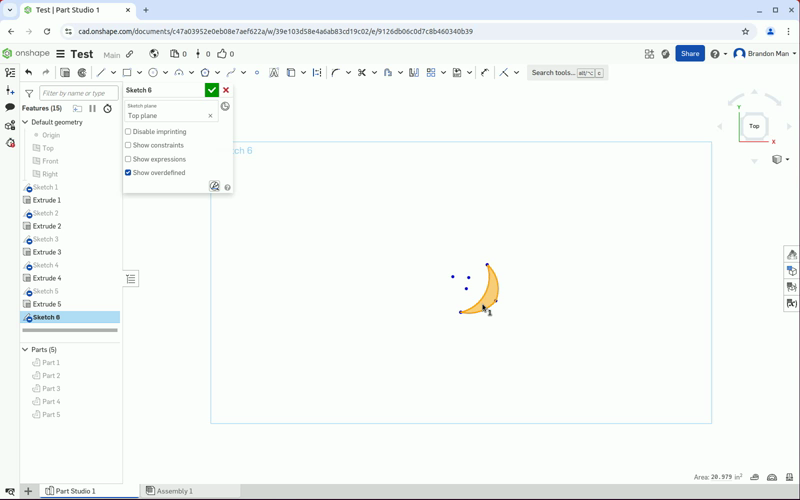
mouse_move(73, 352)
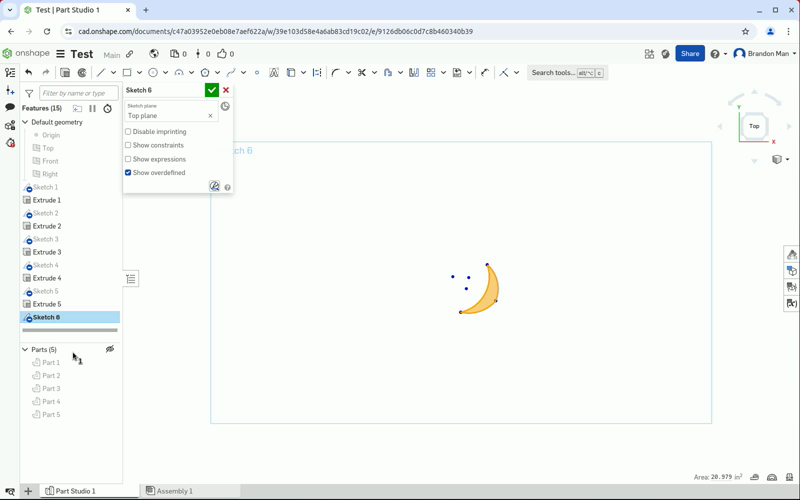
key(shift+y)
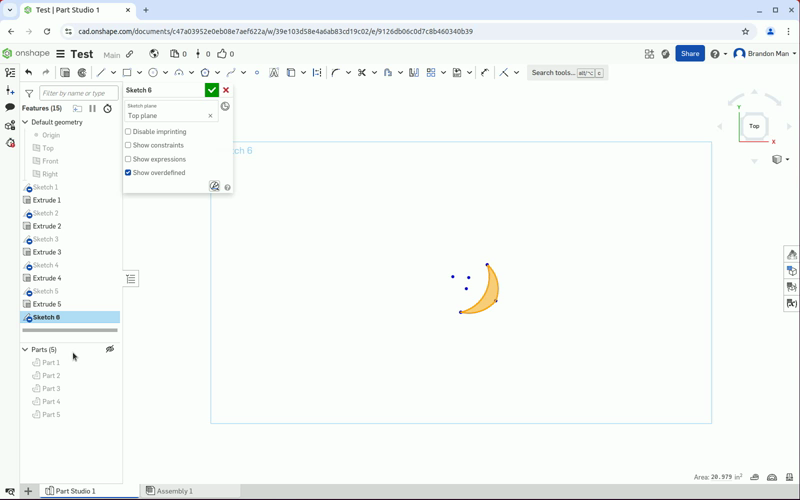
key(shift+e)
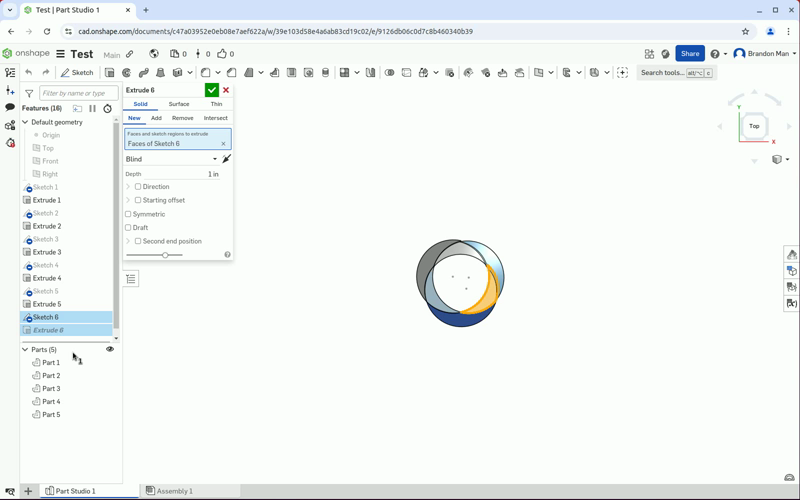
mouse_move(143, 106)
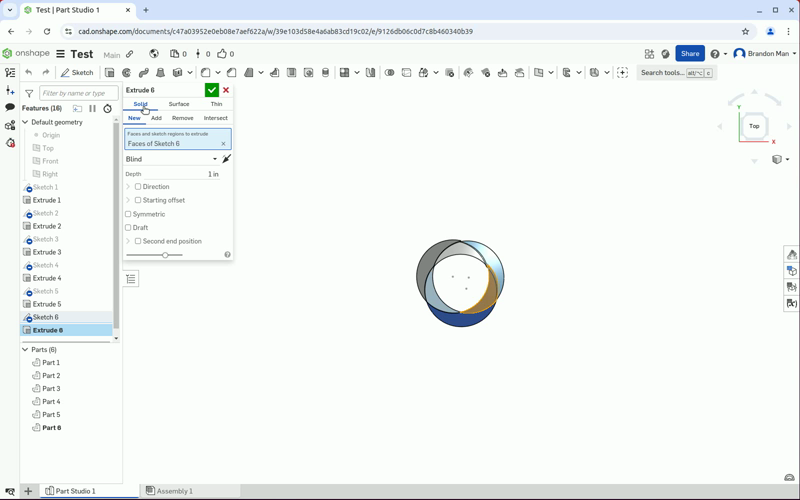
click(143, 106)
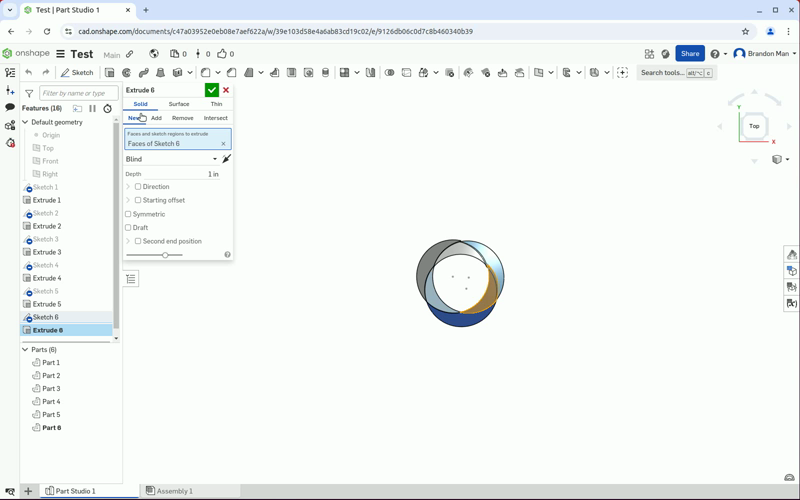
mouse_move(137, 120)
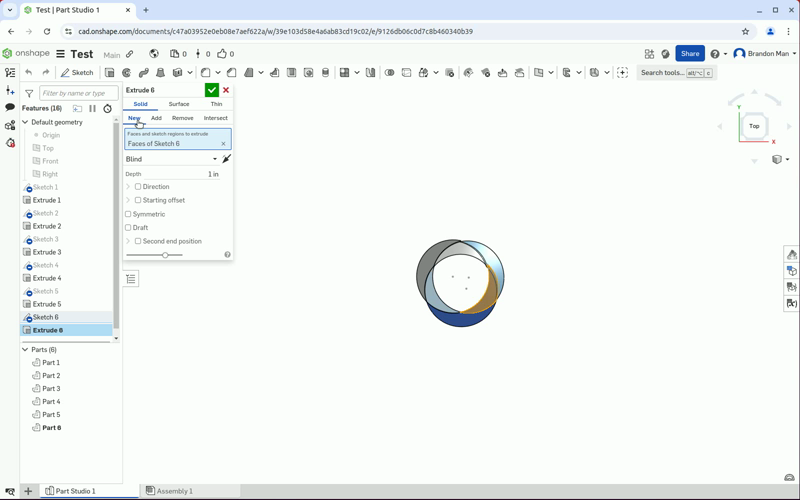
click(137, 120)
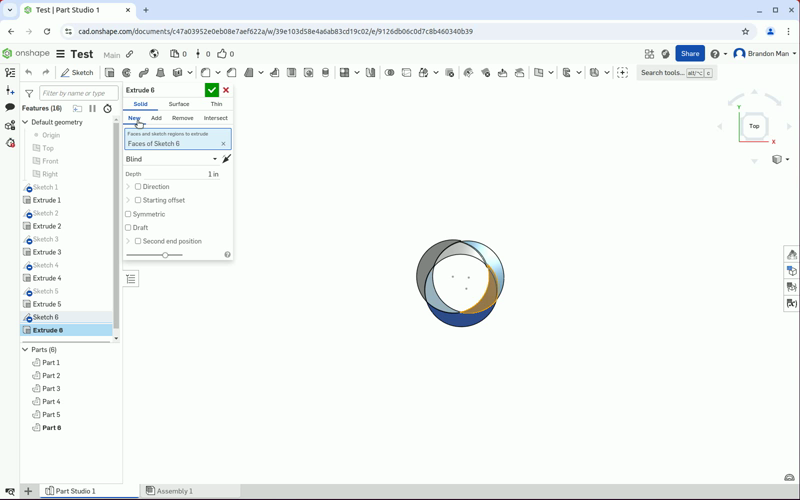
key(tab, 4)
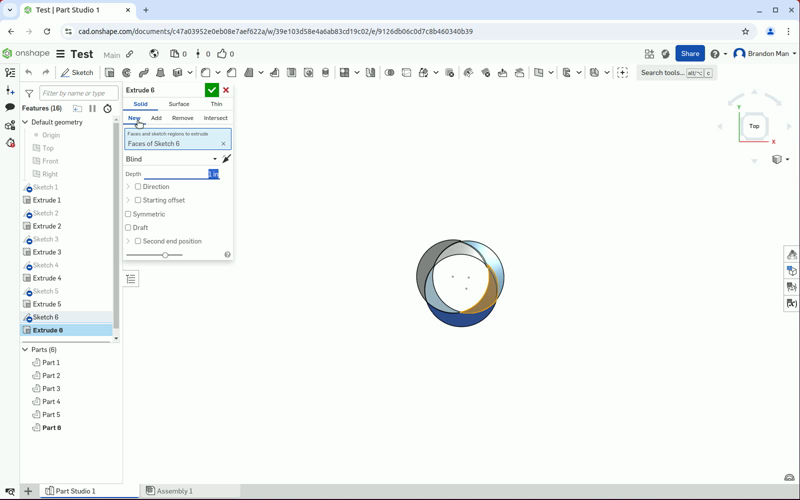
text(23.108)
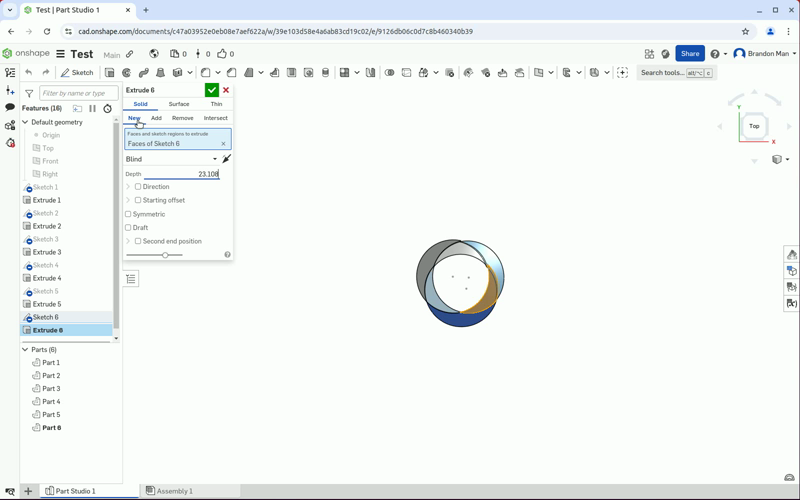
key(enter)
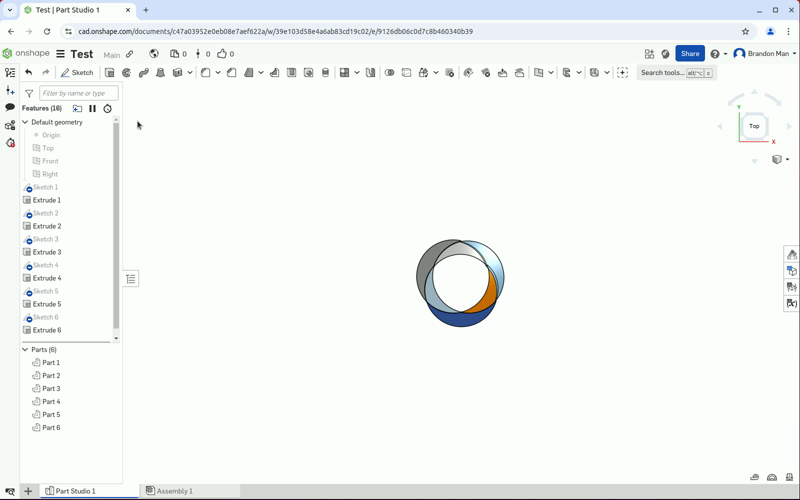
key(shift+h)
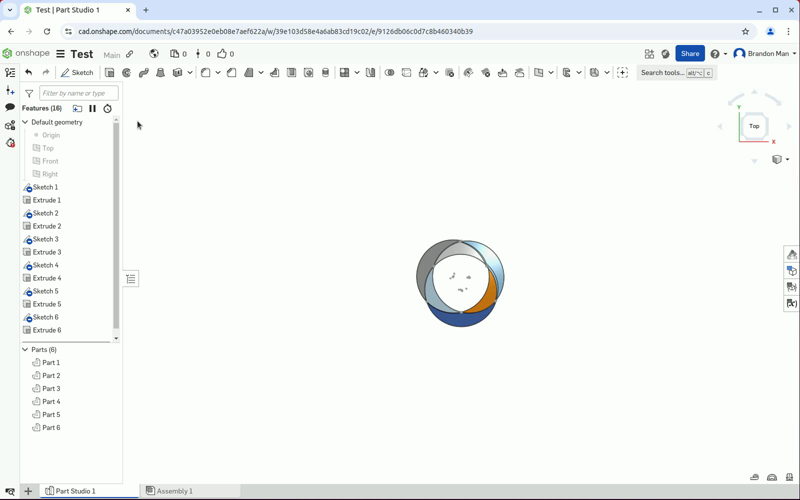
key(shift+h)
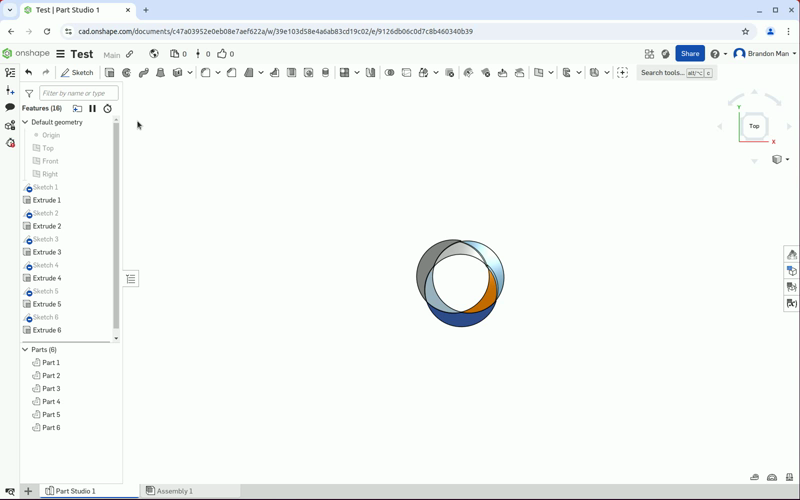
mouse_move(69, 189)
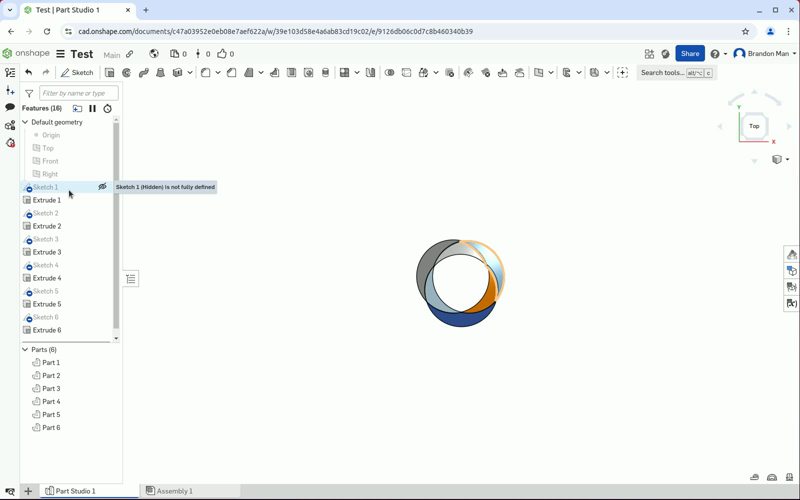
click(69, 189)
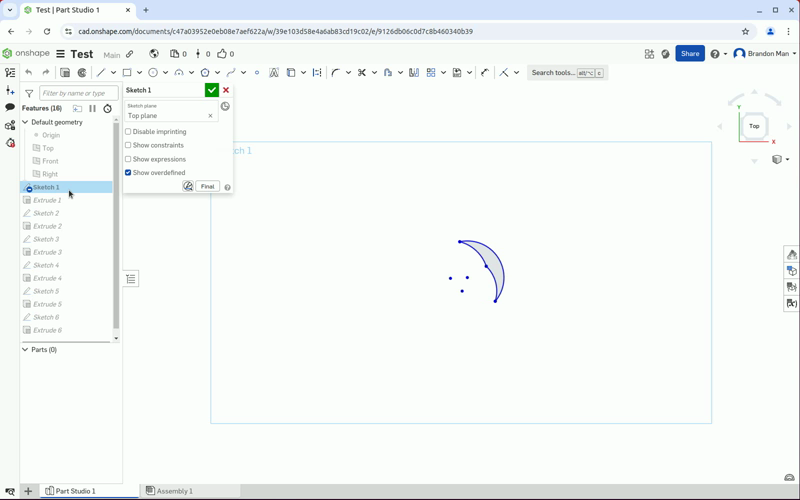
mouse_move(229, 92)
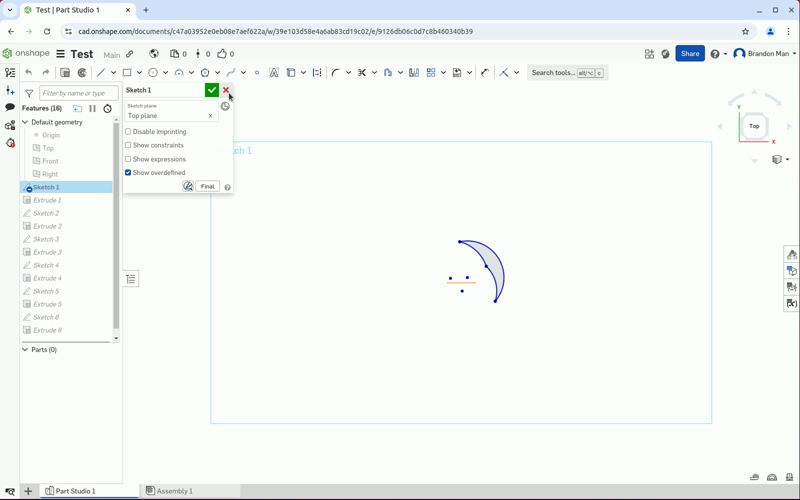
click(229, 92)
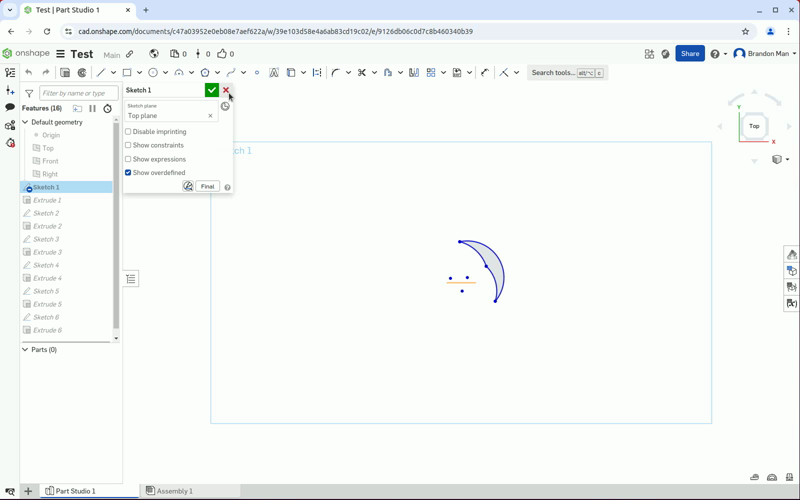
key(shift+s)
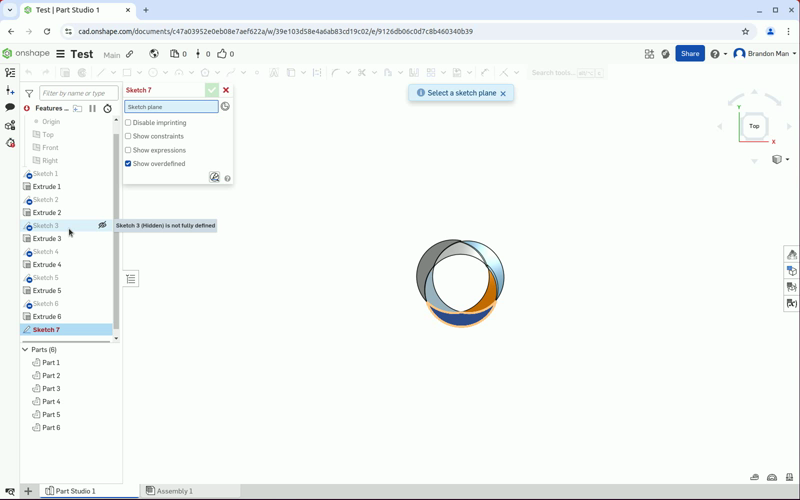
scroll(3)
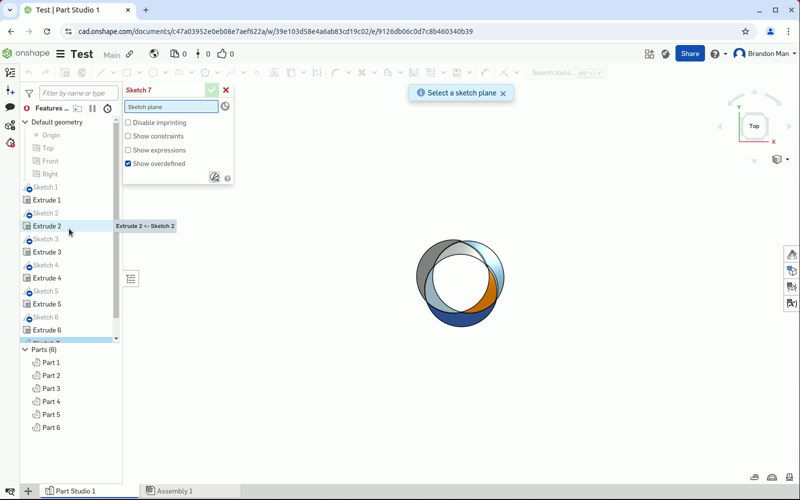
mouse_move(69, 150)
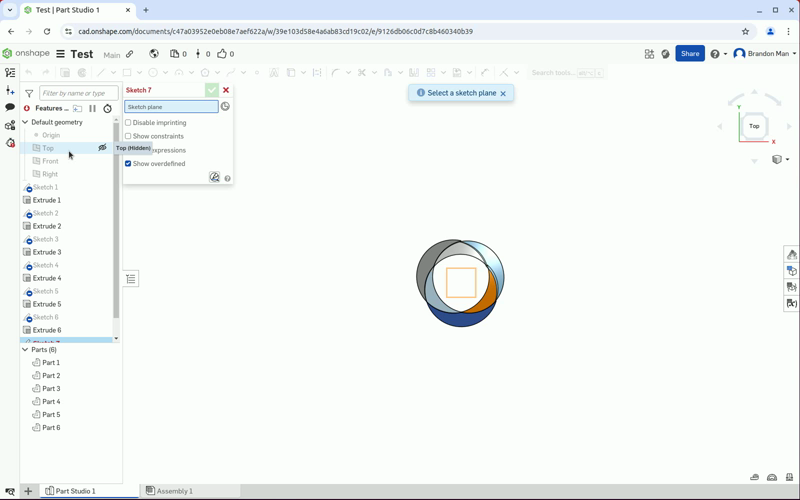
click(69, 150)
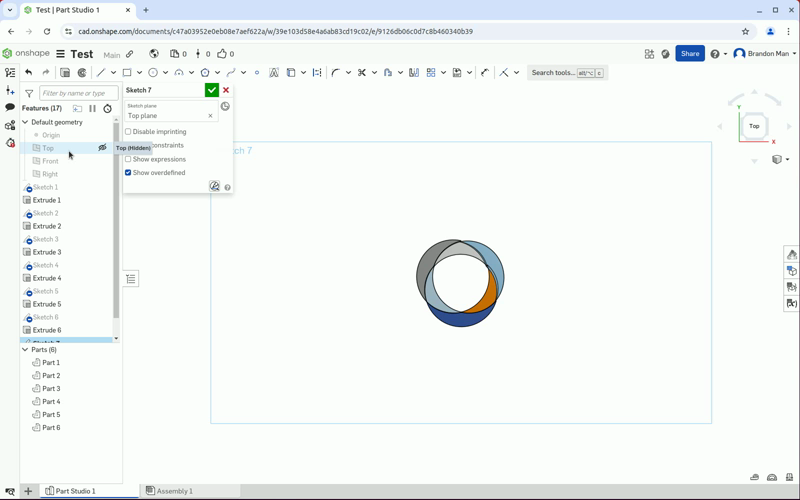
mouse_move(73, 352)
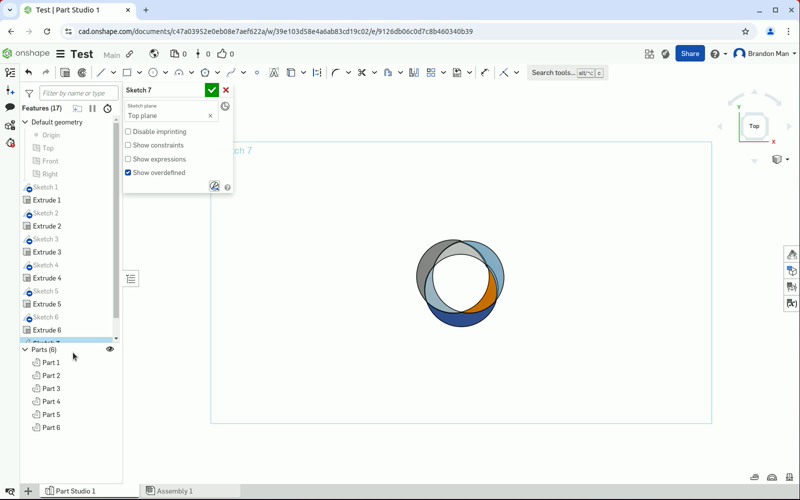
key(y)
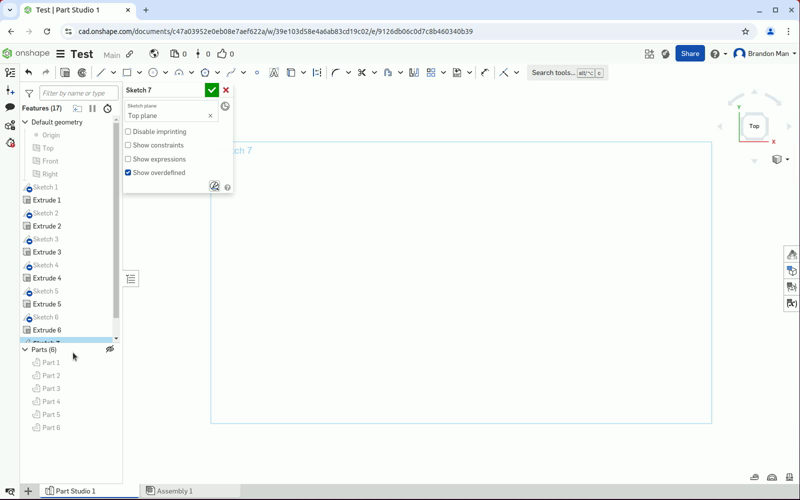
key(a)
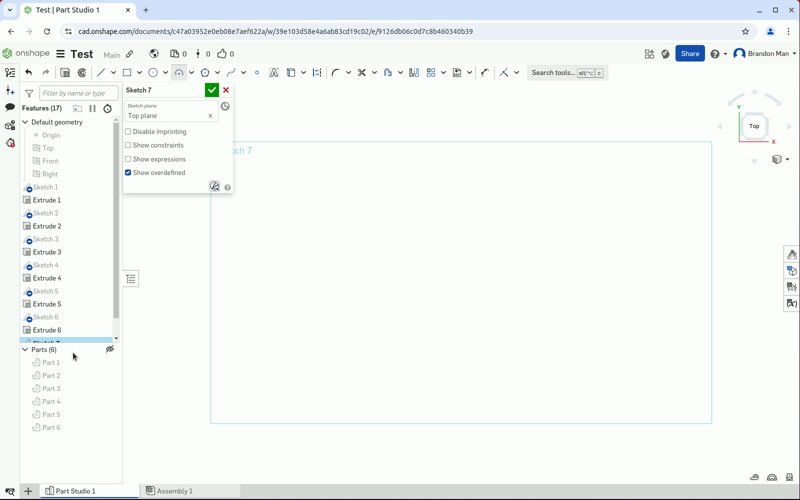
key_down(shift)
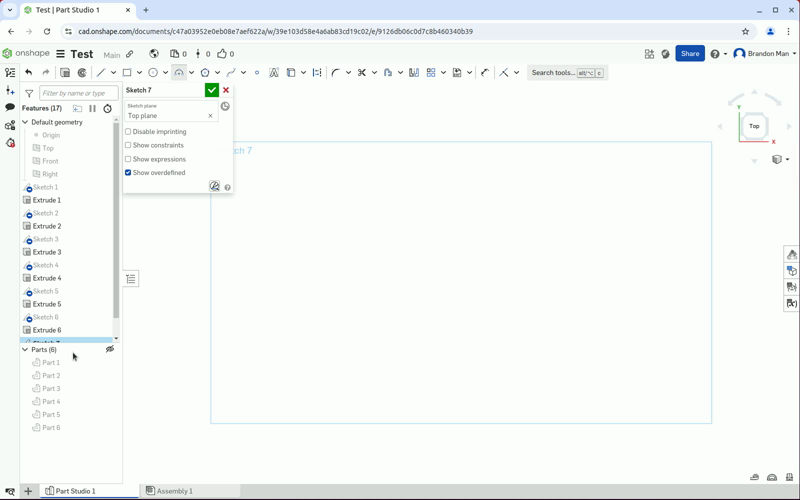
mouse_move(433, 266)
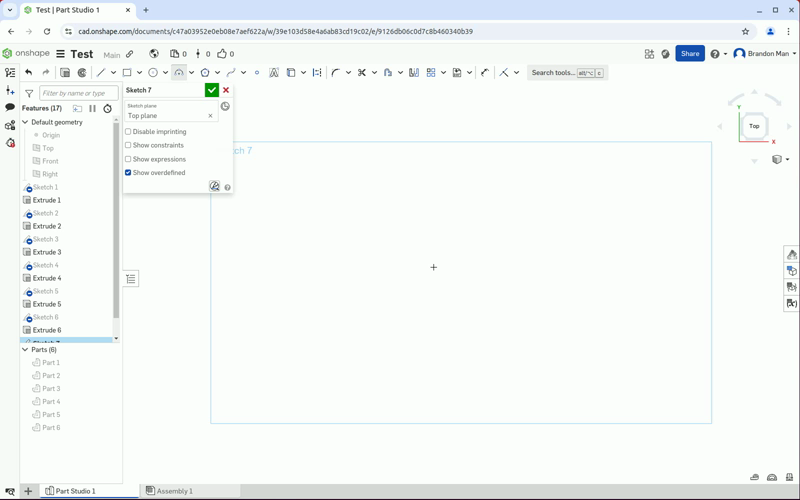
click(433, 266)
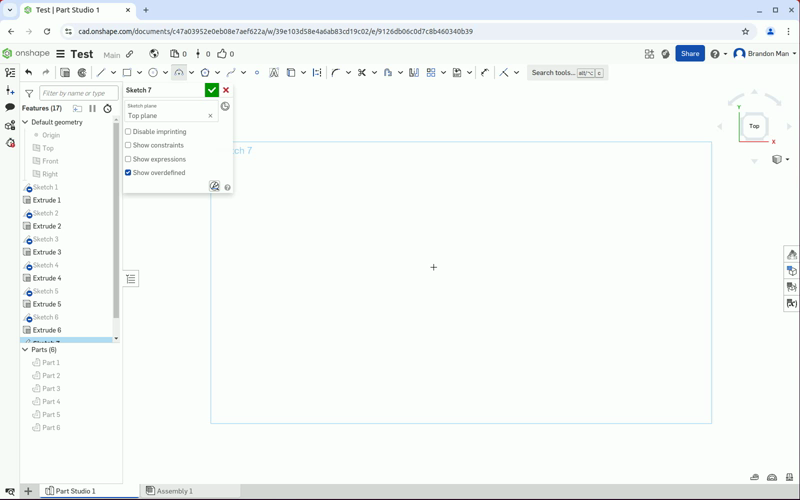
key_up(shift)
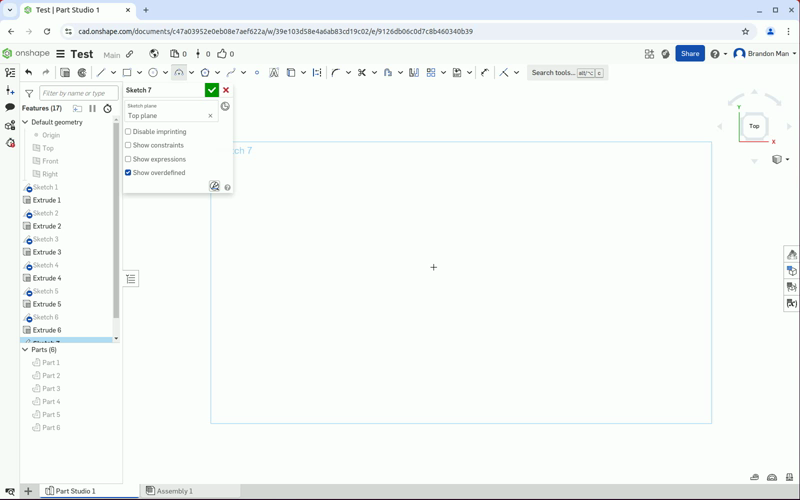
key_down(shift)
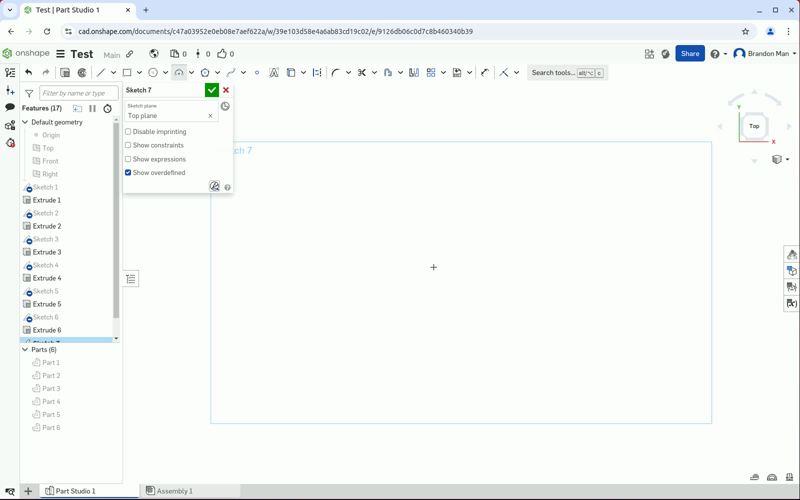
mouse_move(461, 312)
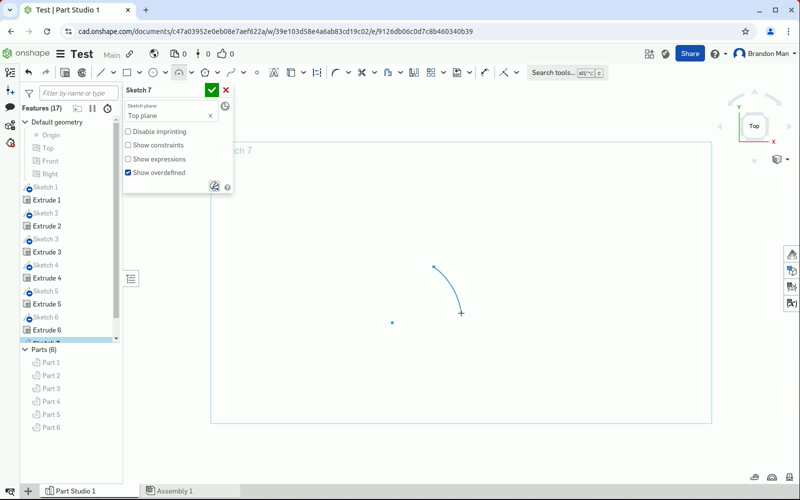
click(461, 312)
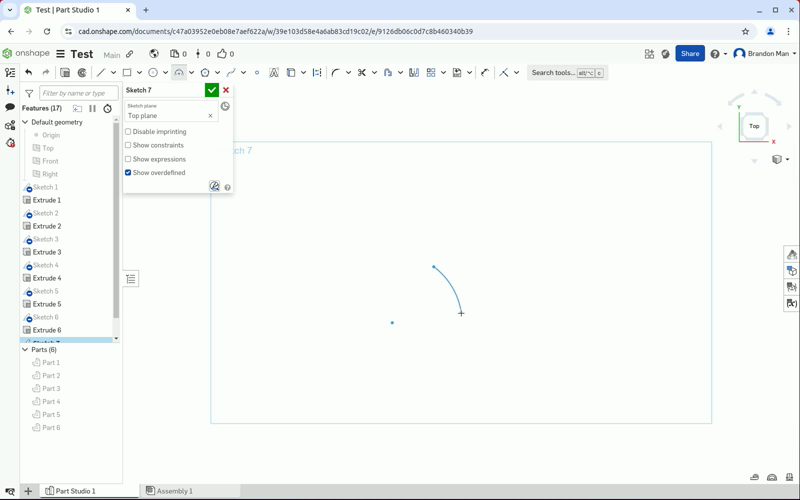
mouse_move(437, 295)
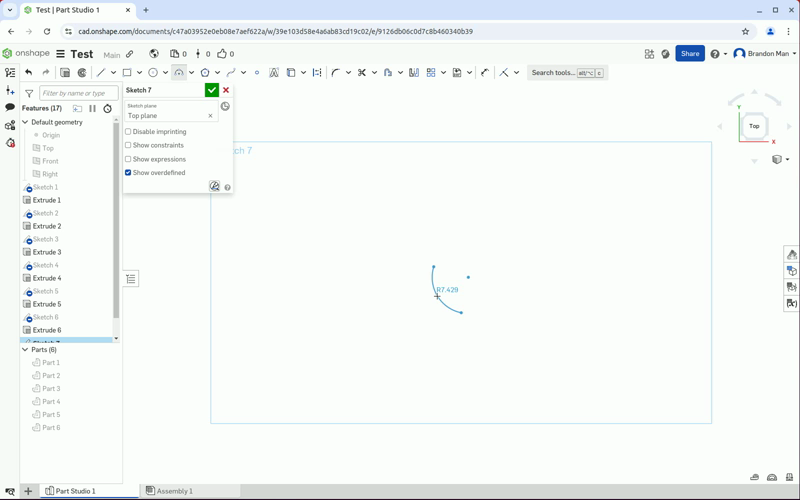
click(437, 295)
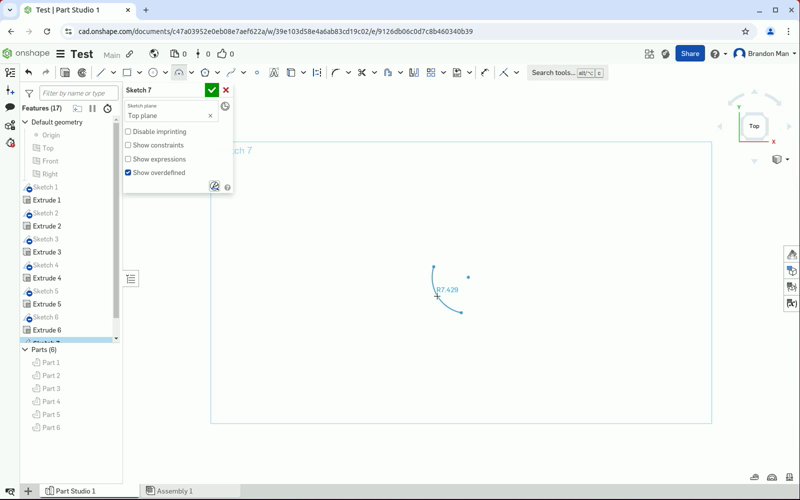
key_up(shift)
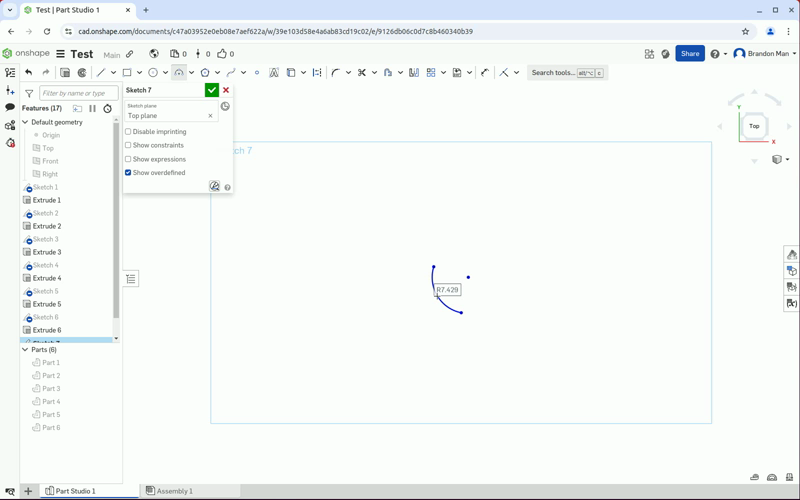
mouse_move(461, 312)
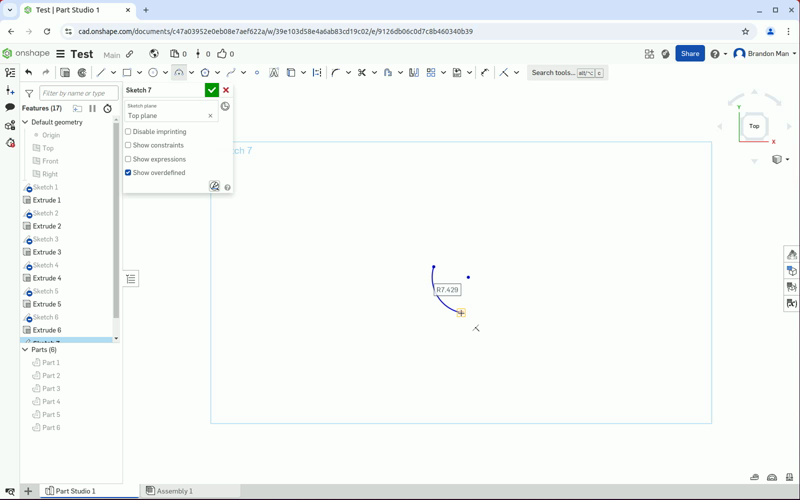
click(461, 312)
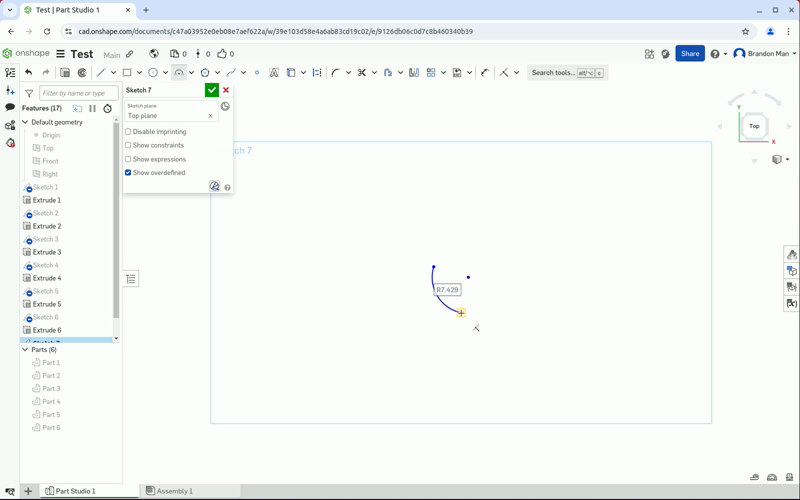
key_down(shift)
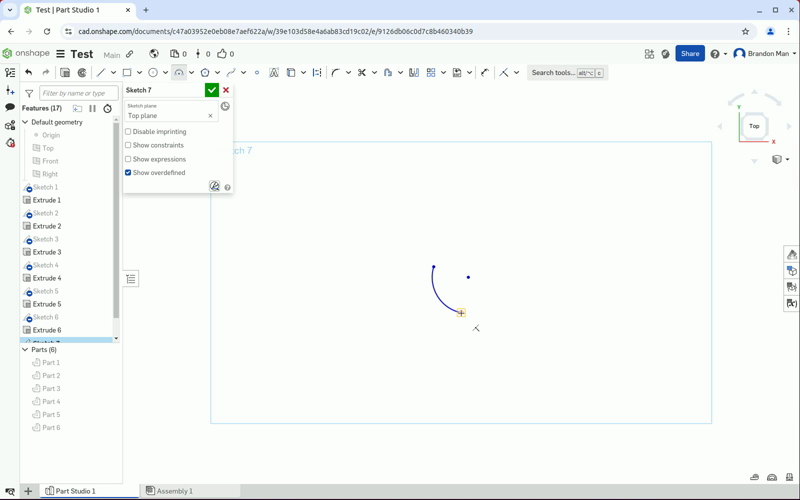
mouse_move(487, 266)
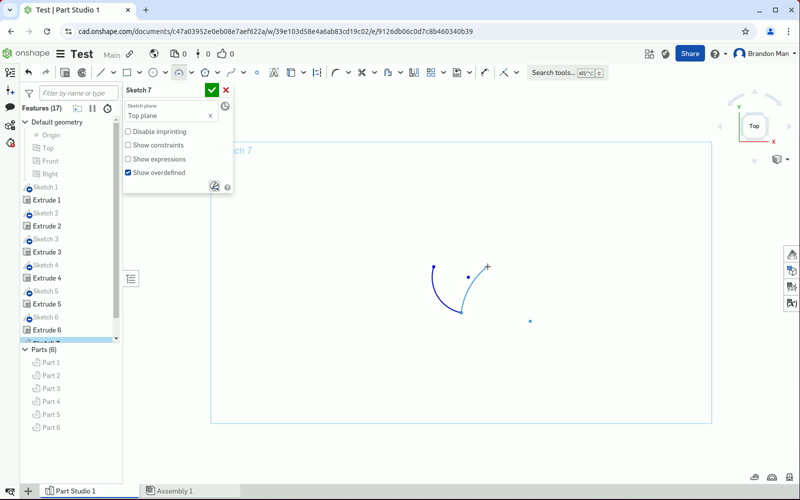
click(487, 266)
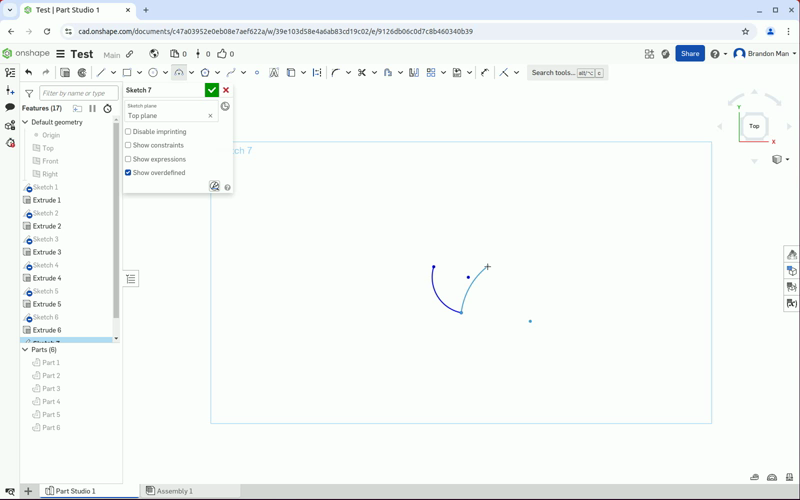
mouse_move(484, 295)
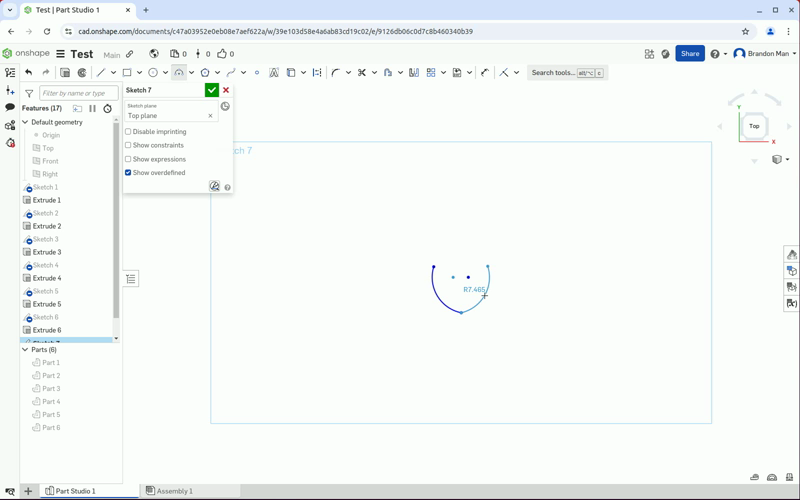
click(484, 295)
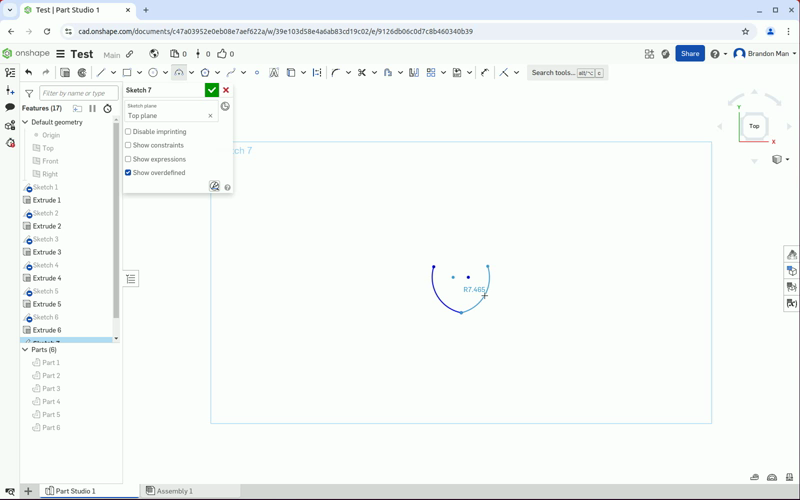
key_up(shift)
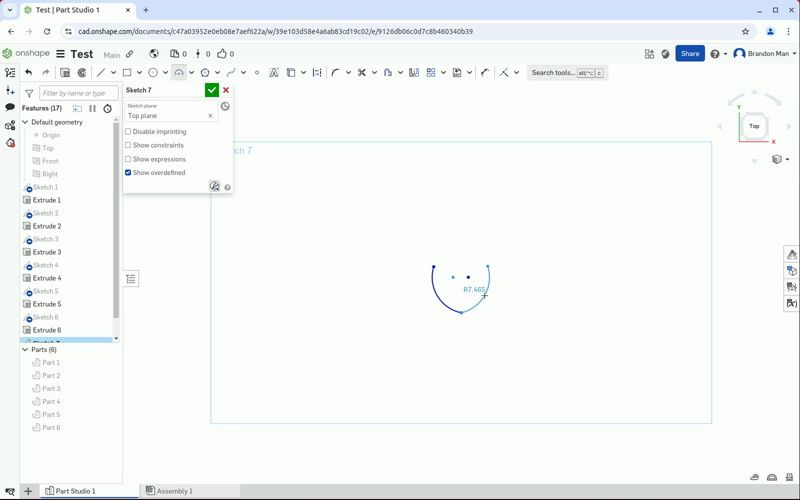
mouse_move(487, 266)
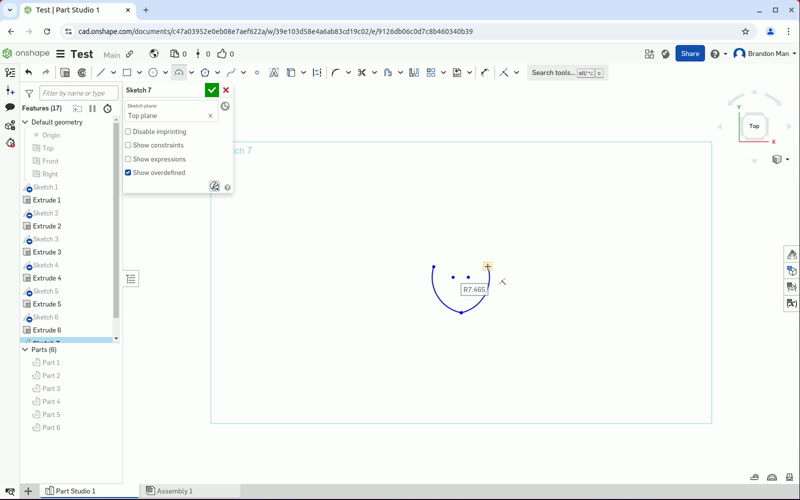
click(487, 266)
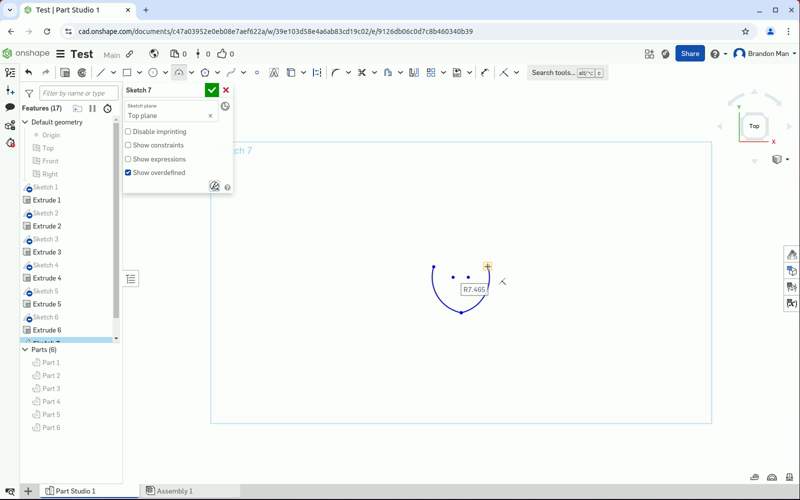
mouse_move(433, 266)
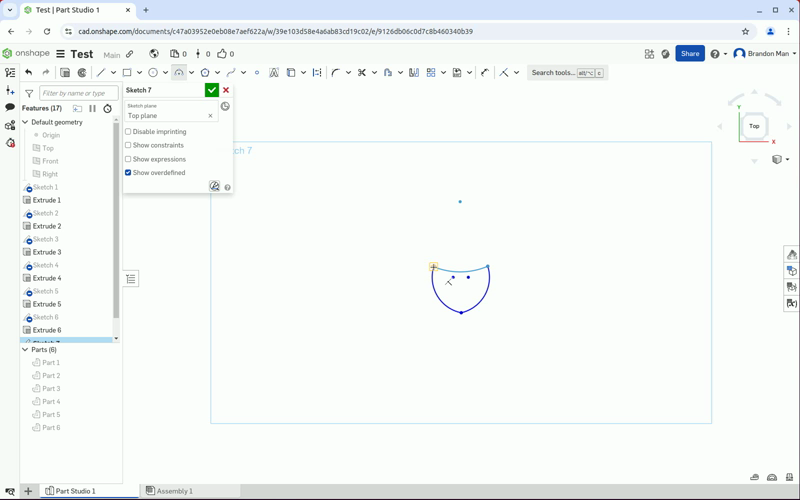
click(433, 266)
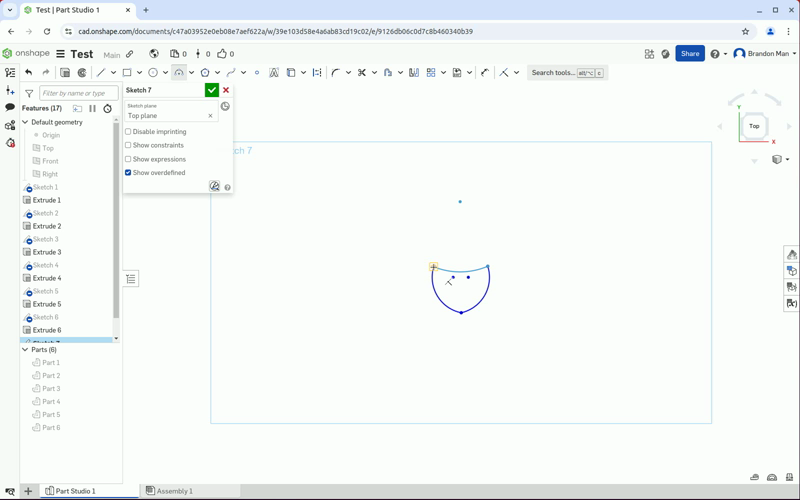
key_down(shift)
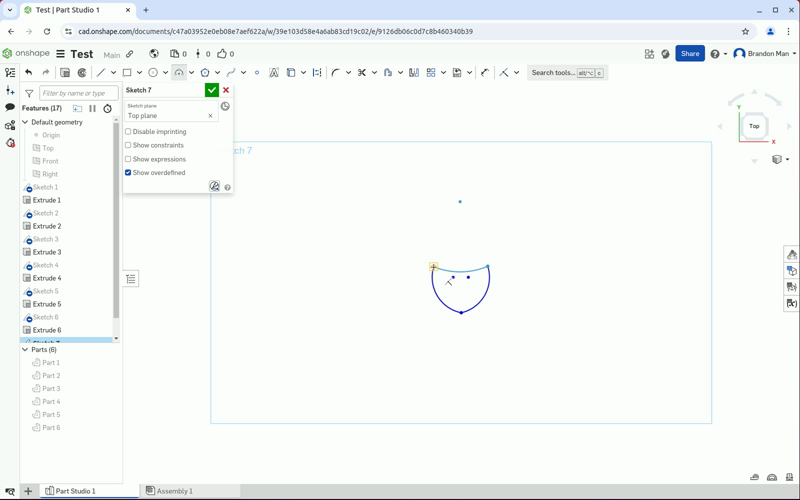
mouse_move(460, 254)
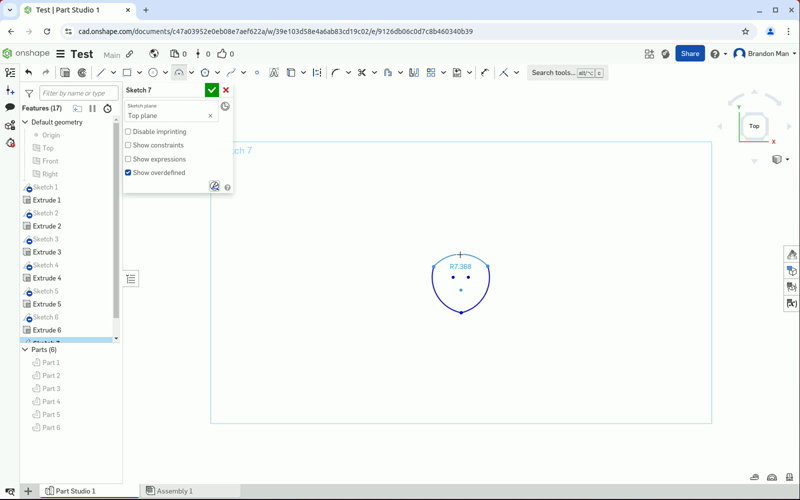
click(460, 254)
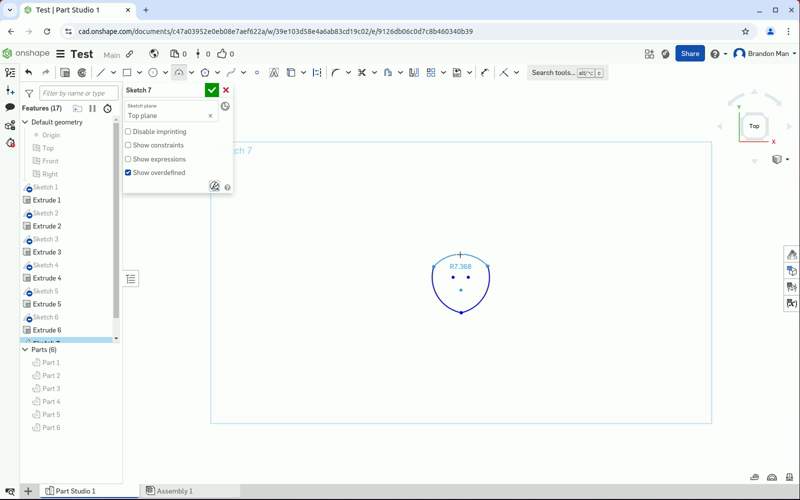
key_up(shift)
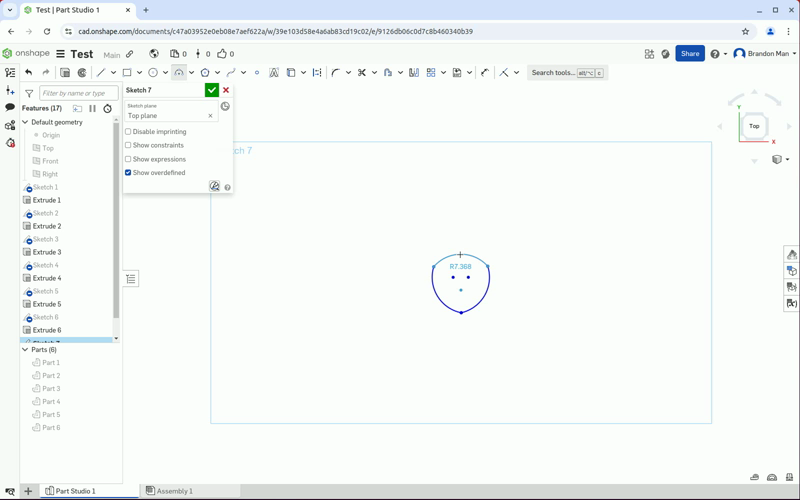
key(esc)
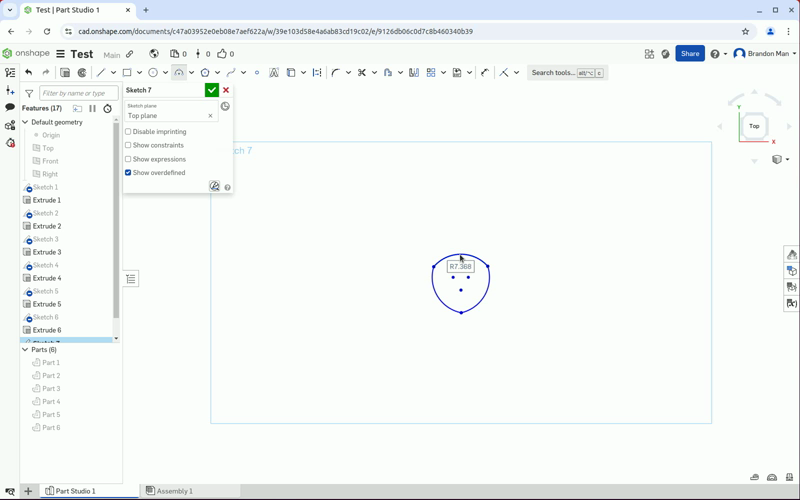
mouse_move(474, 282)
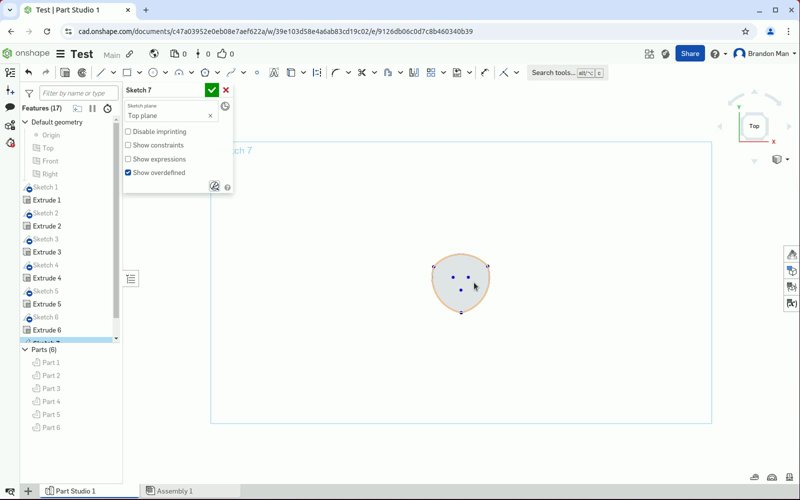
click(474, 282)
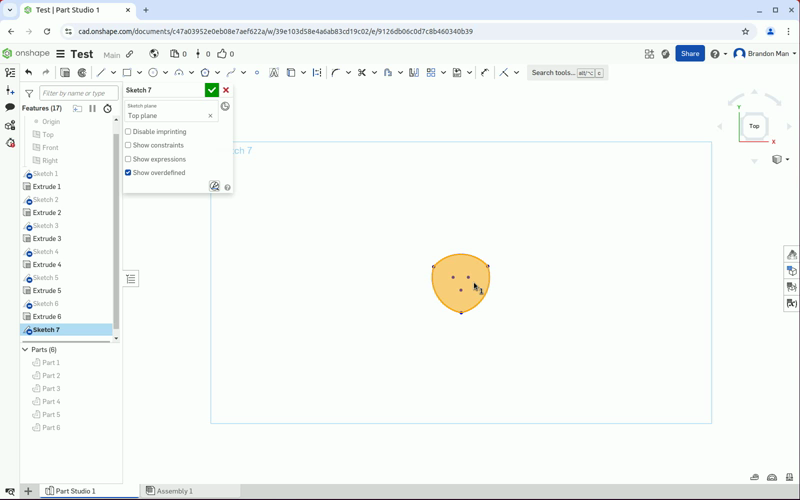
mouse_move(73, 352)
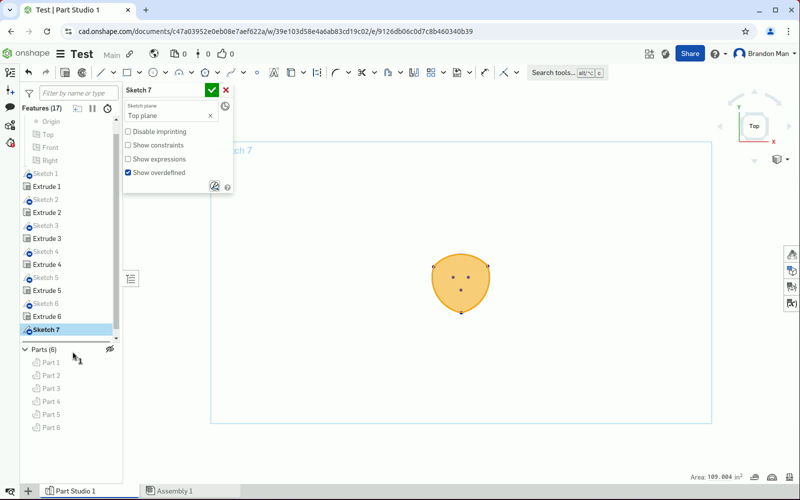
key(shift+y)
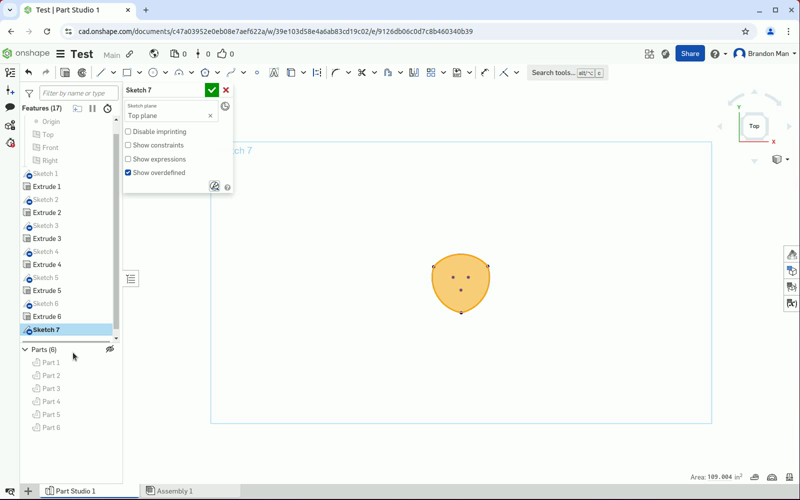
key(shift+e)
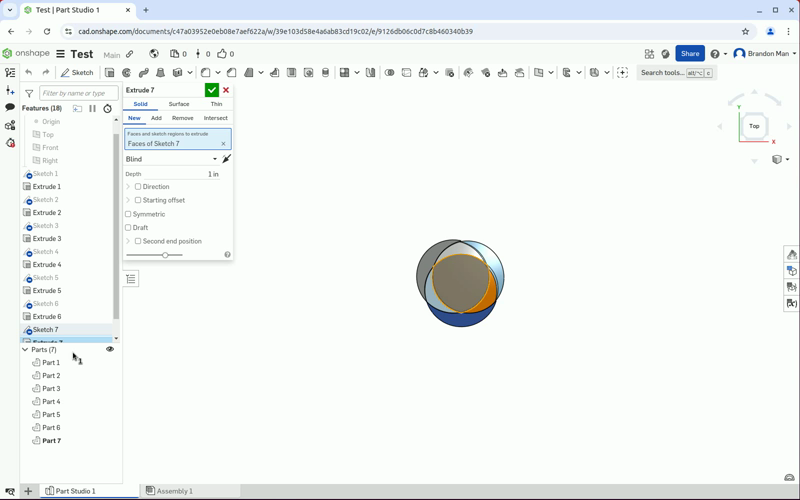
mouse_move(143, 106)
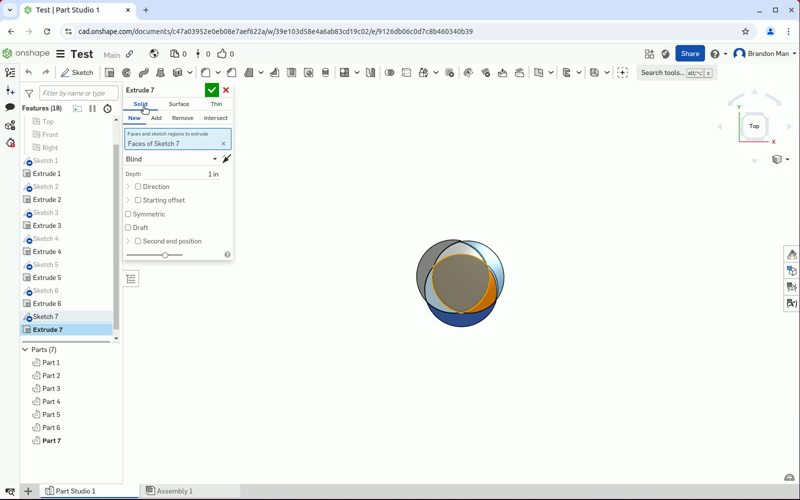
click(143, 106)
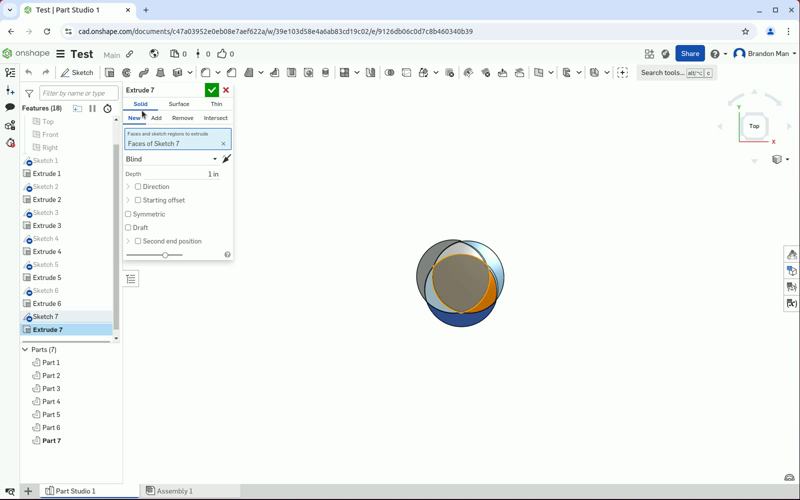
mouse_move(137, 120)
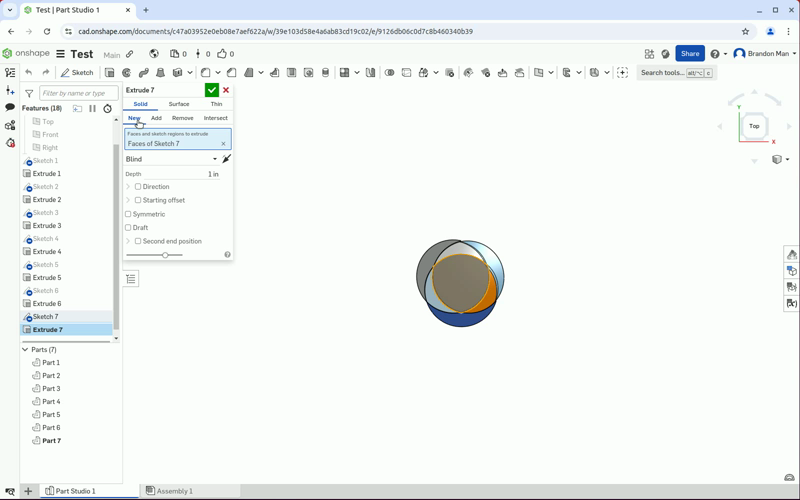
click(137, 120)
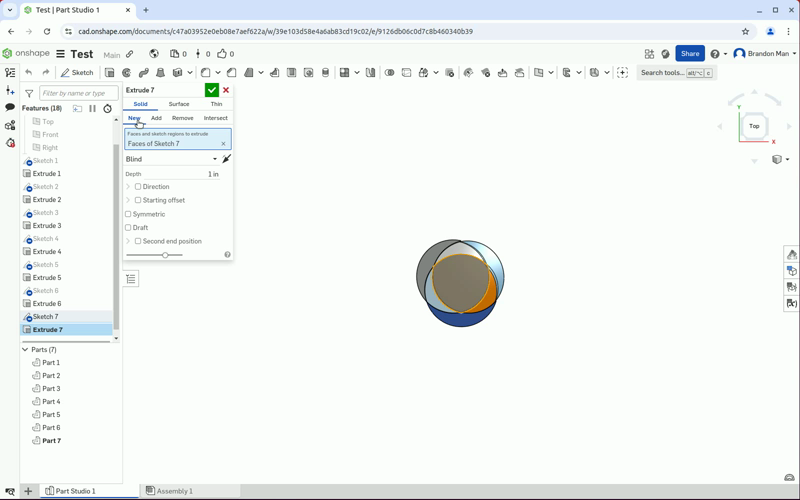
key(tab, 4)
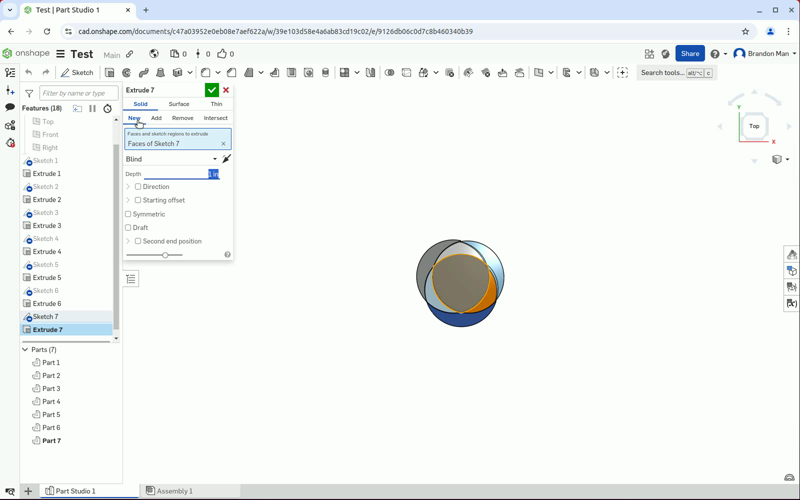
text(23.108)
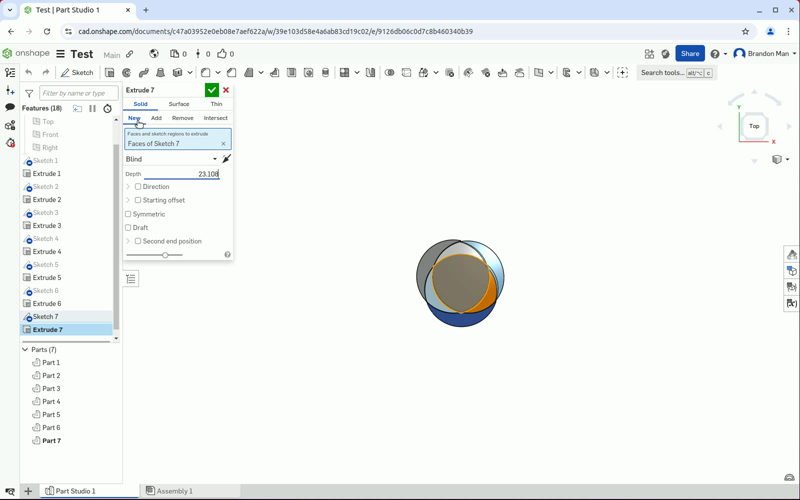
key(enter)
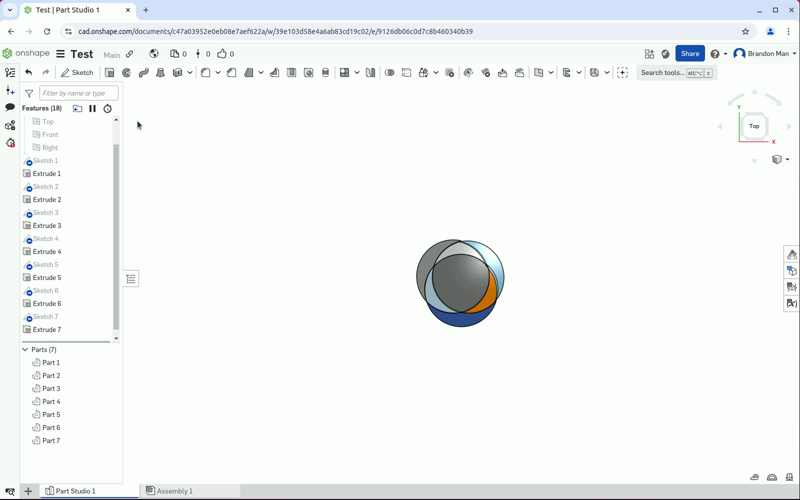
key(shift+h)
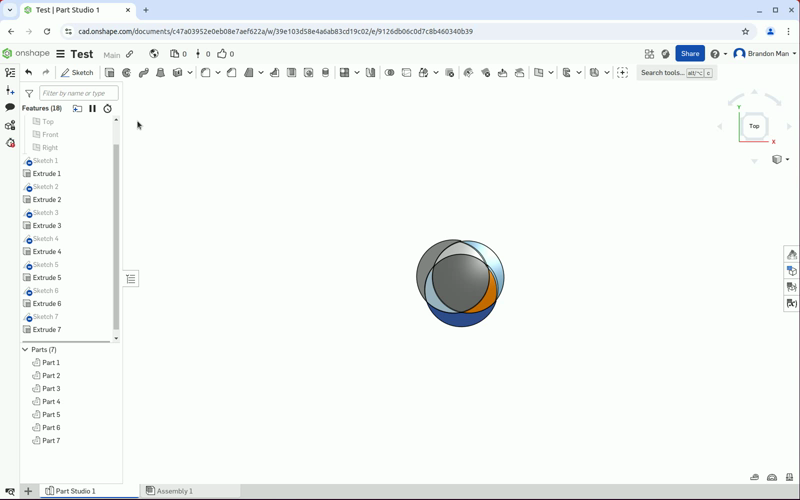
key(shift+h)
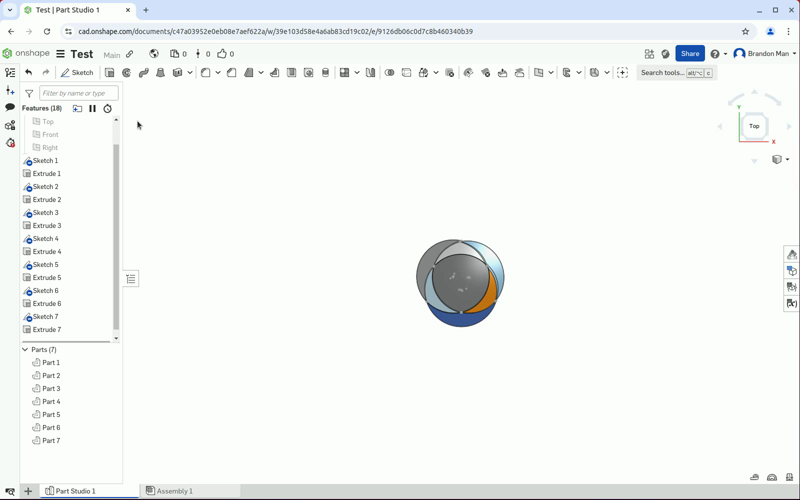
key(shift+7)
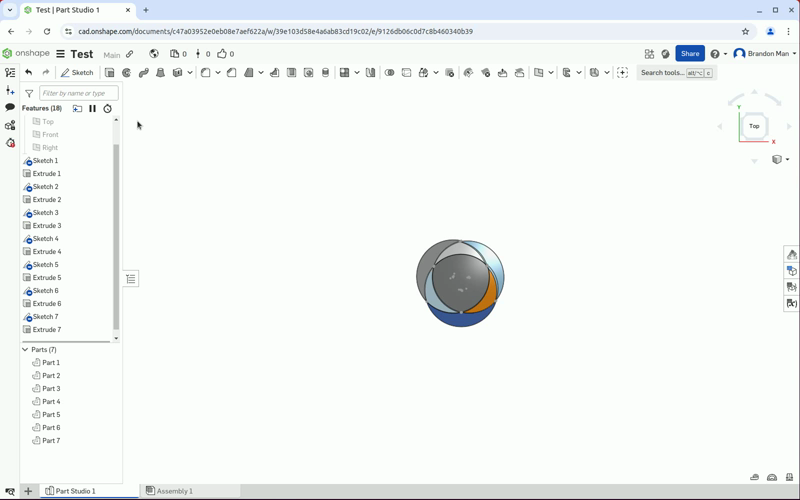
key(up, 3)
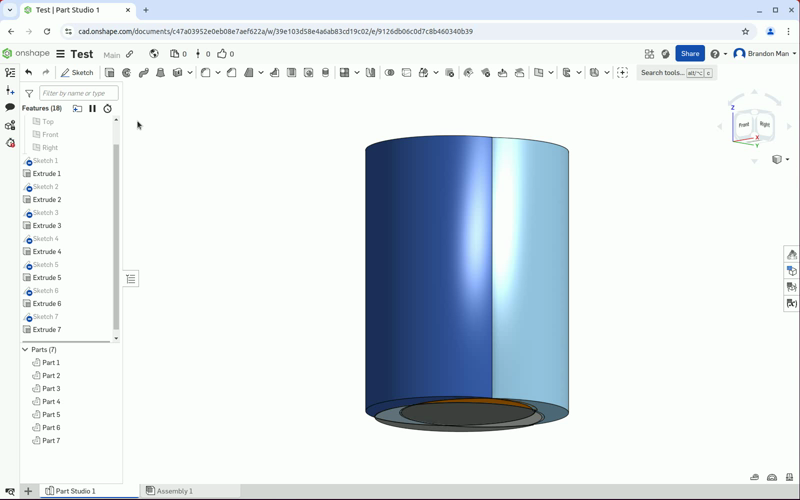
key(left, 3)
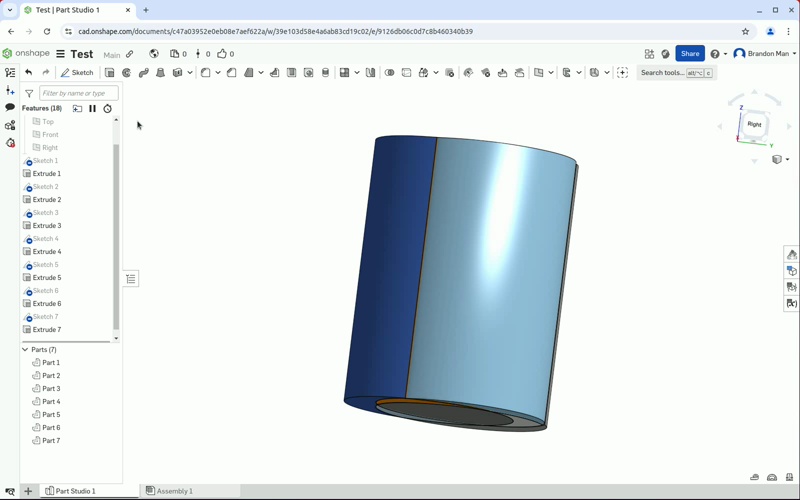
key(right, 3)
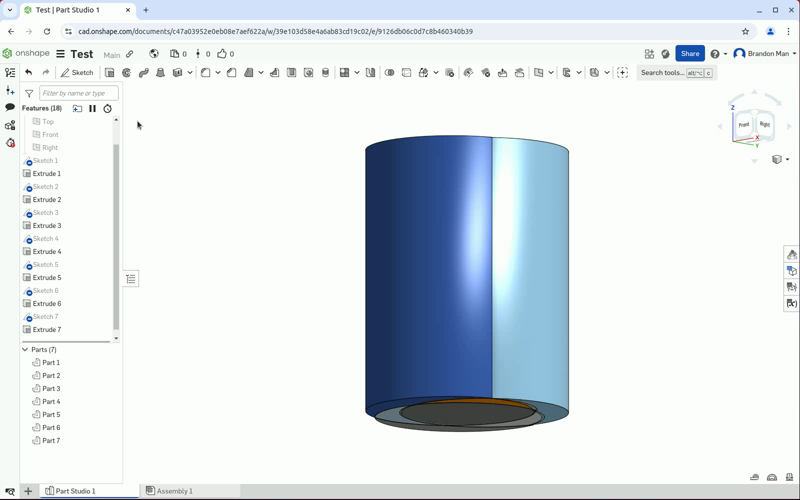
key(down, 3)
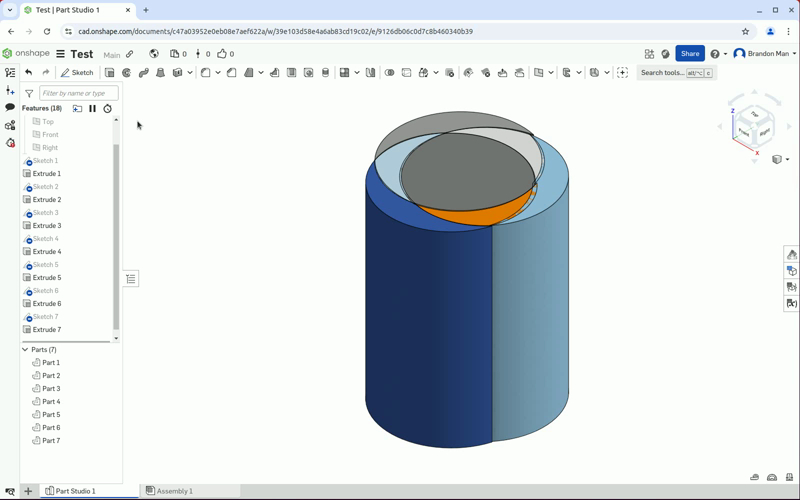
mouse_move(69, 163)
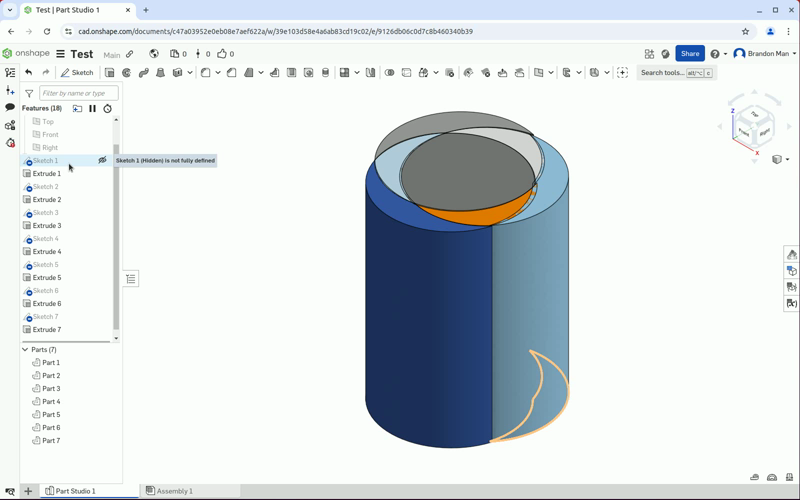
click(69, 163)